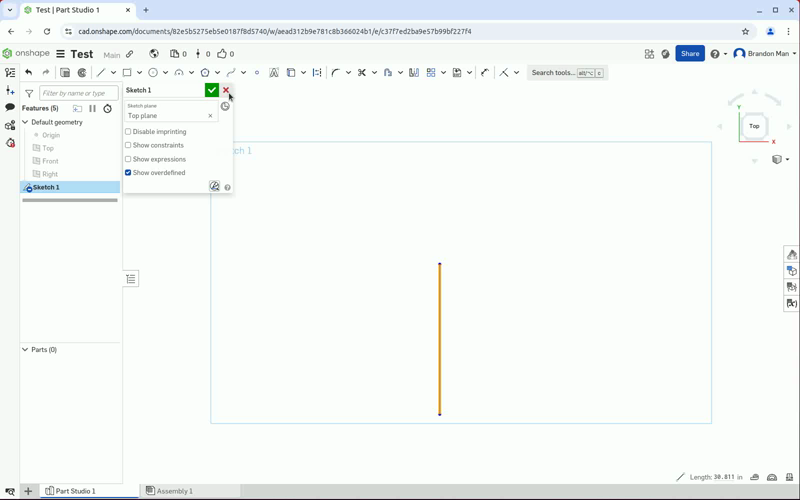
key(shift+h)
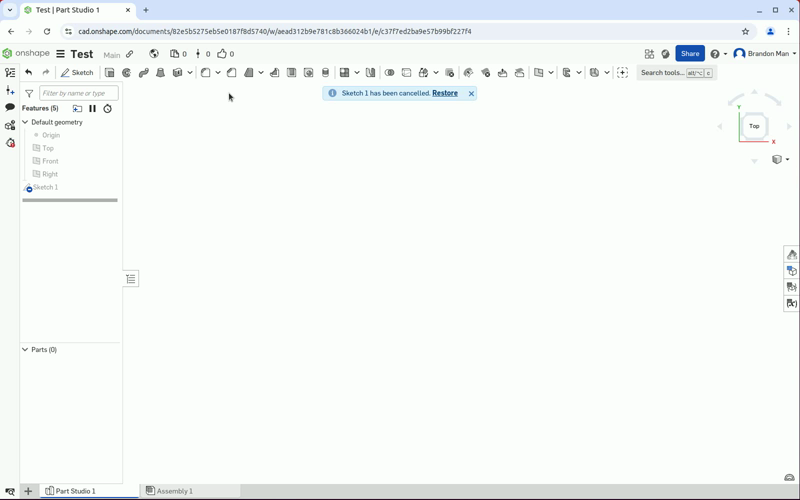
mouse_move(73, 352)
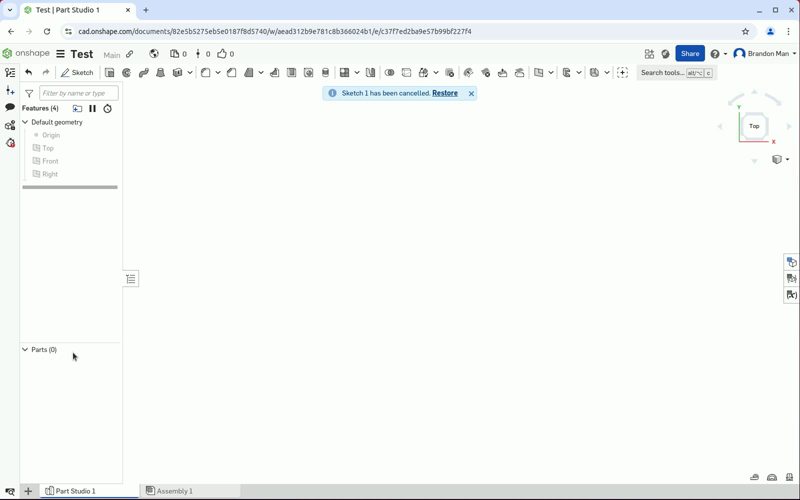
key(y)
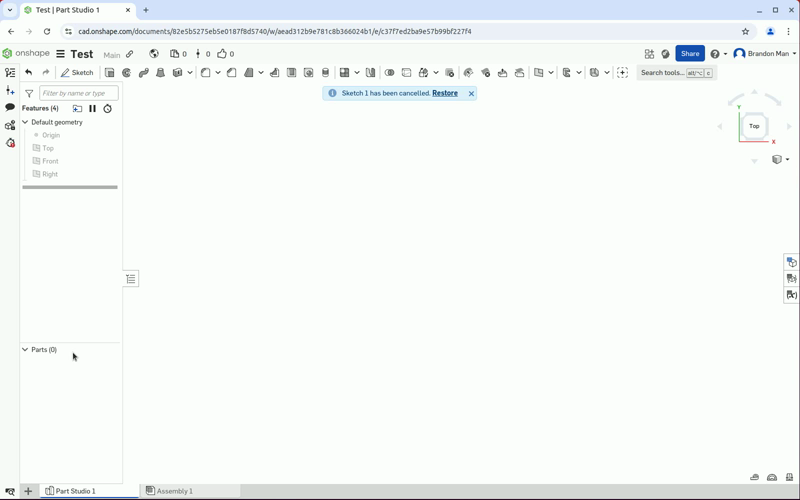
key(shift+p)
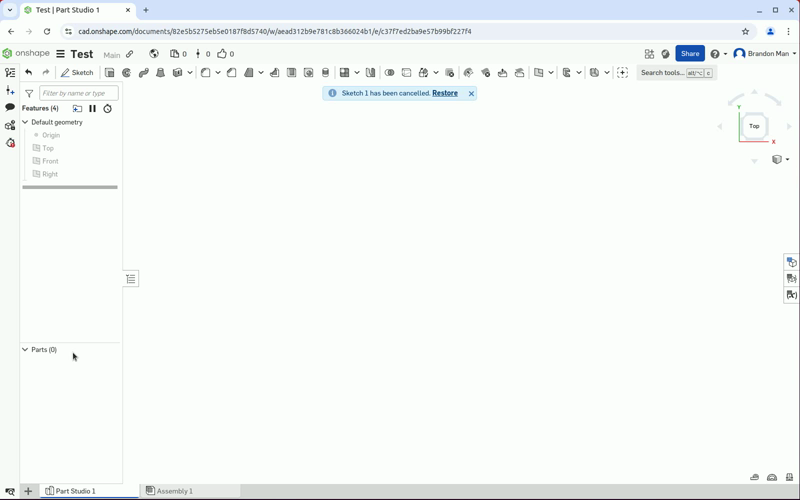
key(space)
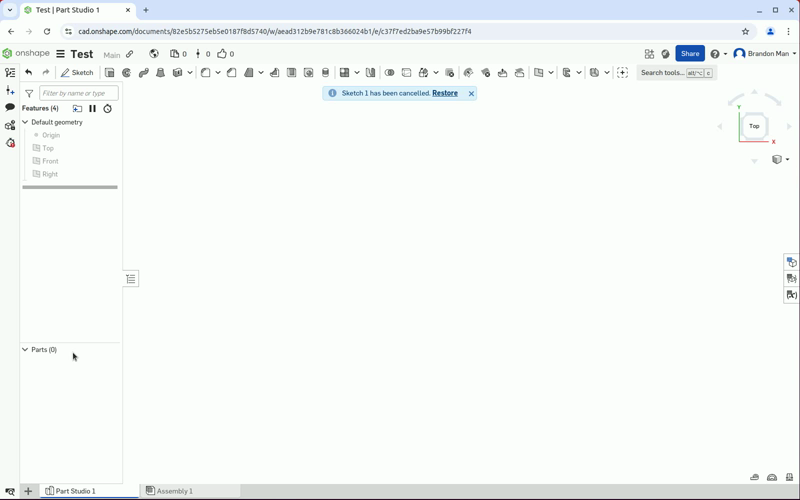
key_down(shift)
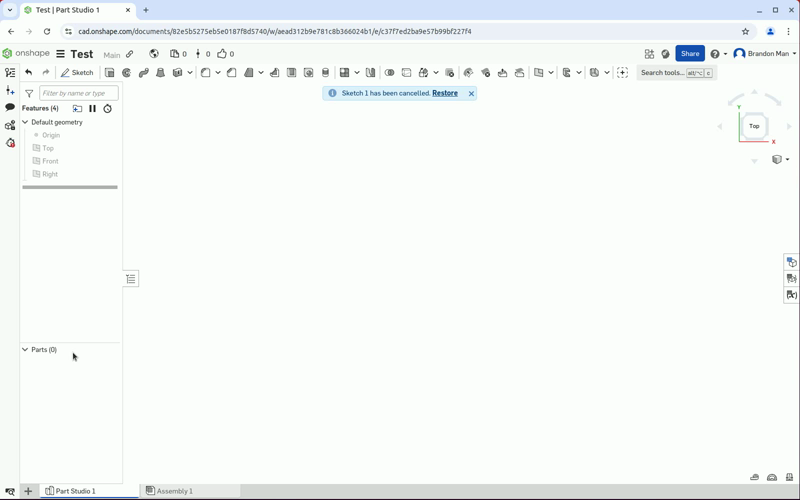
key(up)
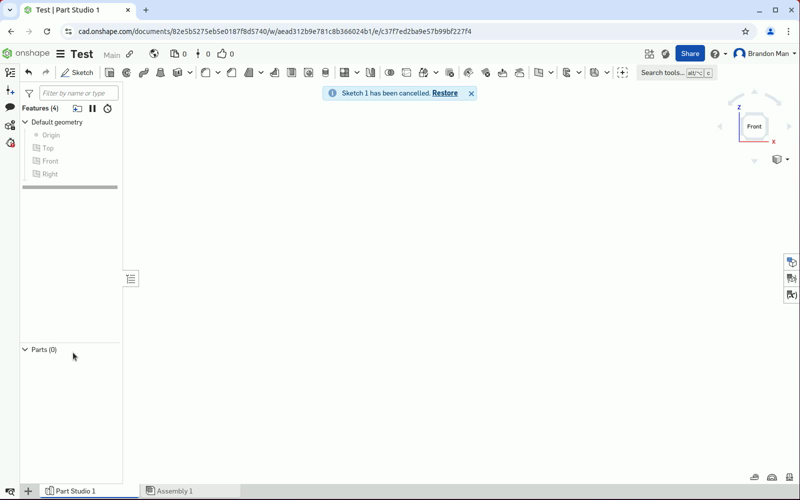
key_up(shift)
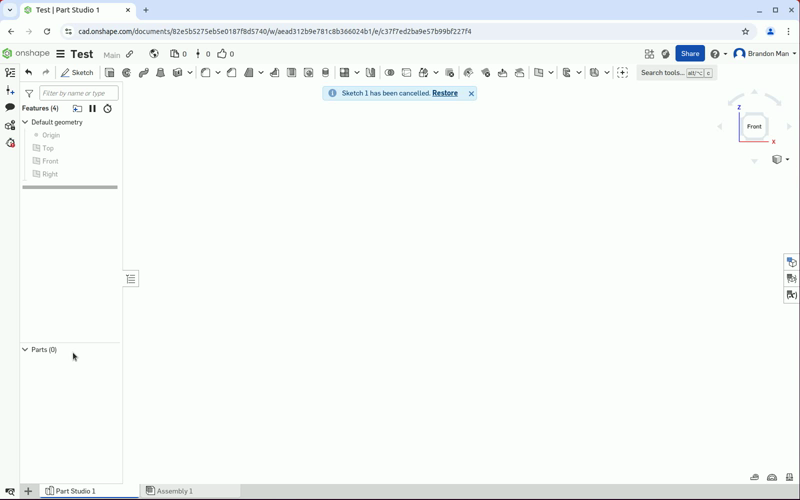
mouse_move(73, 352)
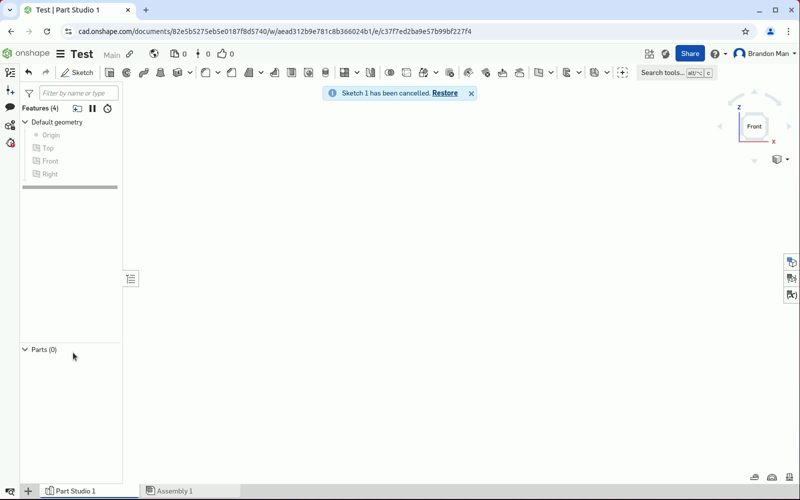
key(shift+y)
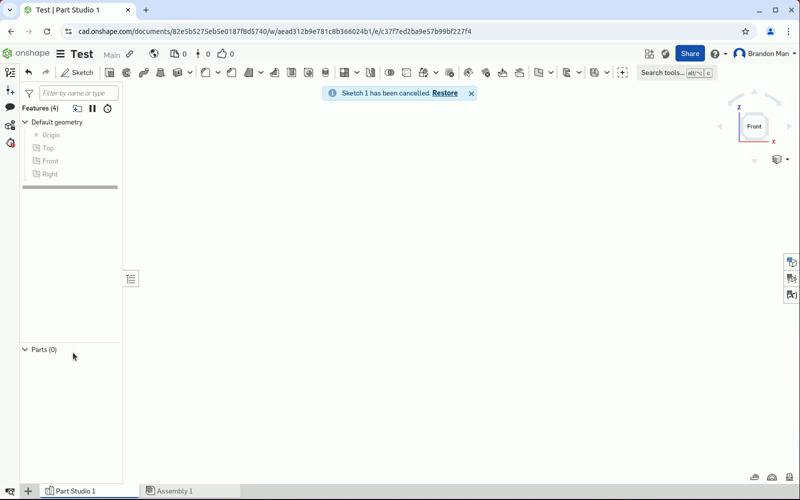
key(shift+s)
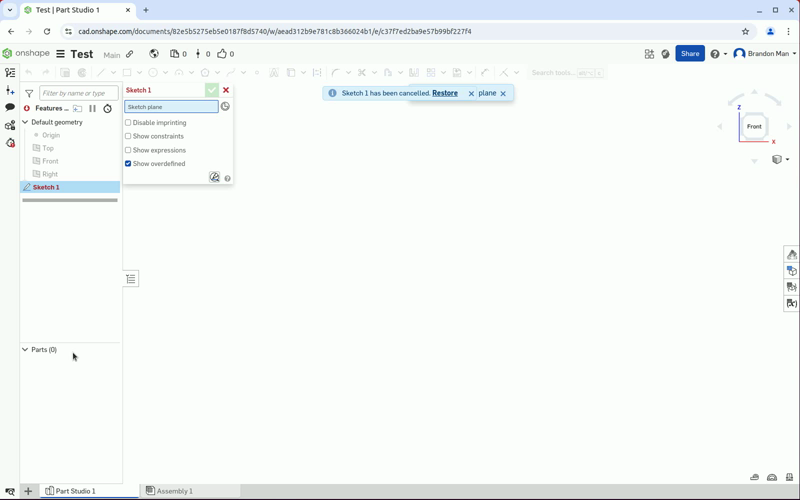
mouse_move(73, 163)
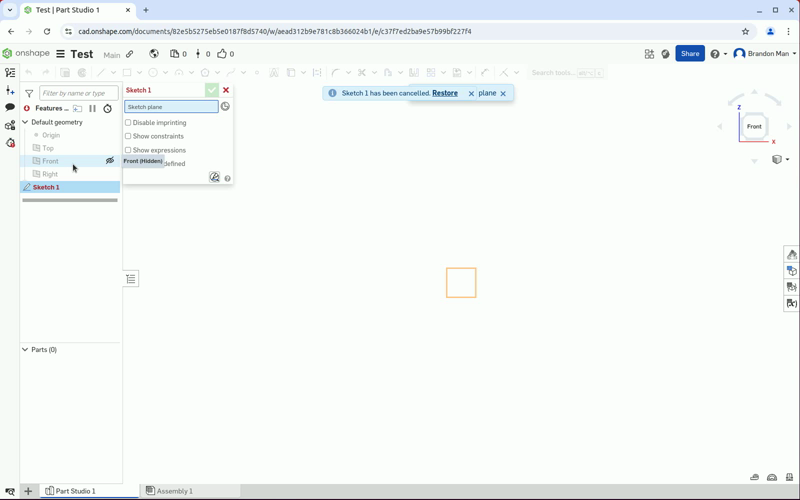
click(73, 163)
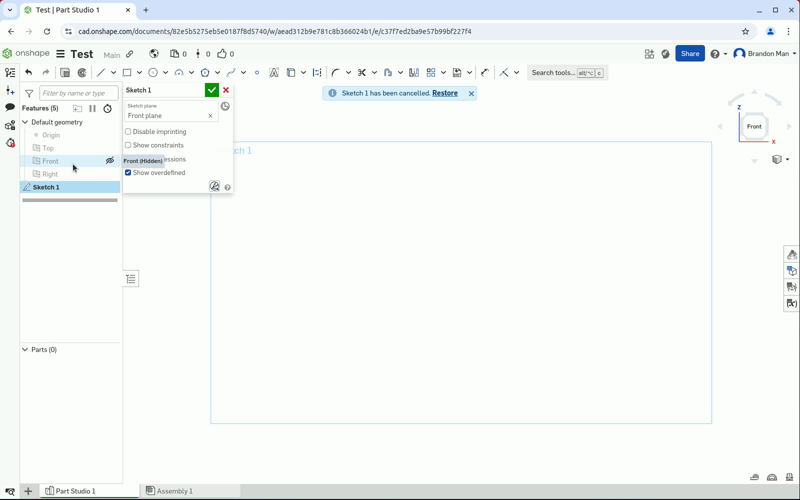
mouse_move(73, 352)
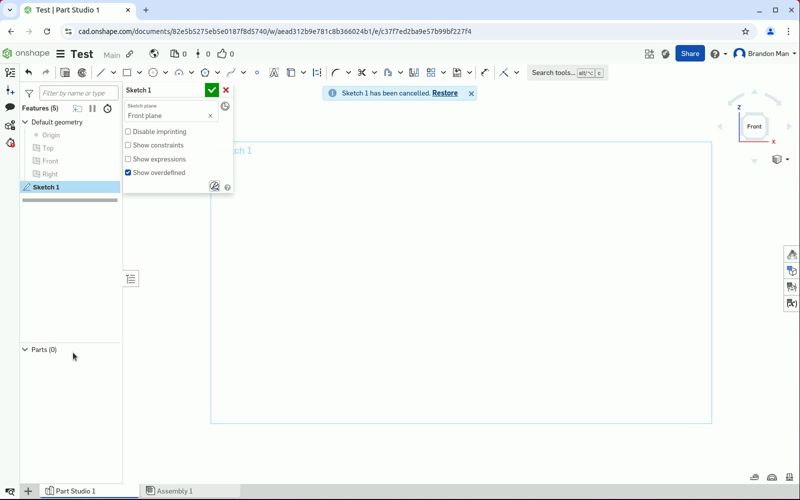
key(y)
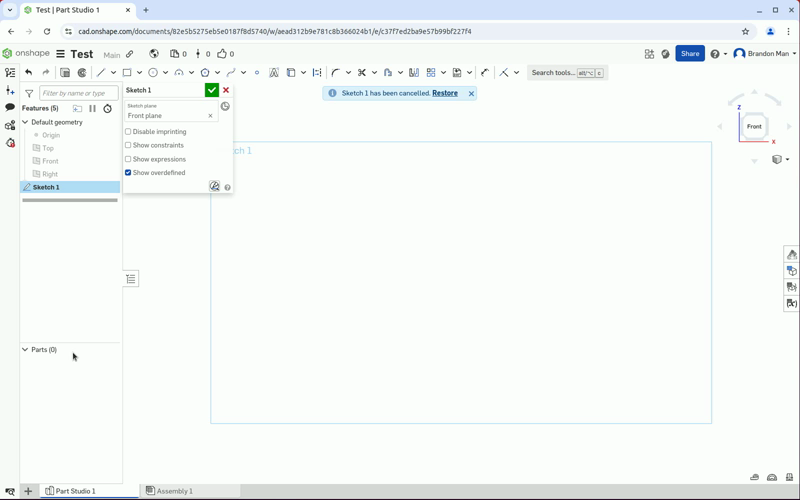
key(l)
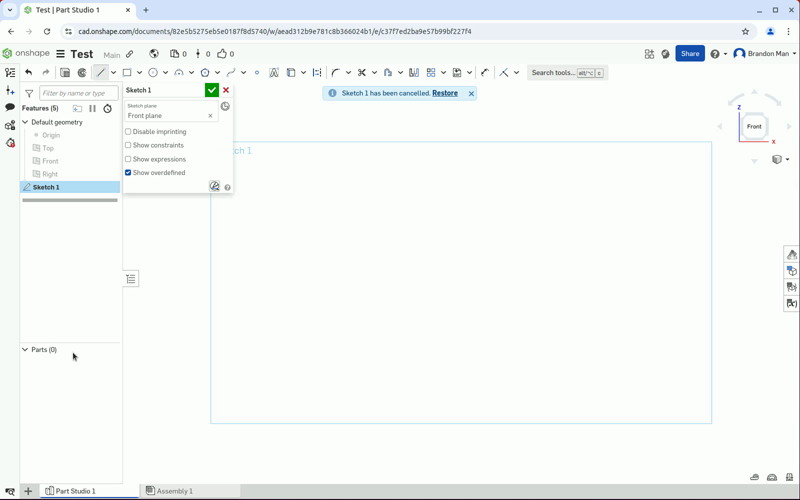
key_down(shift)
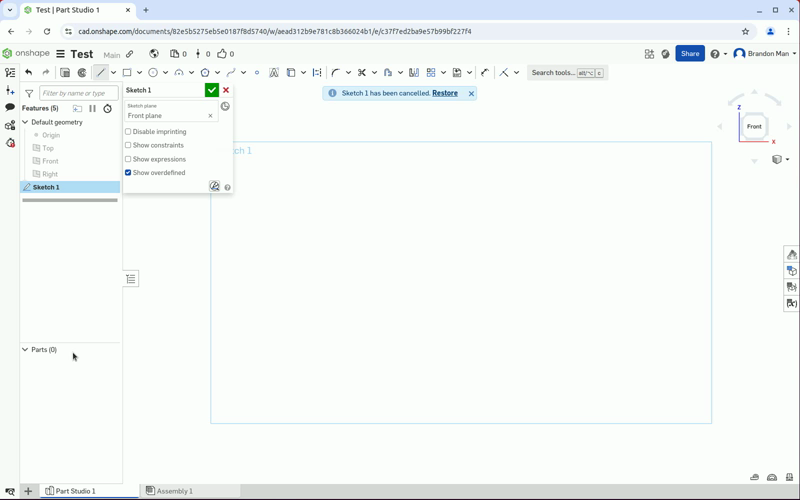
mouse_move(348, 282)
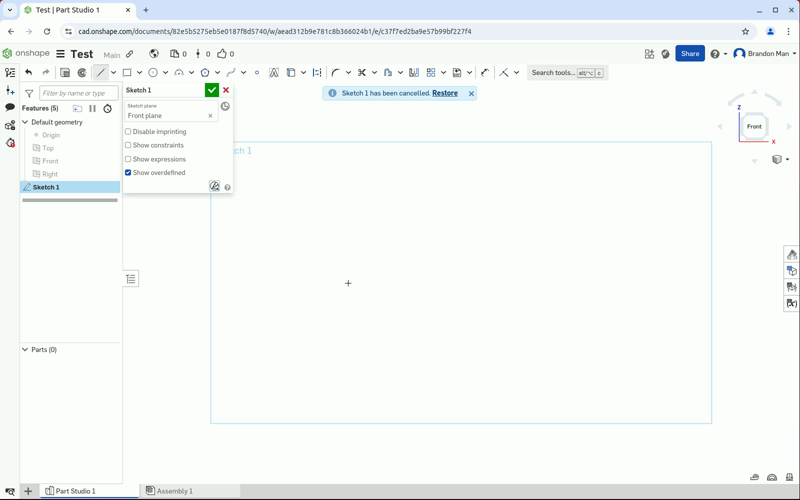
click(348, 282)
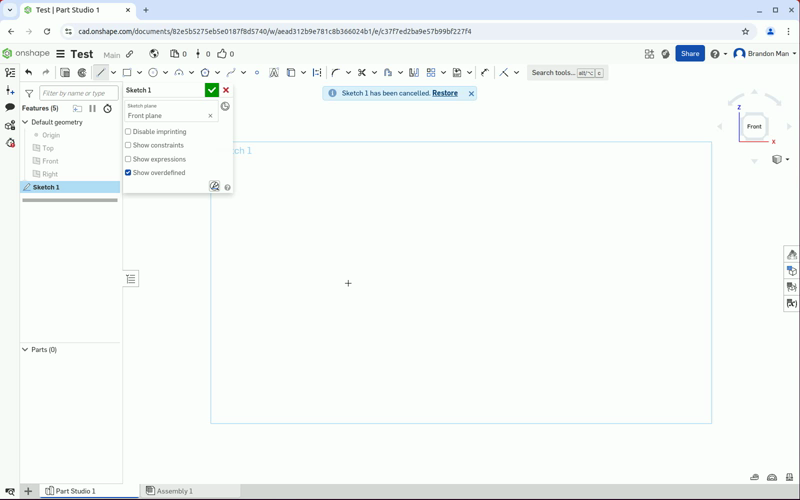
key_up(shift)
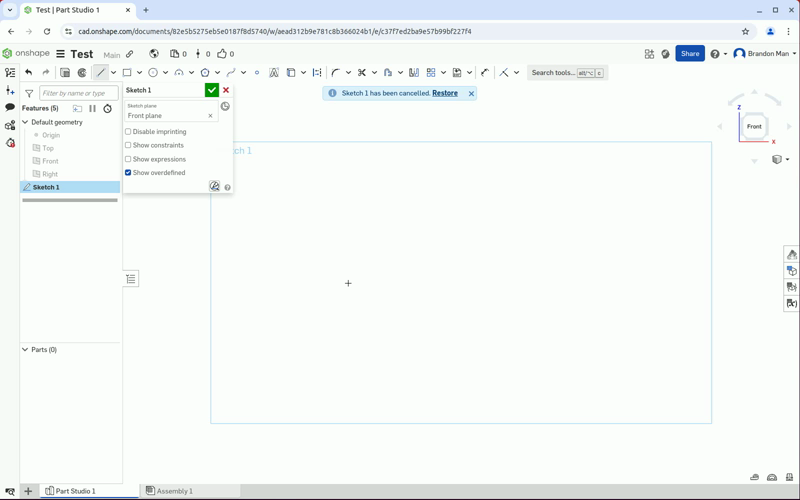
key_down(shift)
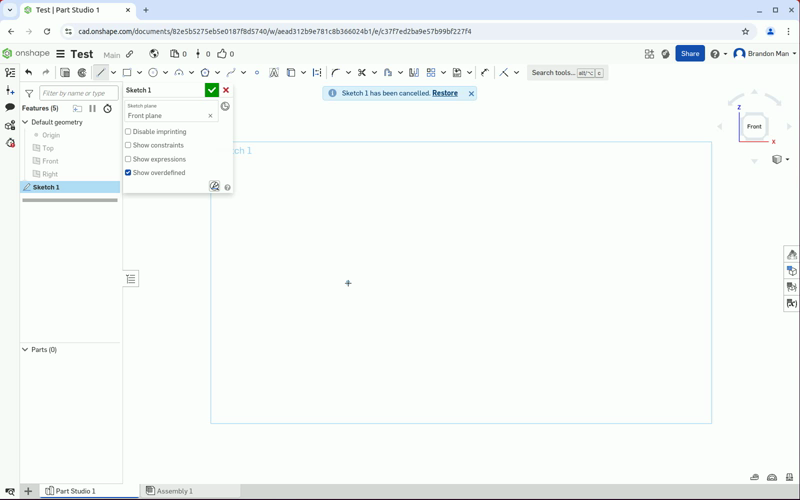
mouse_move(437, 282)
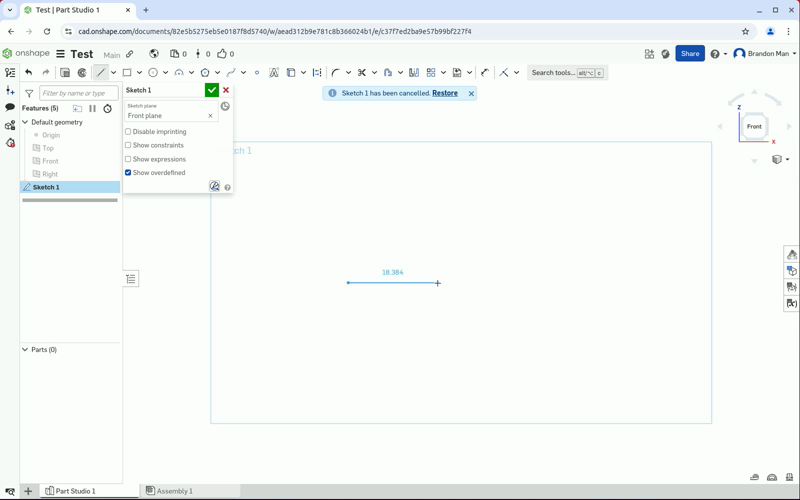
click(437, 282)
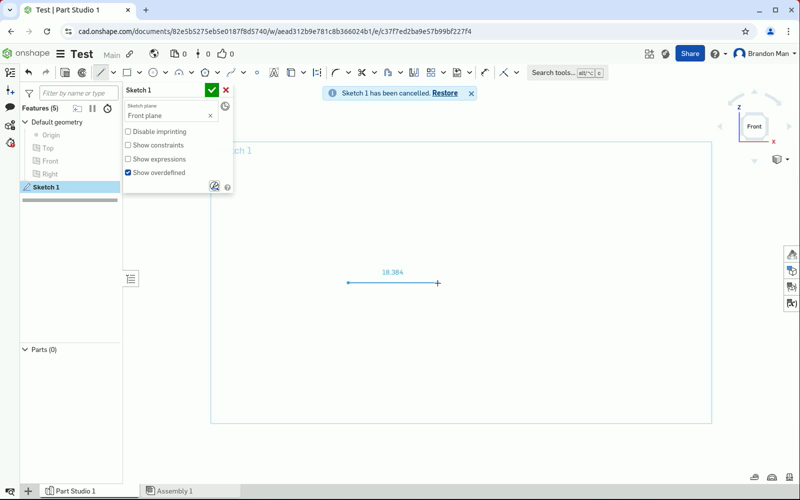
key_up(shift)
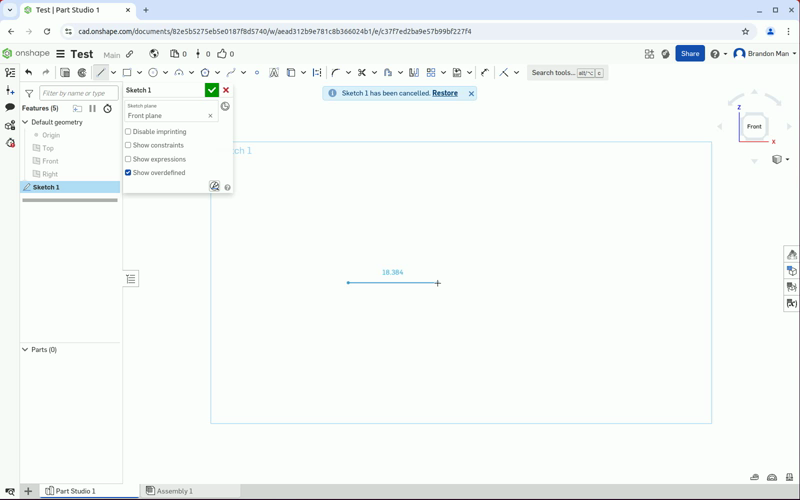
key(esc)
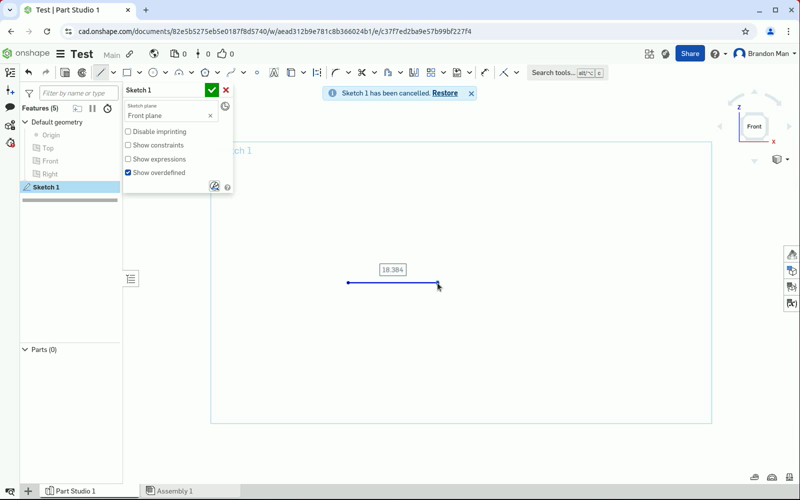
key(a)
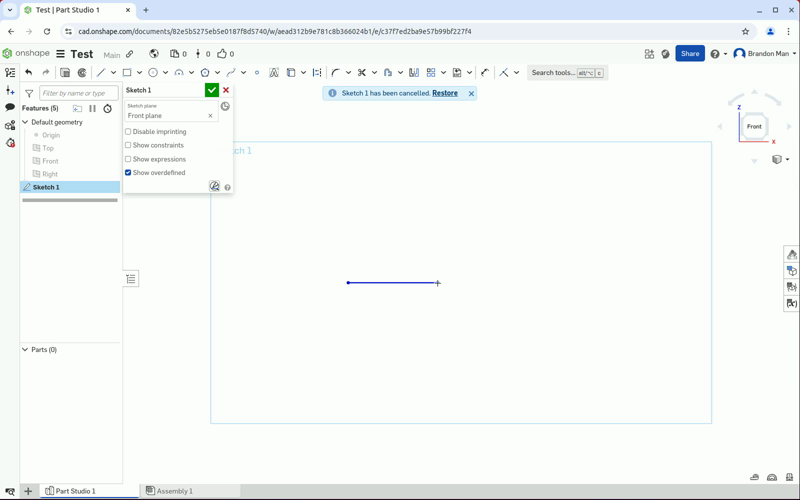
mouse_move(437, 282)
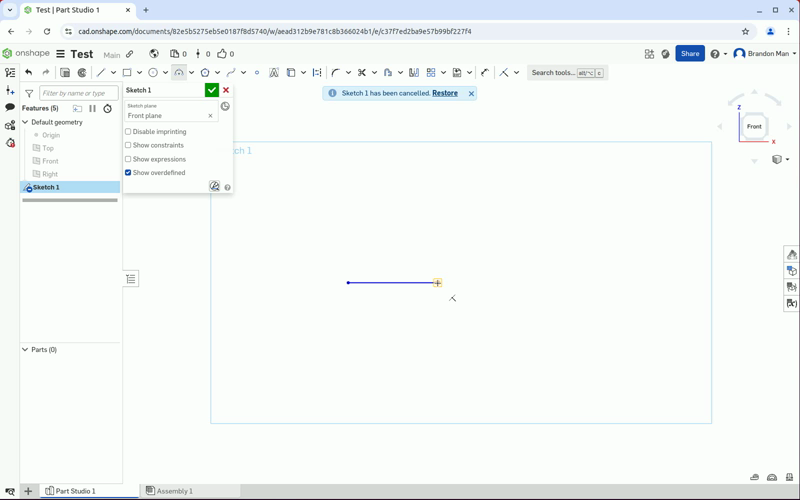
click(437, 282)
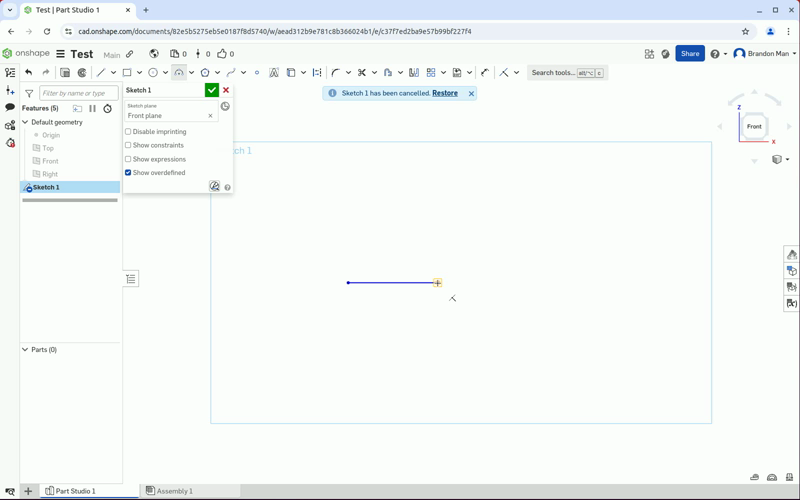
key_down(shift)
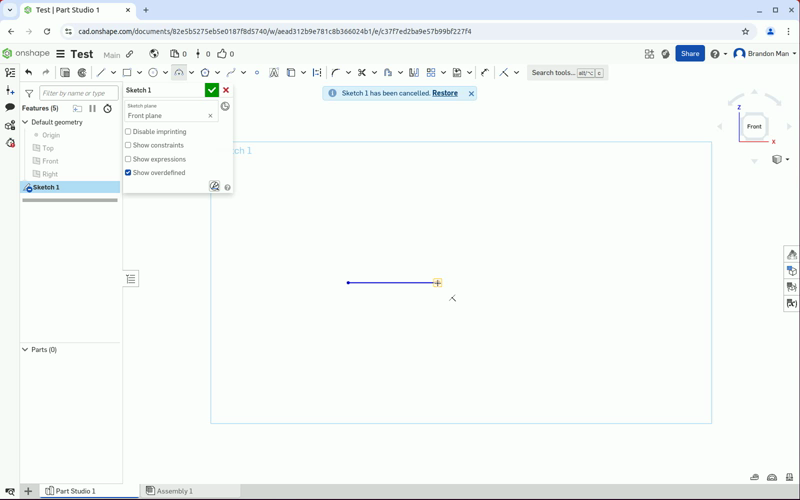
mouse_move(473, 301)
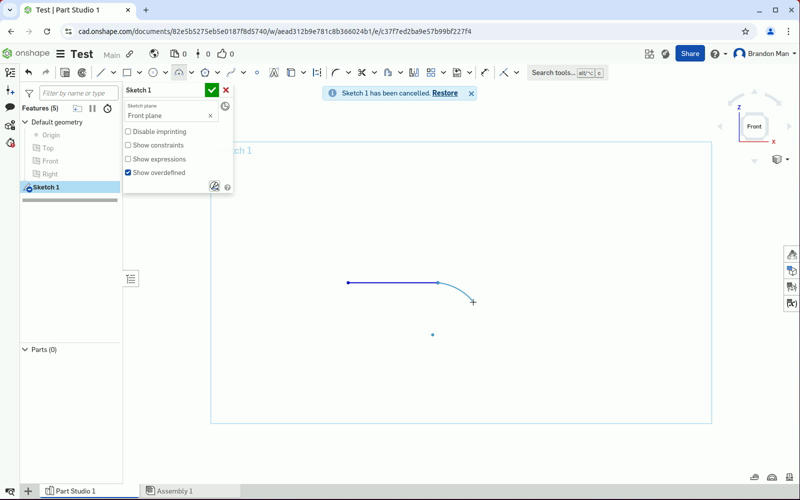
click(473, 301)
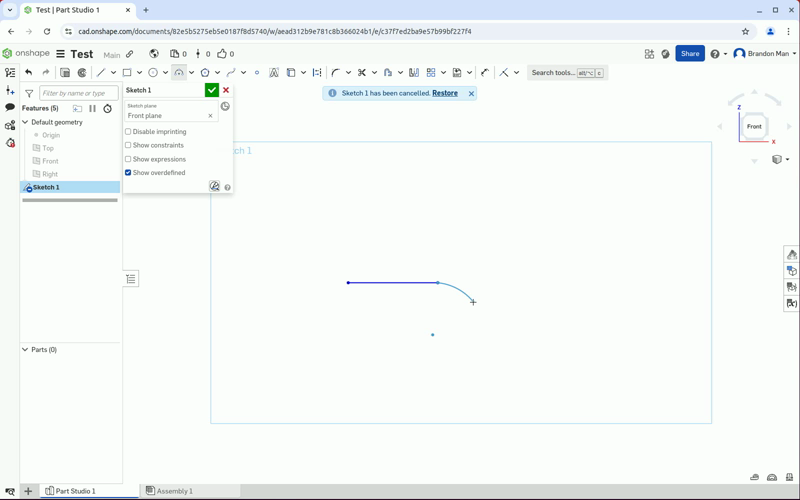
mouse_move(471, 261)
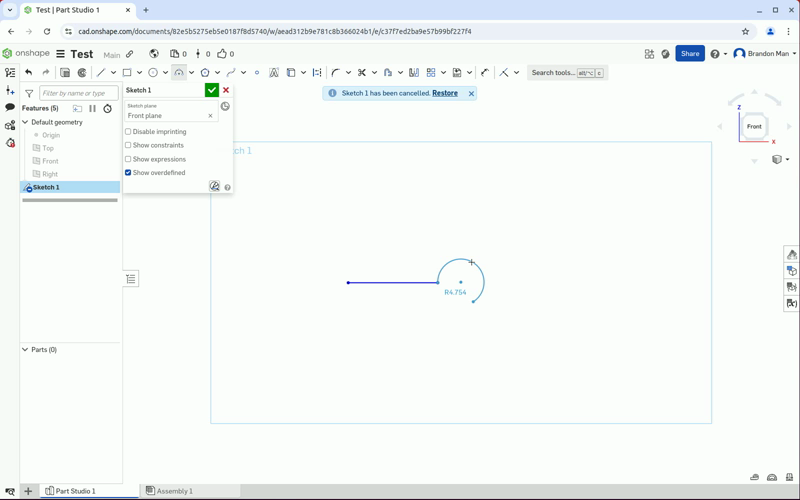
click(471, 261)
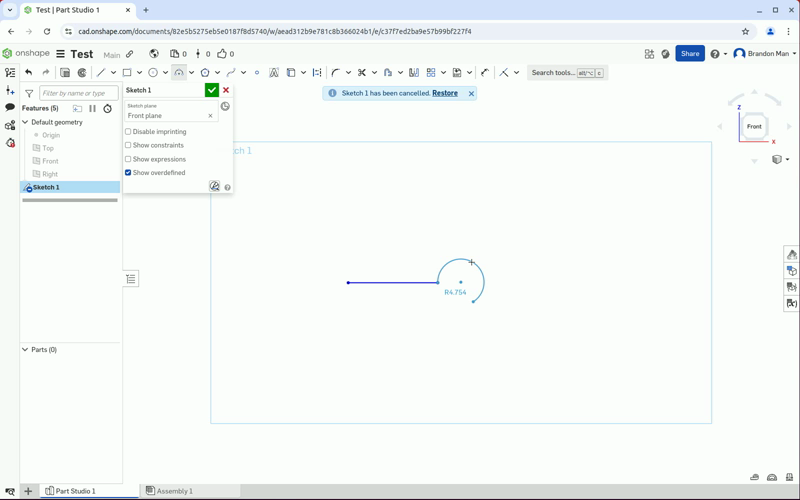
key_up(shift)
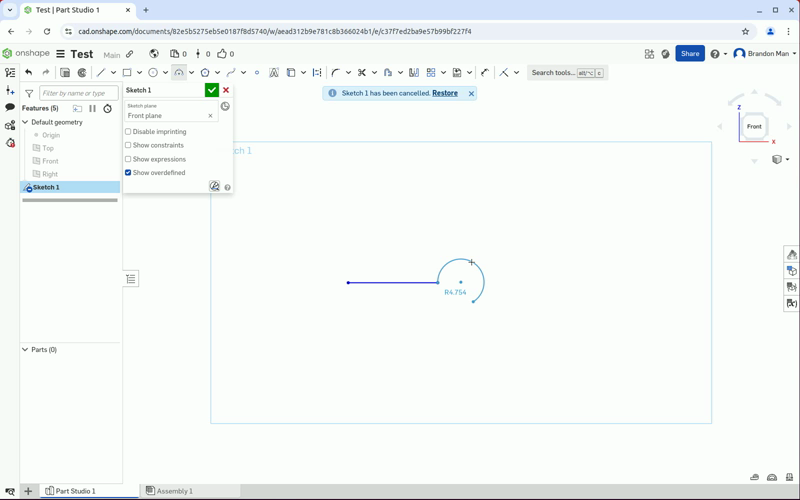
key(esc)
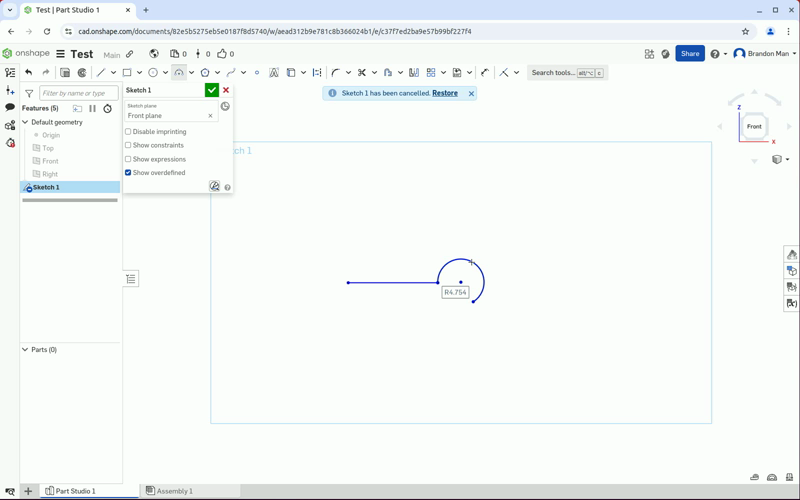
key(l)
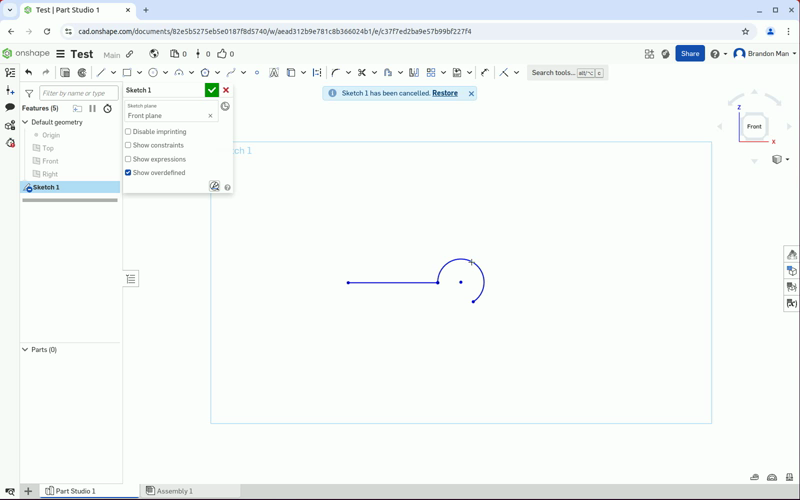
mouse_move(473, 301)
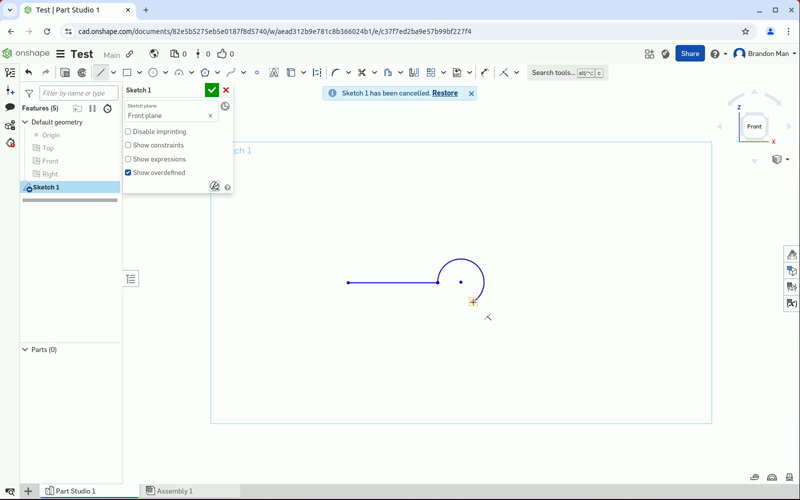
click(473, 301)
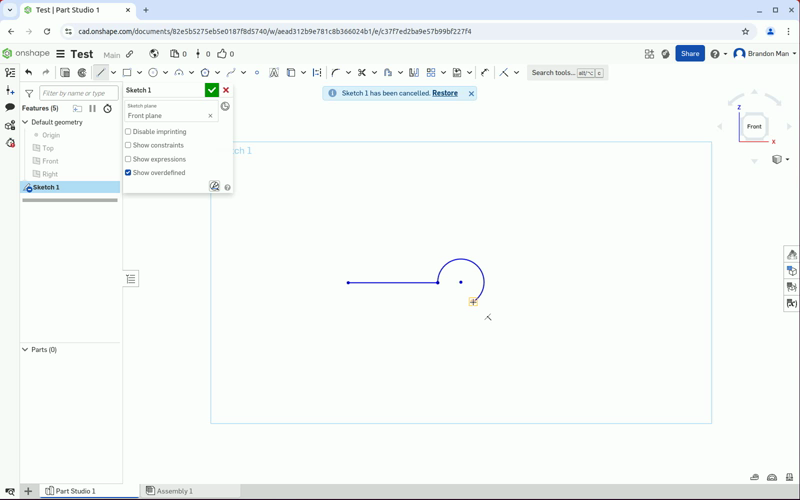
key_down(shift)
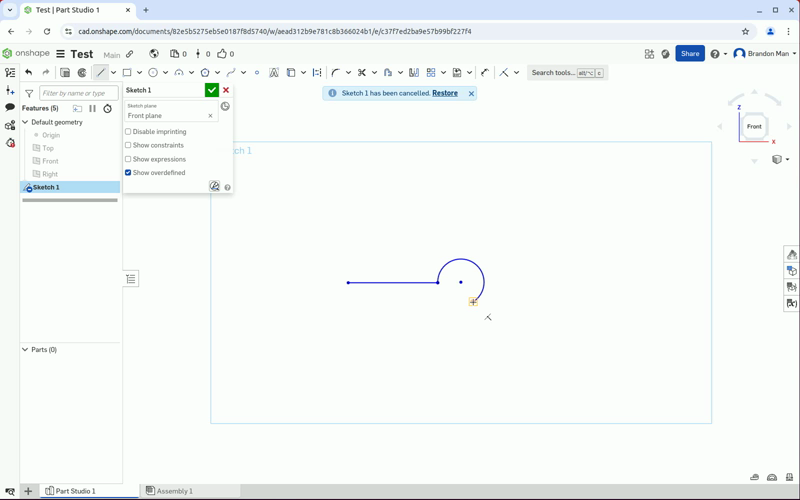
mouse_move(548, 351)
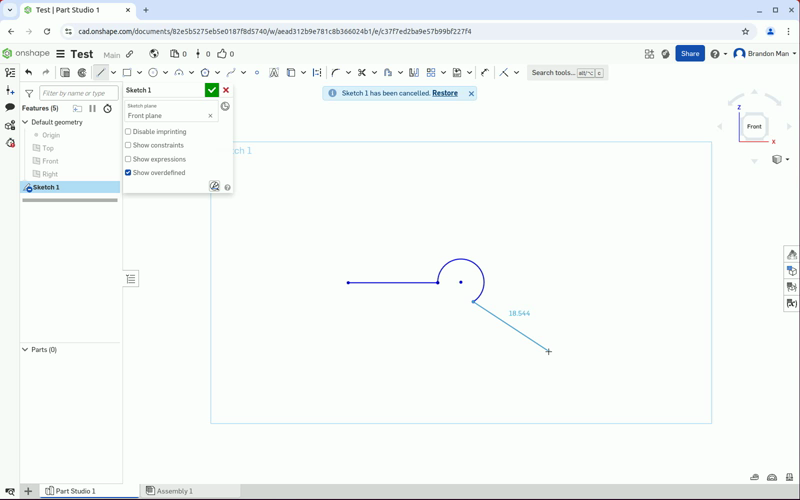
click(548, 351)
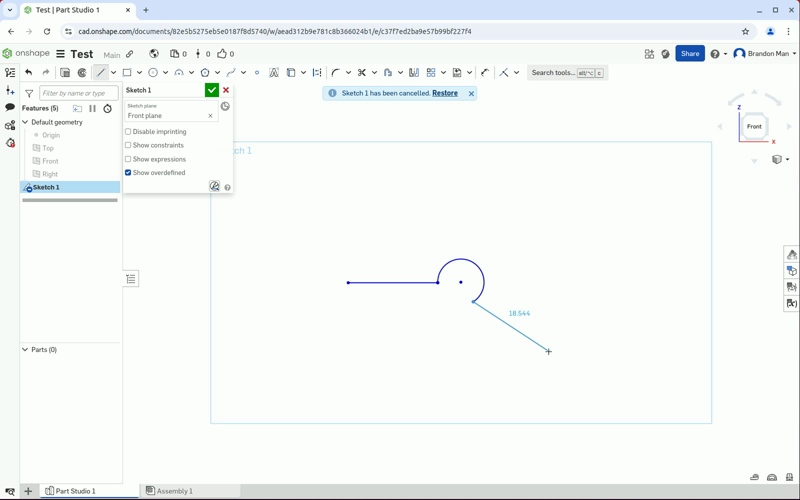
key_up(shift)
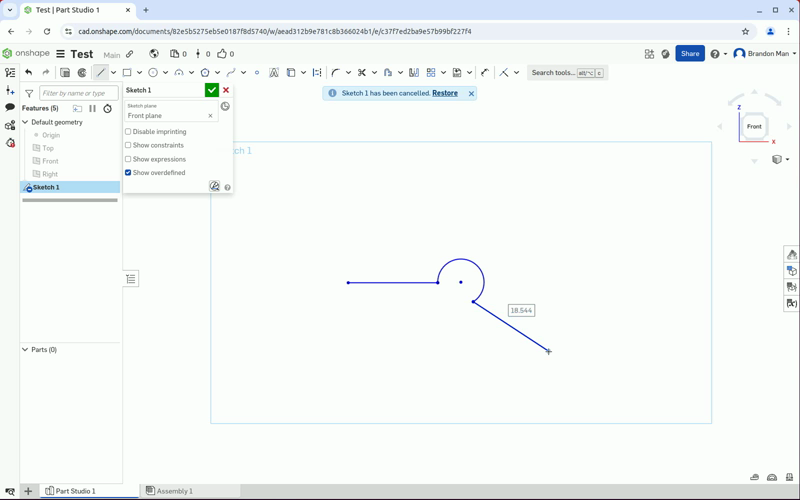
key(esc)
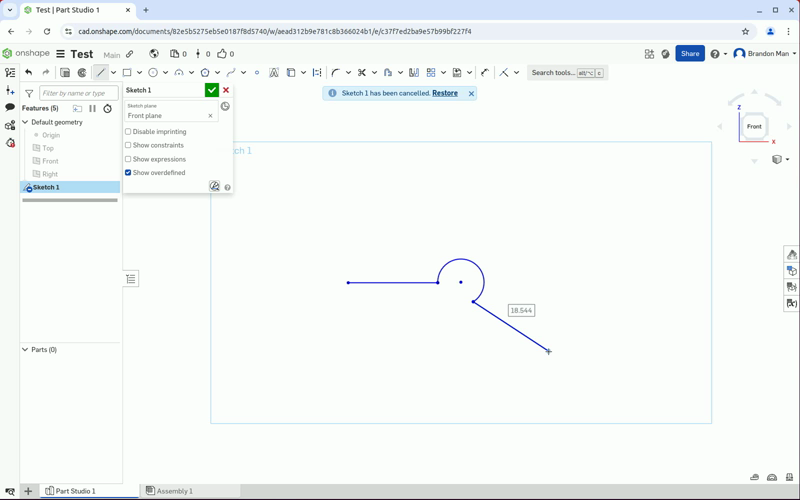
key(a)
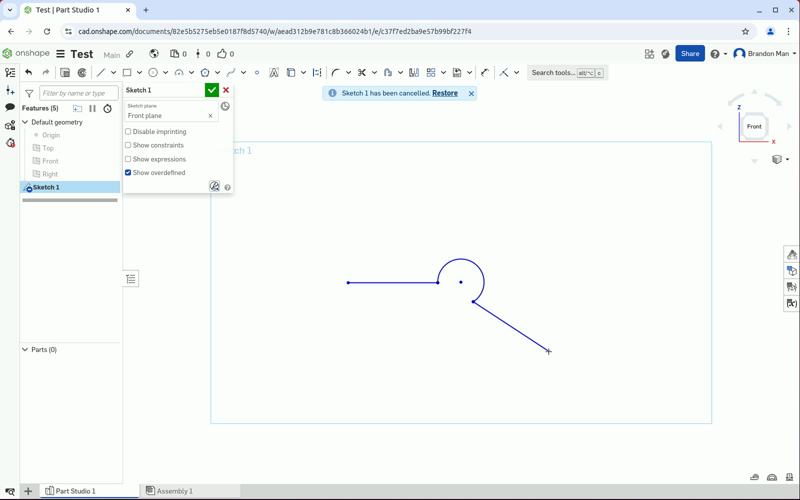
mouse_move(548, 351)
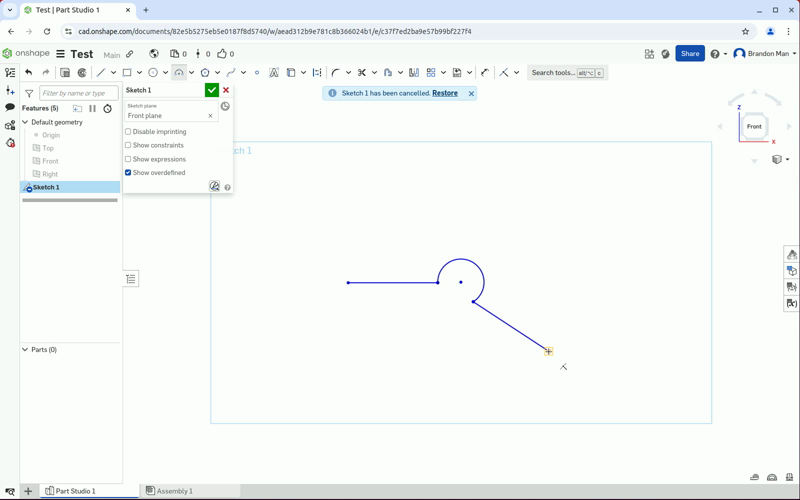
click(548, 351)
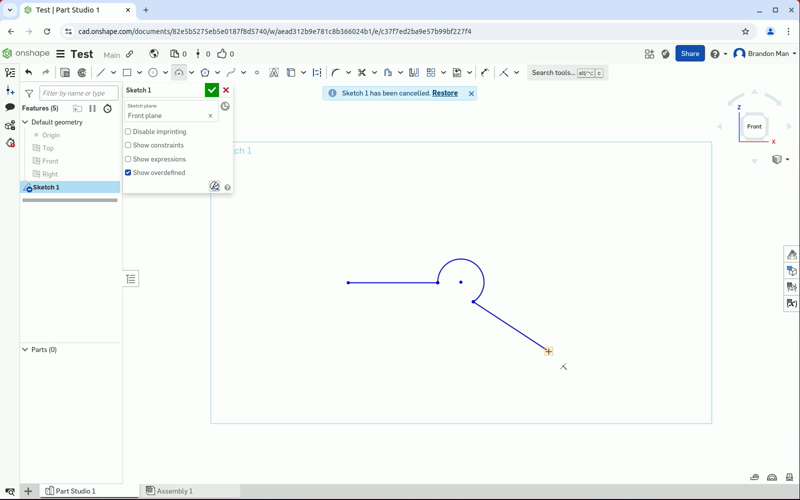
mouse_move(348, 282)
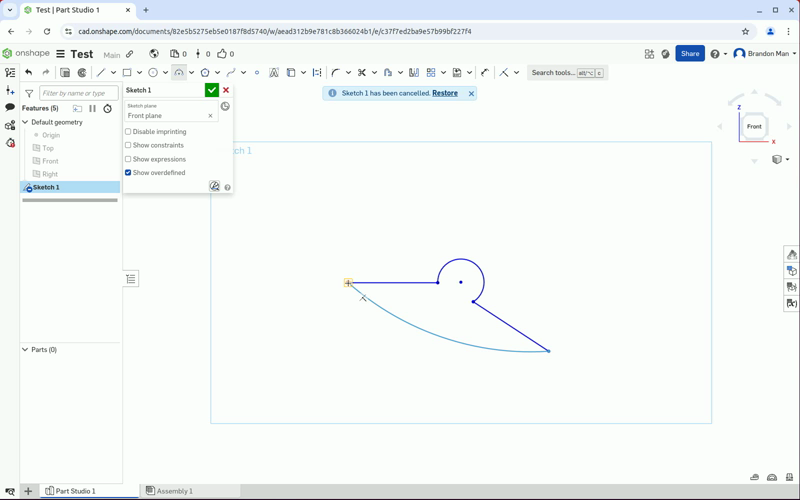
click(348, 282)
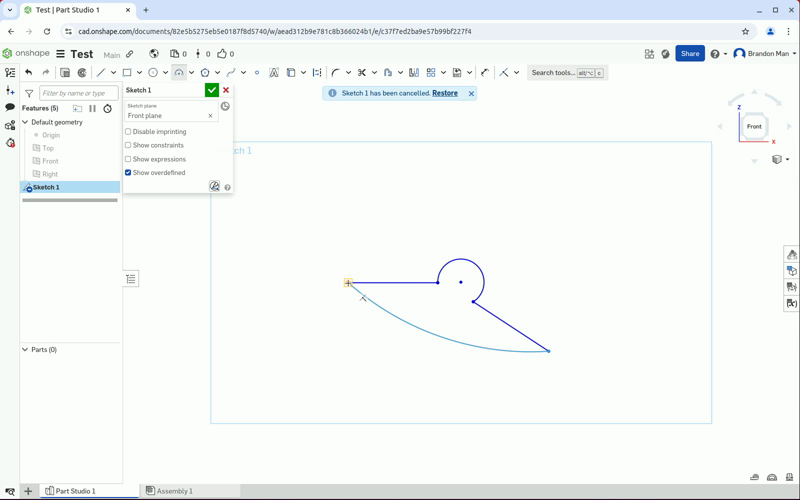
key_down(shift)
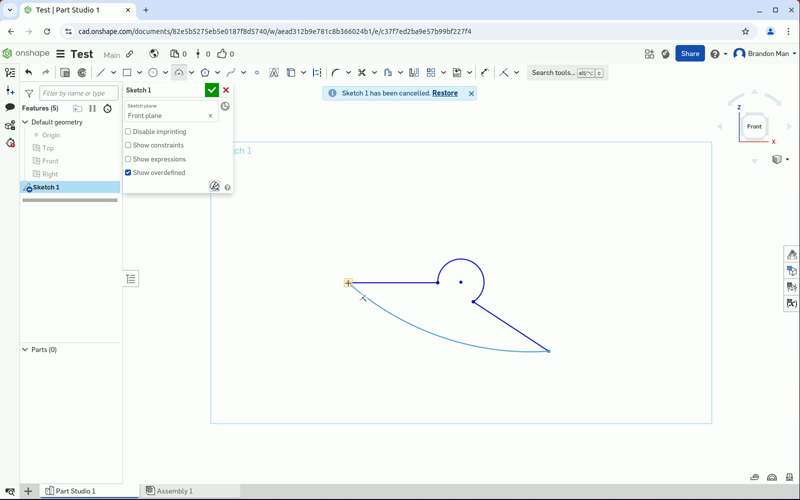
mouse_move(496, 176)
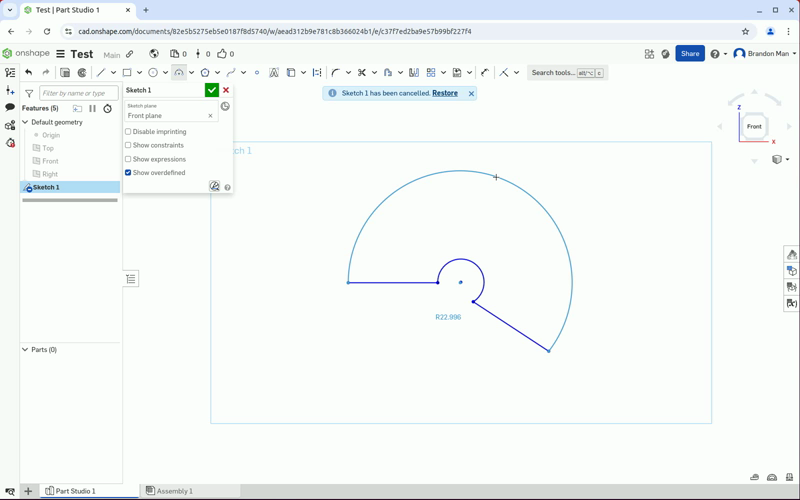
click(496, 176)
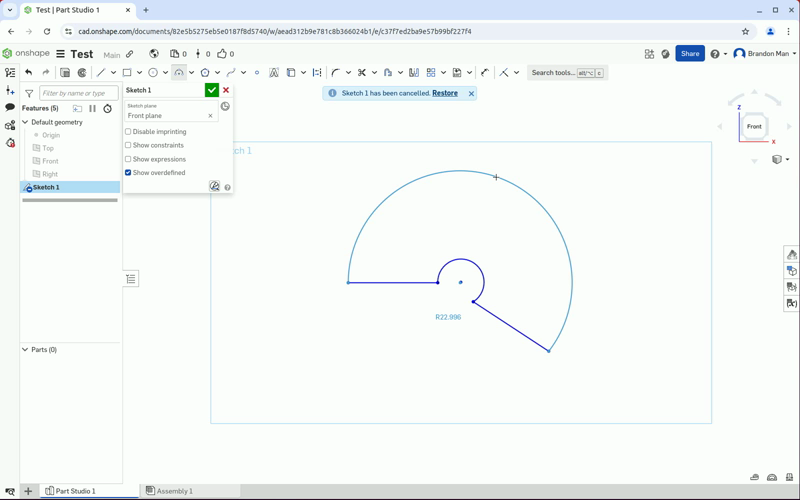
key_up(shift)
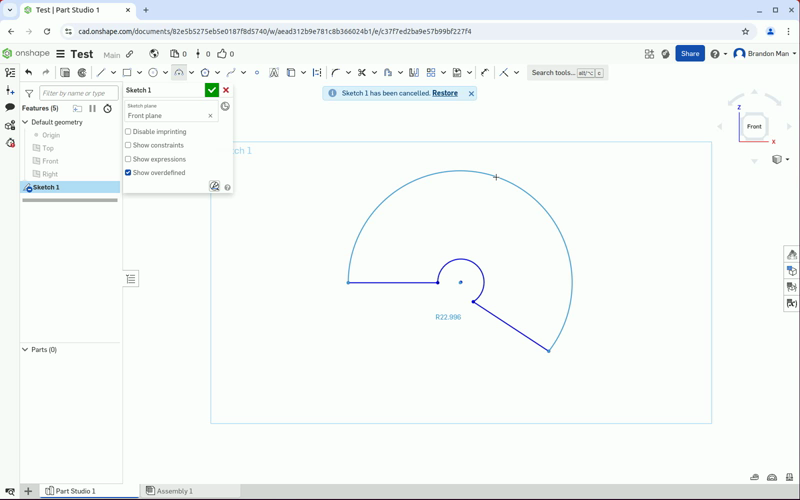
key(esc)
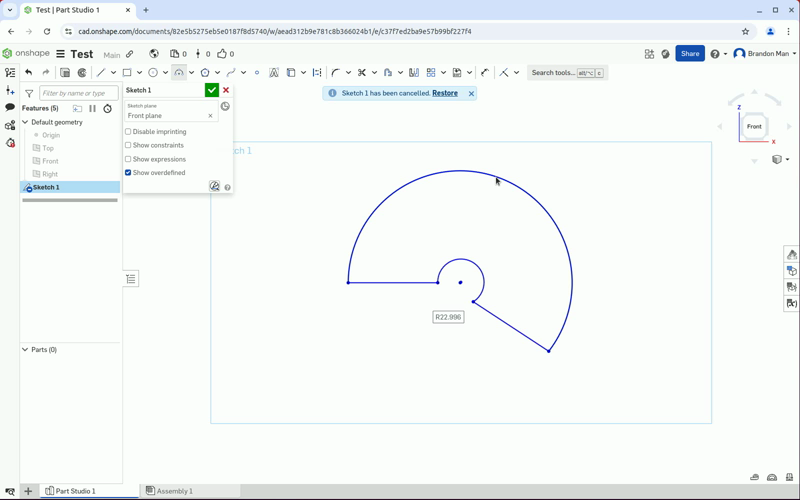
mouse_move(426, 234)
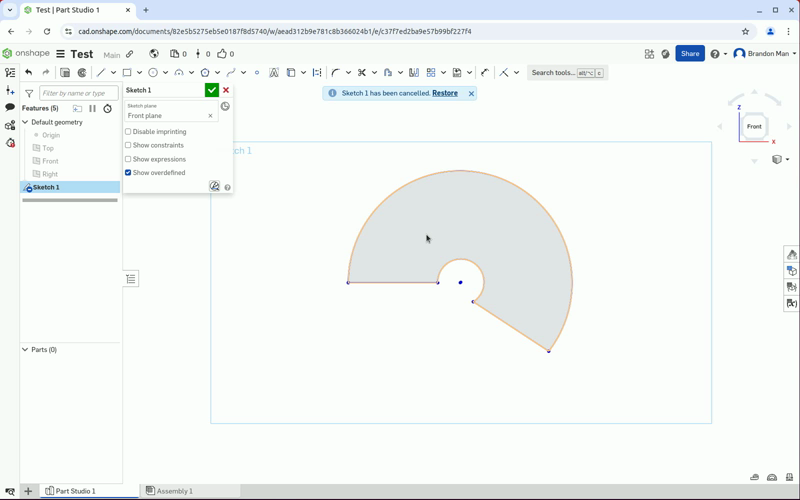
click(426, 234)
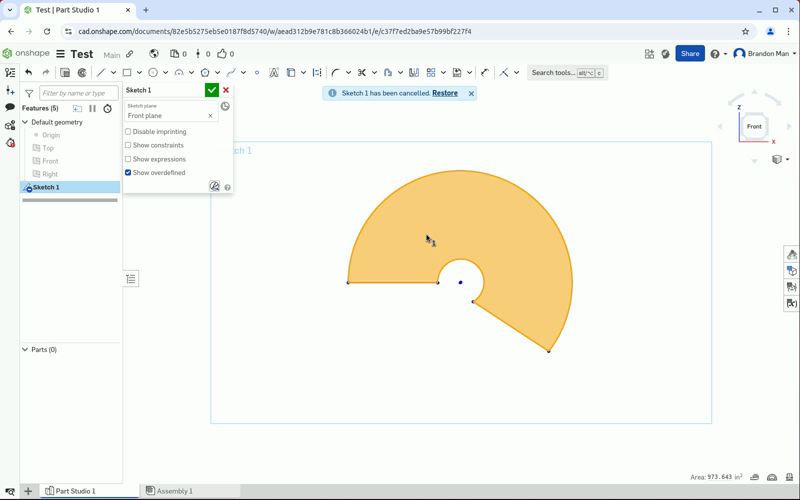
mouse_move(73, 352)
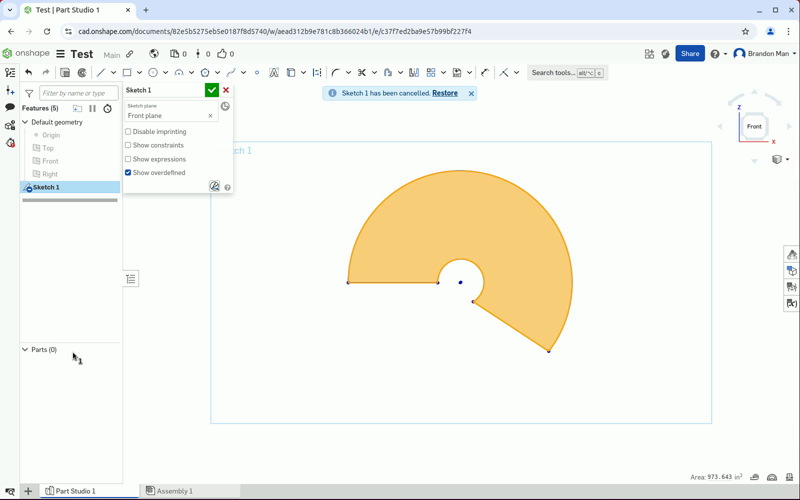
key(shift+y)
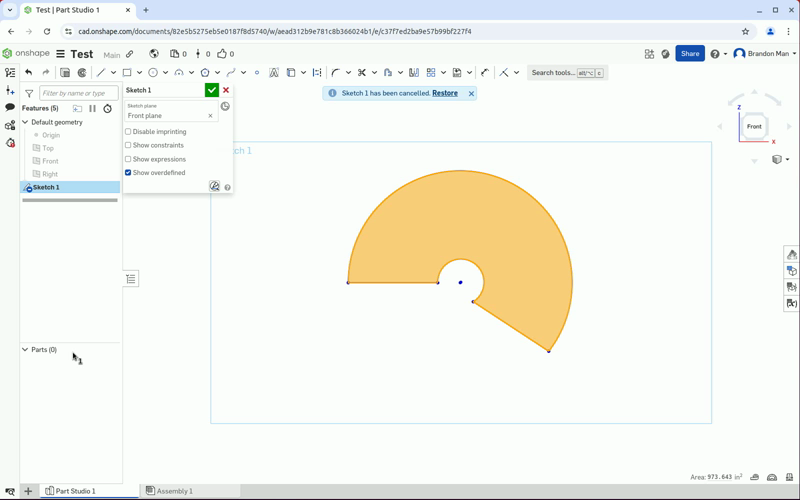
key(shift+e)
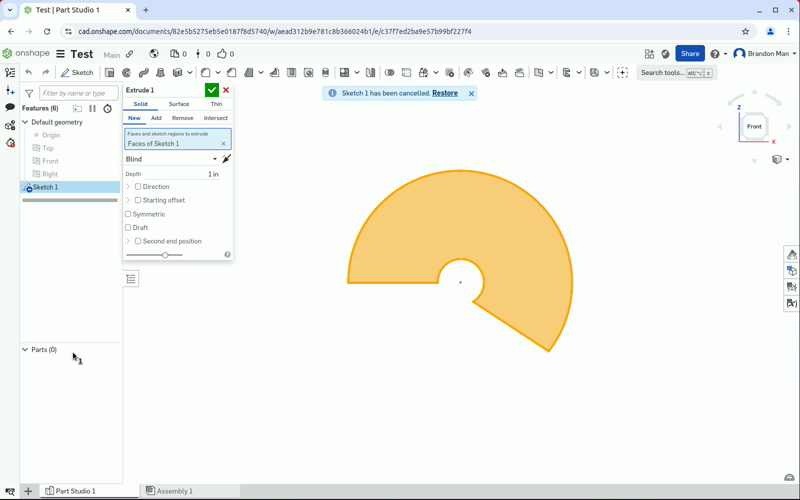
mouse_move(143, 106)
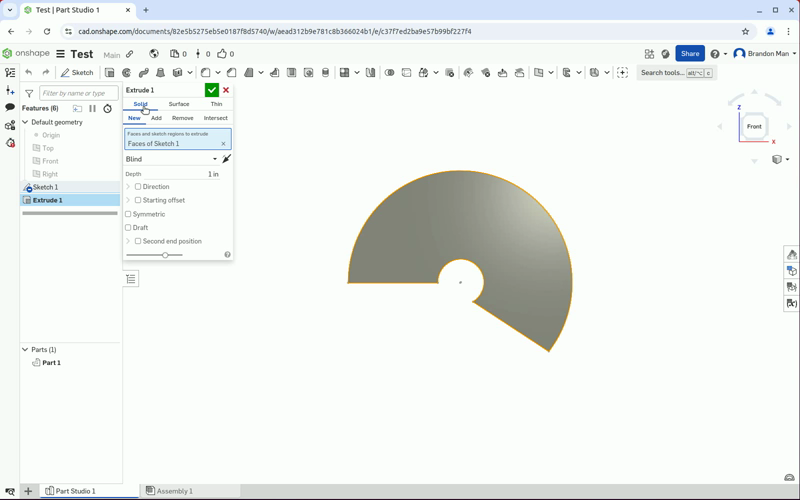
click(143, 106)
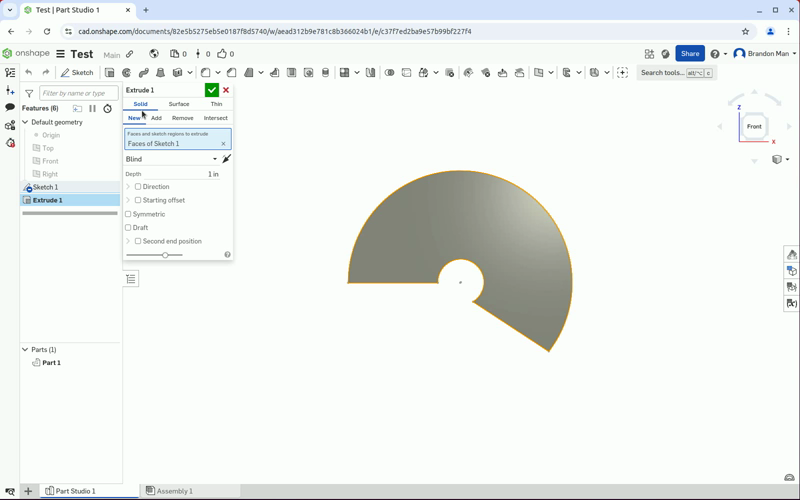
mouse_move(137, 120)
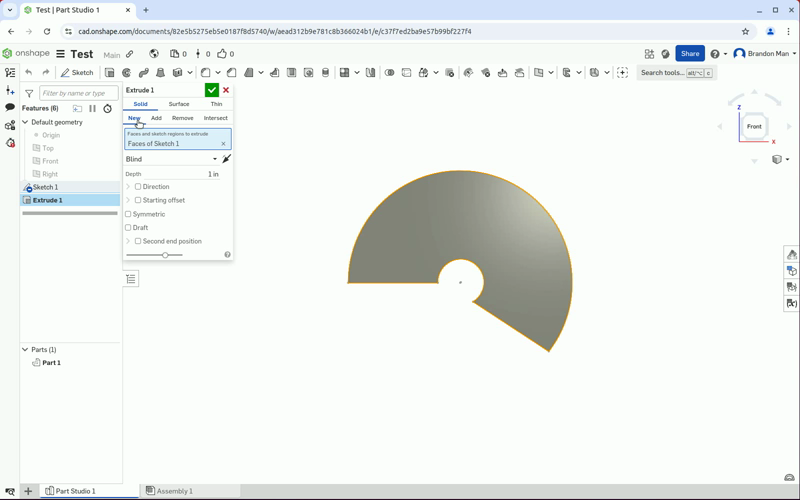
click(137, 120)
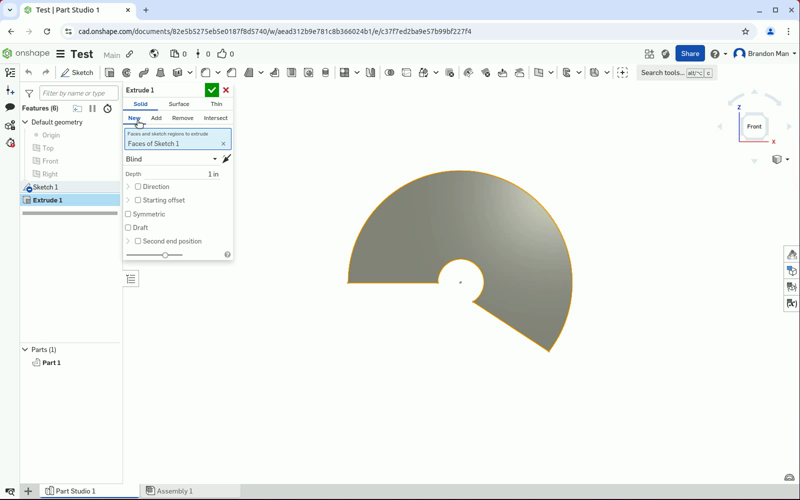
key(tab, 4)
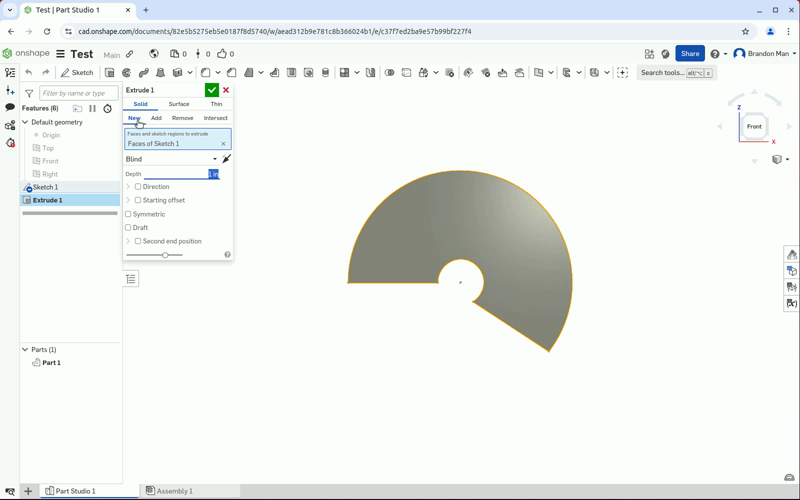
text(-0.241)
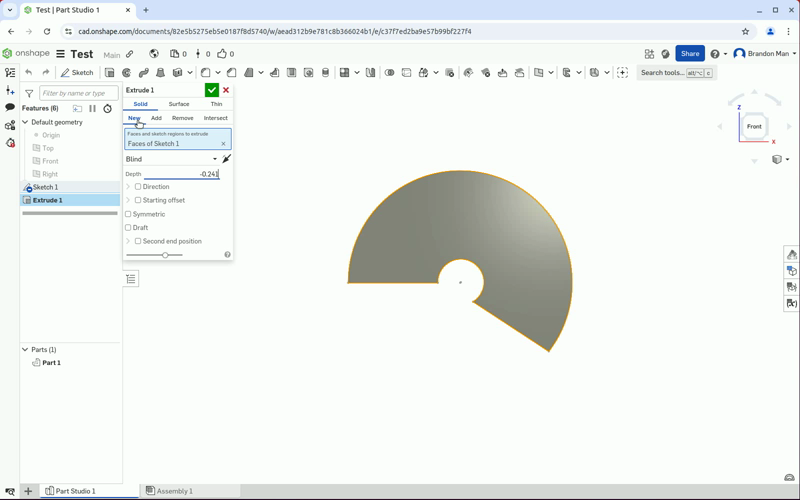
key(enter)
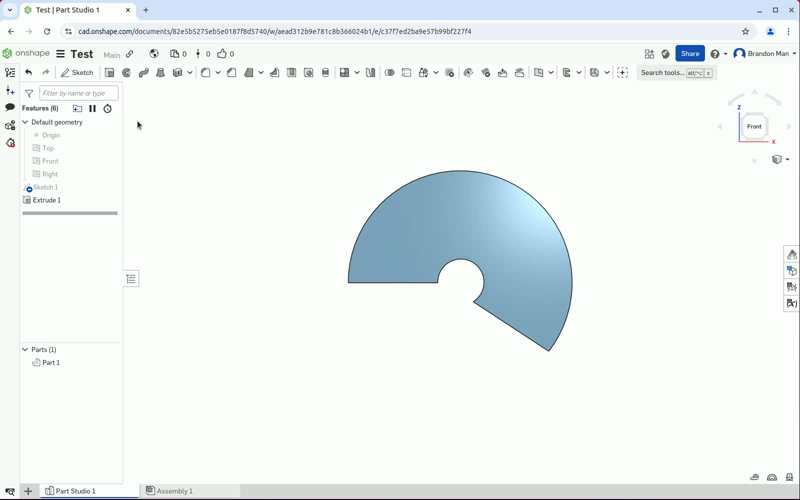
key(shift+h)
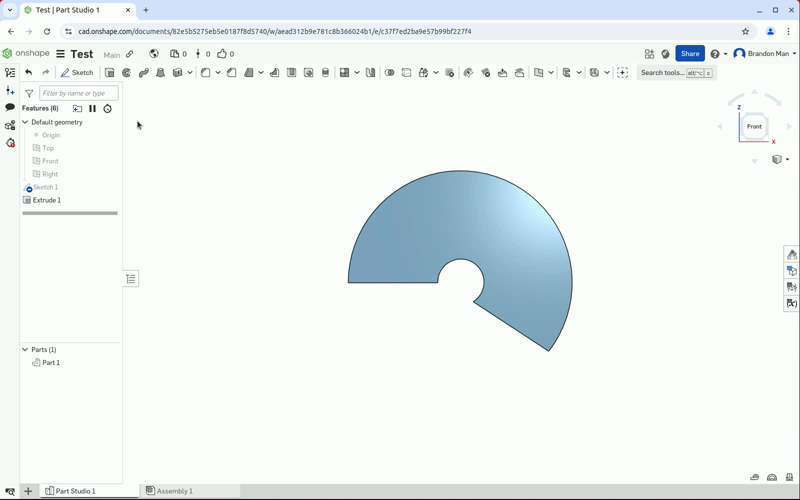
key(shift+h)
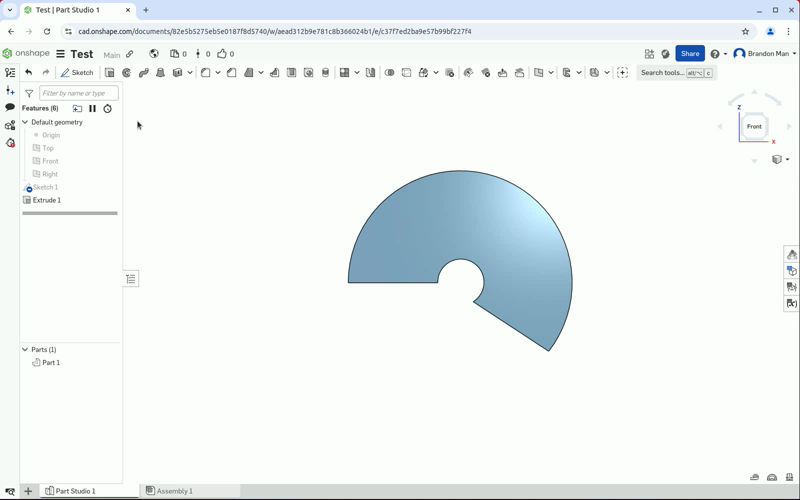
mouse_move(73, 189)
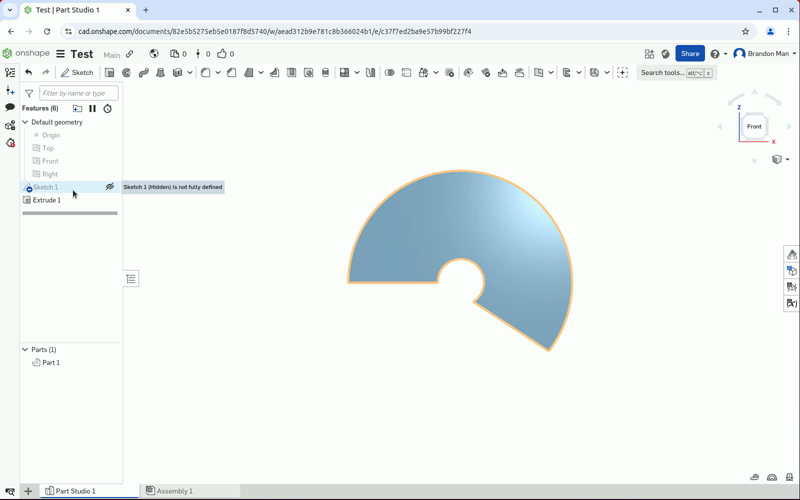
click(73, 189)
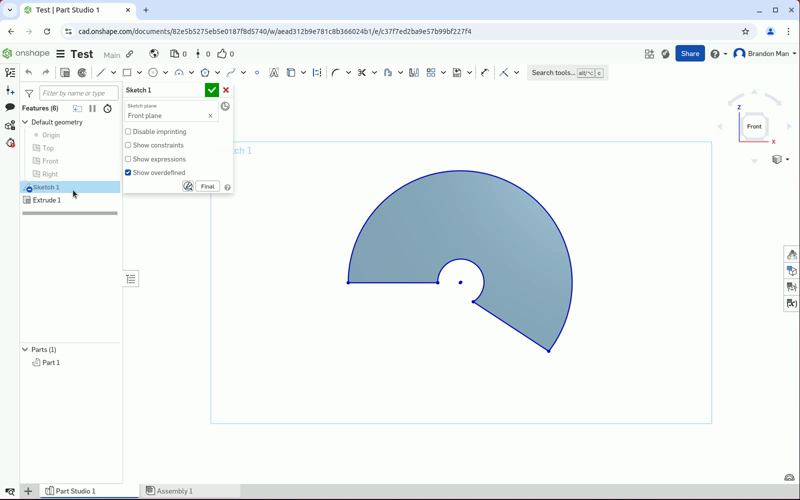
mouse_move(229, 92)
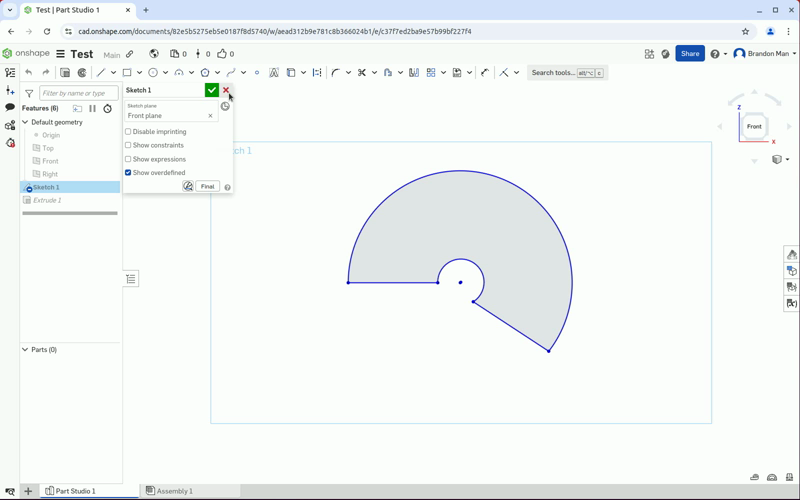
click(229, 92)
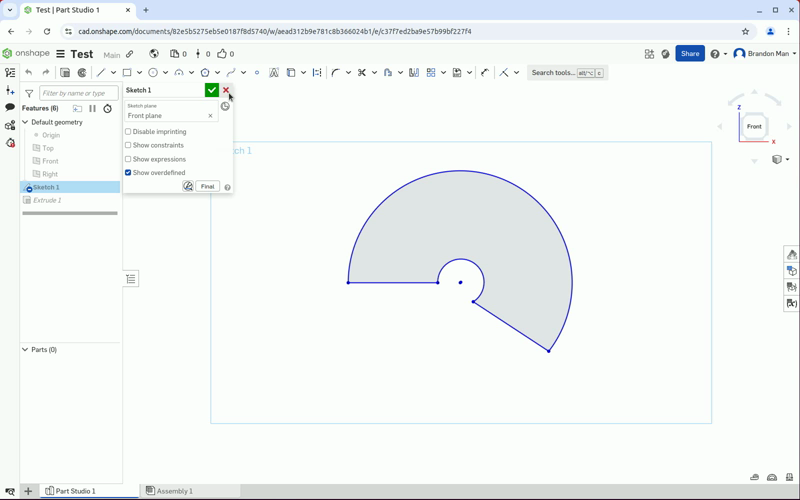
key(shift+s)
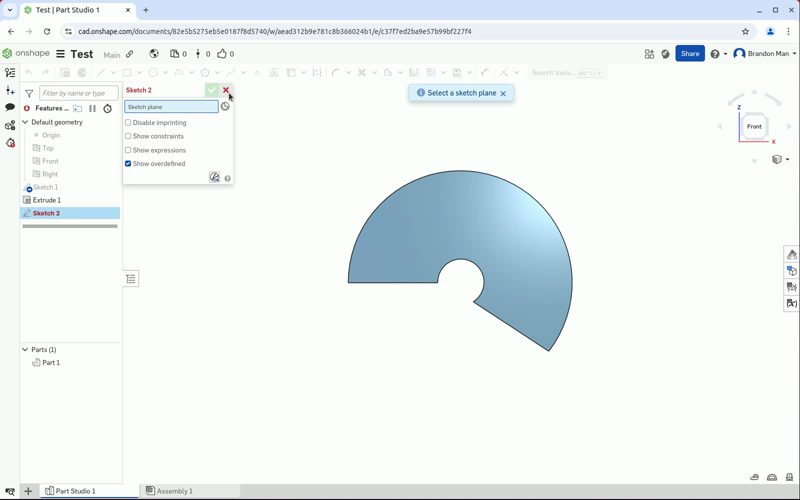
mouse_move(73, 163)
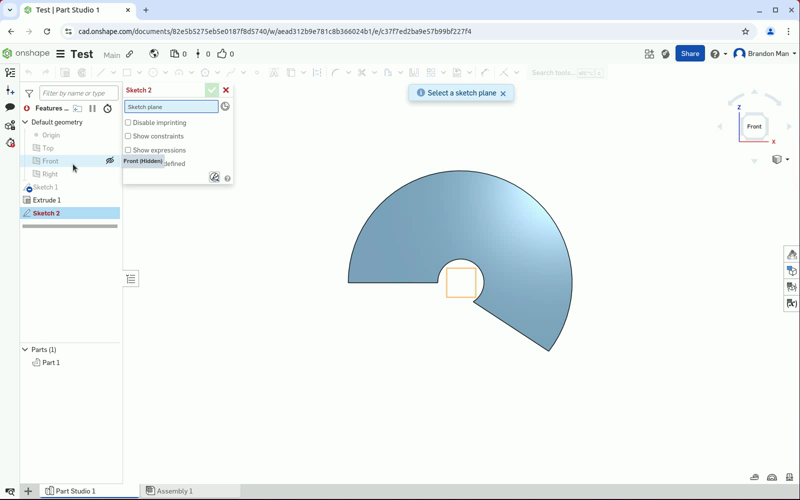
click(73, 163)
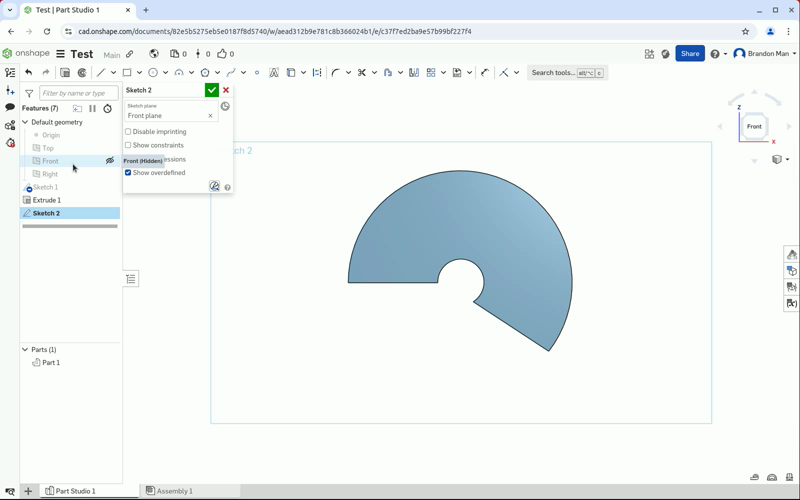
mouse_move(73, 352)
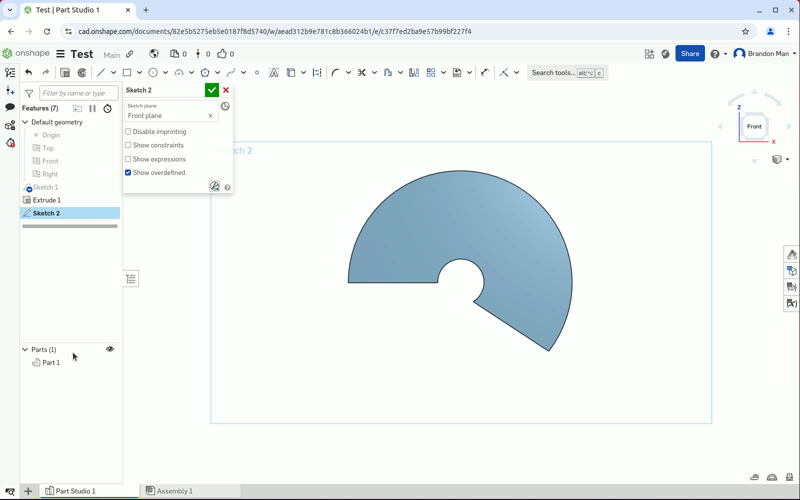
key(y)
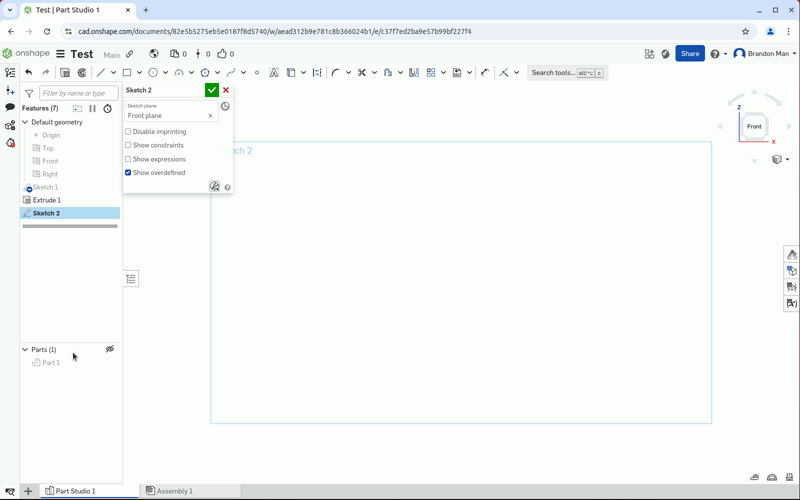
key(c)
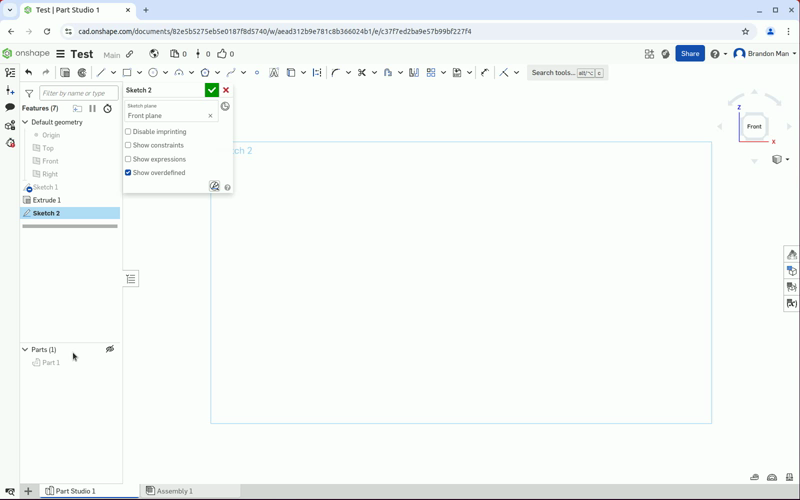
key_down(shift)
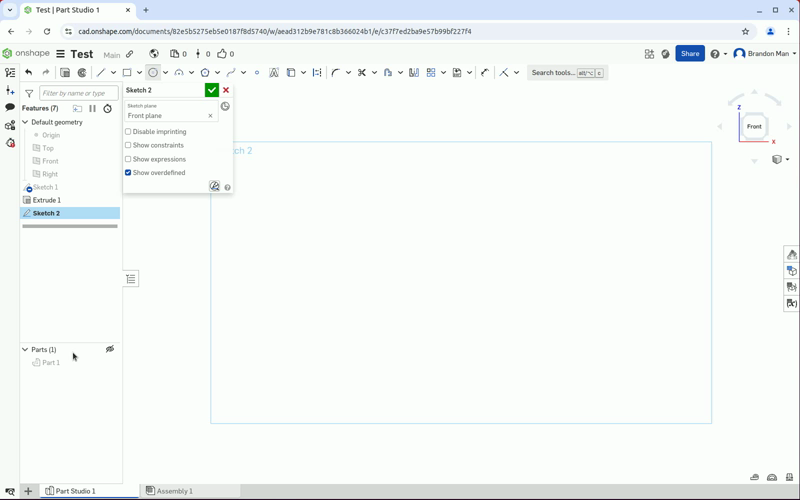
mouse_move(363, 278)
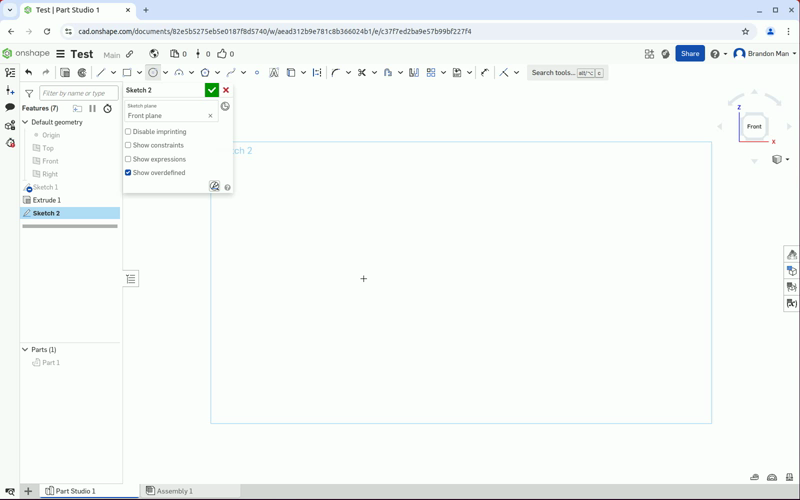
click(363, 278)
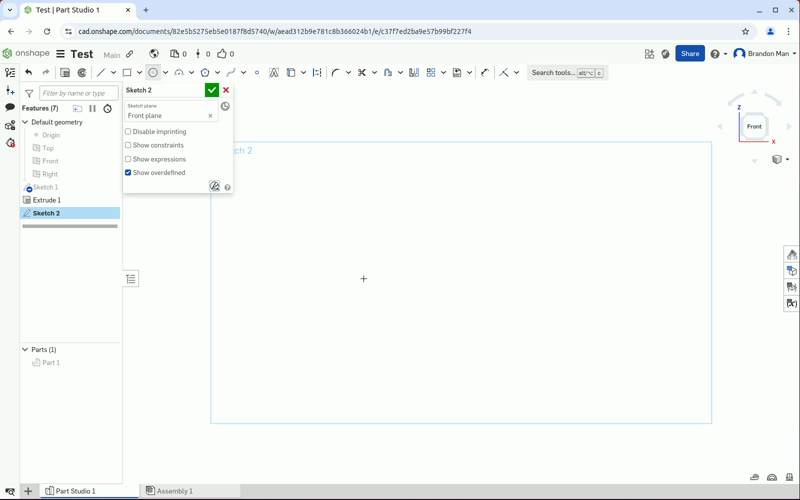
key_up(shift)
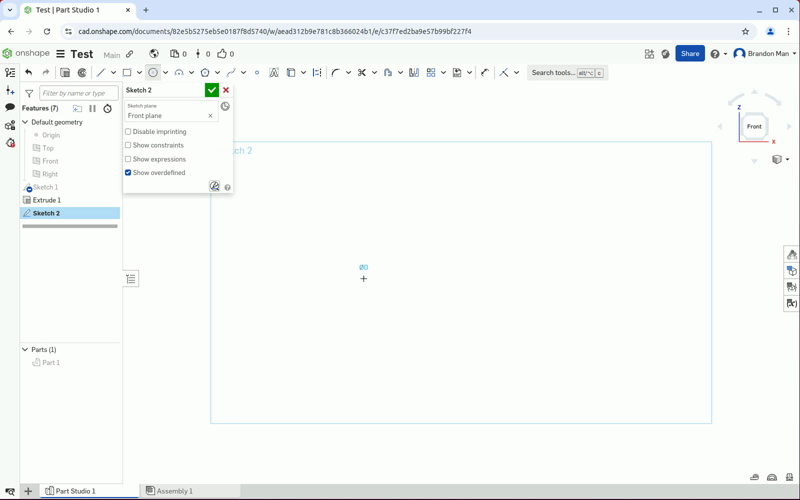
mouse_move(364, 278)
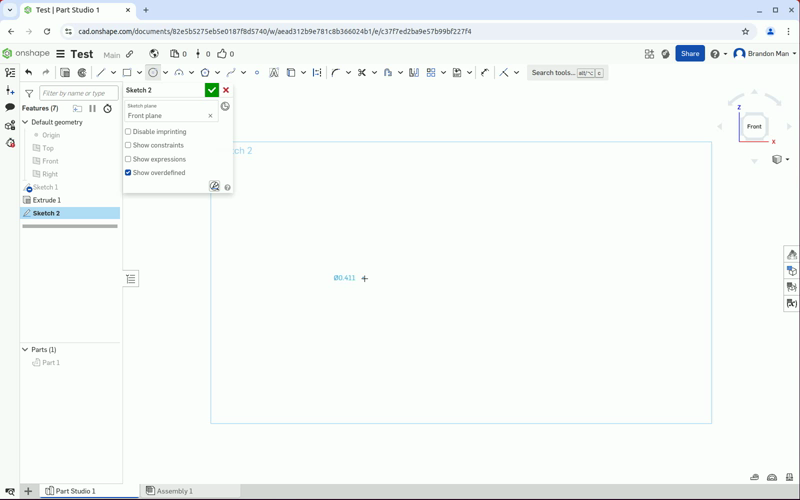
scroll(6)
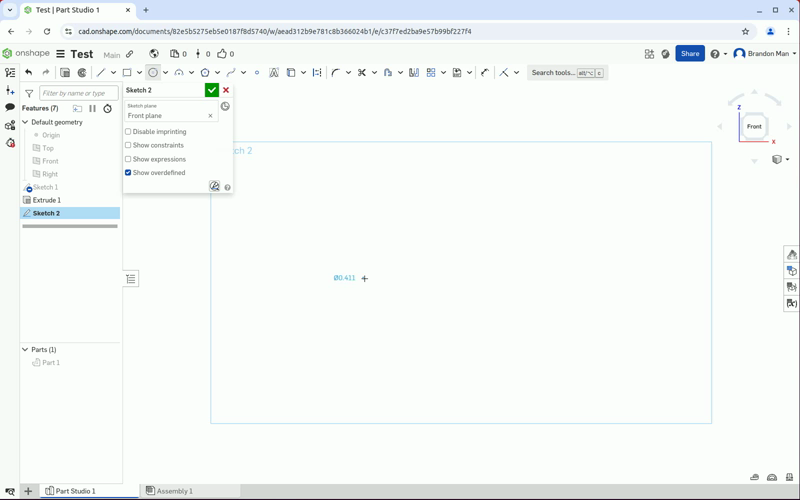
scroll(6)
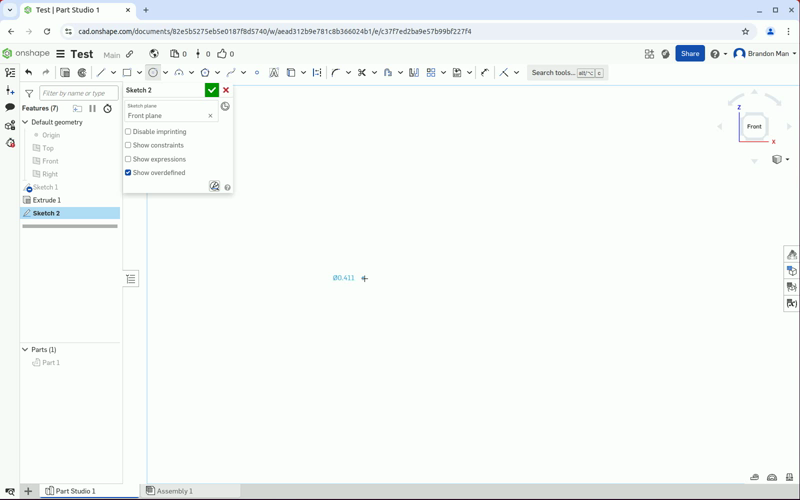
scroll(6)
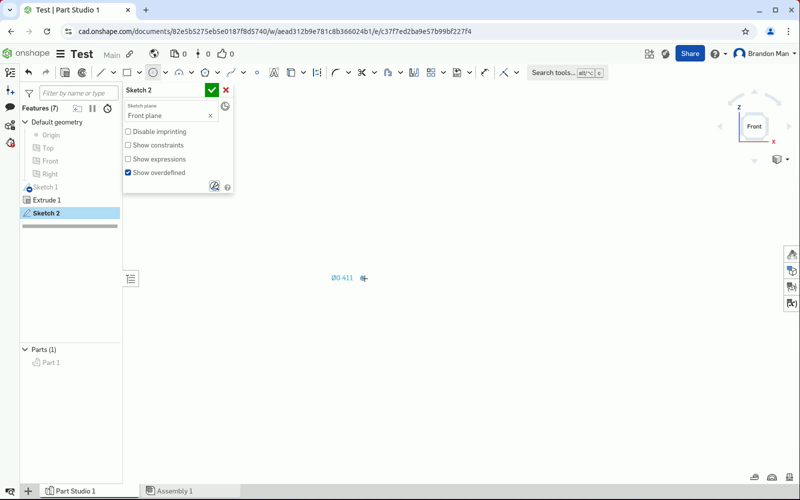
scroll(6)
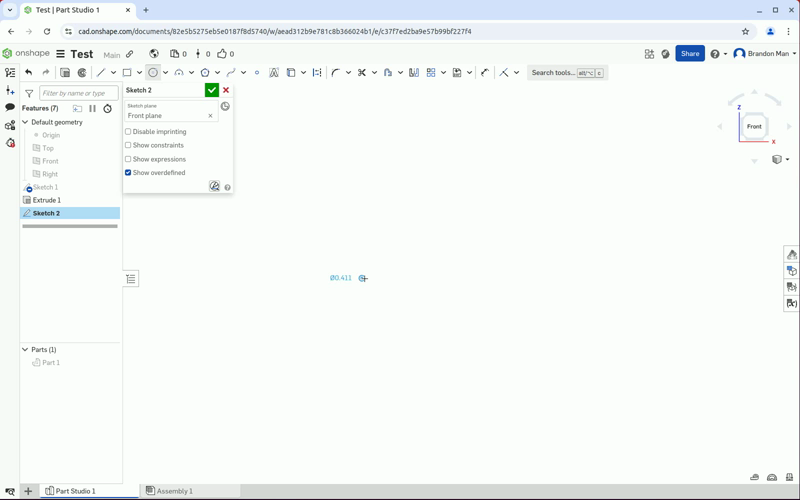
scroll(6)
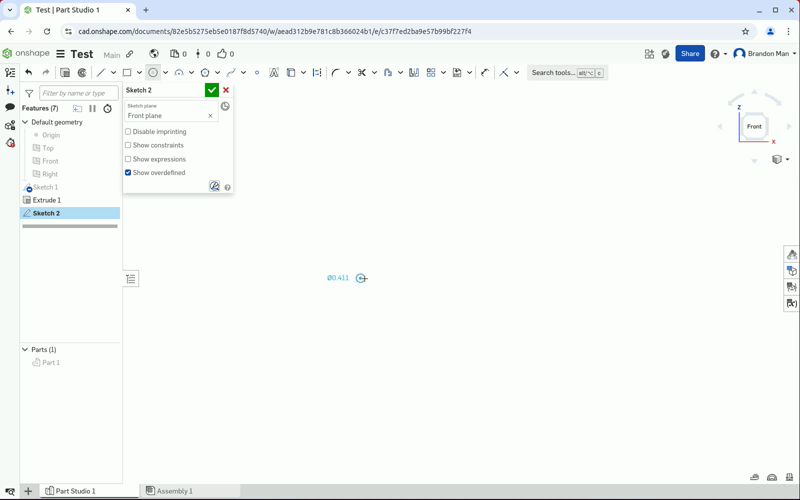
scroll(6)
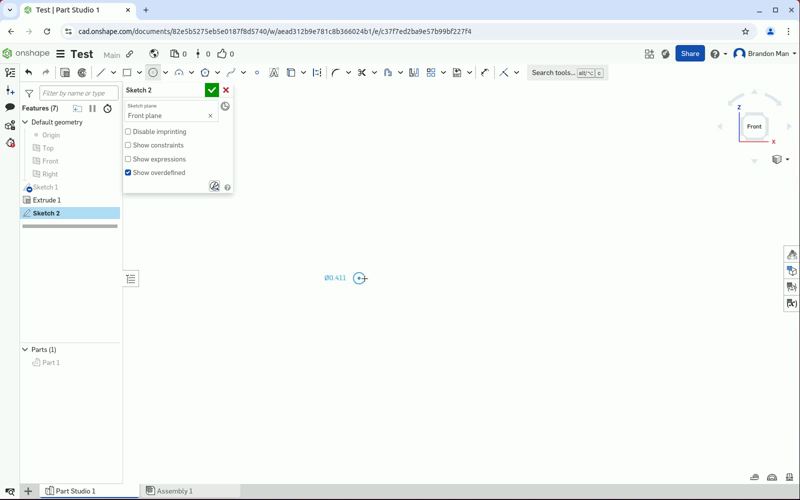
scroll(6)
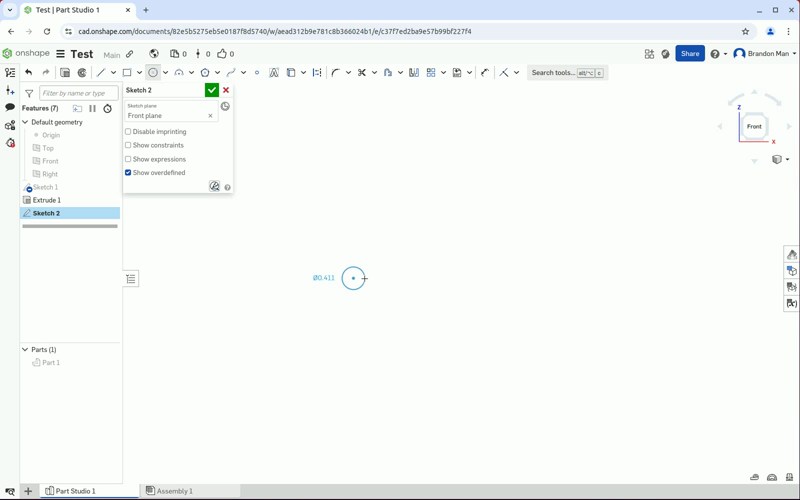
click(364, 278)
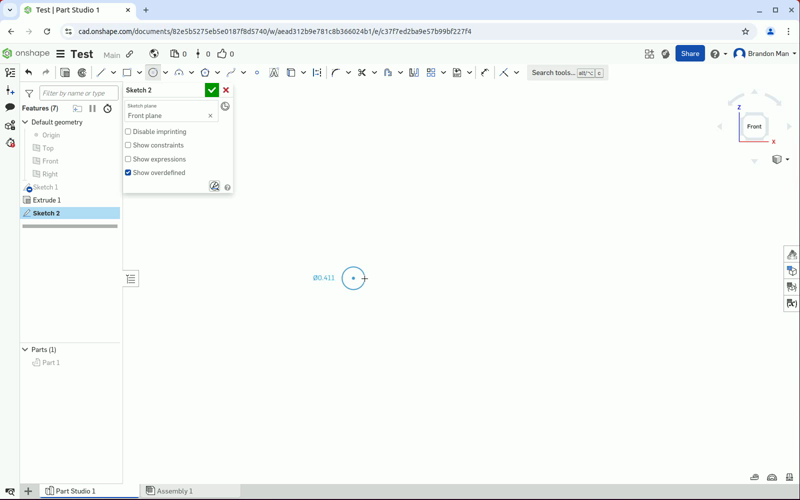
scroll(-6)
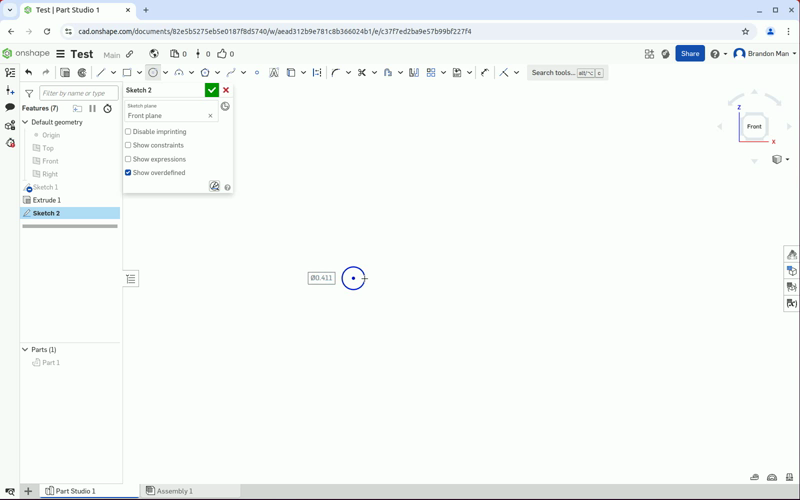
scroll(-6)
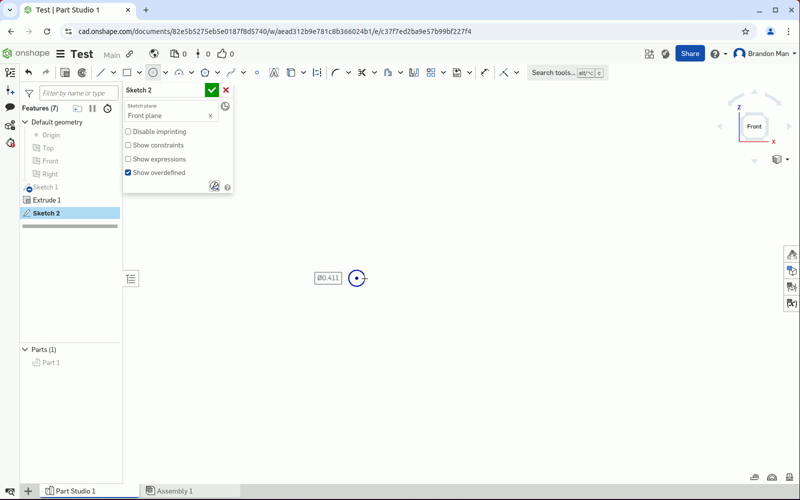
scroll(-6)
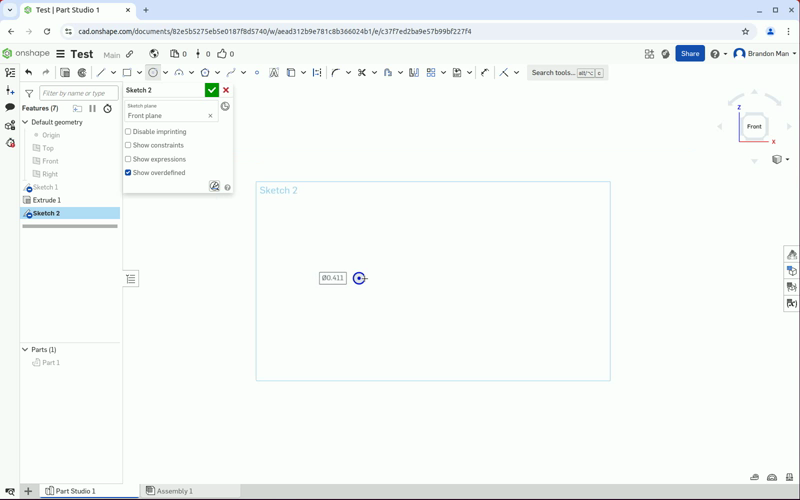
scroll(-6)
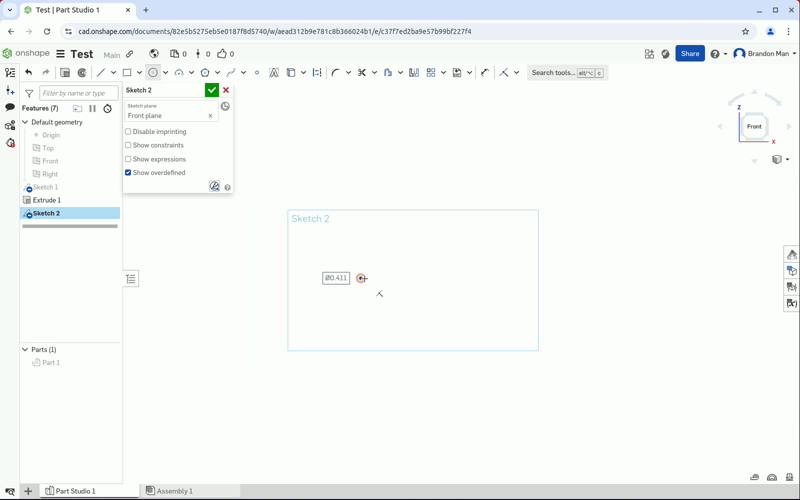
scroll(-6)
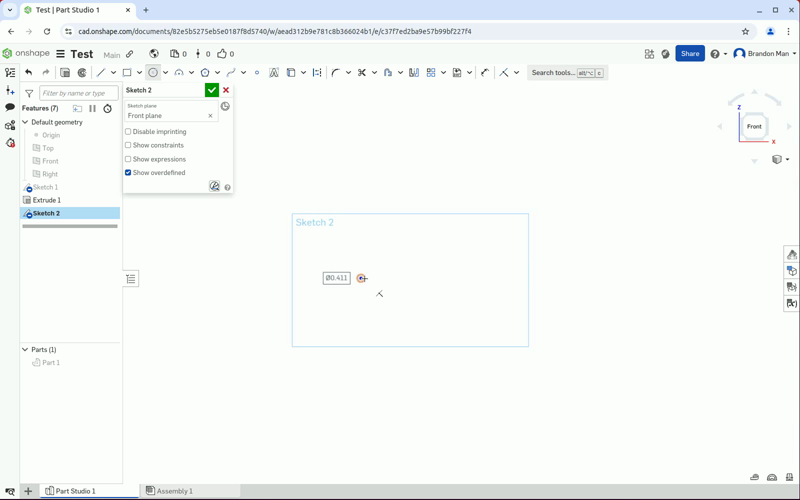
scroll(-6)
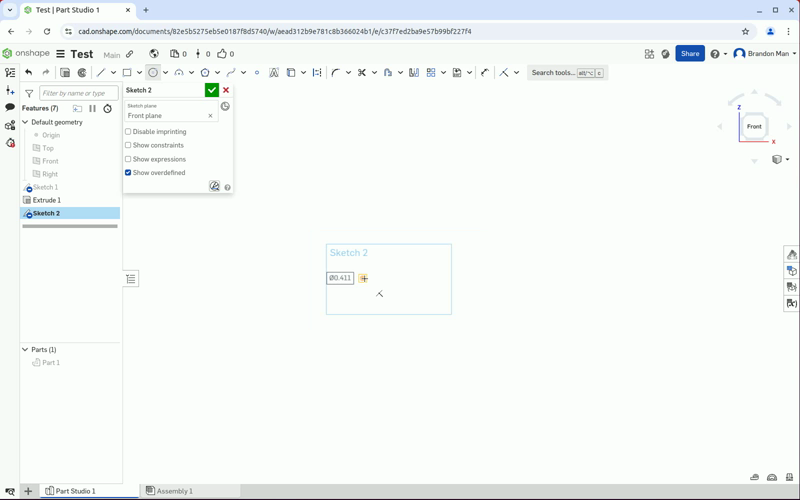
scroll(-6)
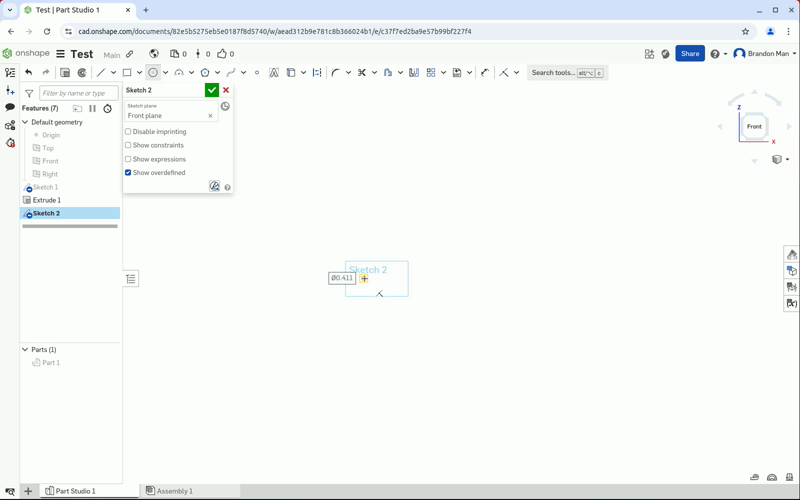
key(esc)
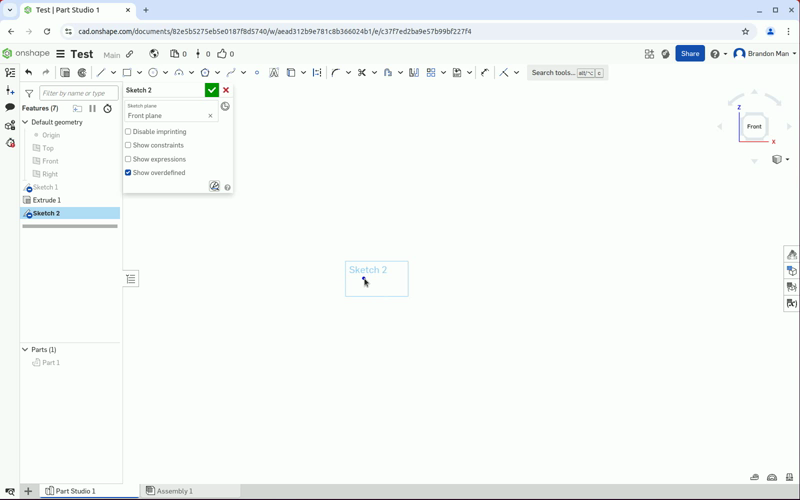
mouse_move(363, 277)
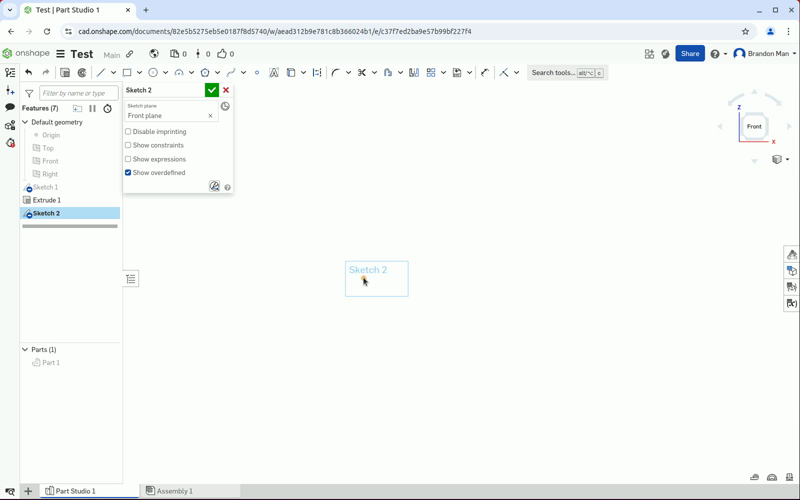
scroll(6)
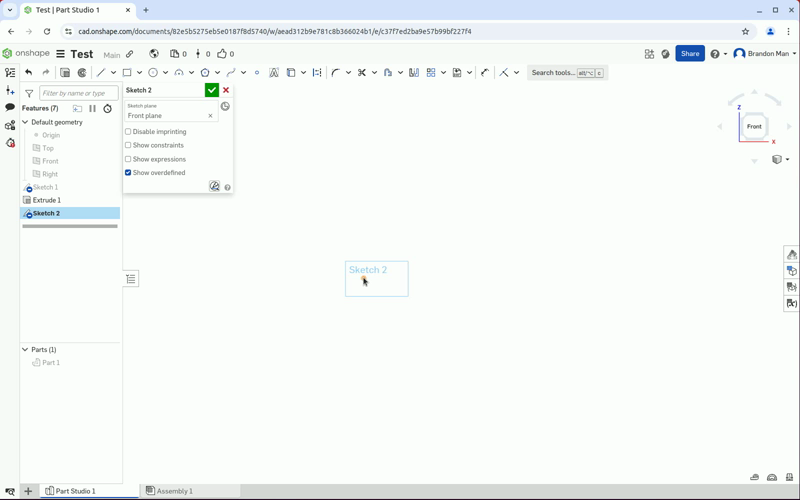
scroll(6)
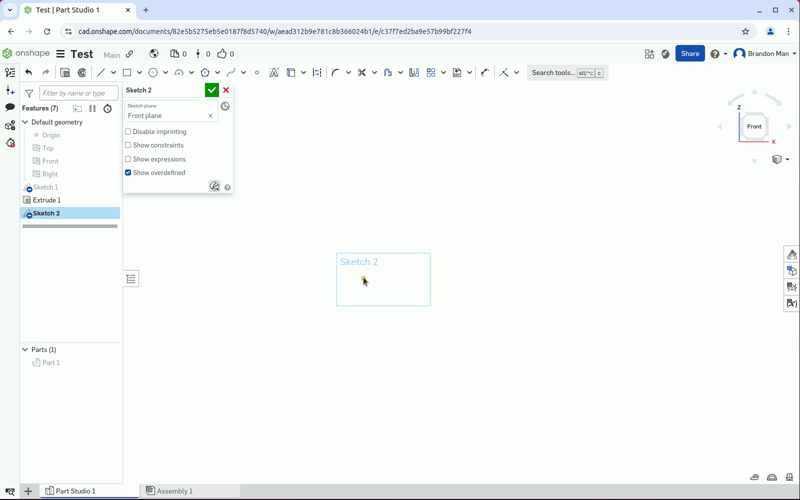
scroll(6)
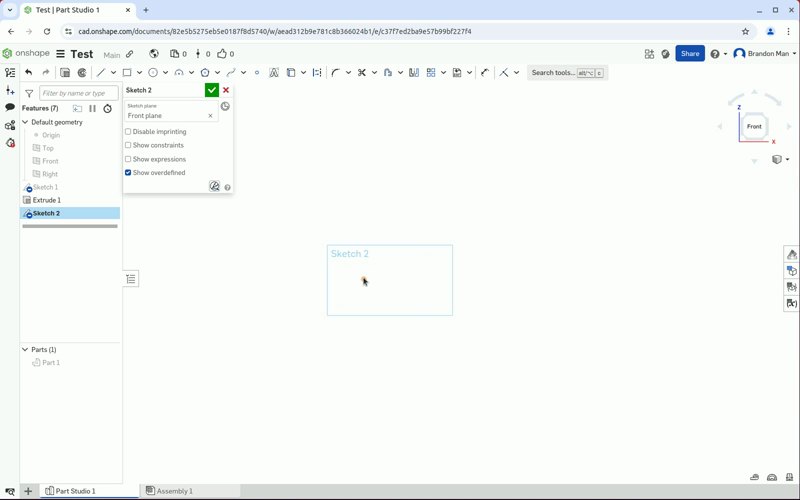
scroll(6)
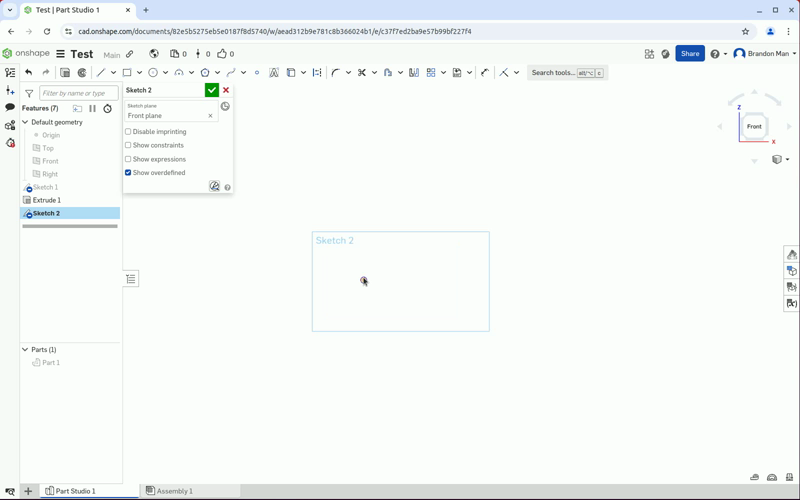
scroll(6)
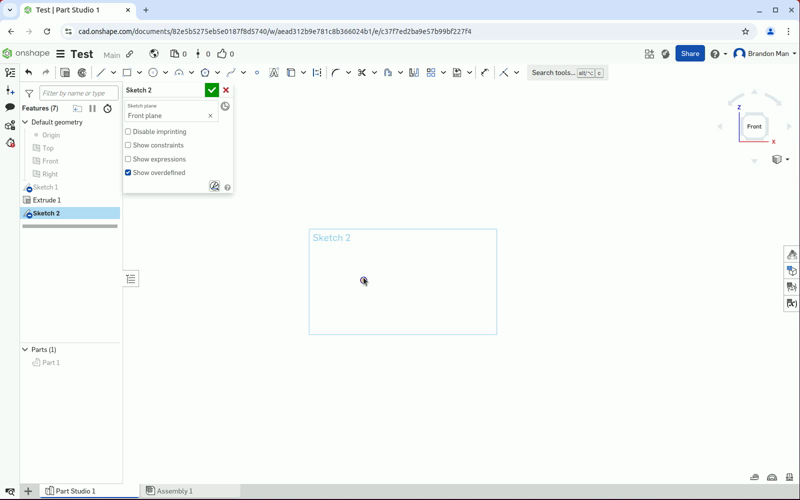
scroll(6)
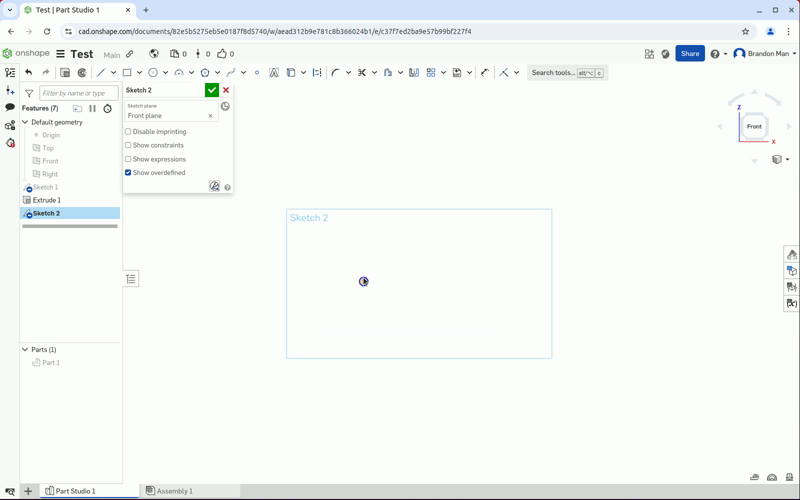
scroll(6)
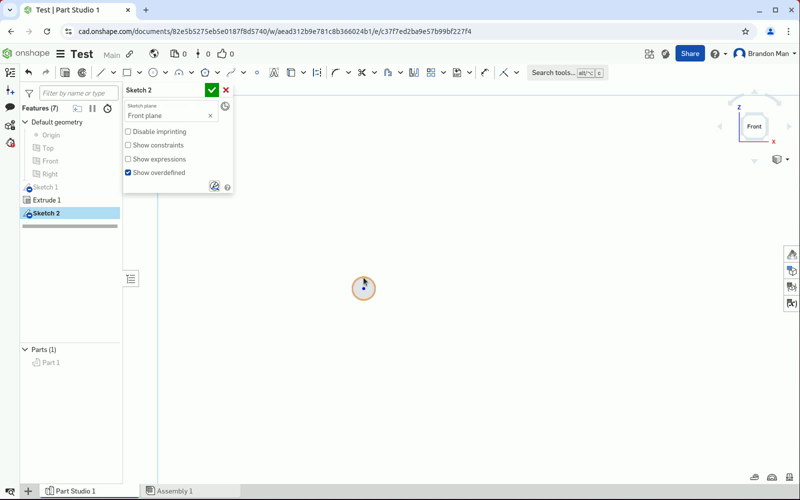
click(363, 277)
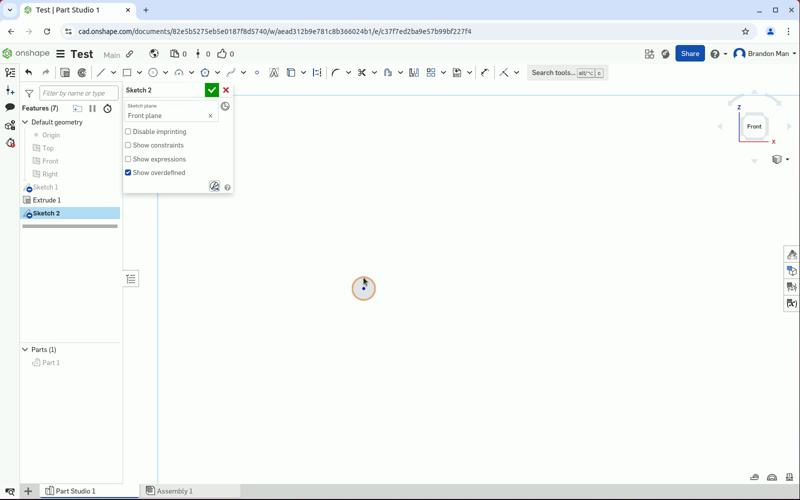
scroll(-6)
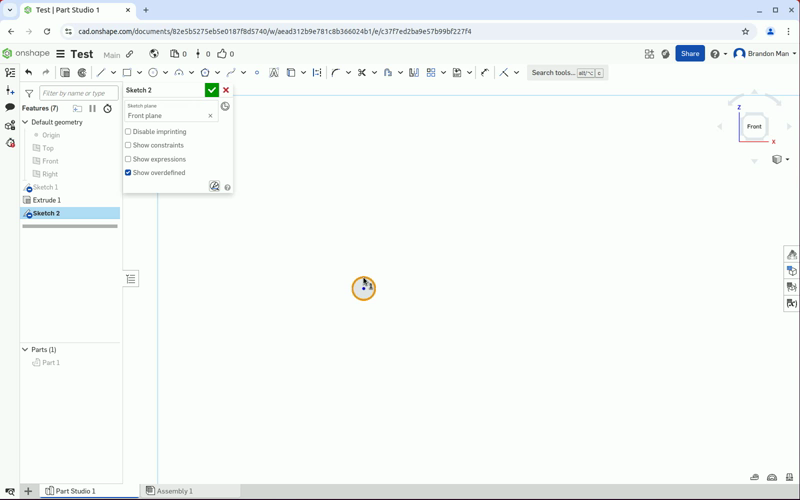
scroll(-6)
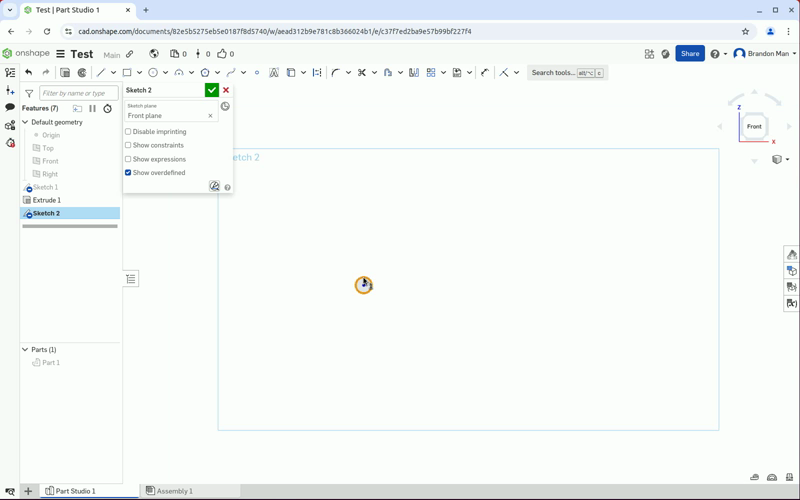
scroll(-6)
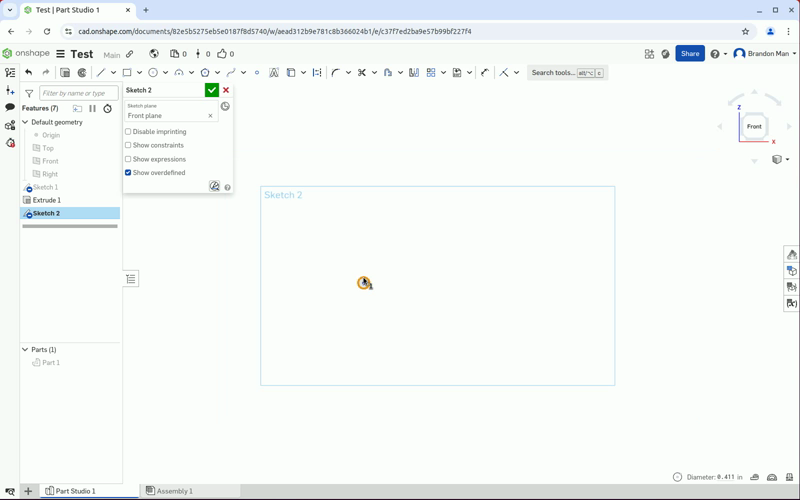
scroll(-6)
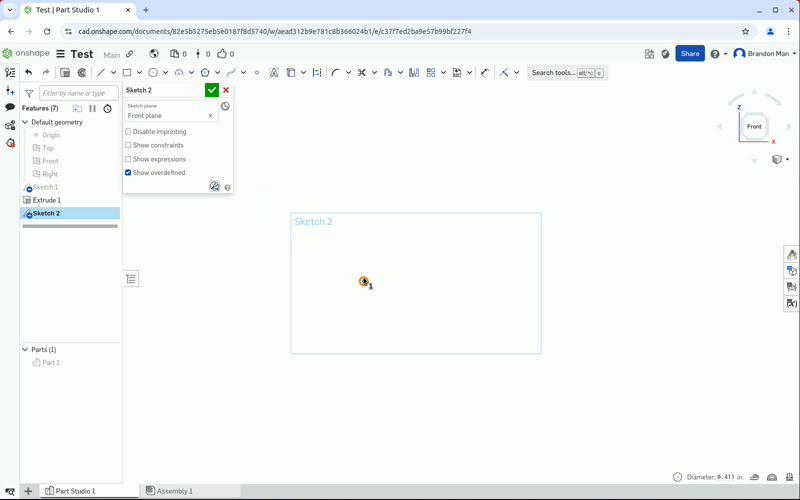
scroll(-6)
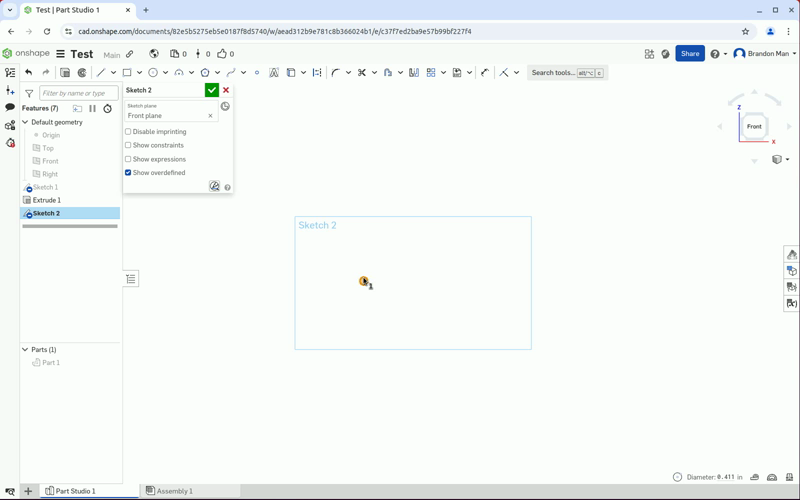
scroll(-6)
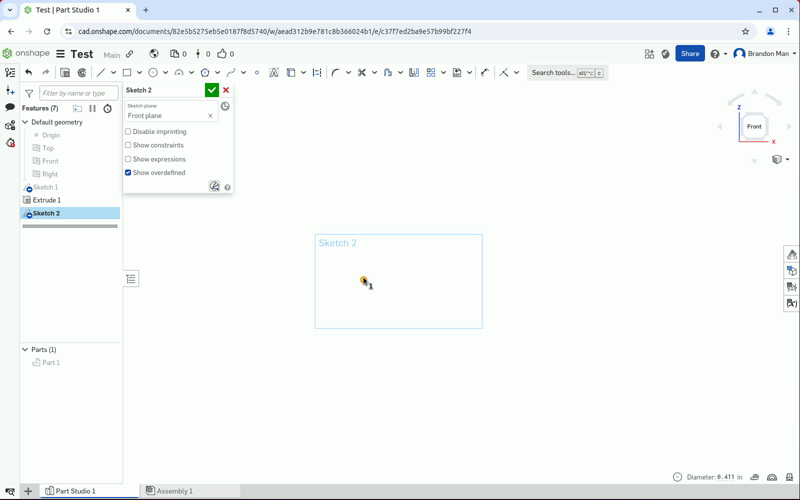
scroll(-6)
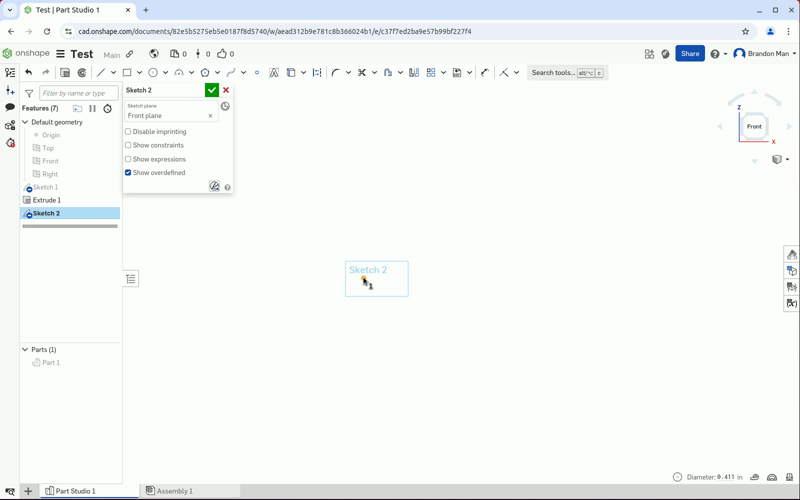
mouse_move(73, 352)
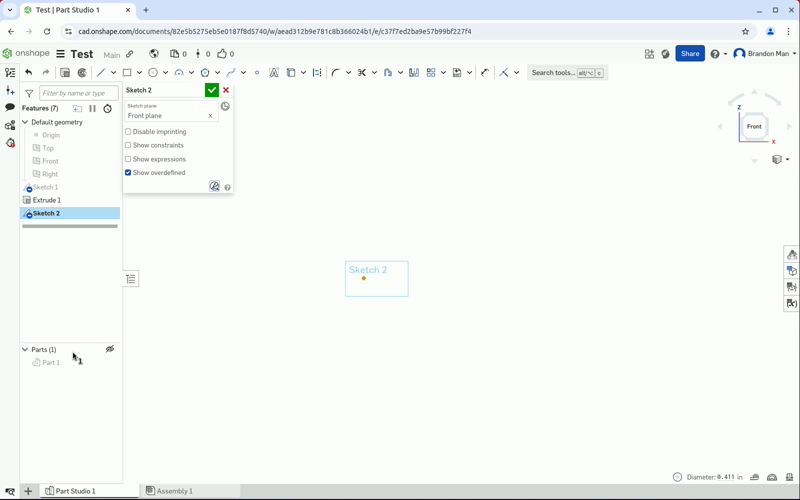
key(shift+y)
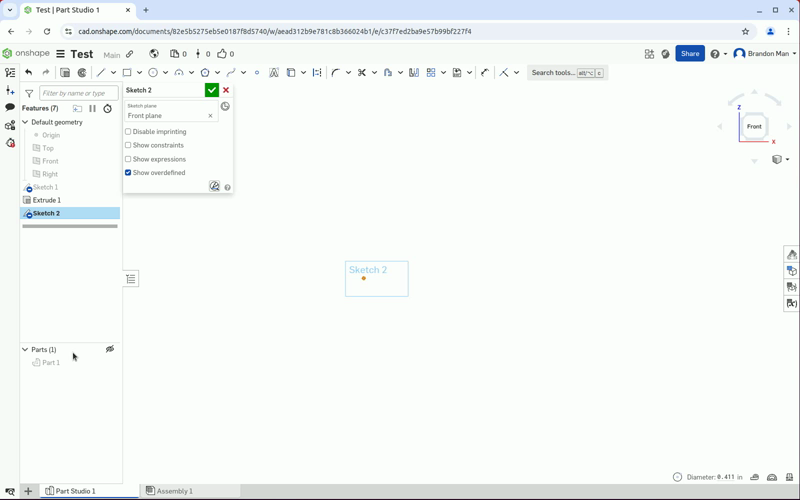
key(shift+e)
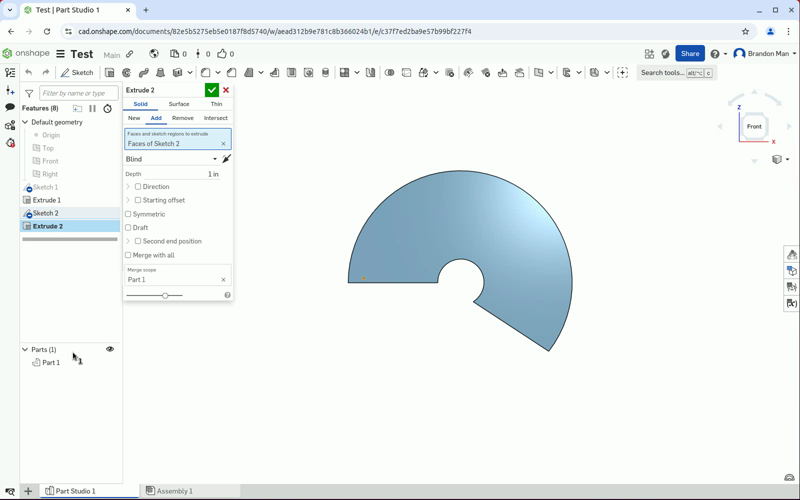
mouse_move(143, 106)
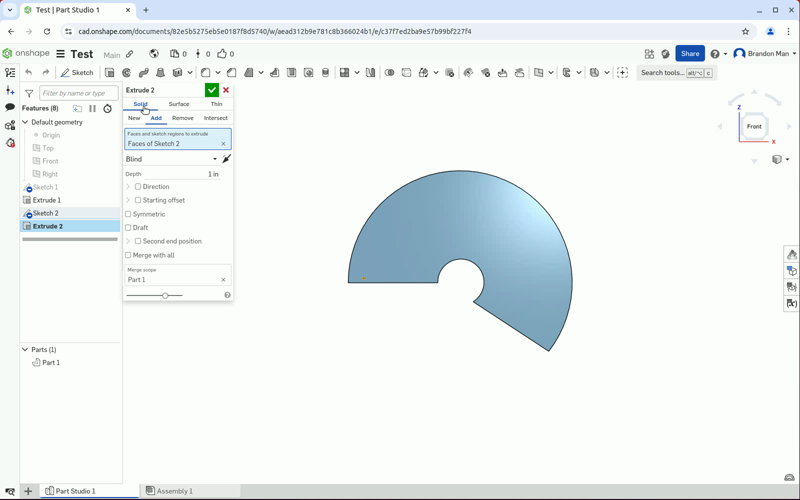
click(143, 106)
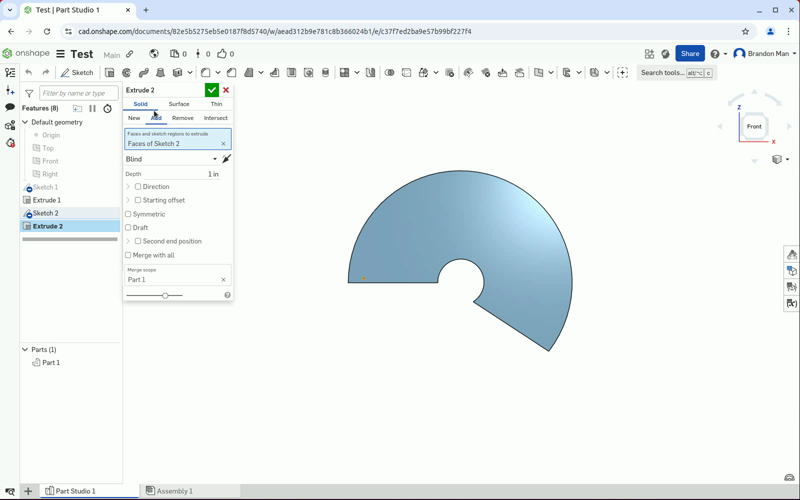
mouse_move(186, 120)
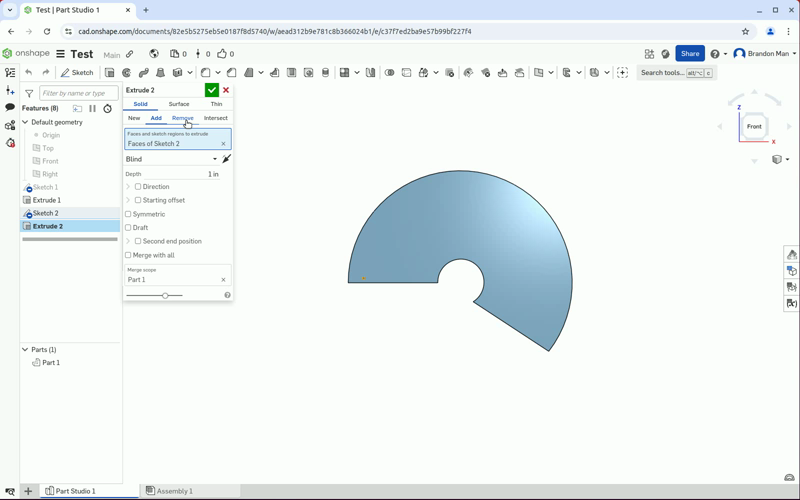
click(186, 120)
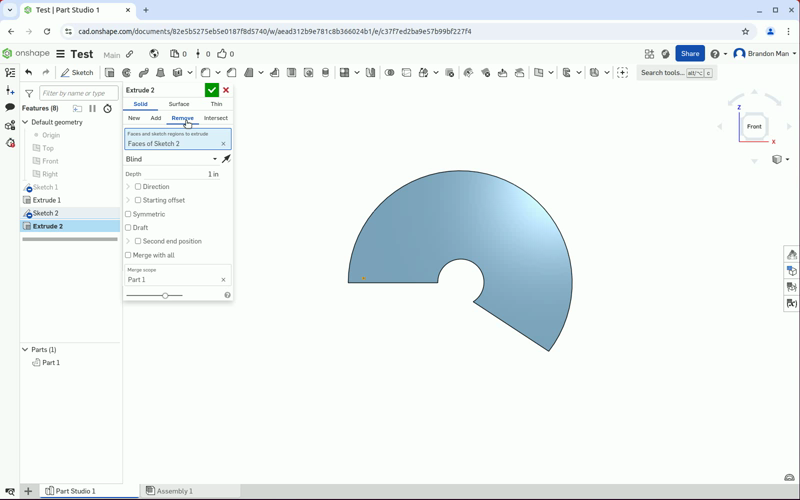
key(tab, 4)
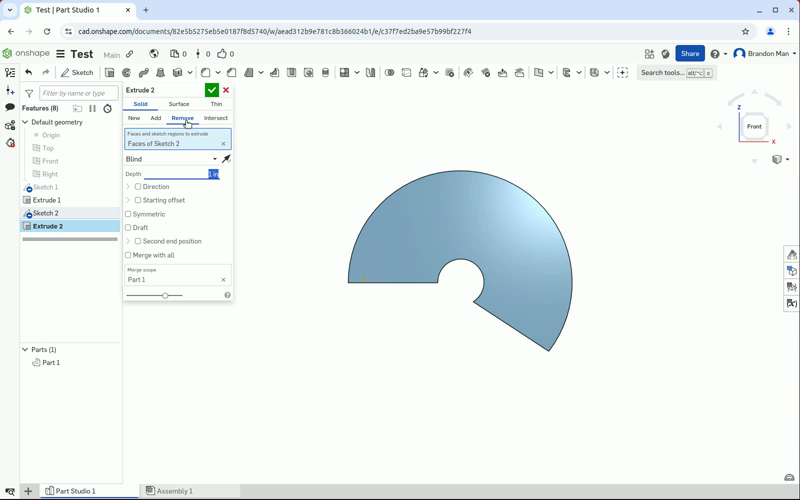
text(2.648)
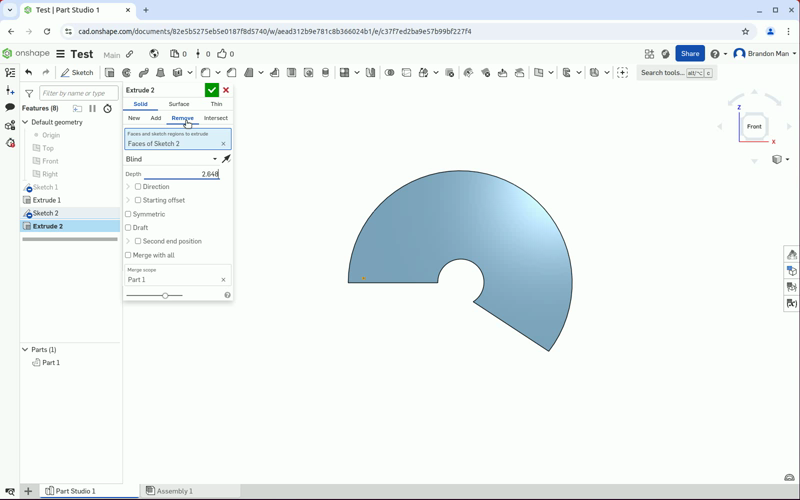
key(tab, 6)
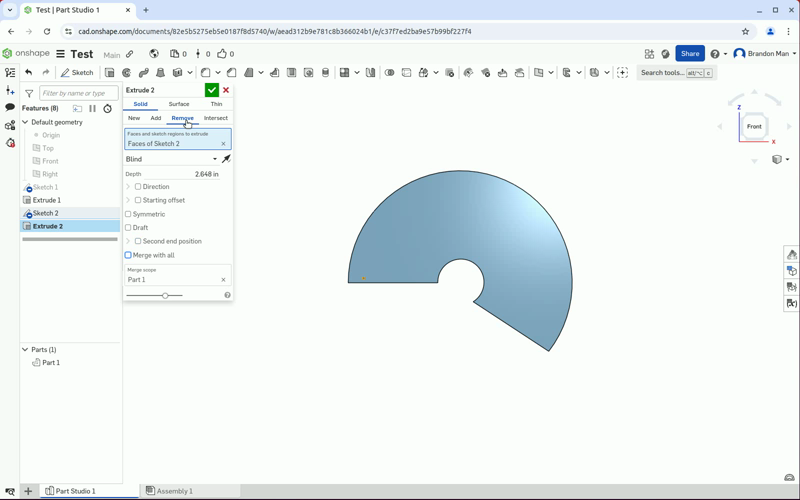
key(space)
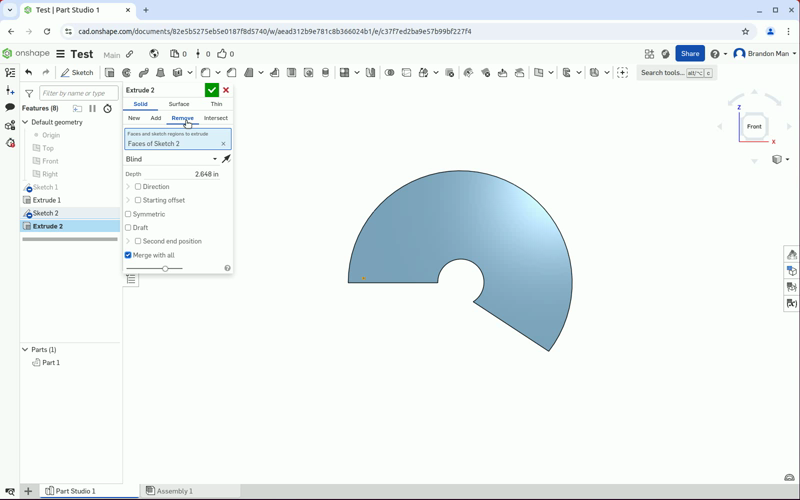
key(enter)
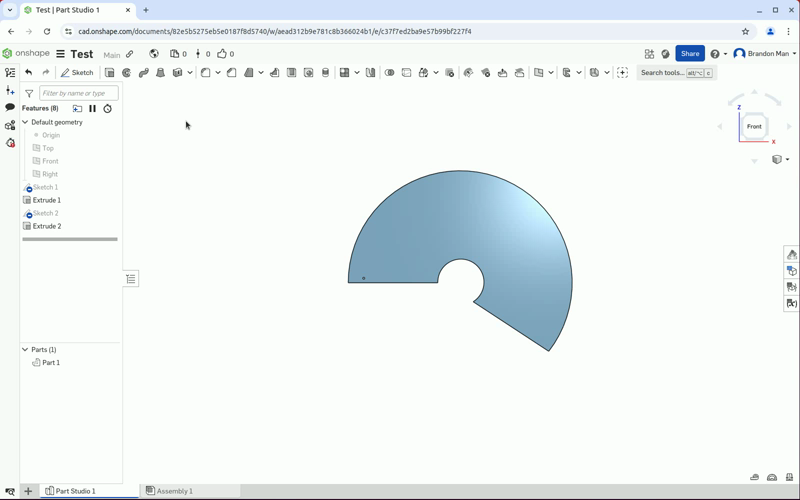
key(shift+h)
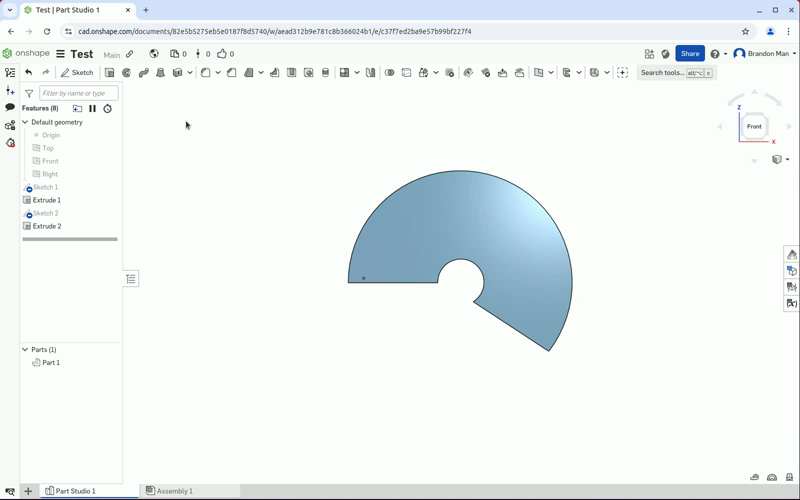
key(shift+h)
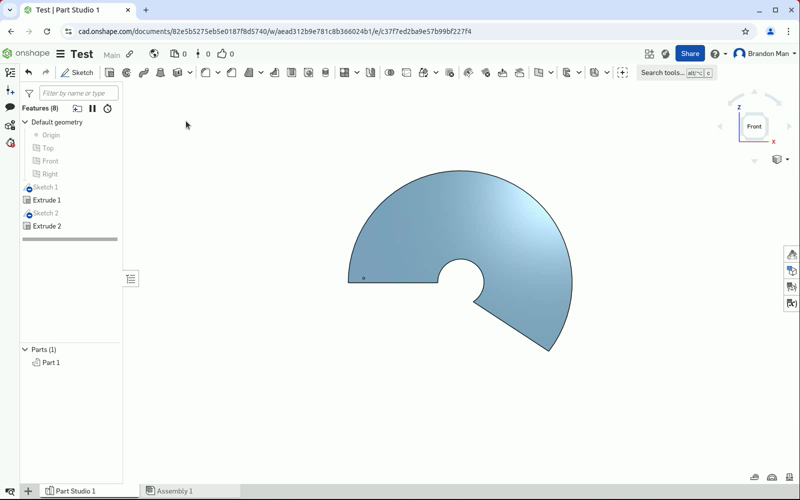
mouse_move(73, 189)
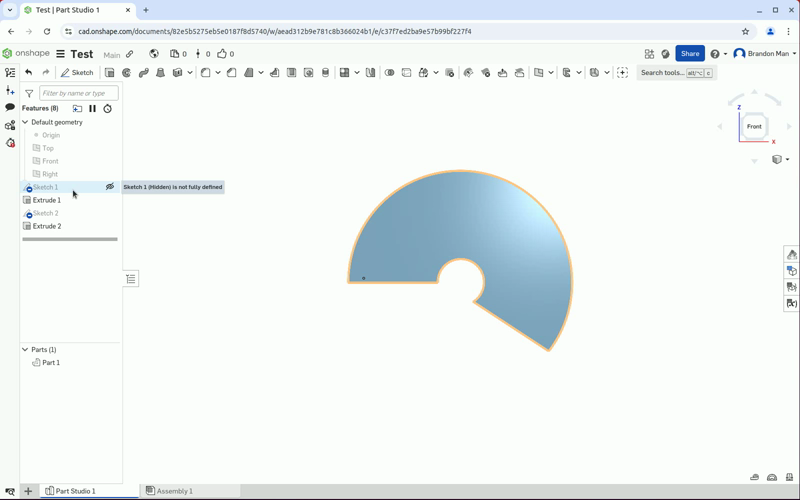
click(73, 189)
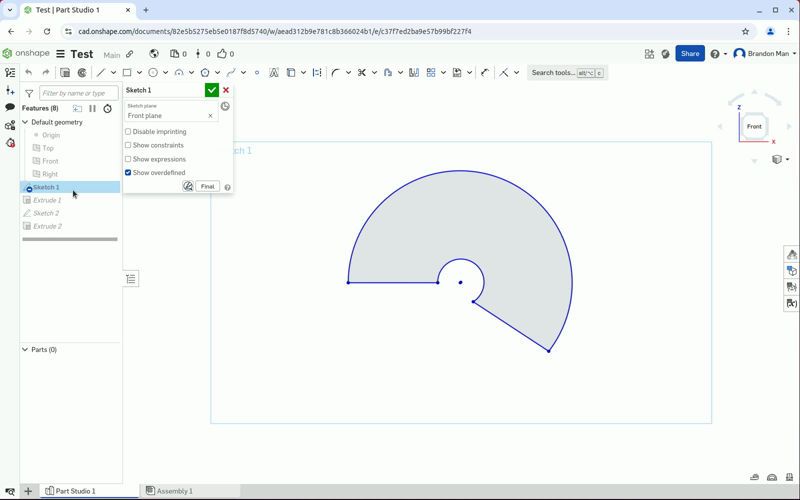
mouse_move(229, 92)
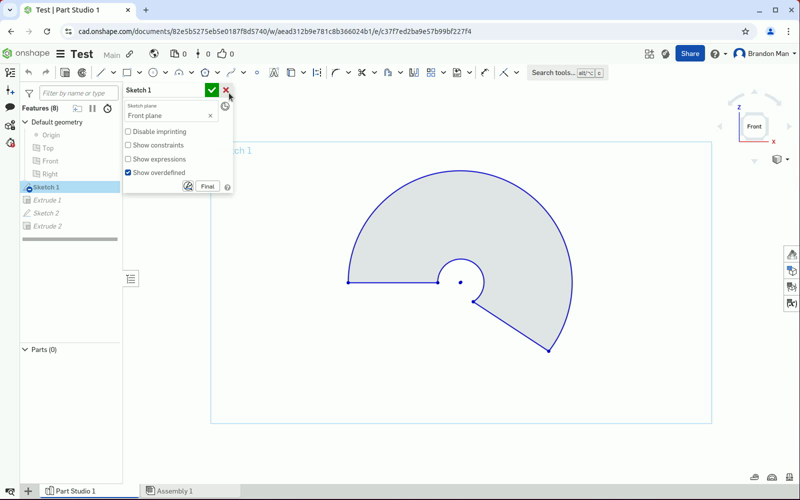
click(229, 92)
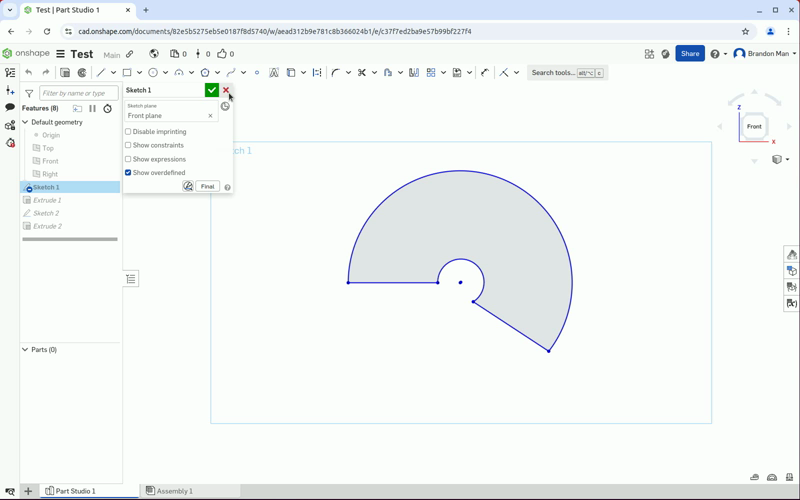
key(shift+s)
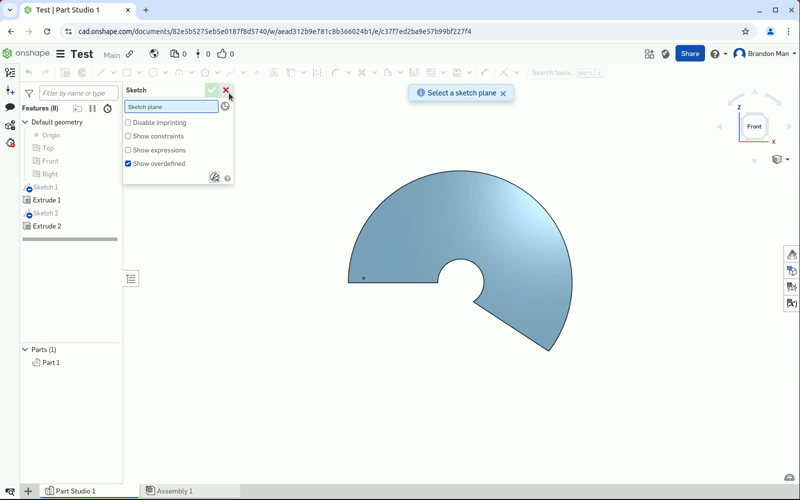
mouse_move(73, 163)
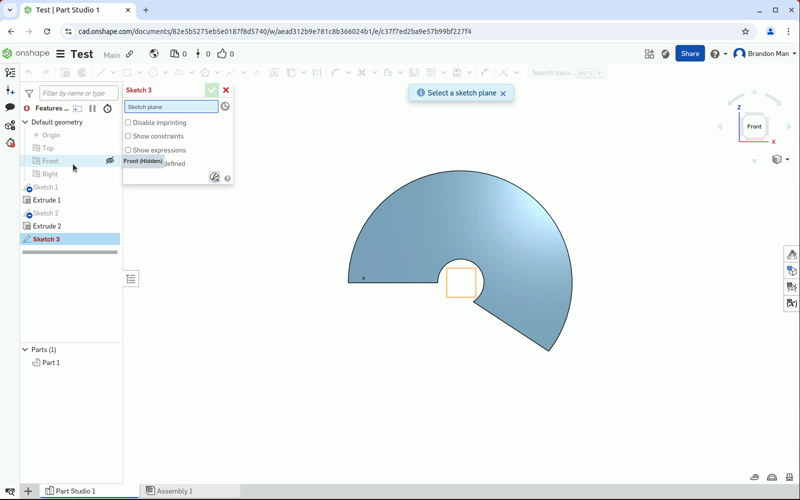
click(73, 163)
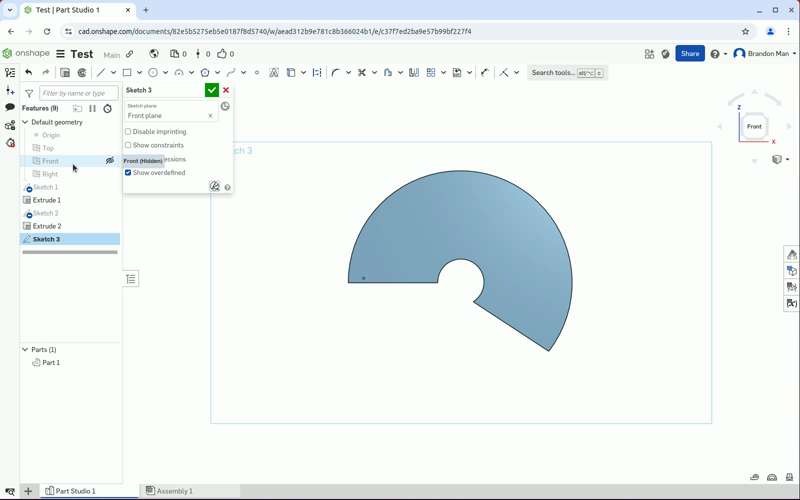
mouse_move(73, 352)
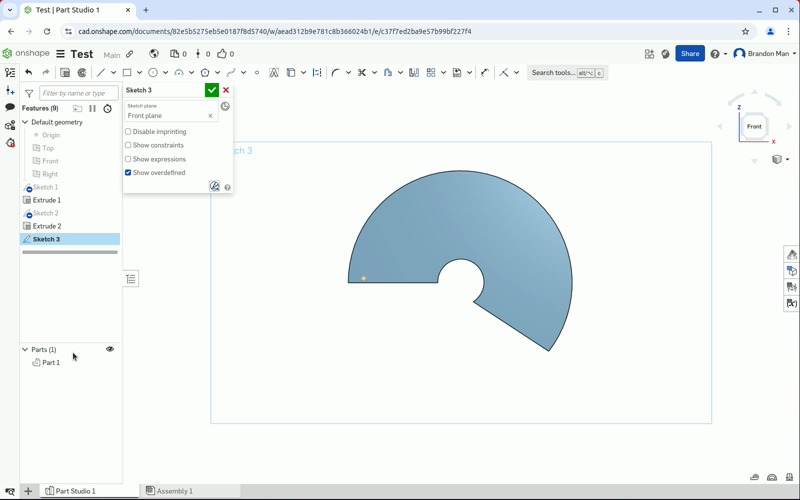
key(y)
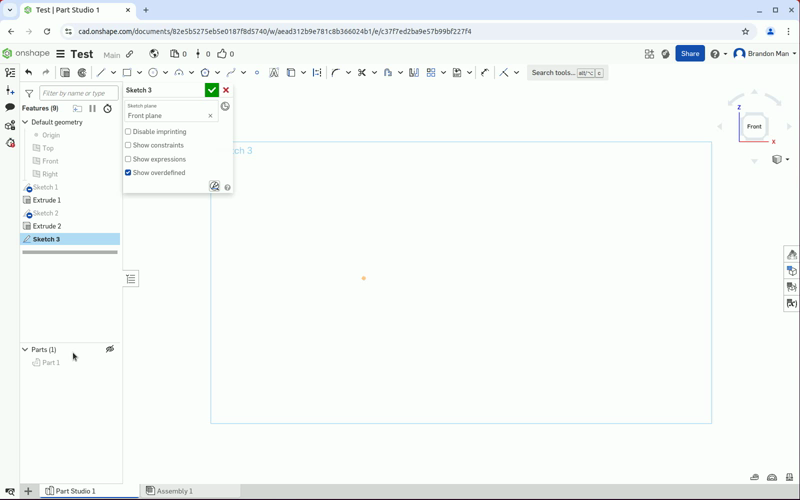
key(c)
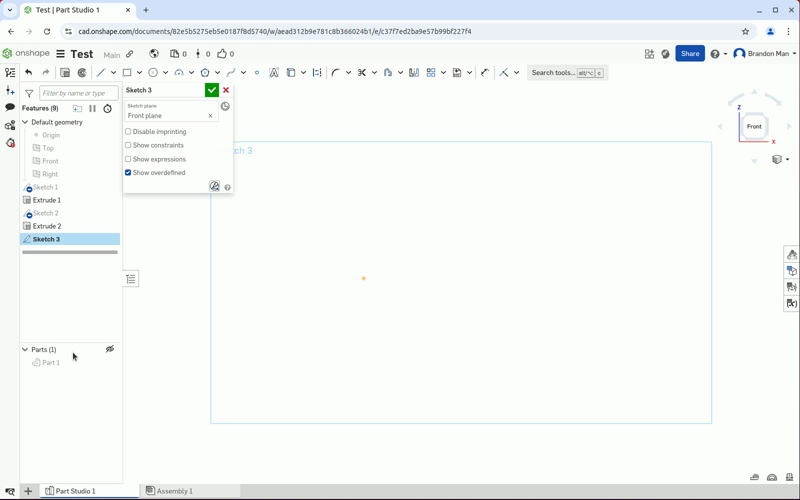
key_down(shift)
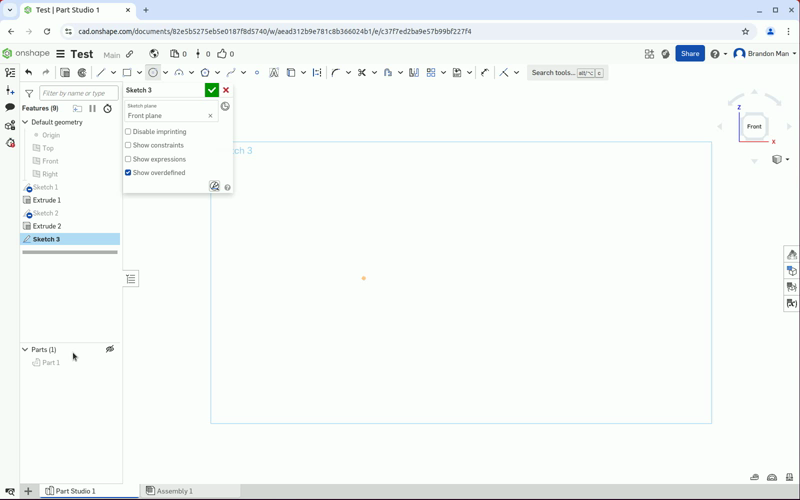
mouse_move(393, 278)
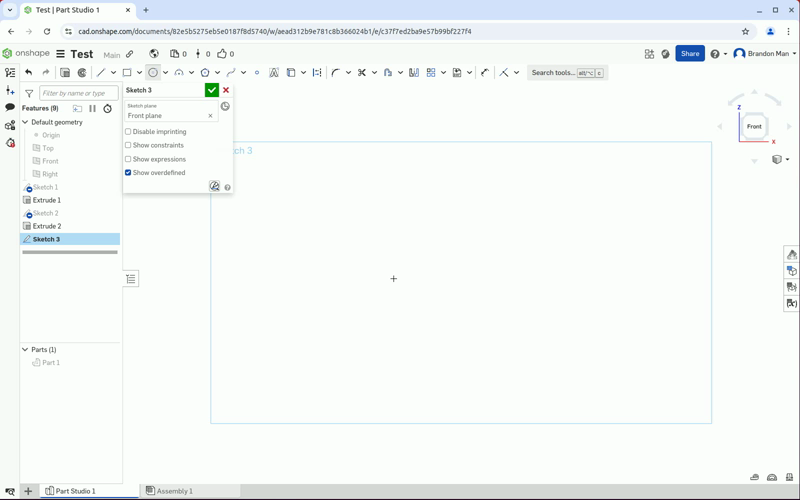
click(393, 278)
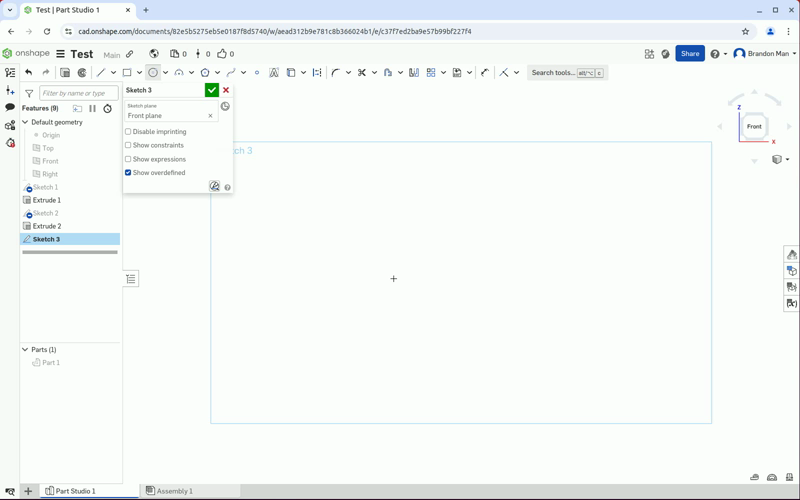
key_up(shift)
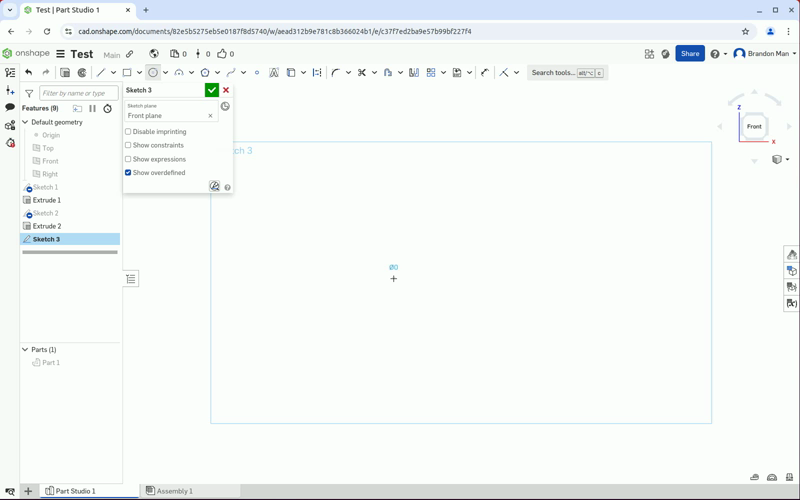
mouse_move(395, 278)
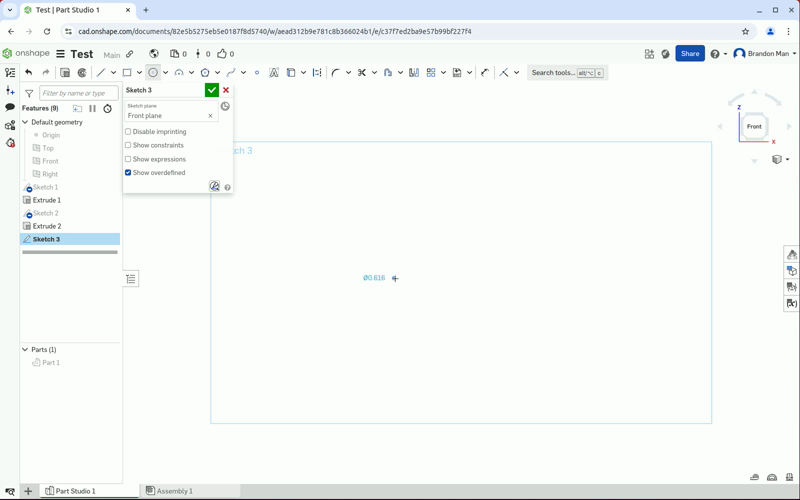
scroll(6)
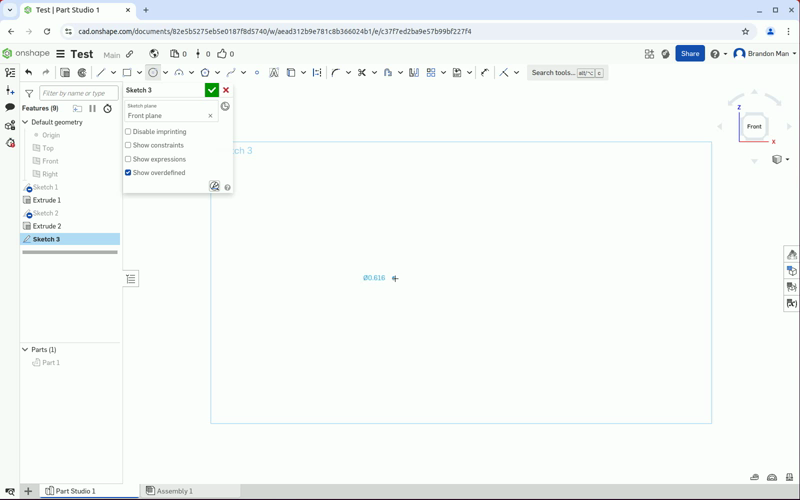
scroll(6)
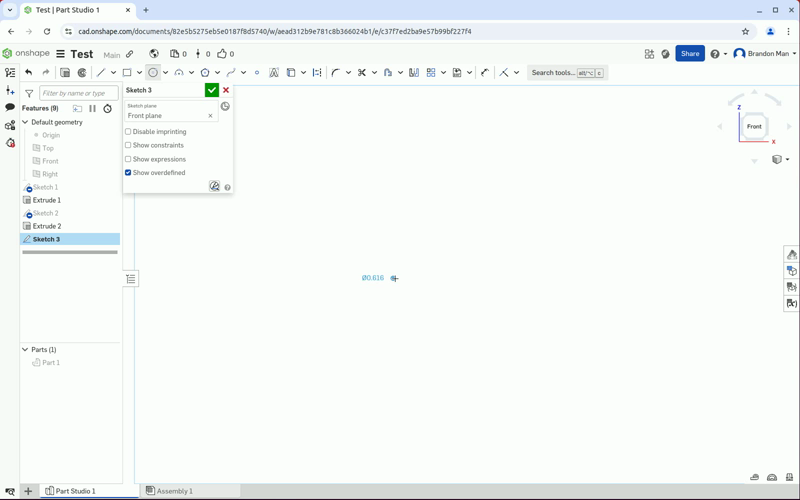
scroll(6)
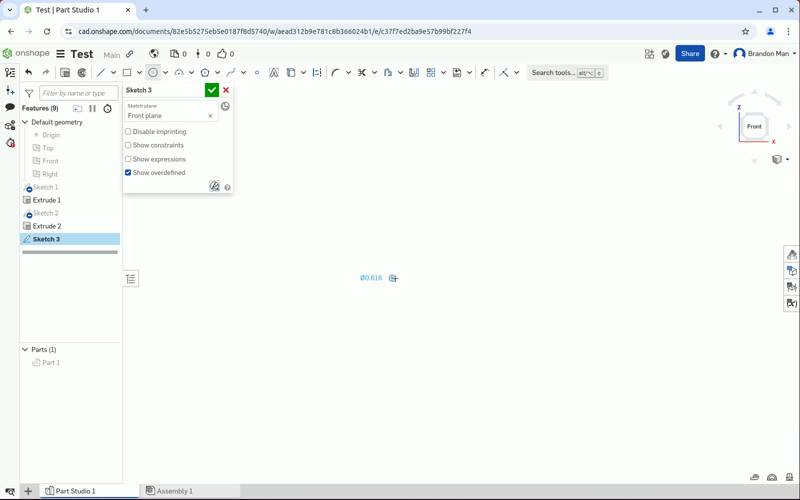
scroll(6)
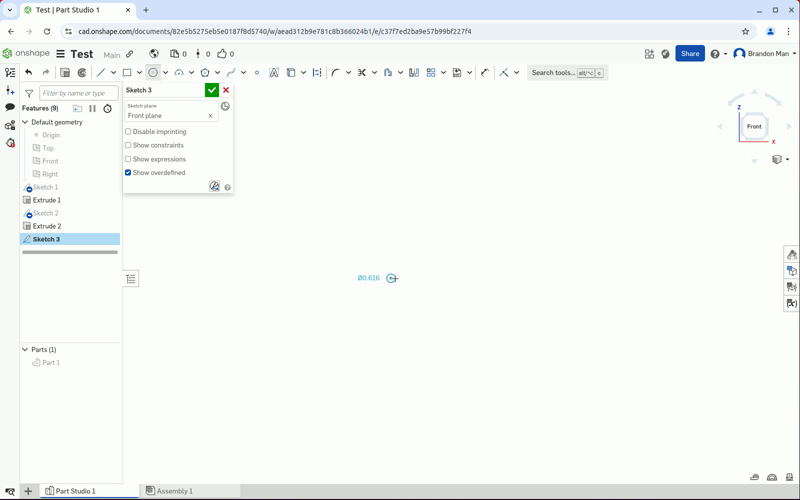
scroll(6)
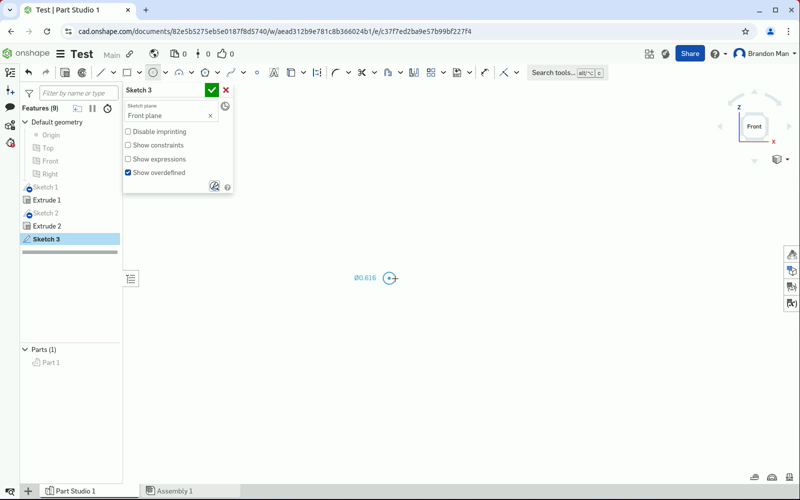
scroll(6)
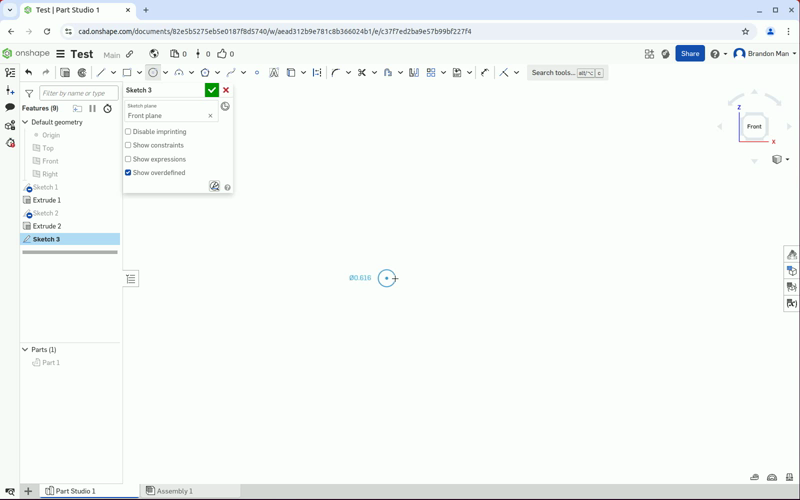
scroll(6)
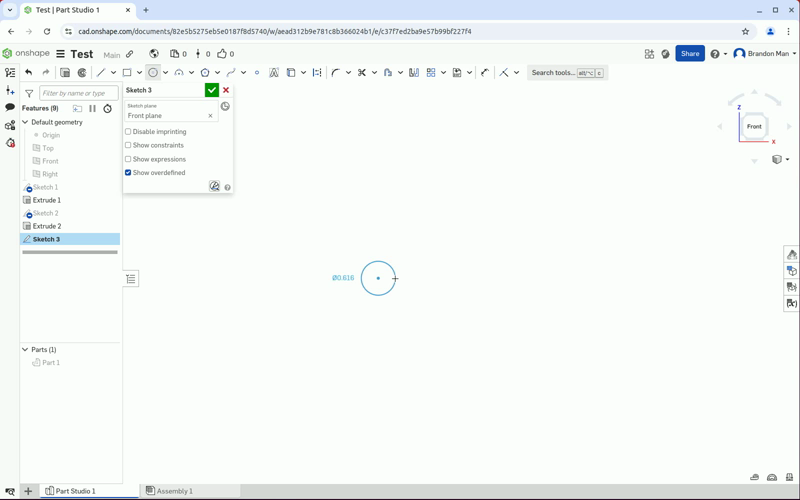
click(395, 278)
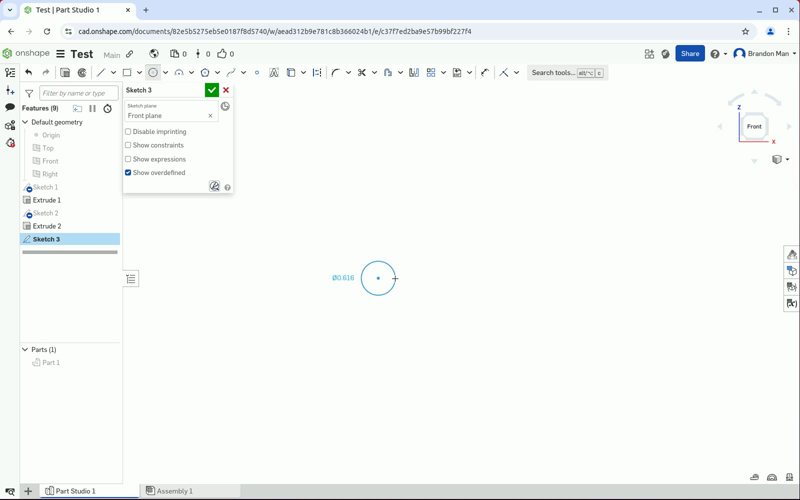
scroll(-6)
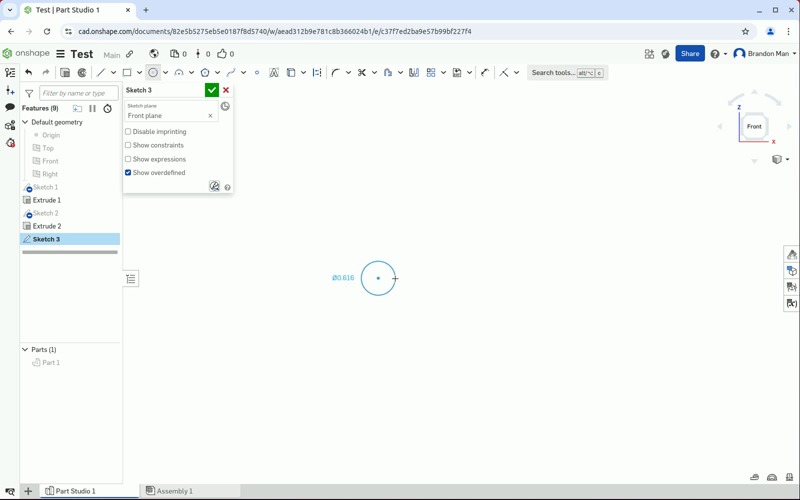
scroll(-6)
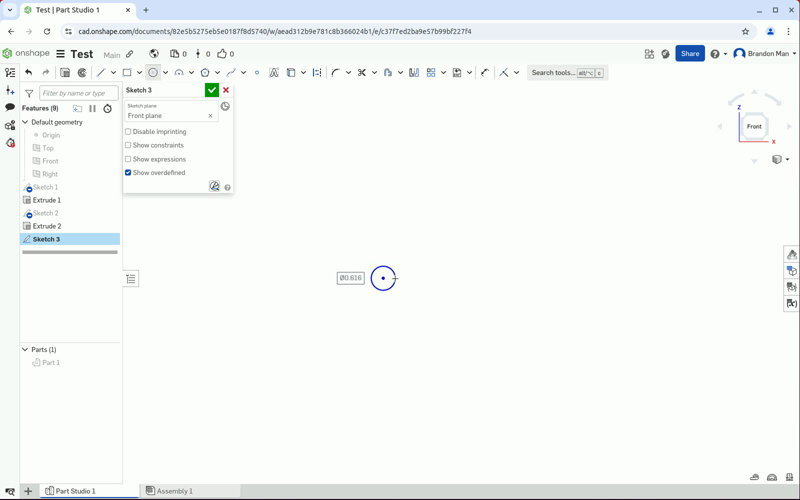
scroll(-6)
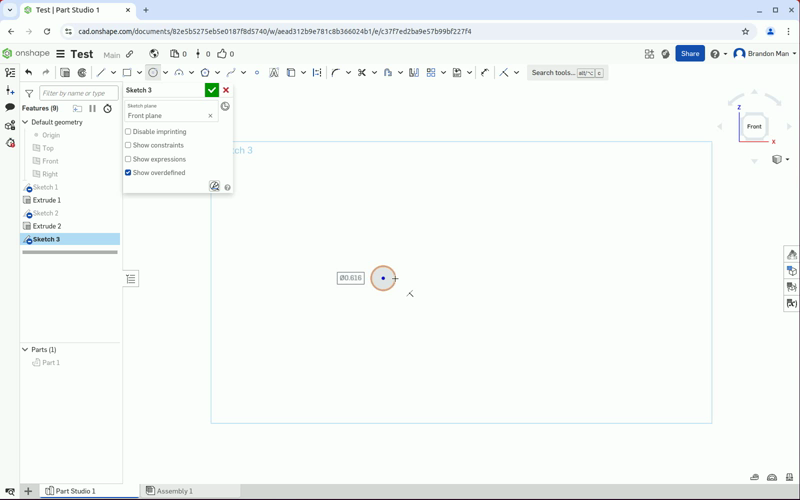
scroll(-6)
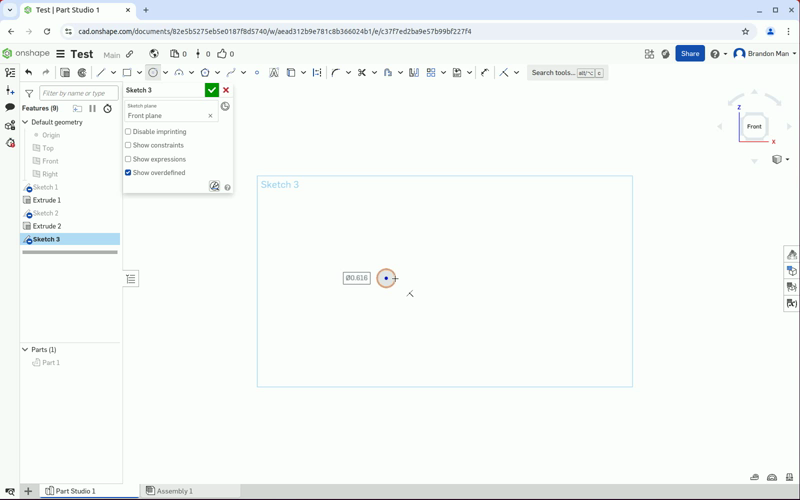
scroll(-6)
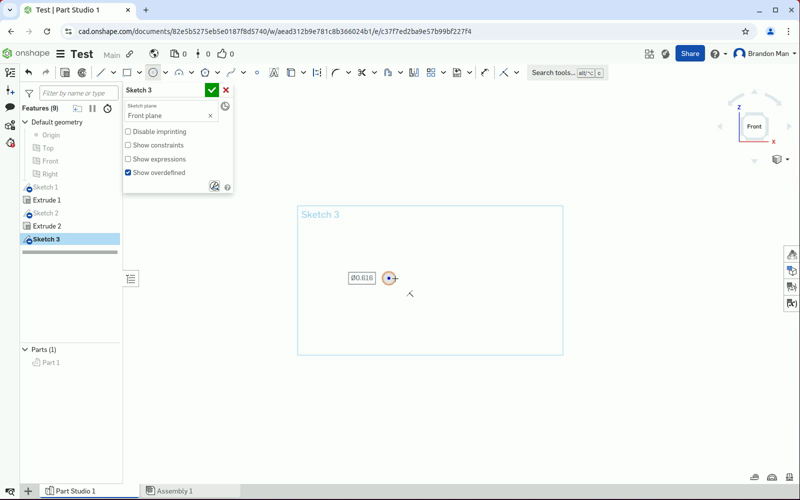
scroll(-6)
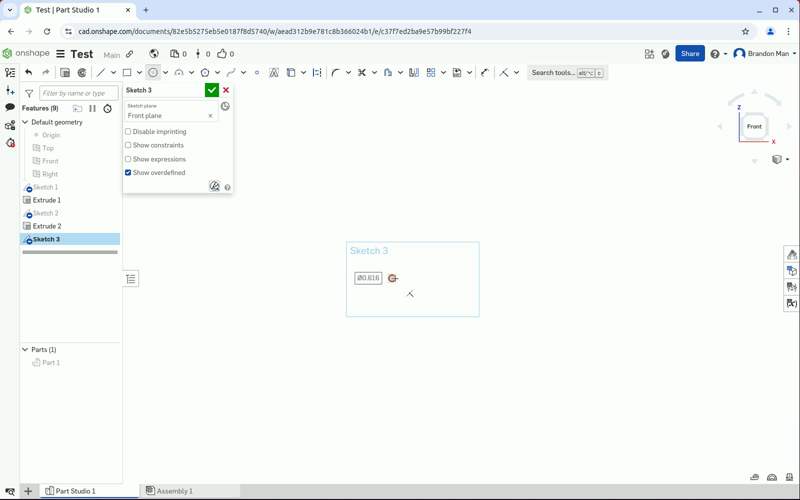
scroll(-6)
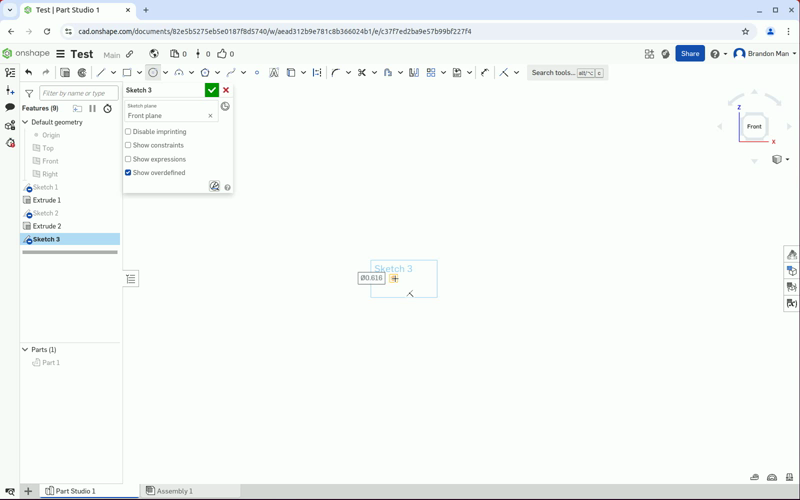
key(esc)
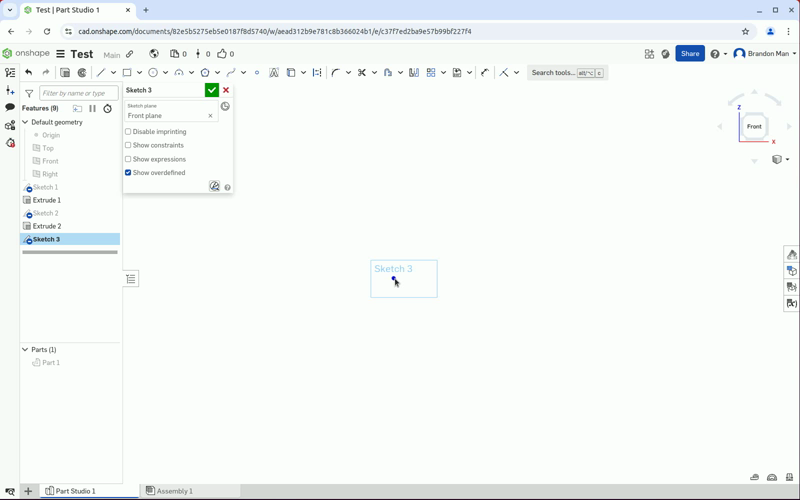
mouse_move(393, 277)
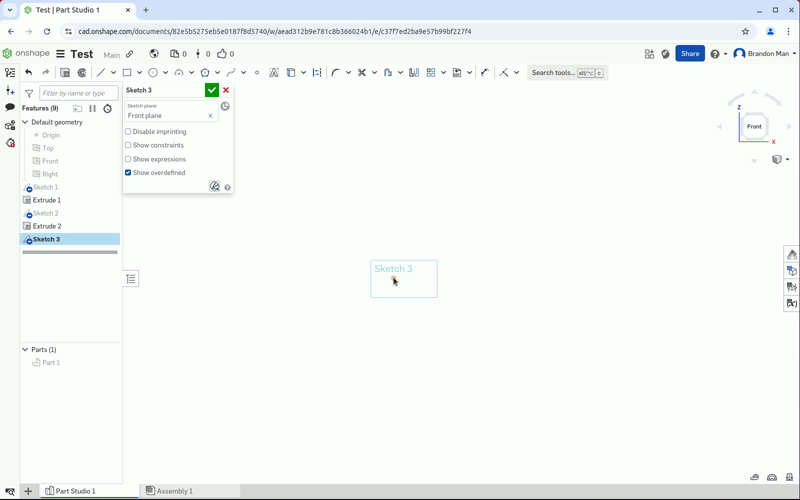
scroll(6)
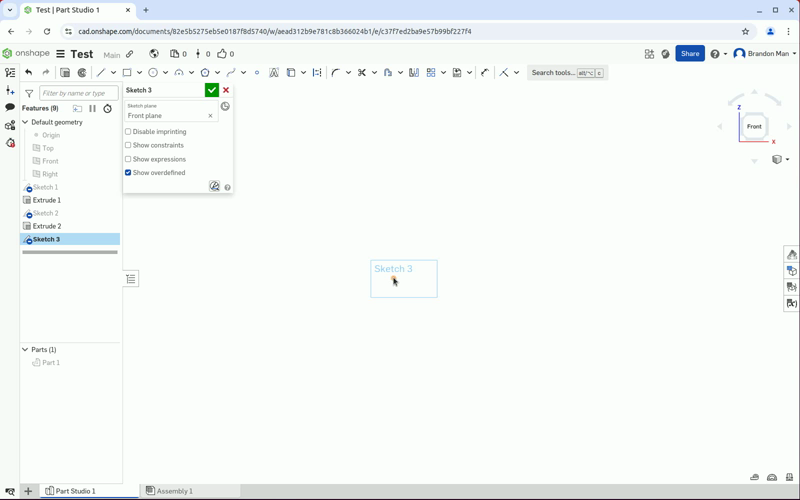
scroll(6)
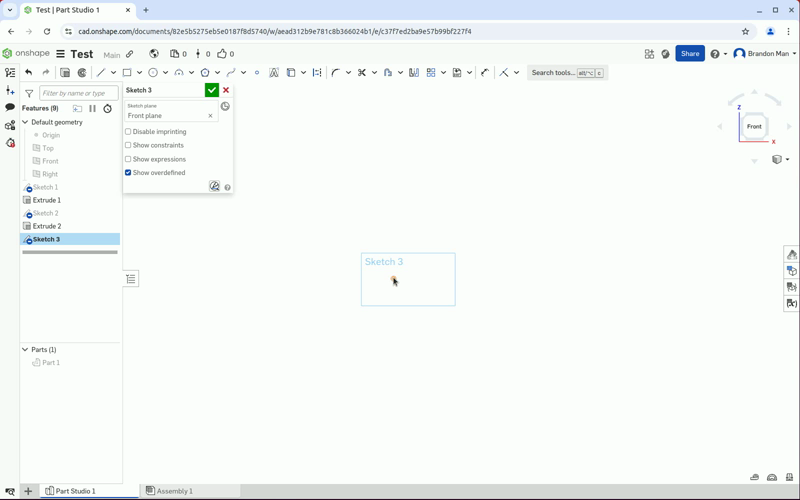
scroll(6)
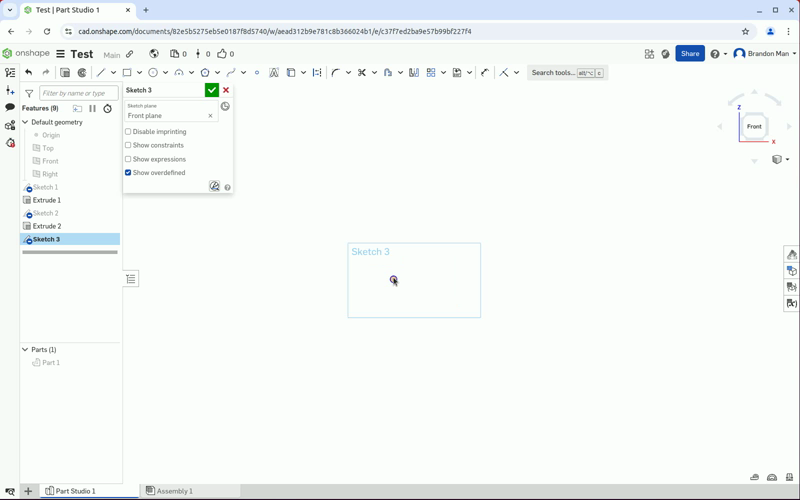
scroll(6)
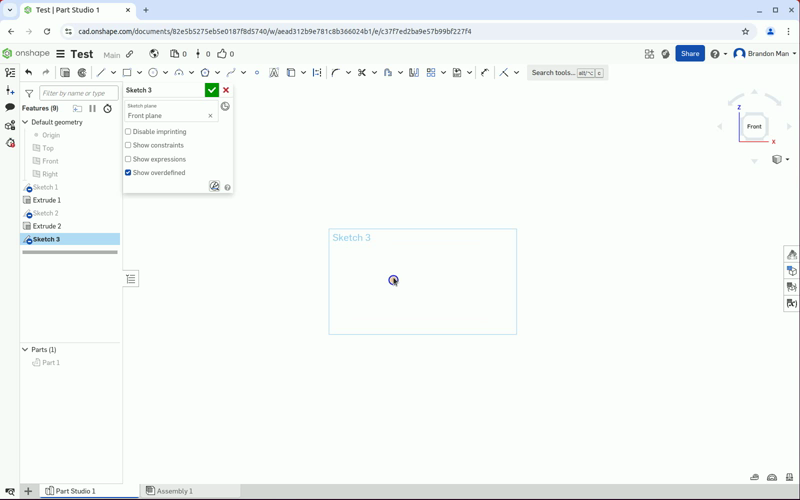
scroll(6)
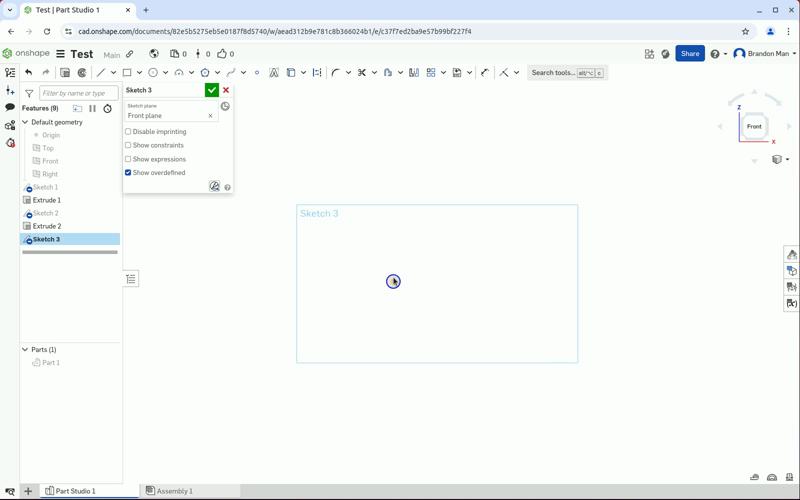
scroll(6)
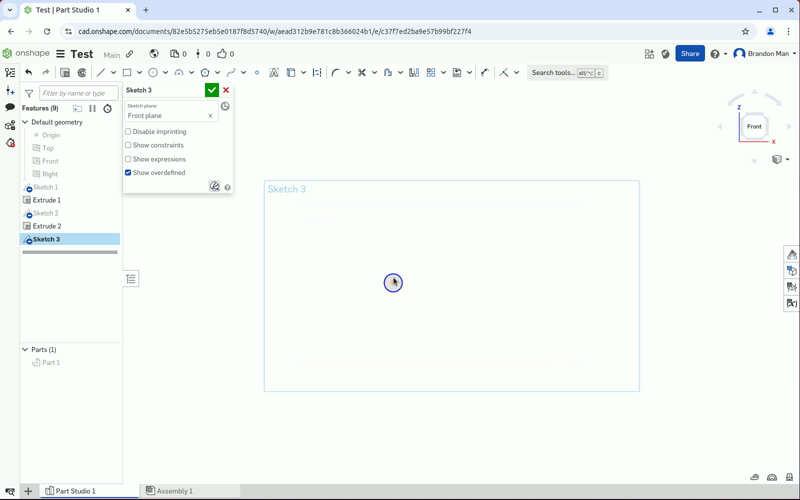
scroll(6)
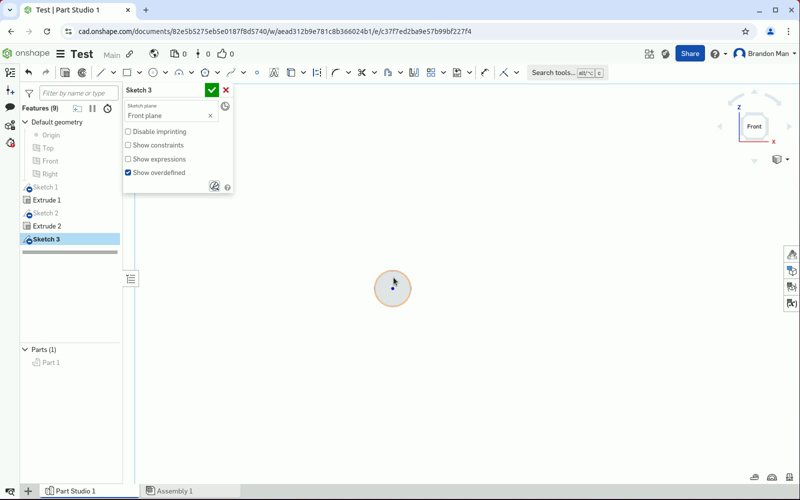
click(393, 277)
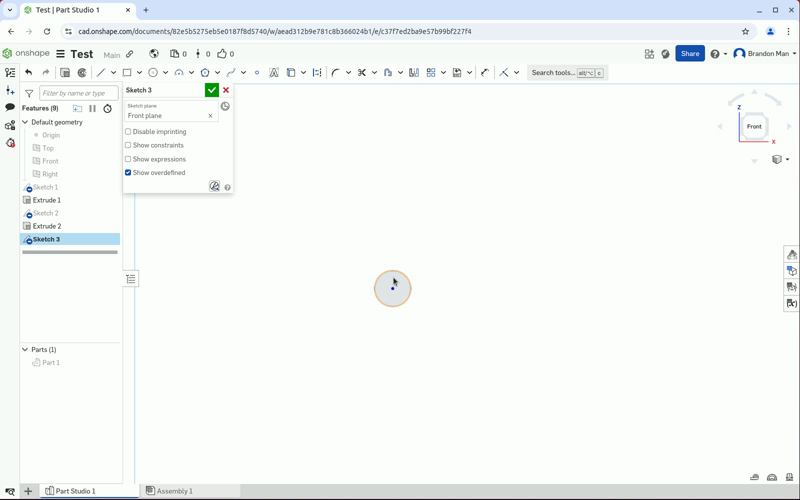
scroll(-6)
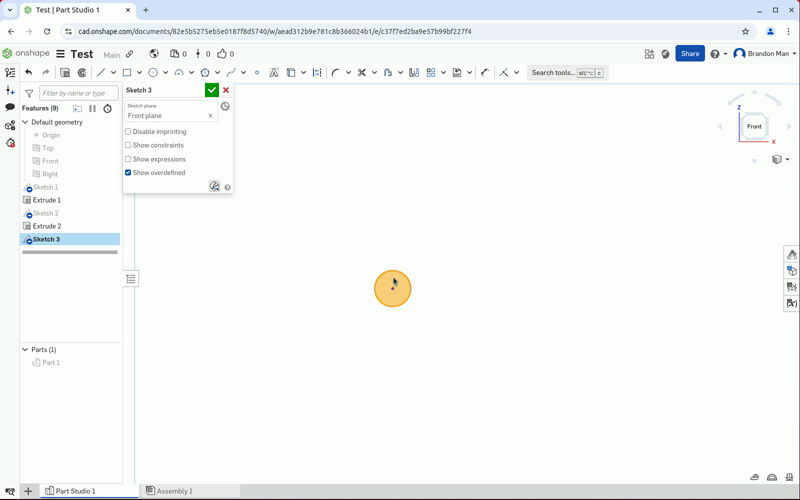
scroll(-6)
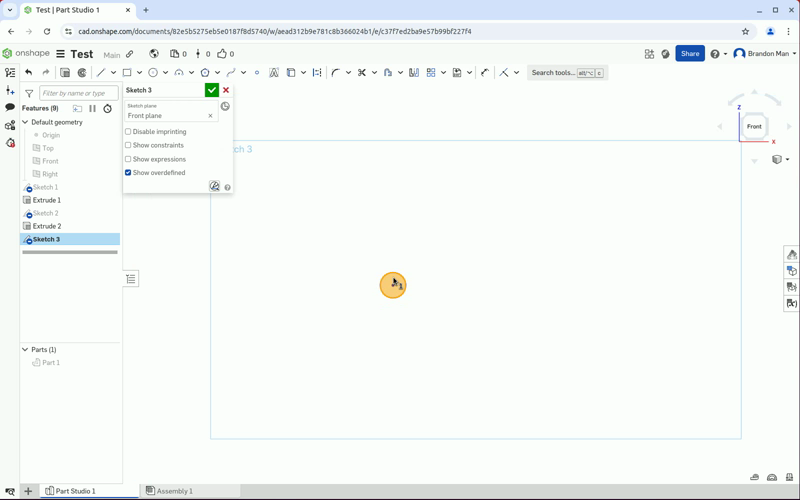
scroll(-6)
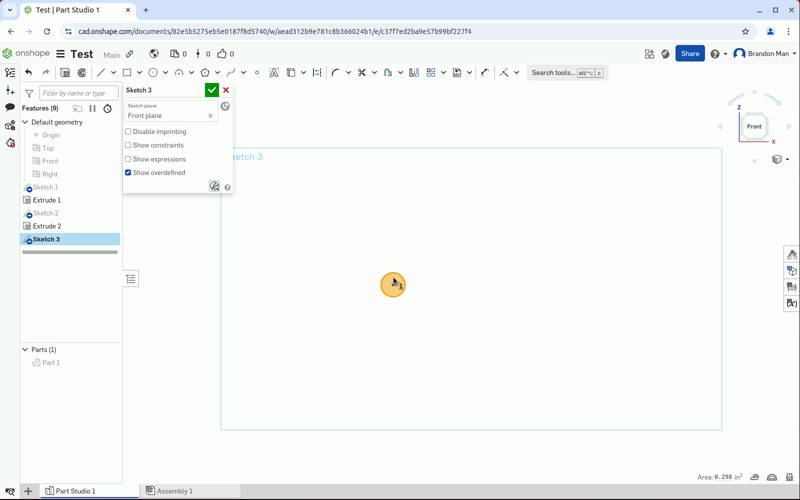
scroll(-6)
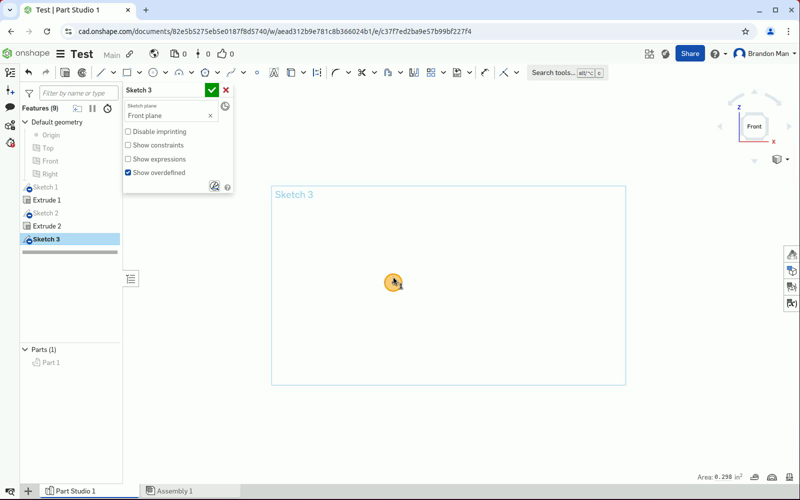
scroll(-6)
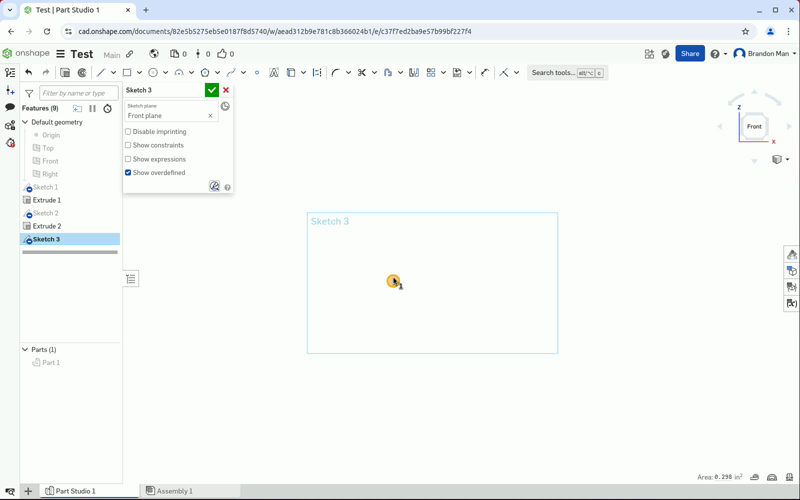
scroll(-6)
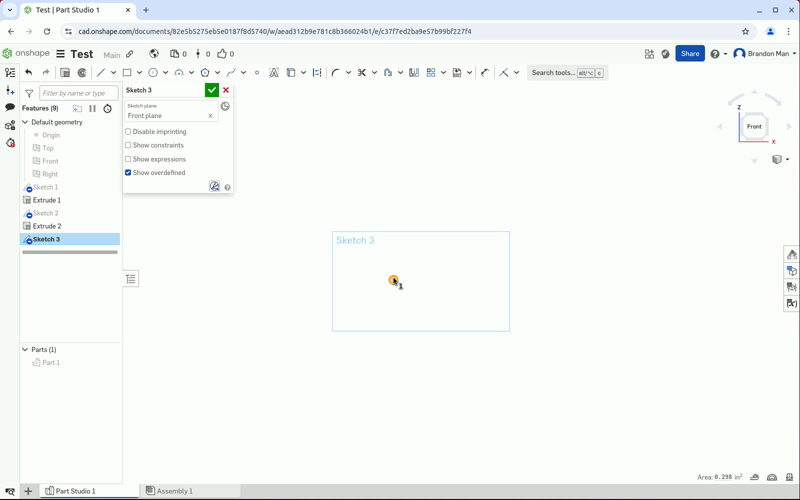
scroll(-6)
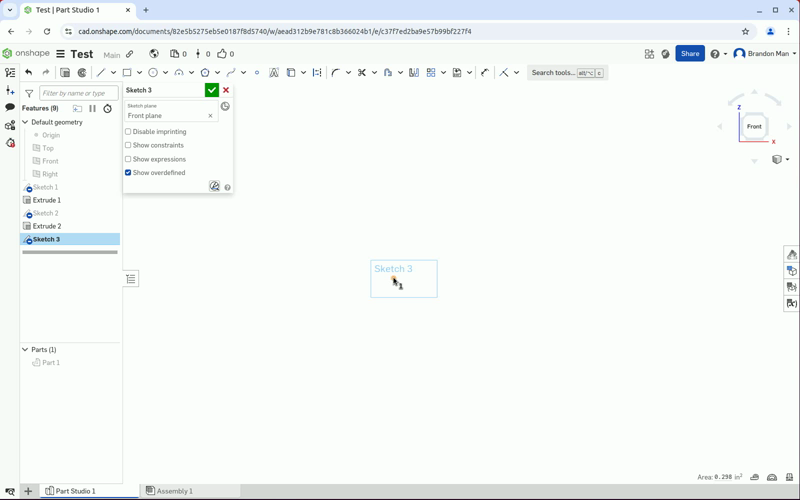
mouse_move(73, 352)
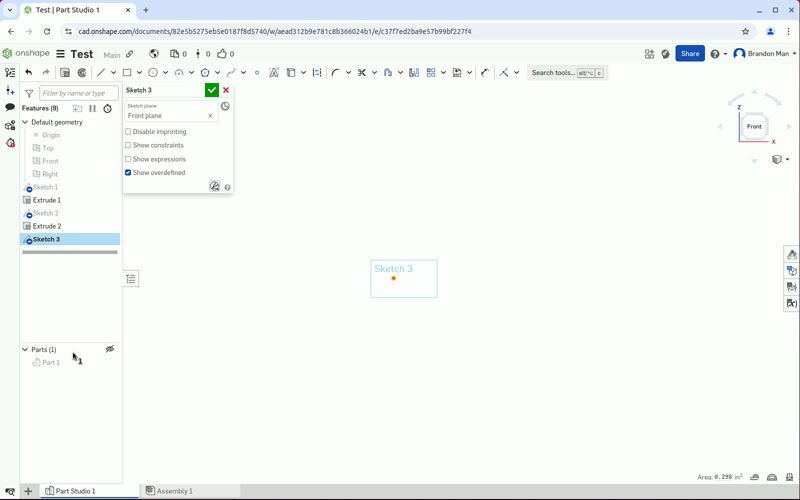
key(shift+y)
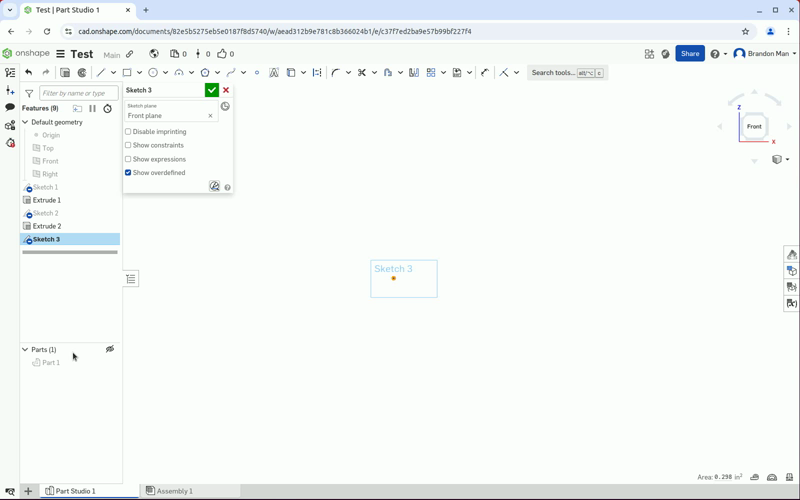
key(shift+e)
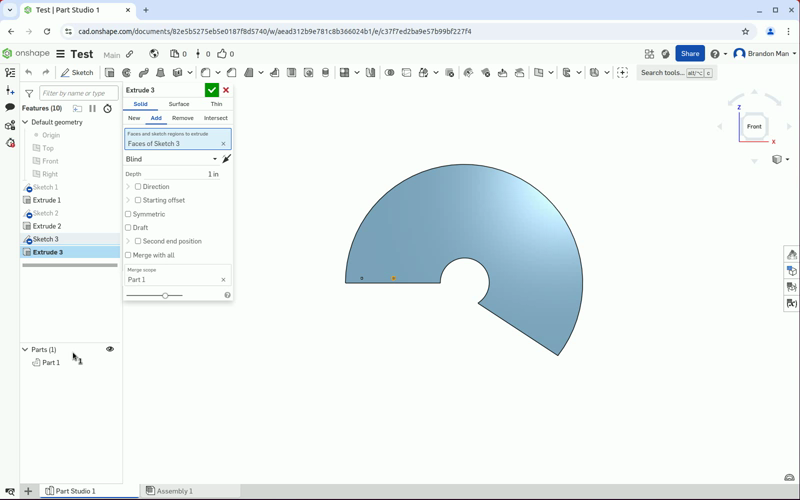
mouse_move(143, 106)
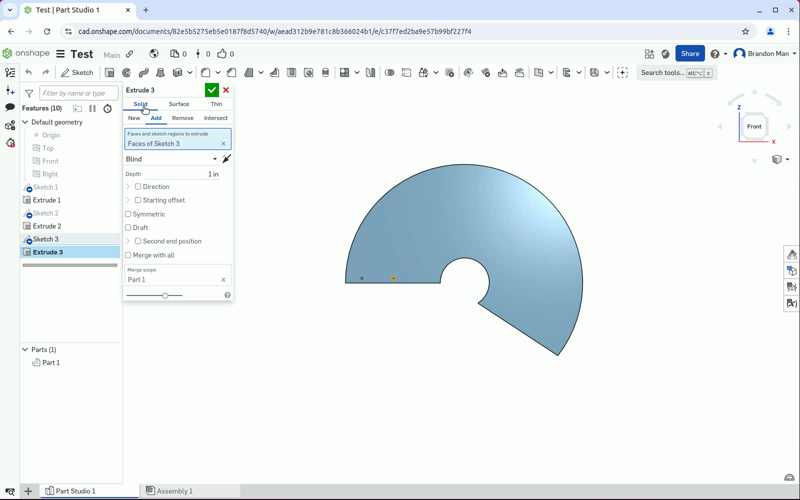
click(143, 106)
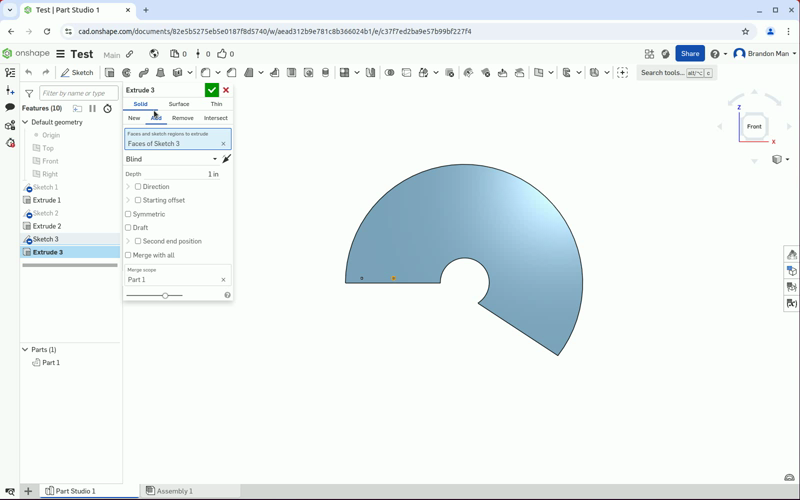
mouse_move(186, 120)
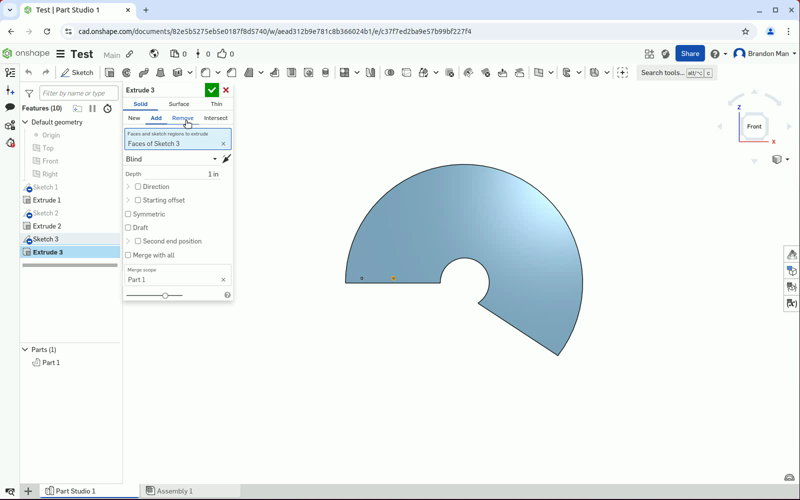
click(186, 120)
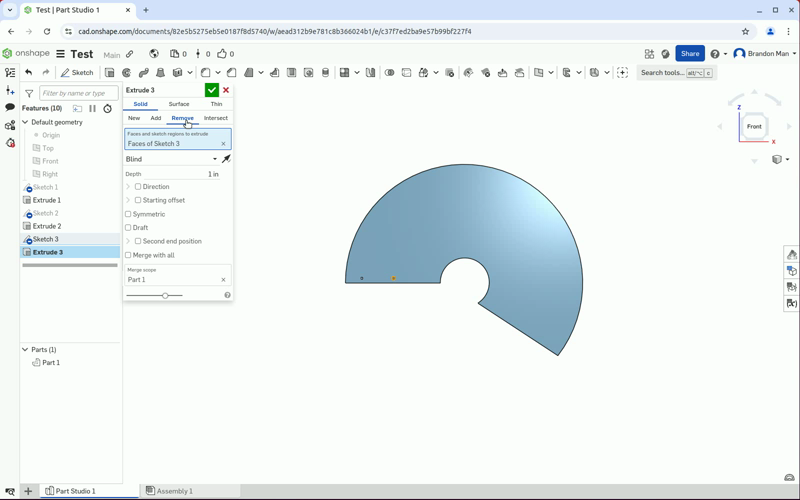
key(tab, 4)
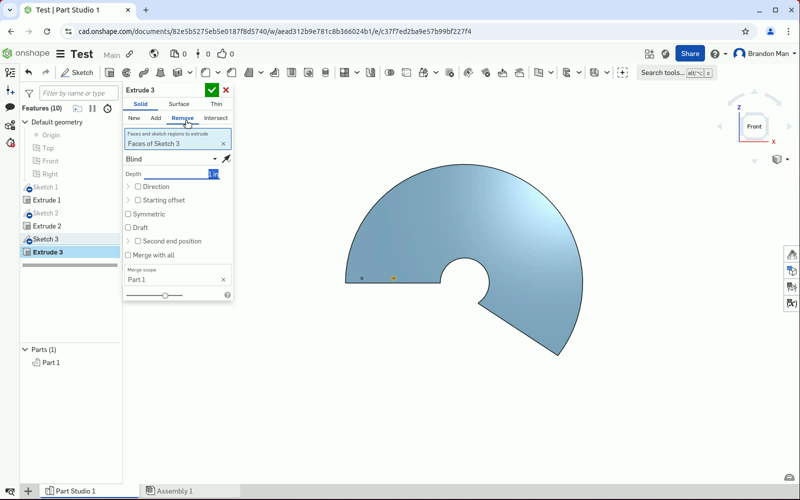
text(2.648)
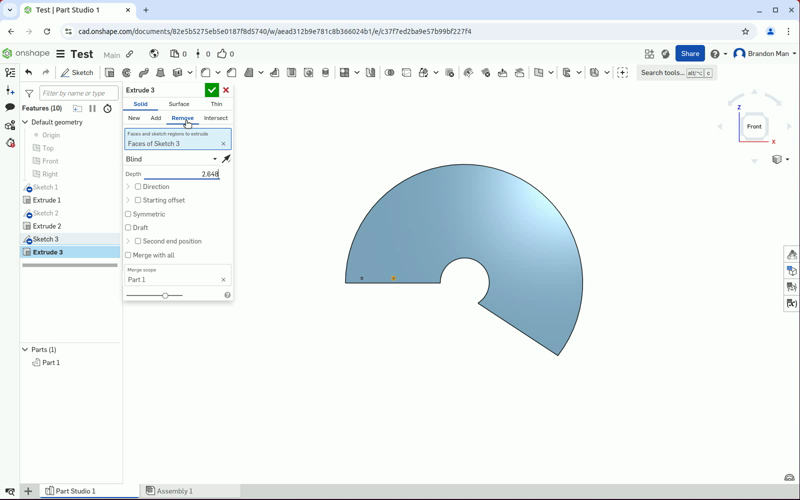
key(tab, 6)
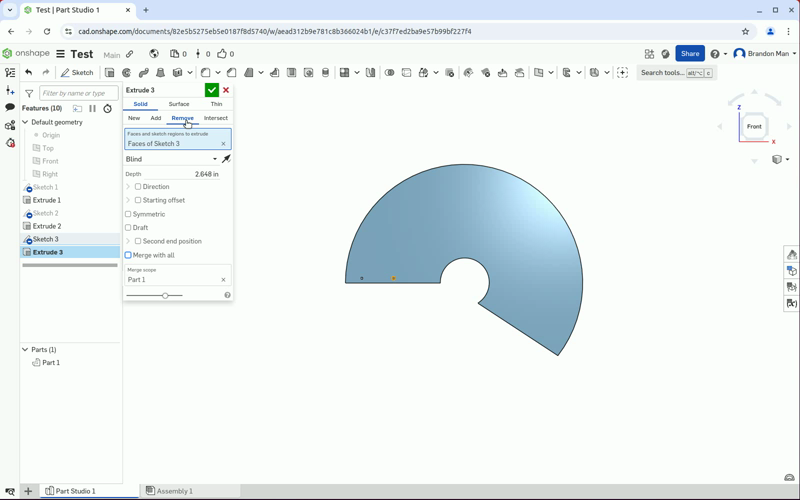
key(space)
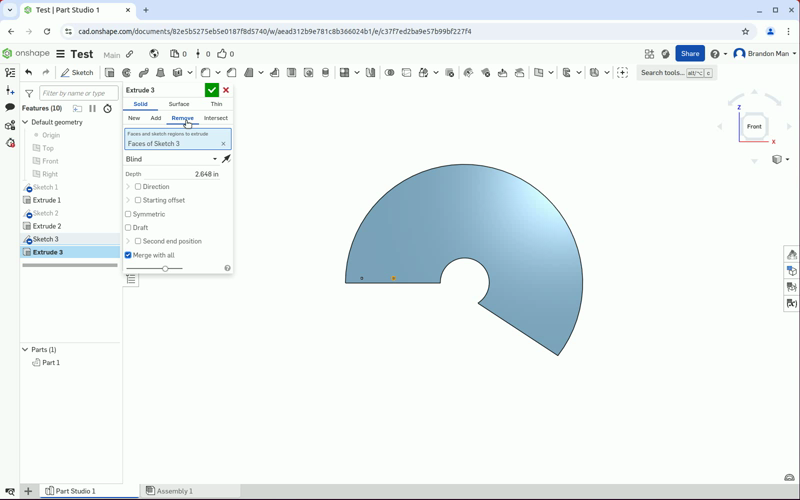
key(enter)
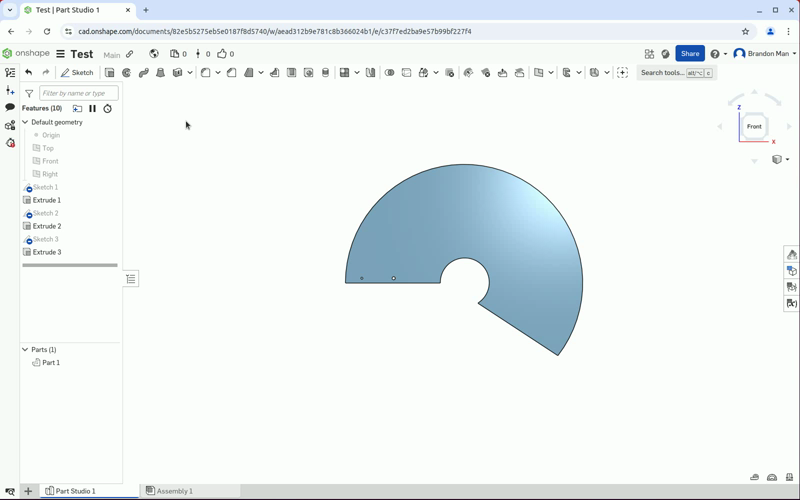
key(shift+h)
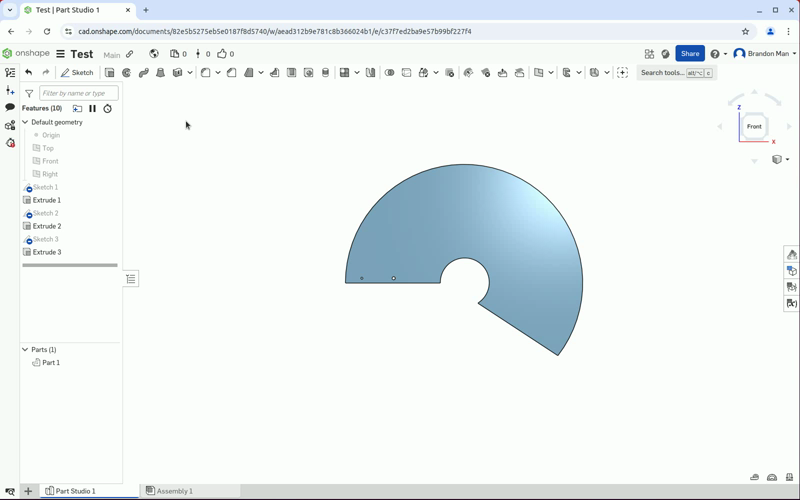
key(shift+h)
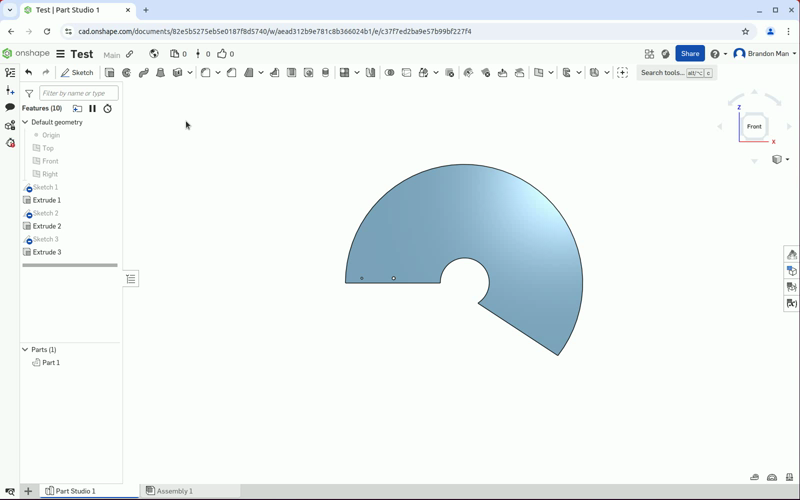
mouse_move(73, 189)
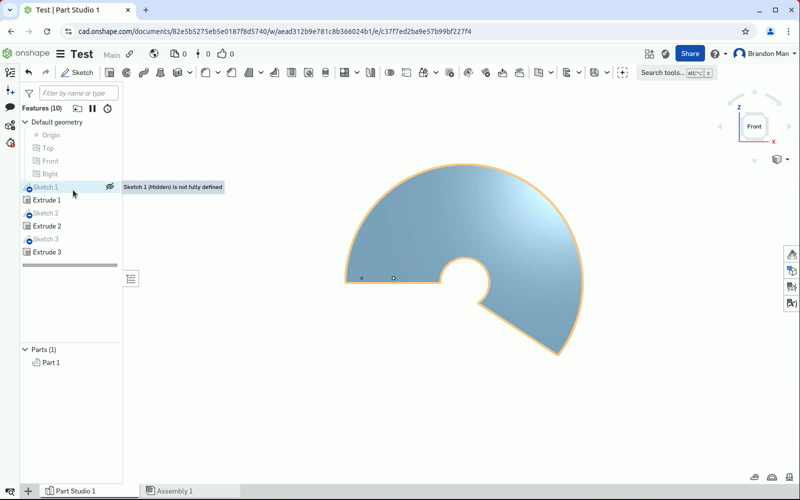
click(73, 189)
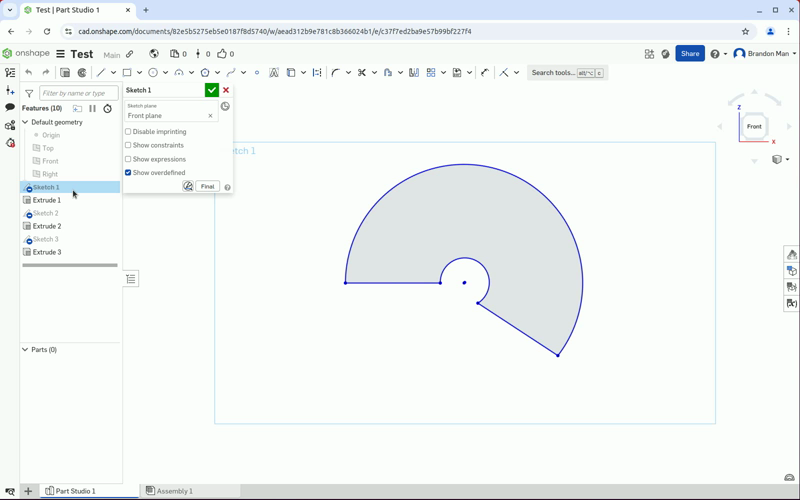
mouse_move(229, 92)
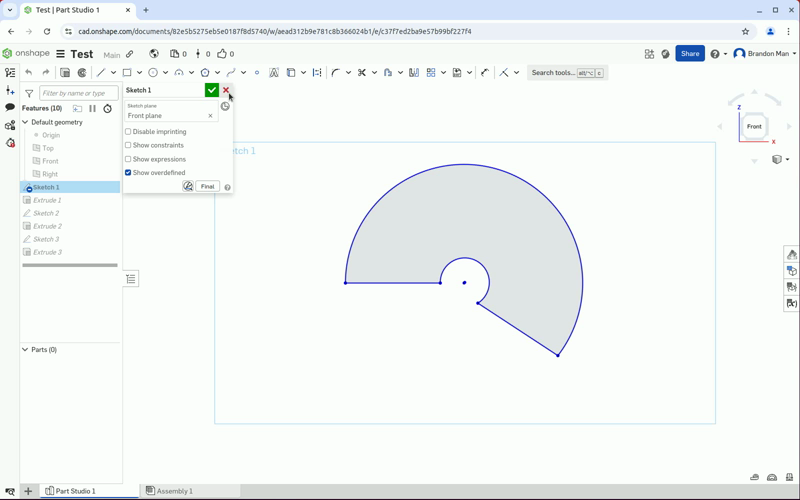
click(229, 92)
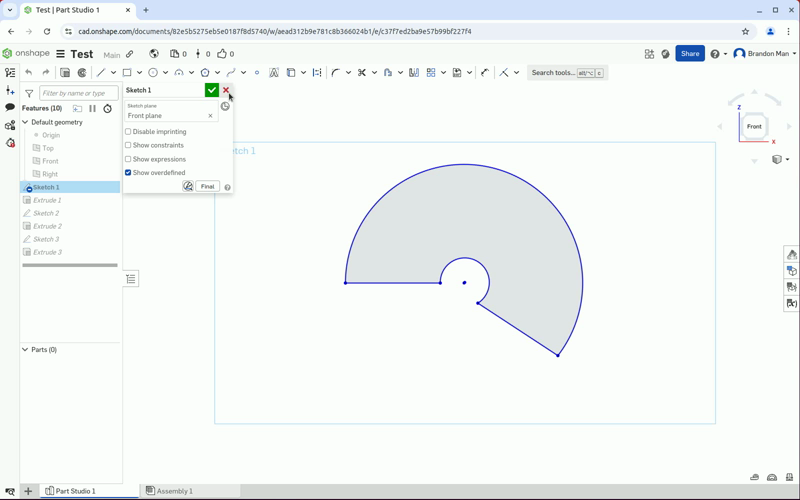
key(shift+s)
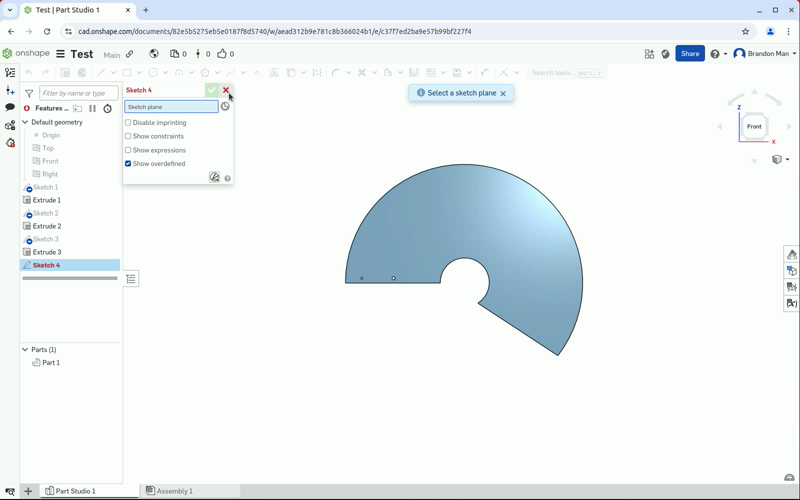
mouse_move(73, 163)
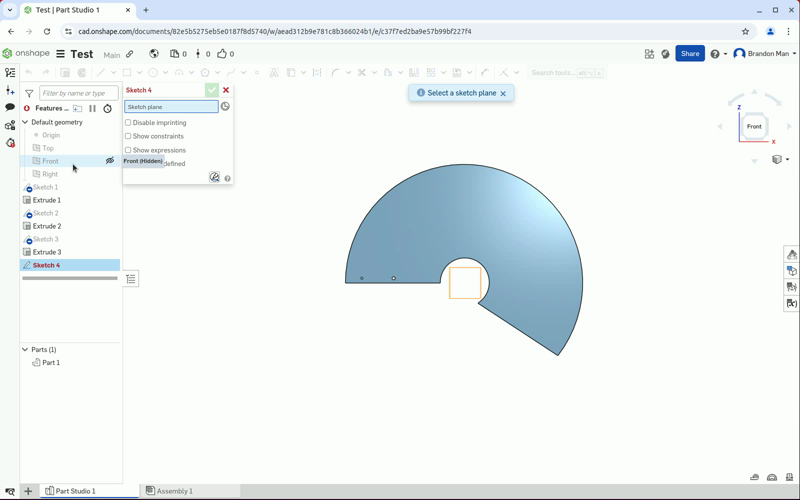
click(73, 163)
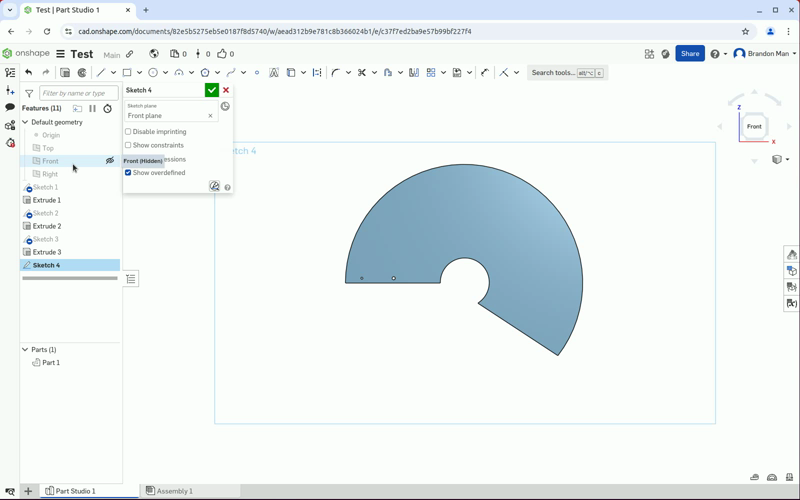
mouse_move(73, 352)
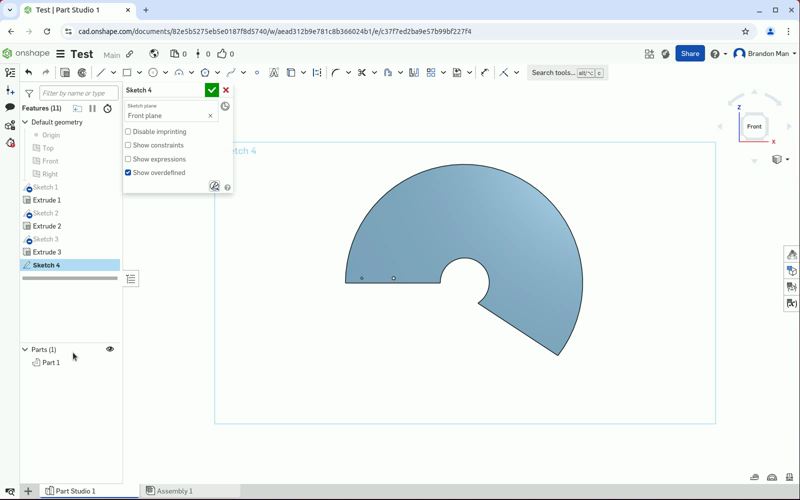
key(y)
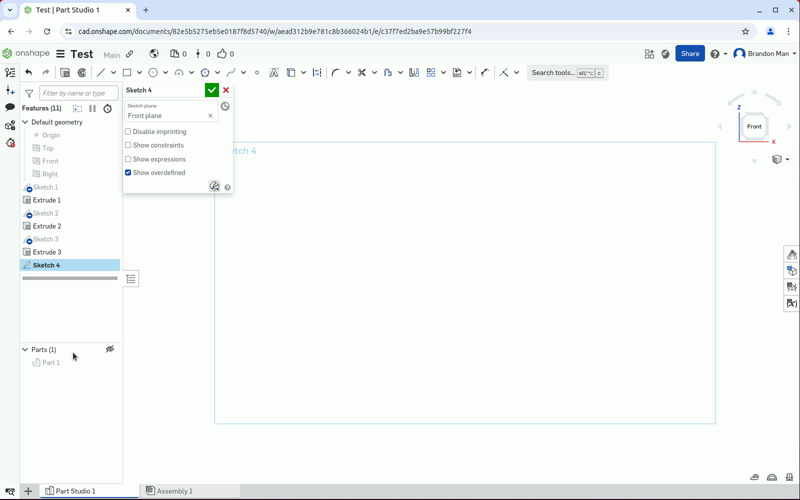
key(c)
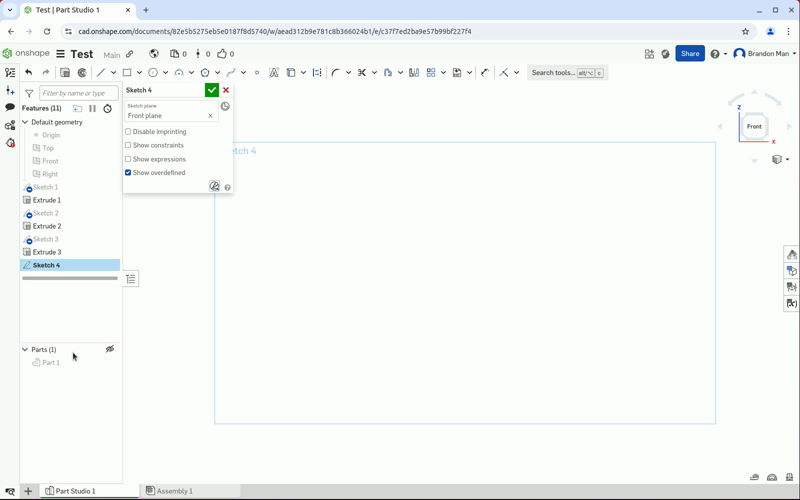
key_down(shift)
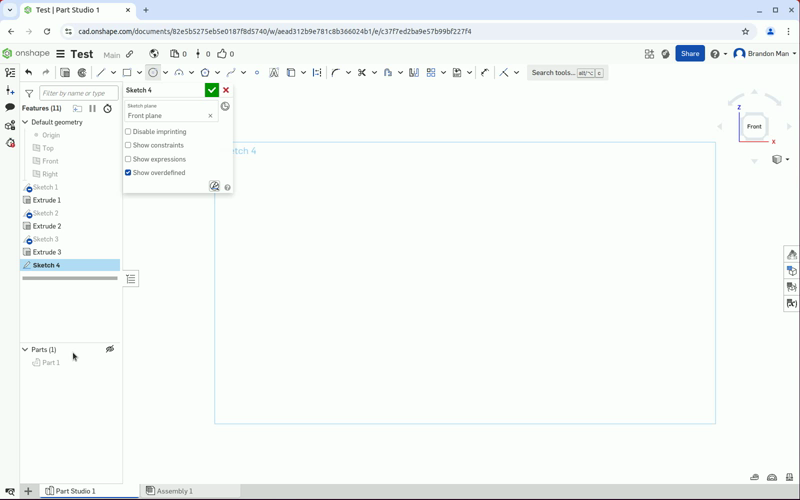
mouse_move(424, 278)
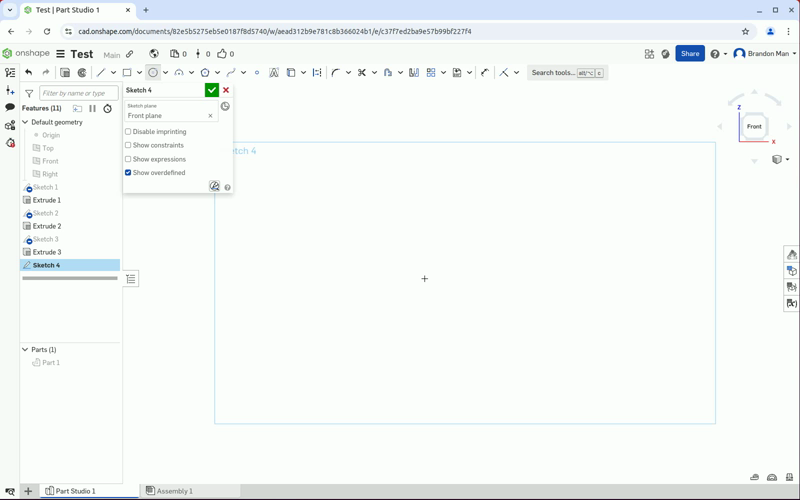
click(424, 278)
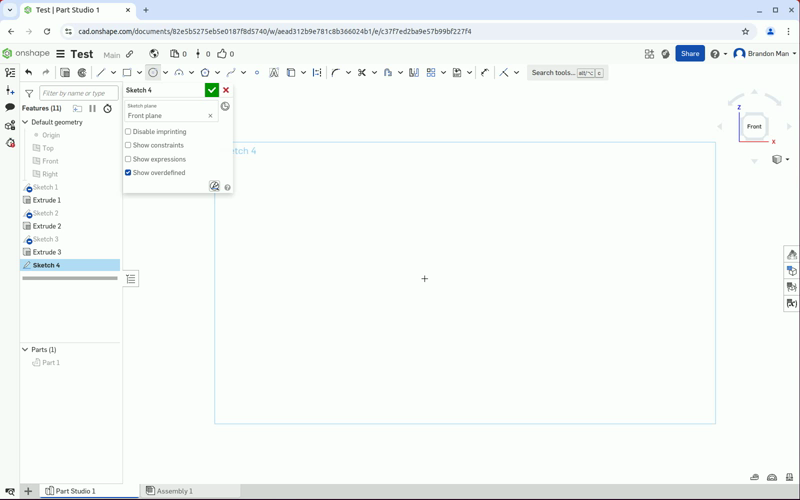
key_up(shift)
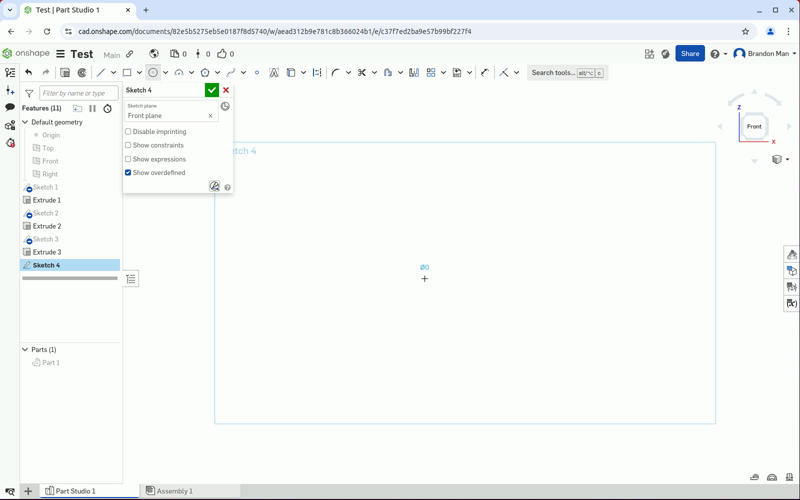
mouse_move(425, 278)
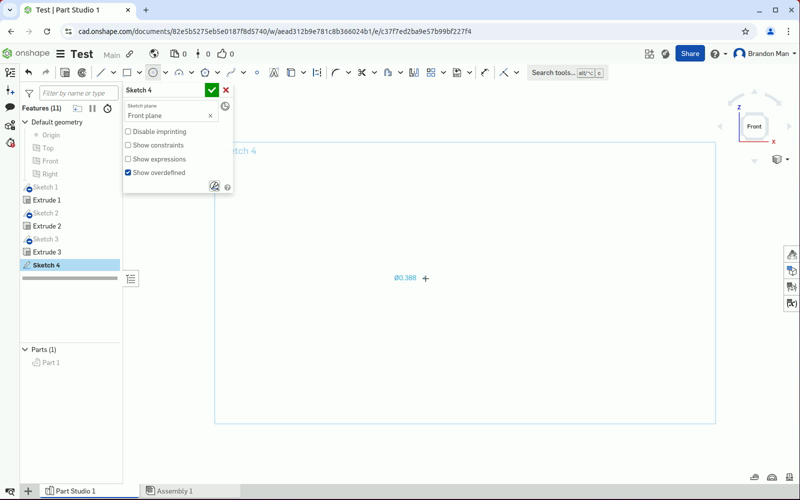
scroll(6)
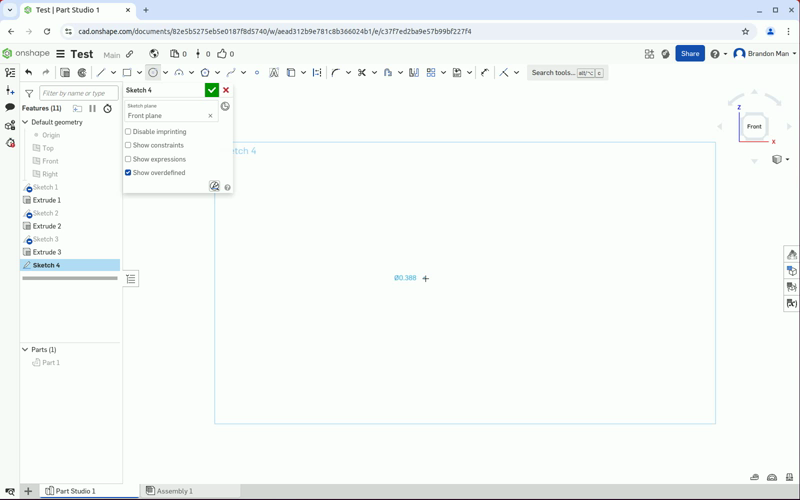
scroll(6)
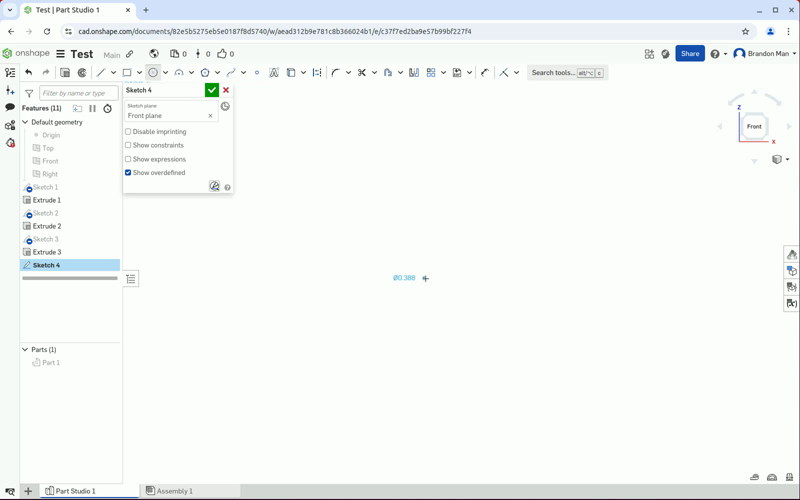
scroll(6)
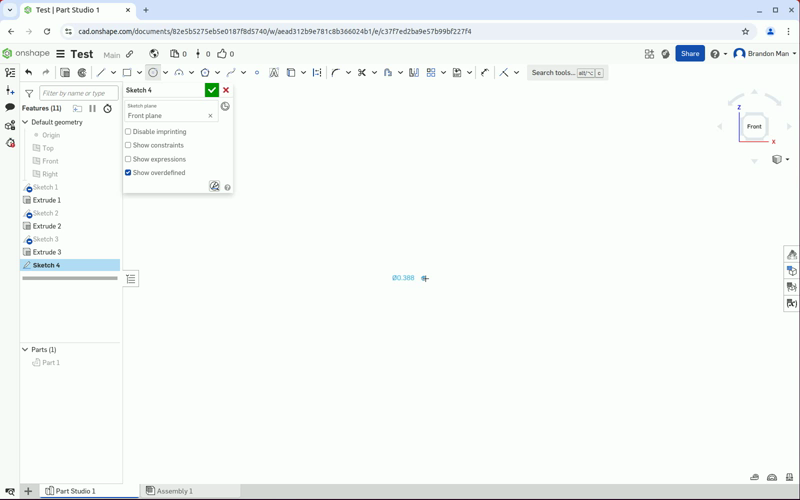
scroll(6)
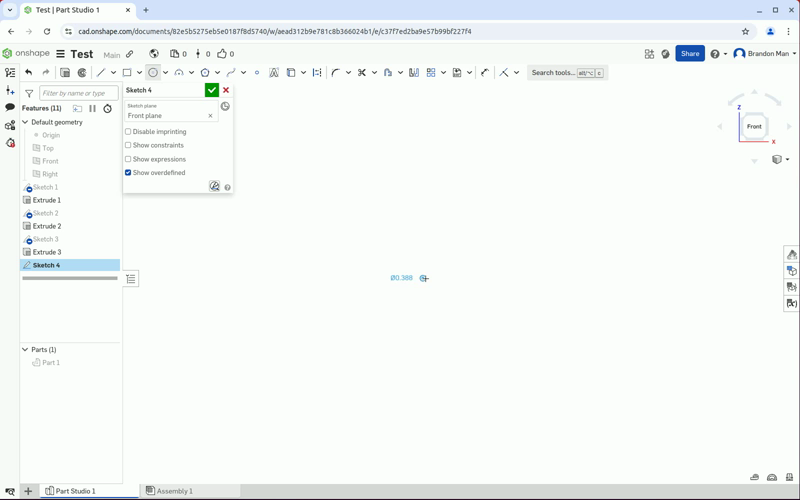
scroll(6)
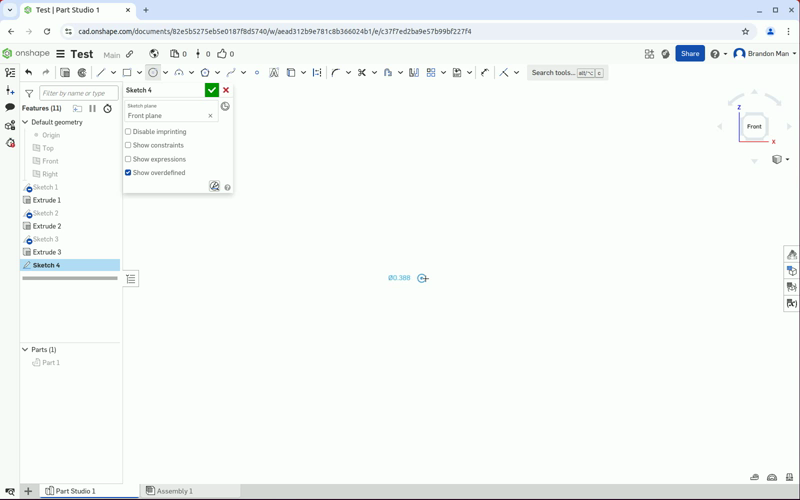
scroll(6)
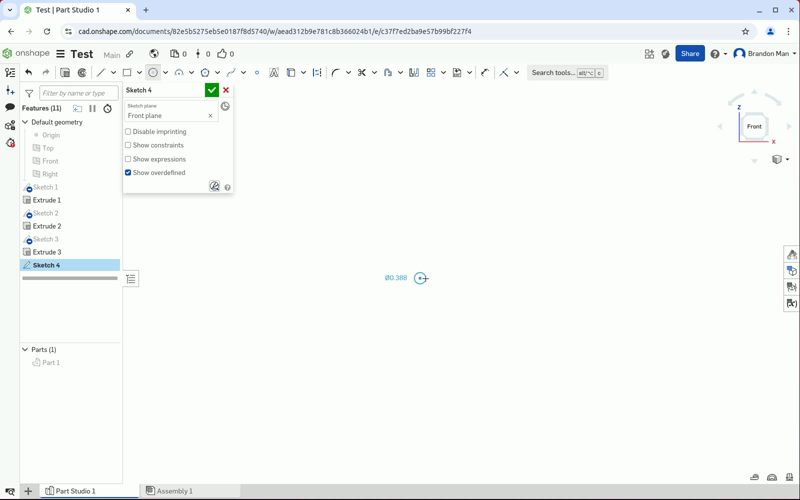
scroll(6)
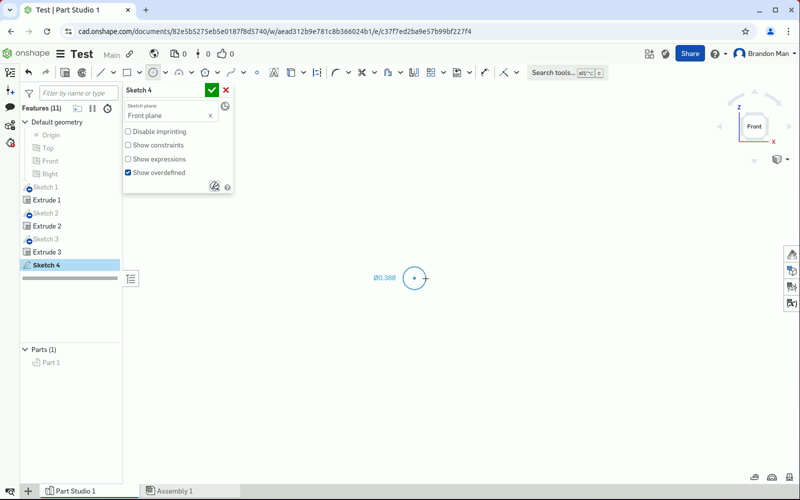
click(425, 278)
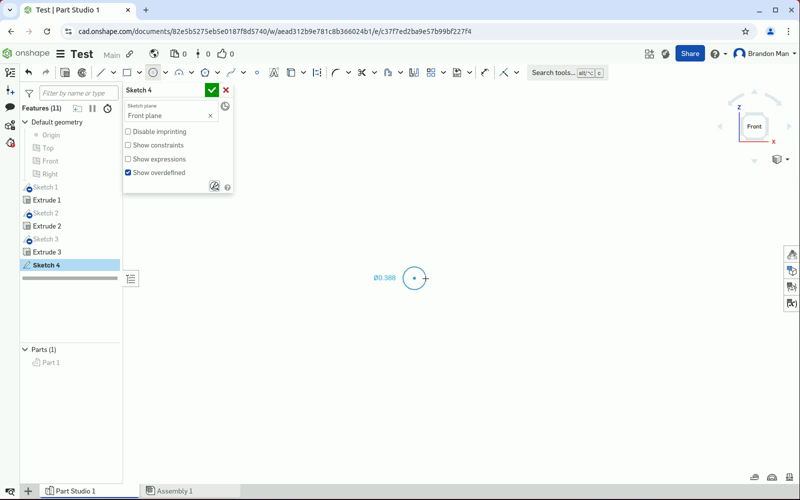
scroll(-6)
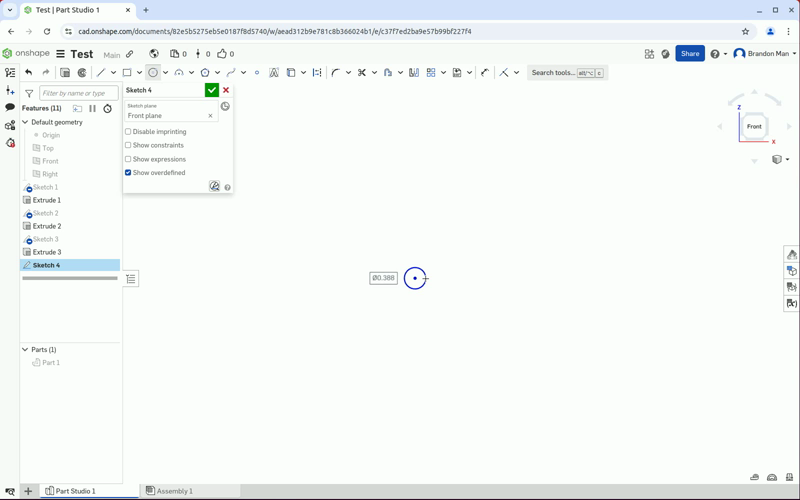
scroll(-6)
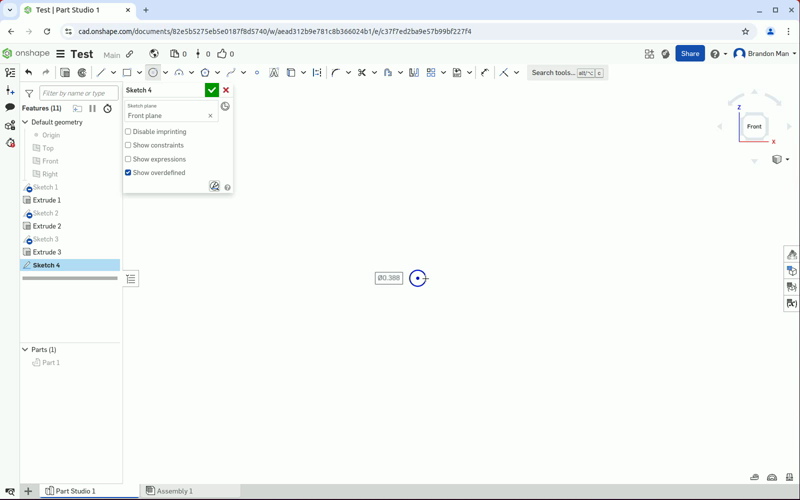
scroll(-6)
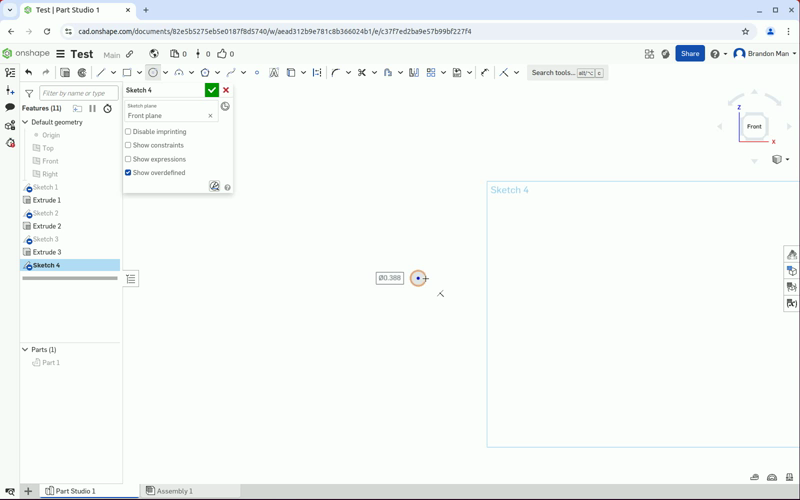
scroll(-6)
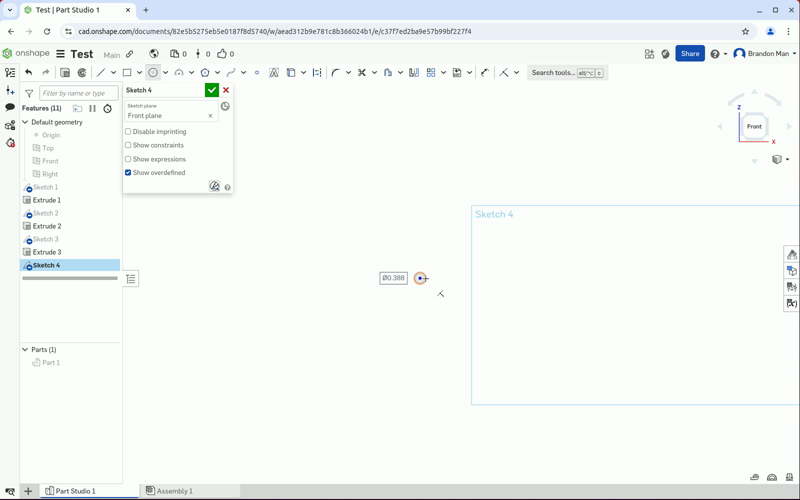
scroll(-6)
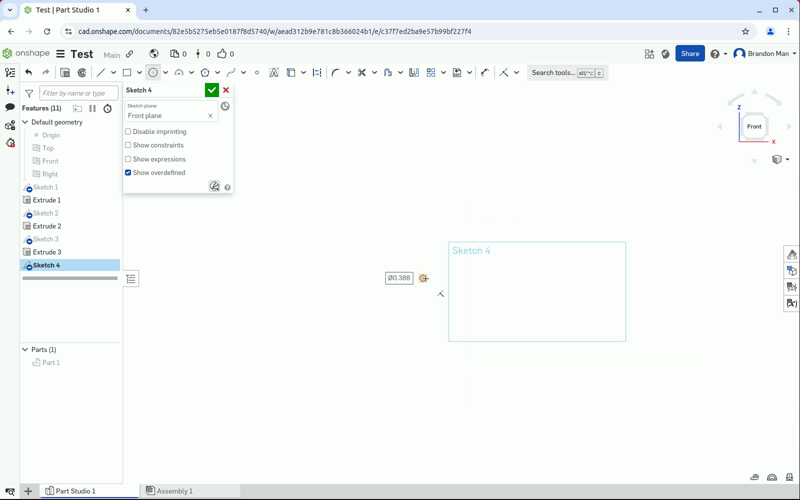
scroll(-6)
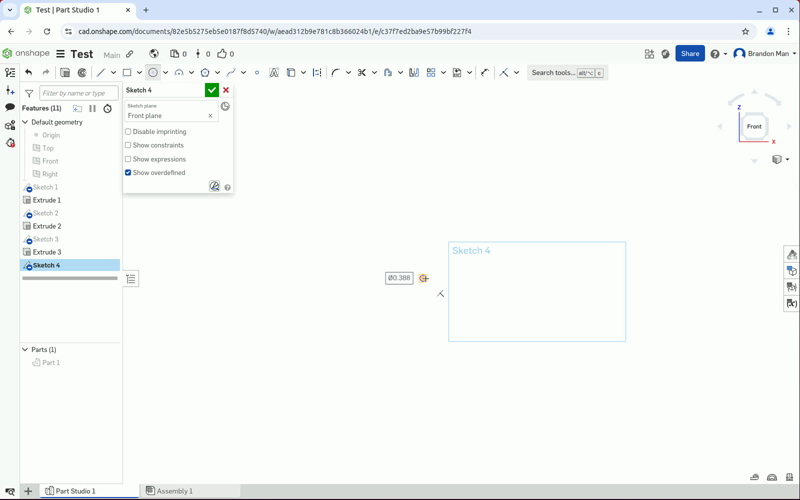
scroll(-6)
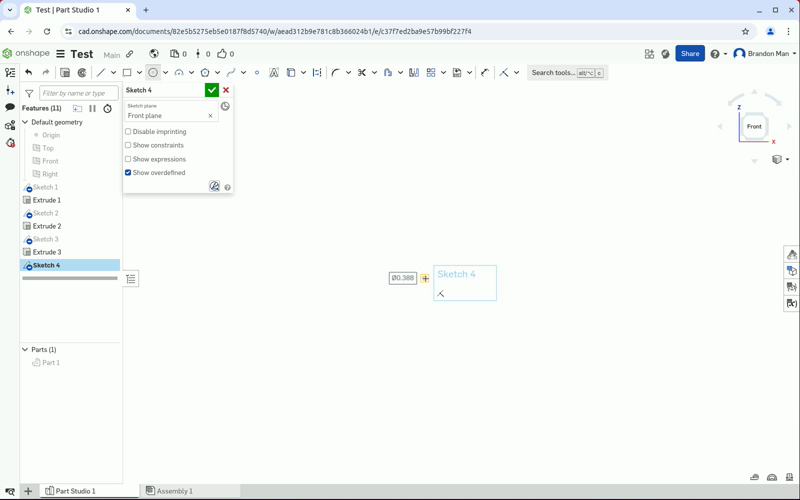
key(esc)
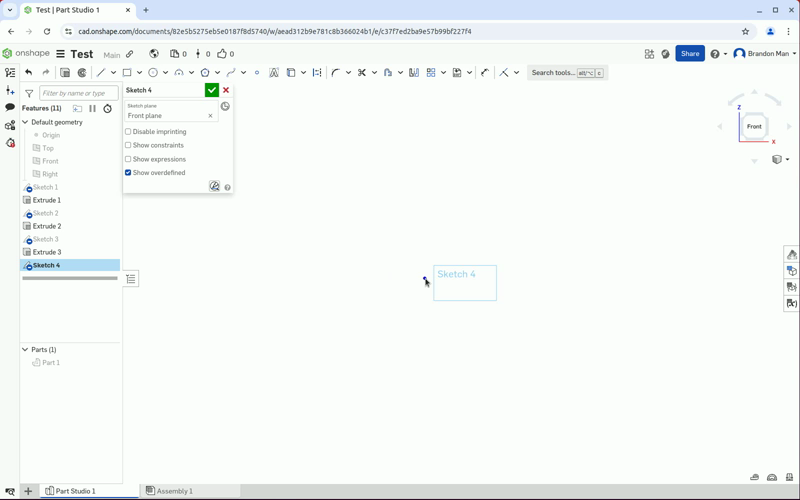
mouse_move(423, 278)
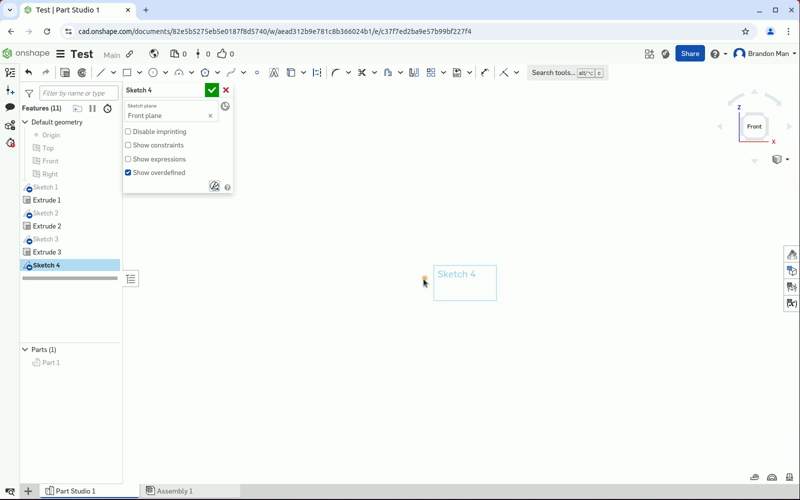
scroll(6)
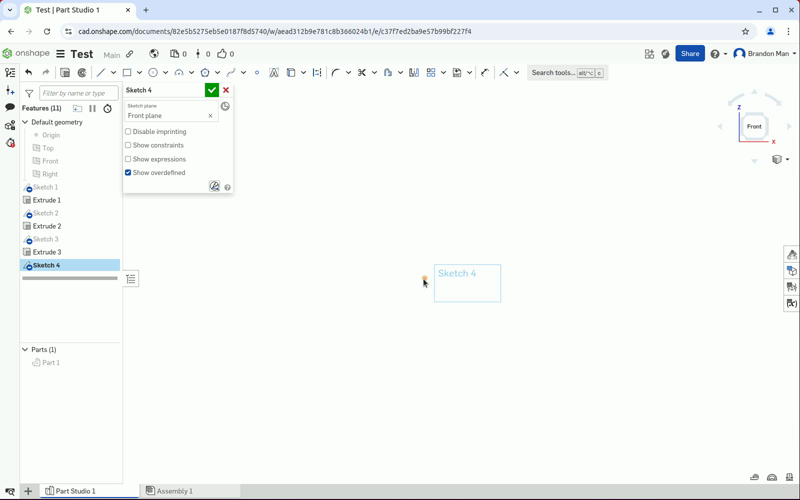
scroll(6)
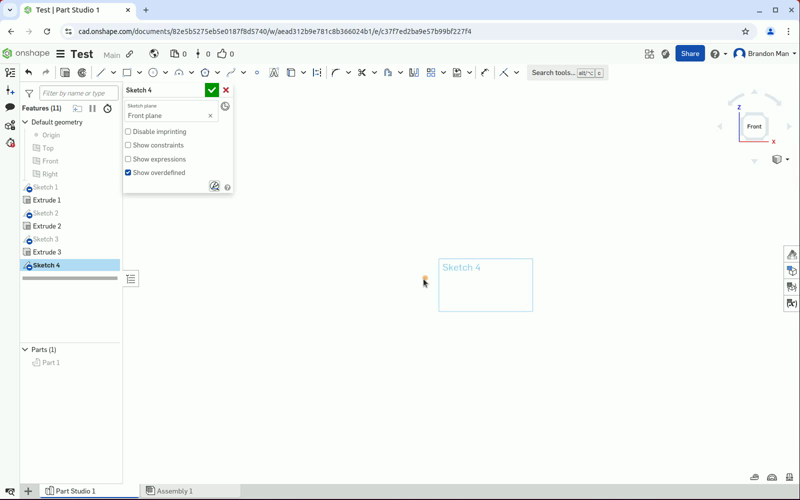
scroll(6)
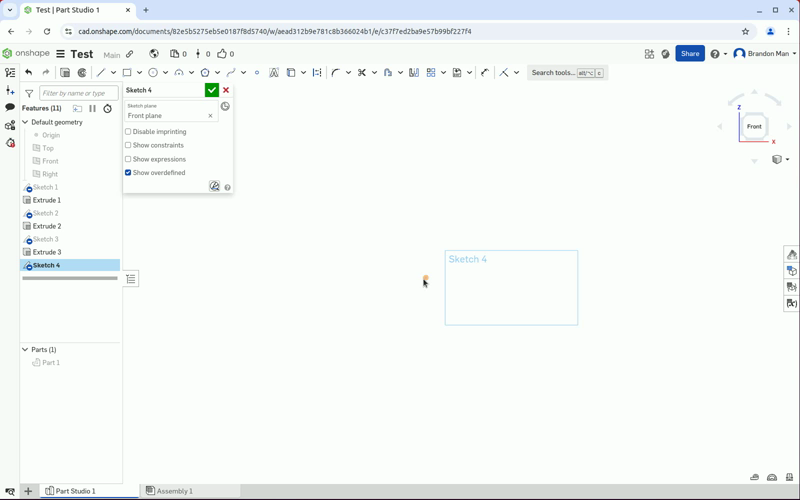
scroll(6)
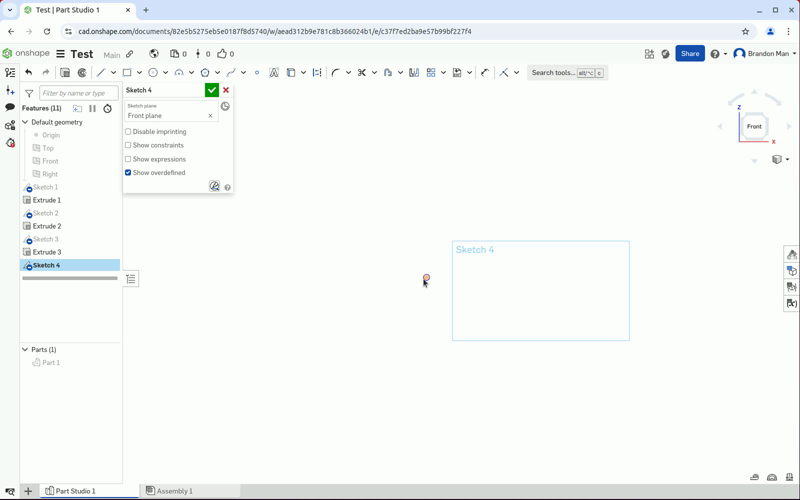
scroll(6)
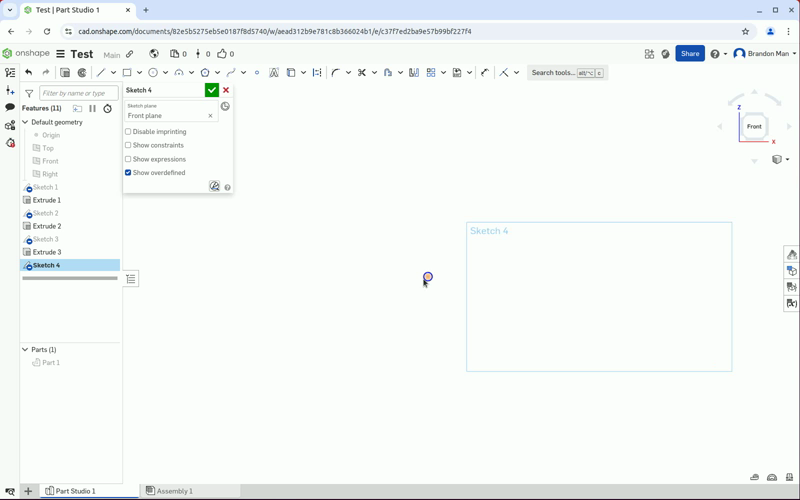
scroll(6)
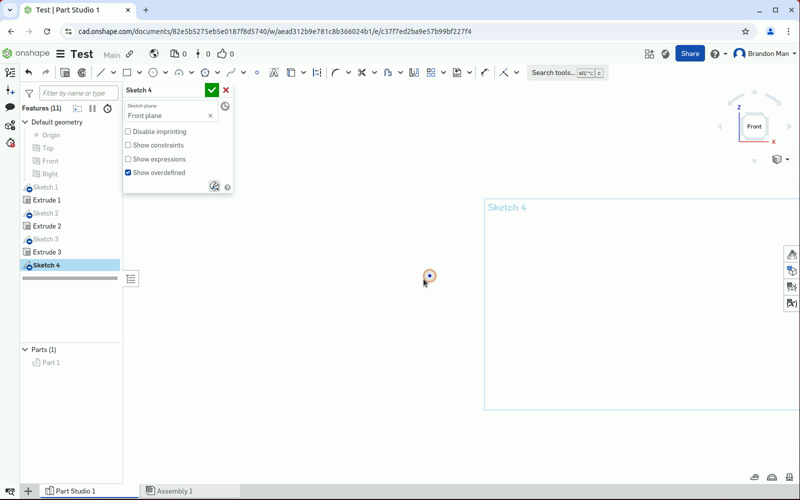
scroll(6)
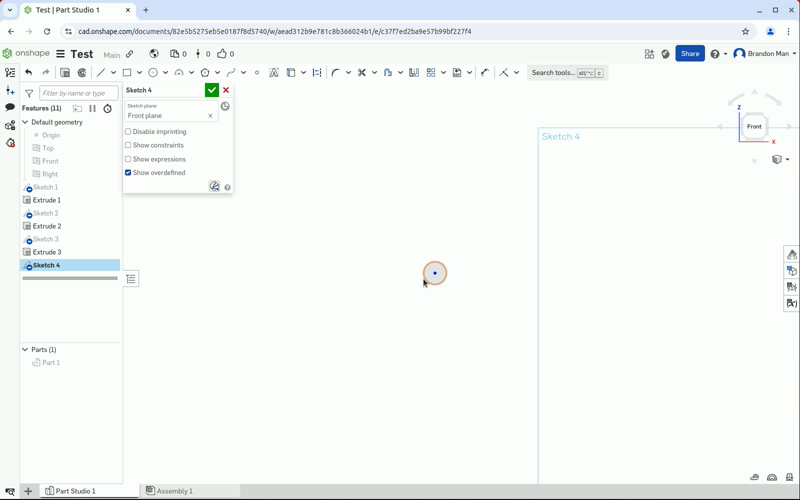
click(423, 278)
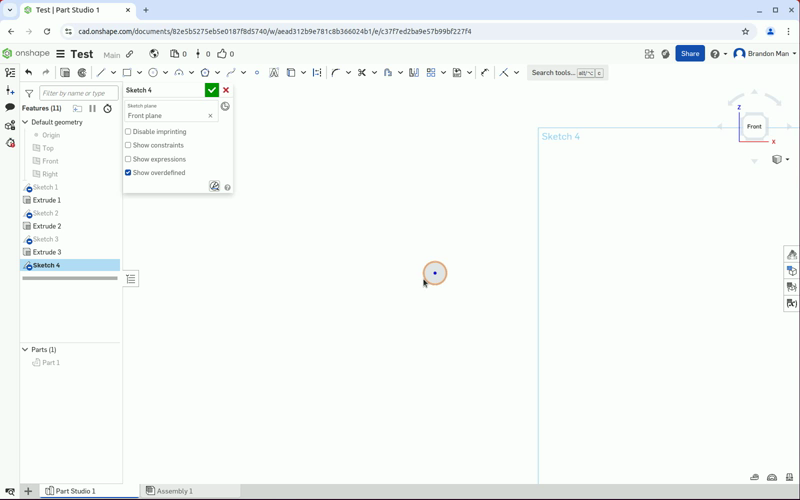
scroll(-6)
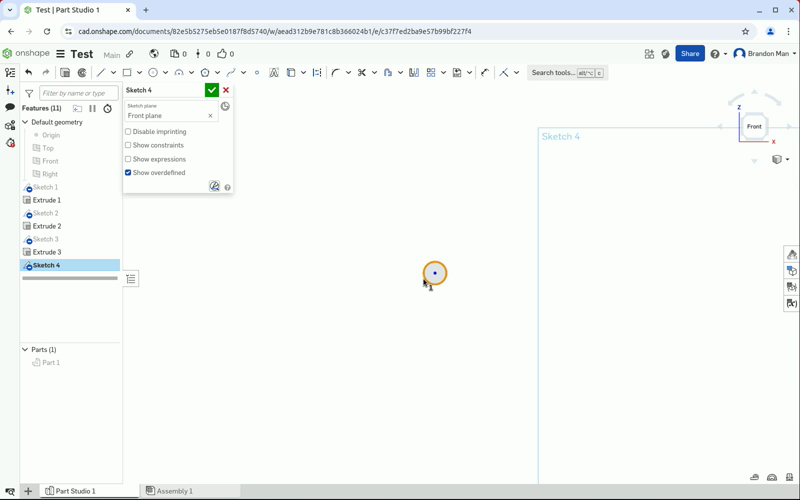
scroll(-6)
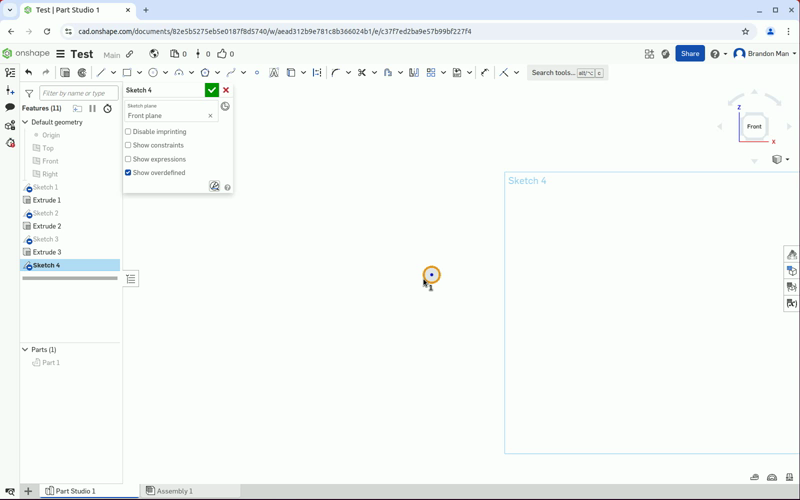
scroll(-6)
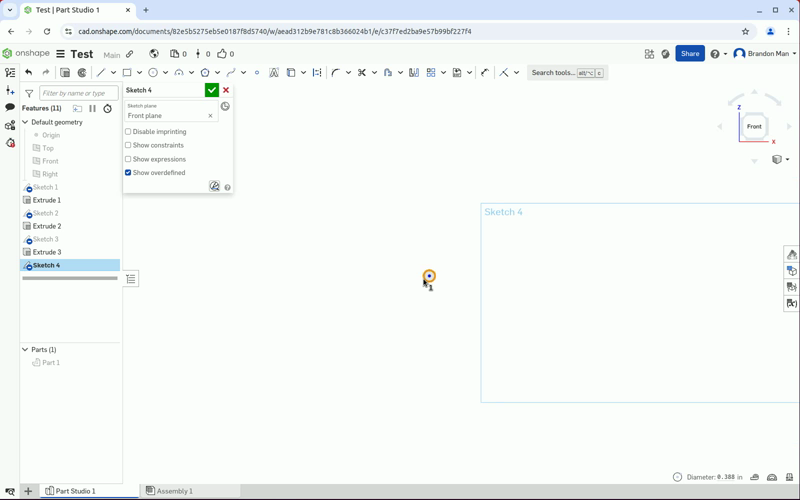
scroll(-6)
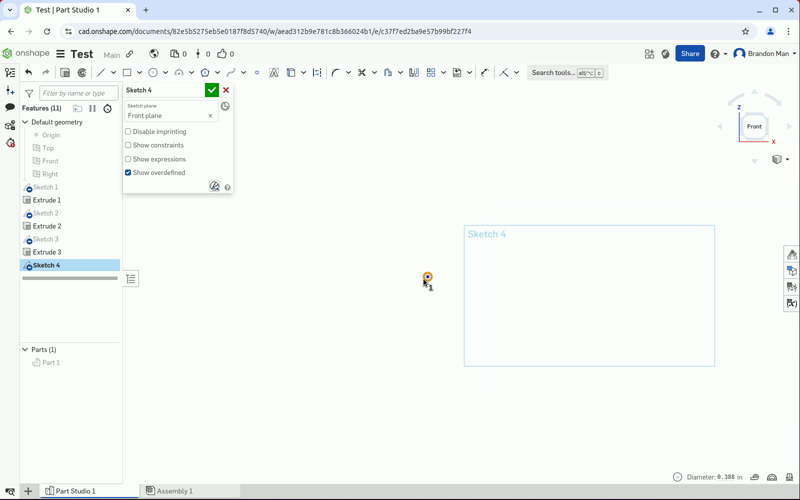
scroll(-6)
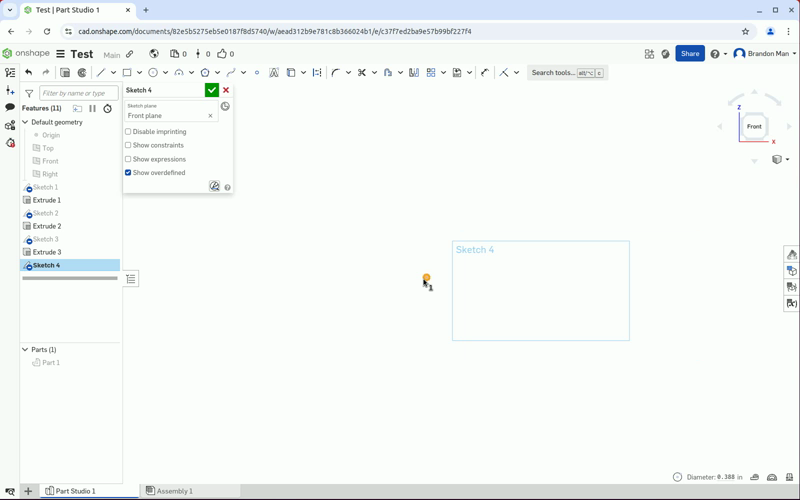
scroll(-6)
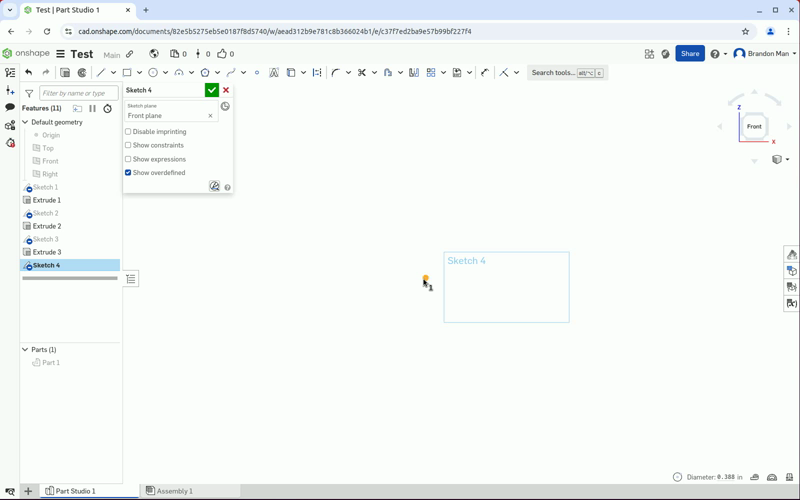
scroll(-6)
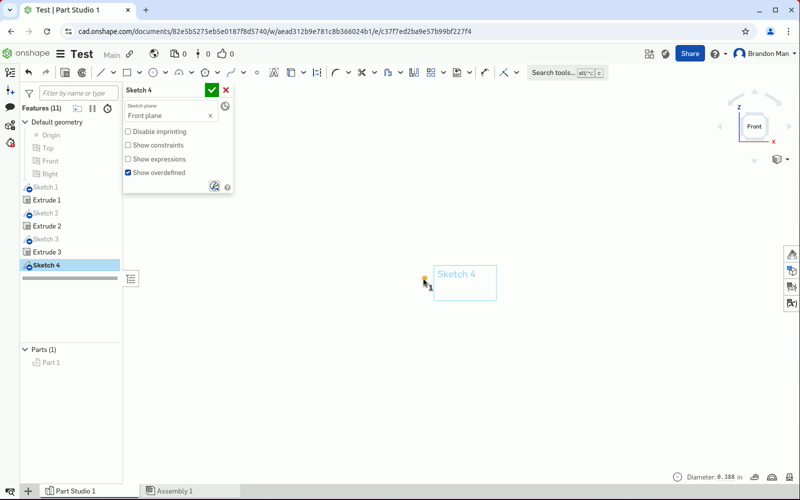
mouse_move(73, 352)
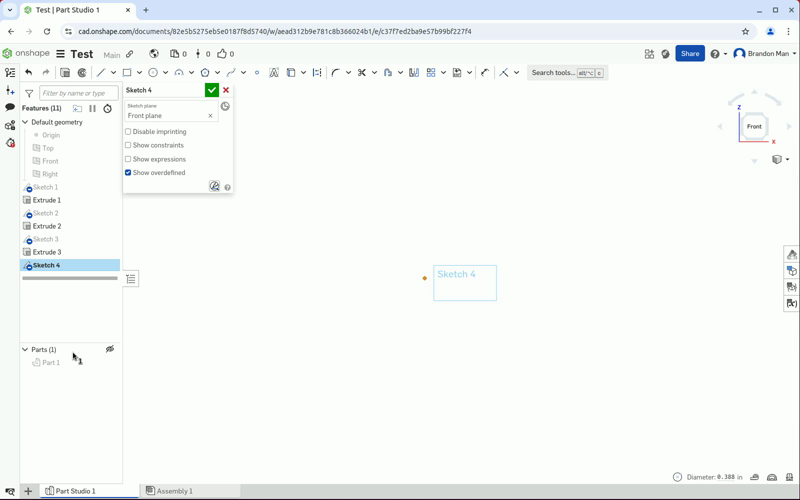
key(shift+y)
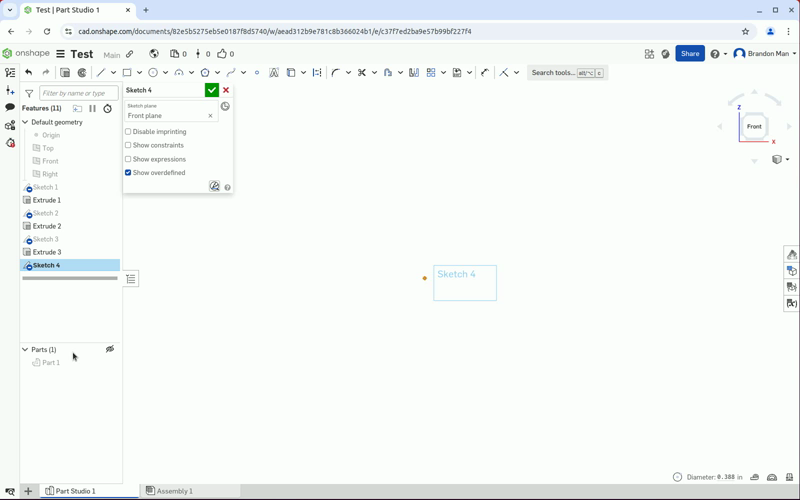
key(shift+e)
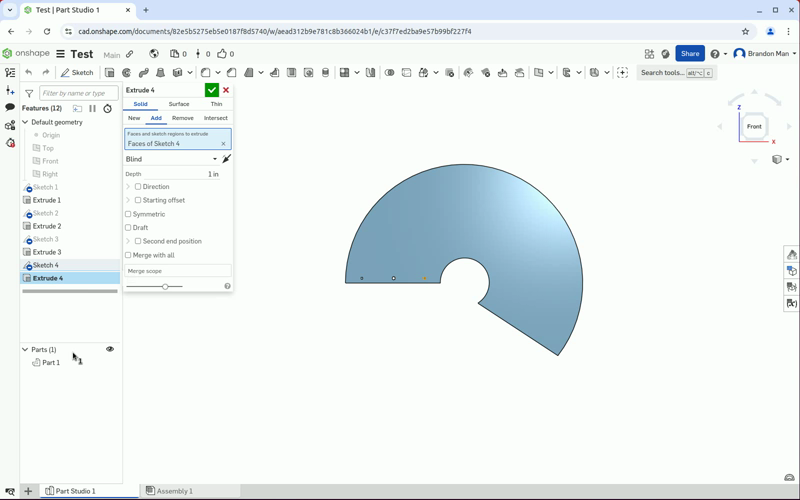
mouse_move(143, 106)
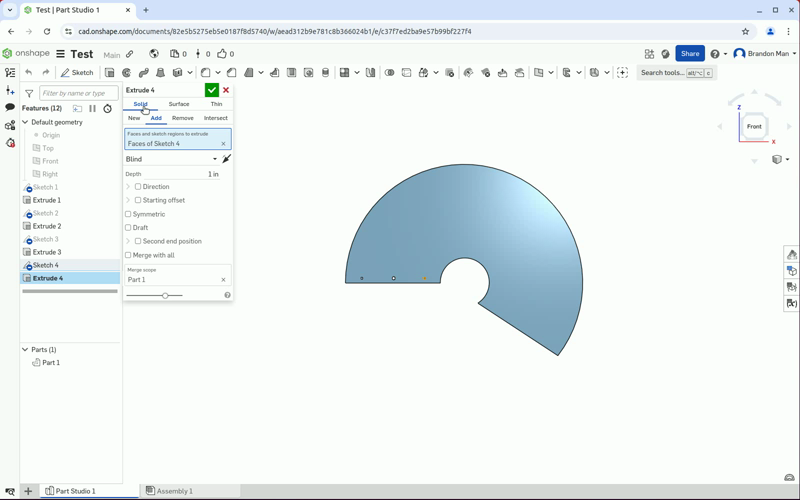
click(143, 106)
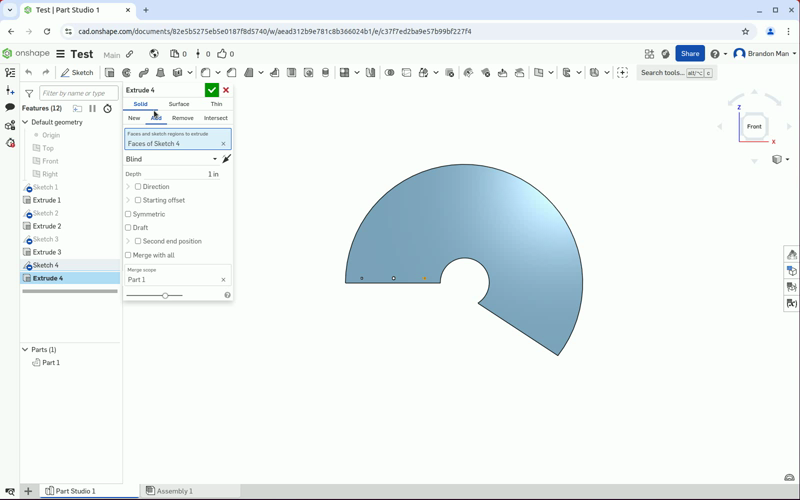
mouse_move(186, 120)
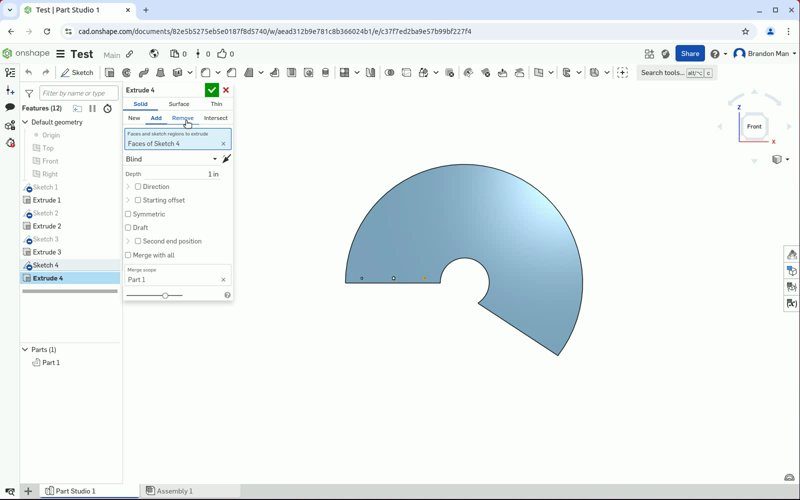
click(186, 120)
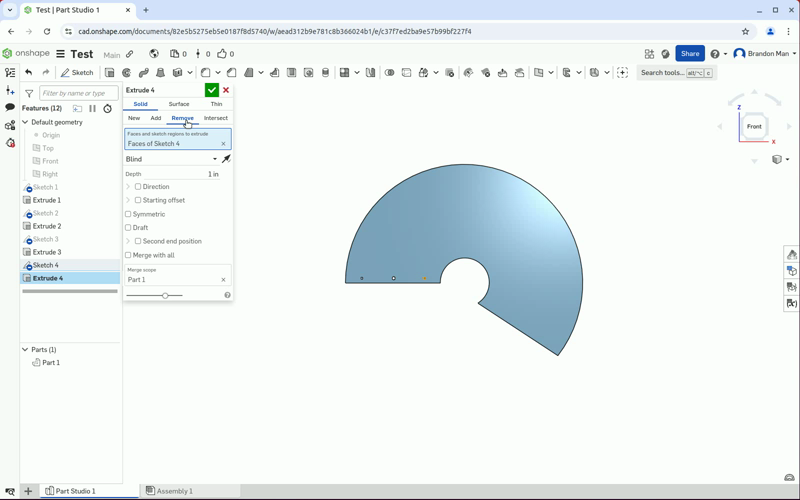
key(tab, 4)
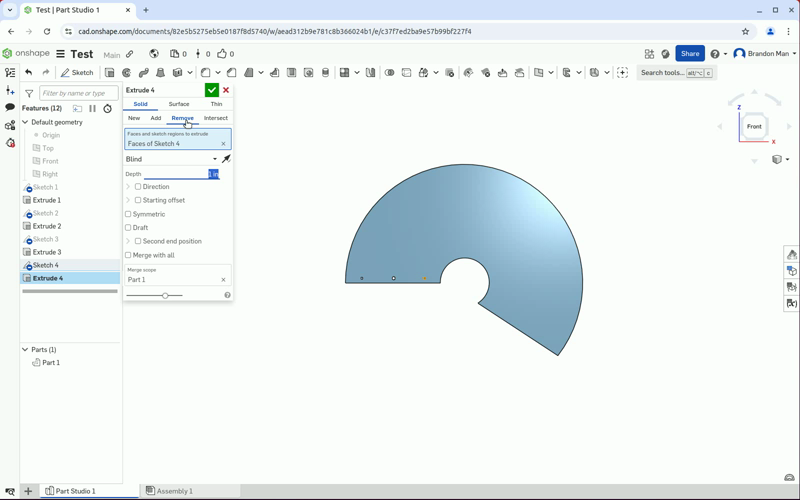
text(2.648)
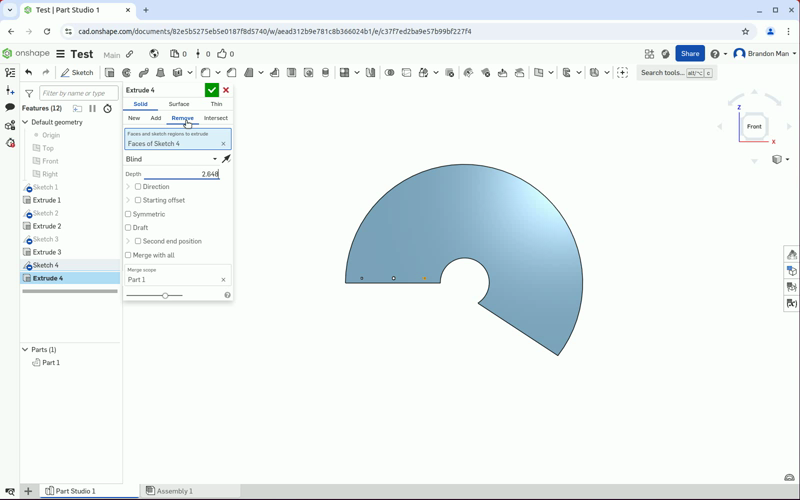
key(tab, 6)
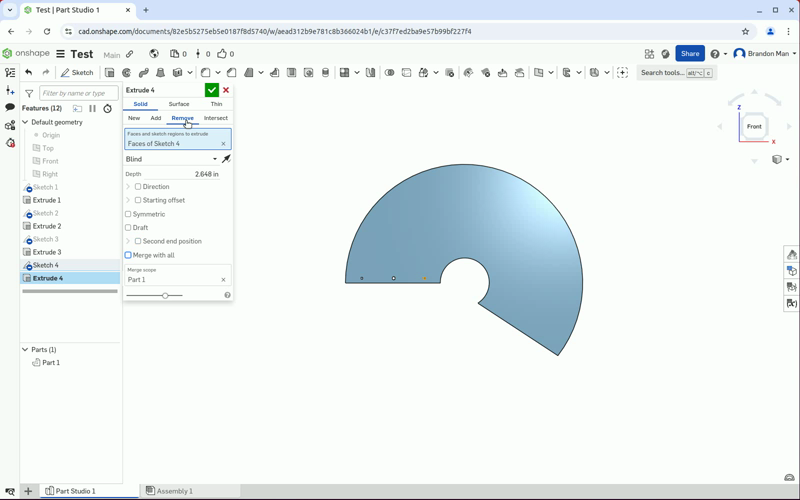
key(space)
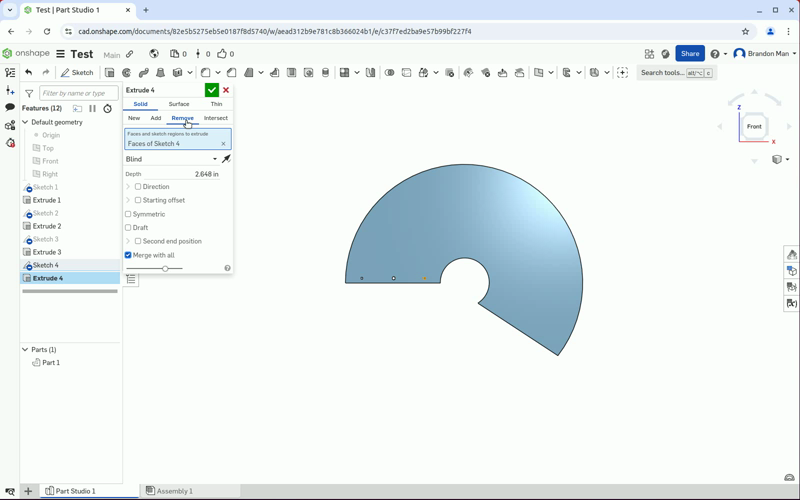
key(enter)
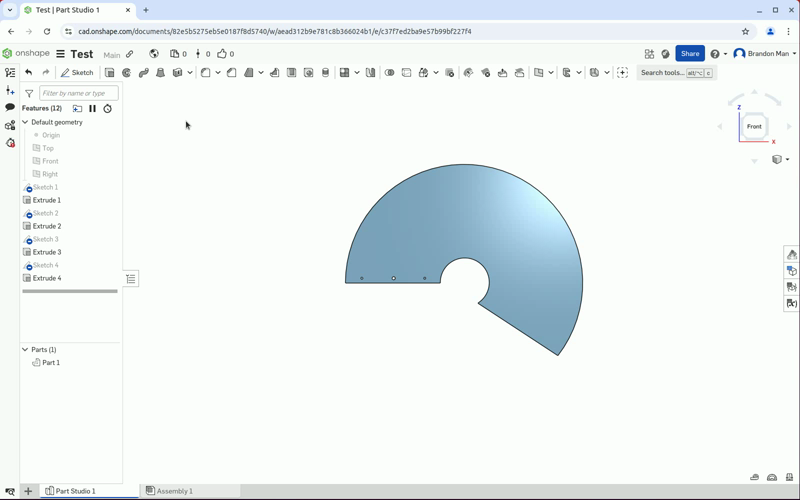
key(shift+h)
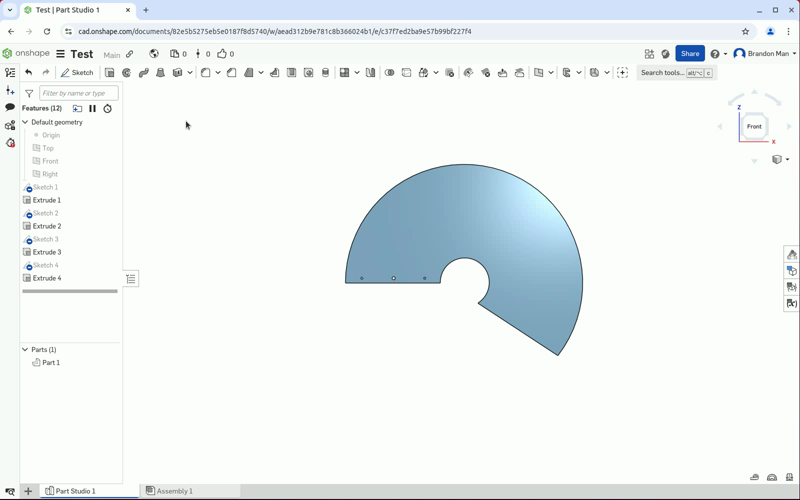
key(shift+h)
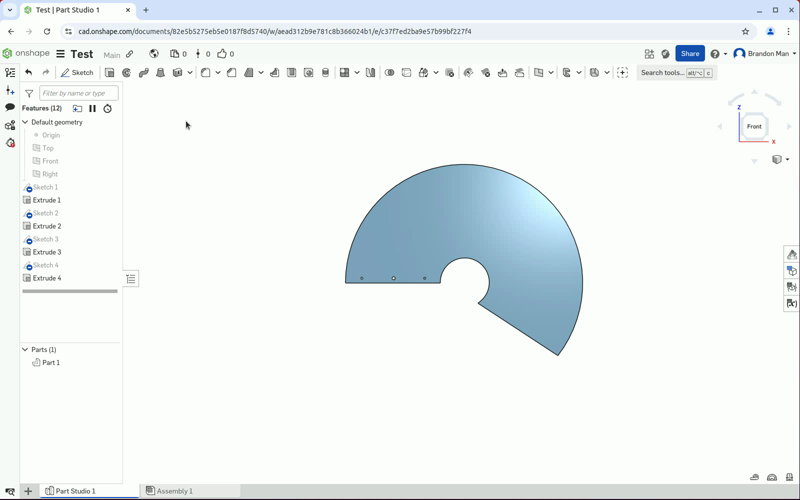
mouse_move(73, 189)
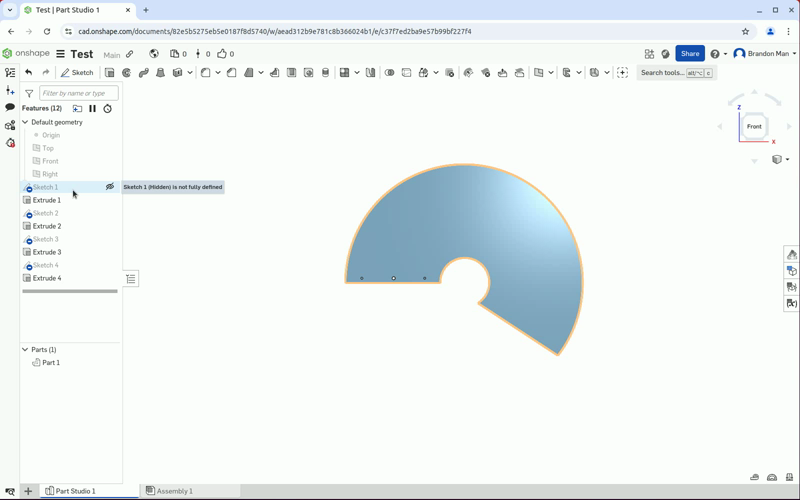
click(73, 189)
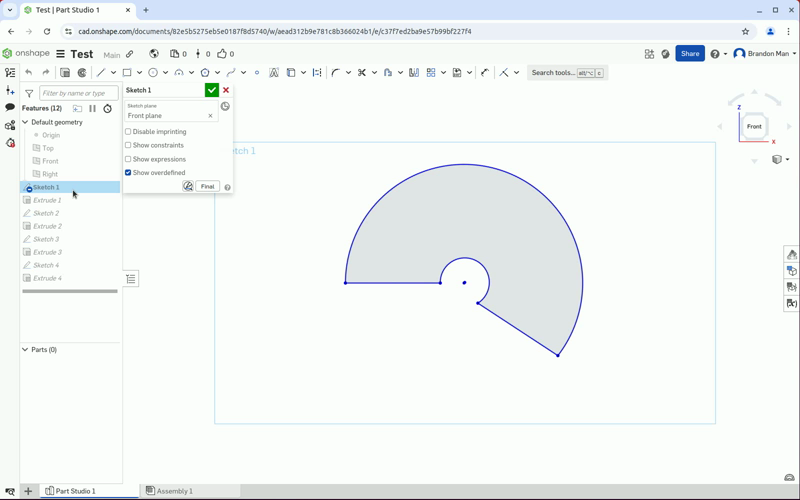
mouse_move(229, 92)
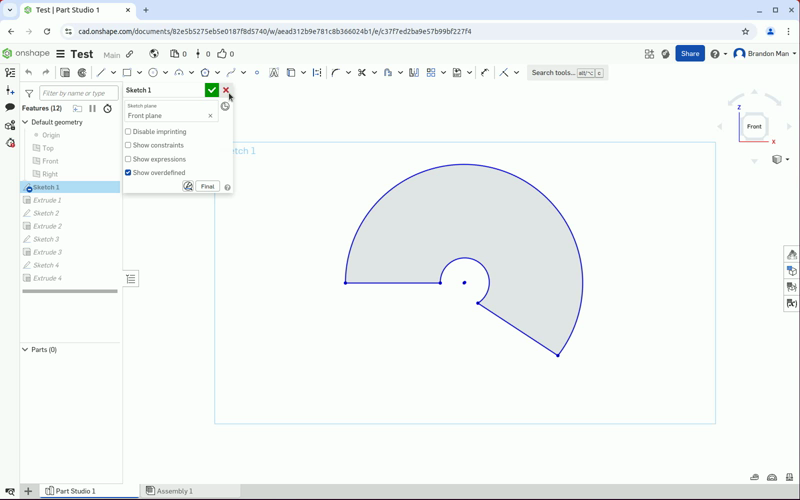
click(229, 92)
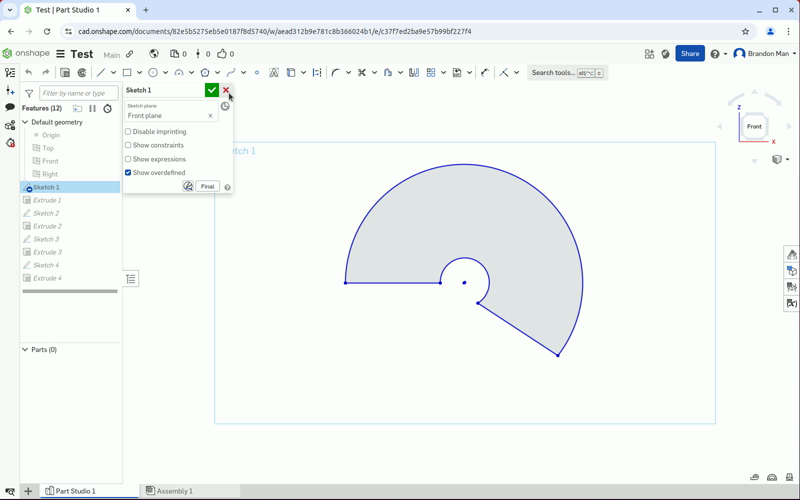
key(shift+s)
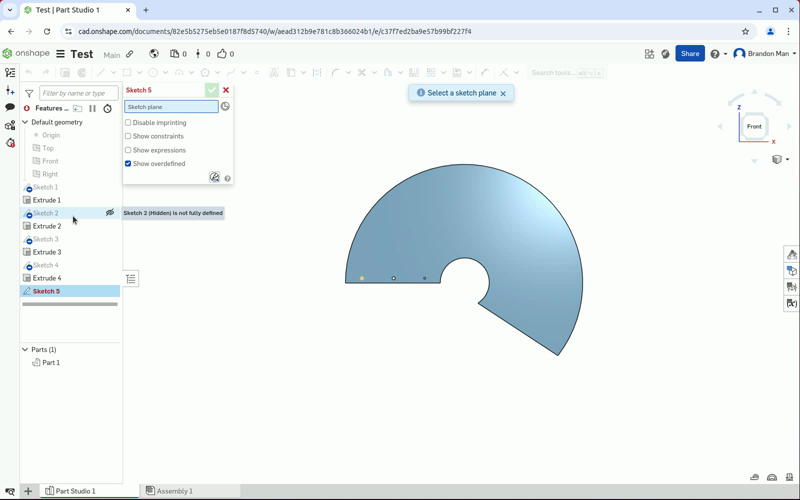
scroll(3)
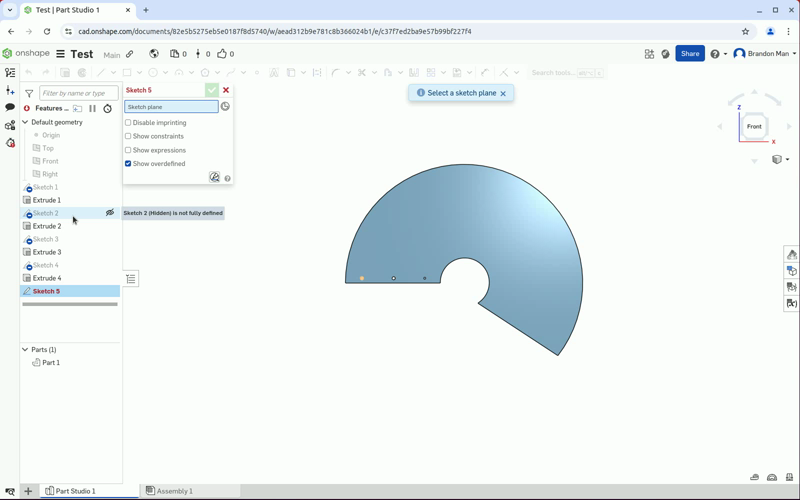
mouse_move(73, 163)
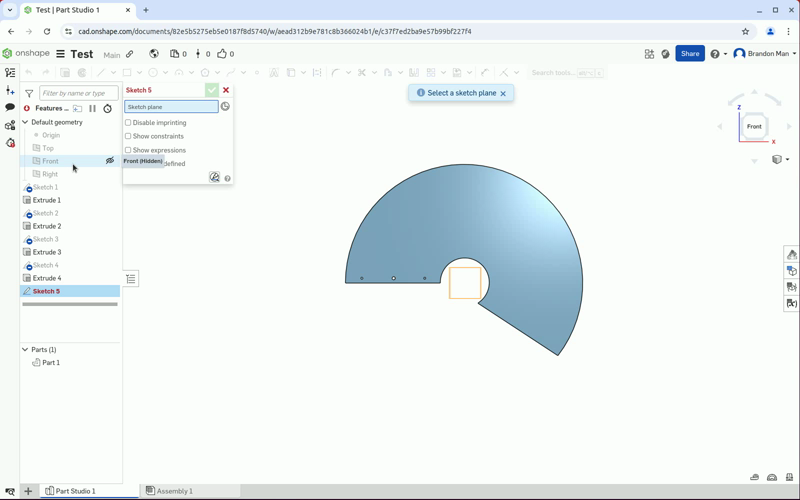
click(73, 163)
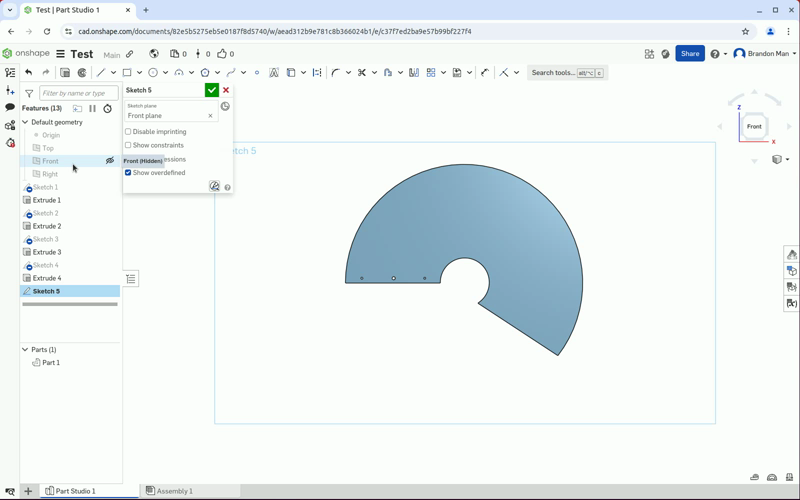
mouse_move(73, 352)
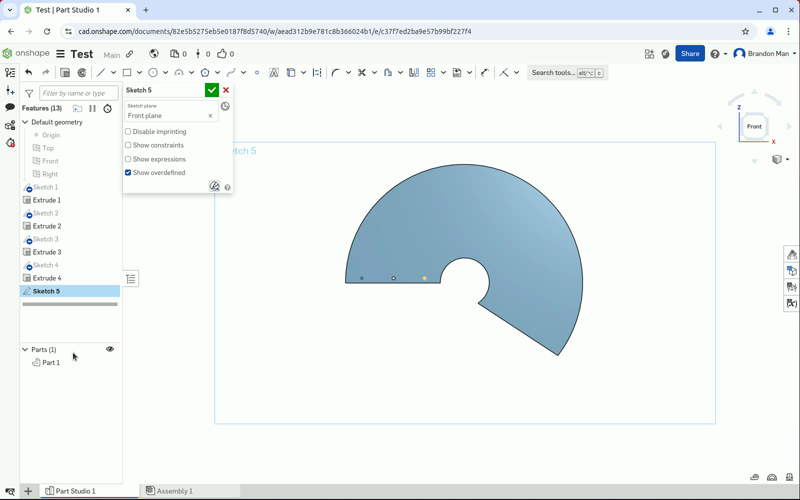
key(y)
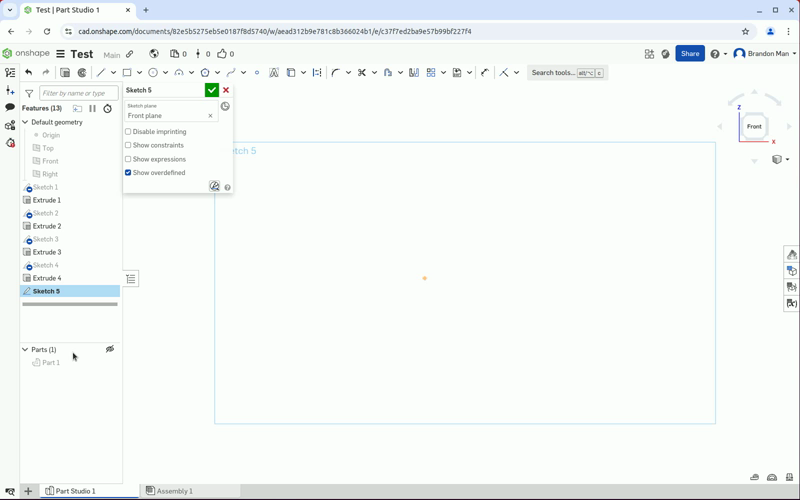
key(c)
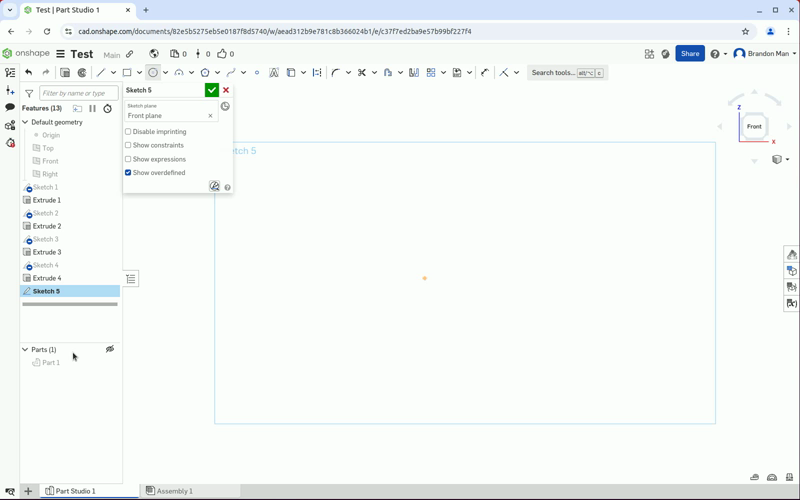
key_down(shift)
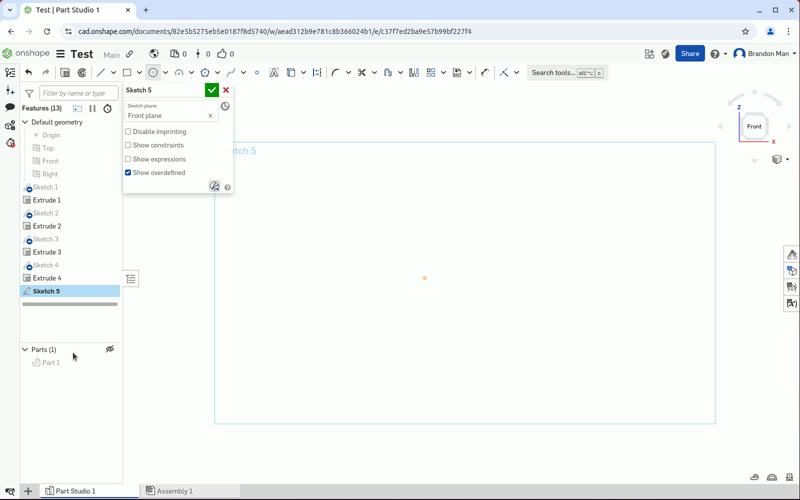
mouse_move(539, 340)
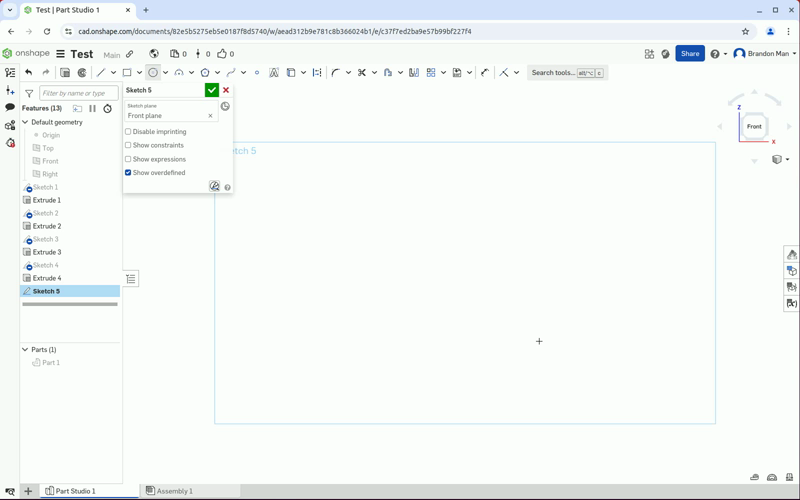
click(539, 340)
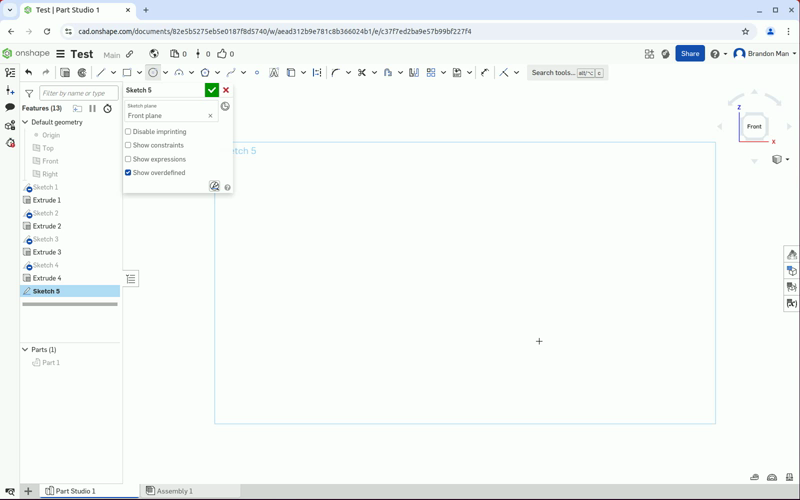
key_up(shift)
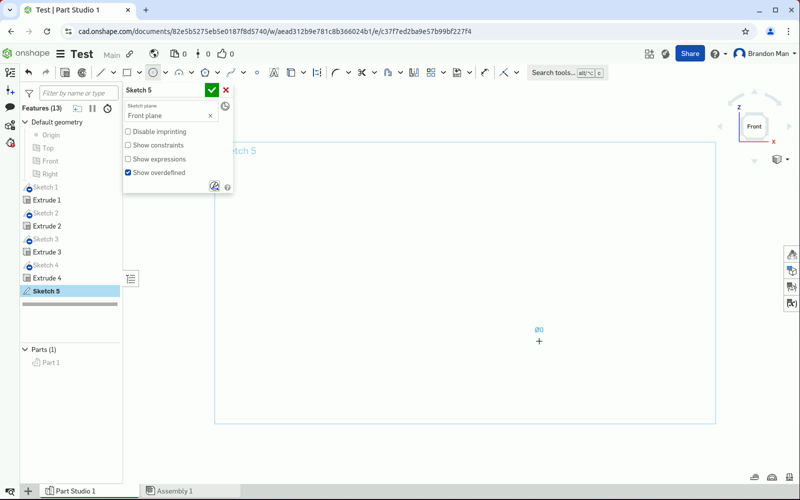
mouse_move(540, 340)
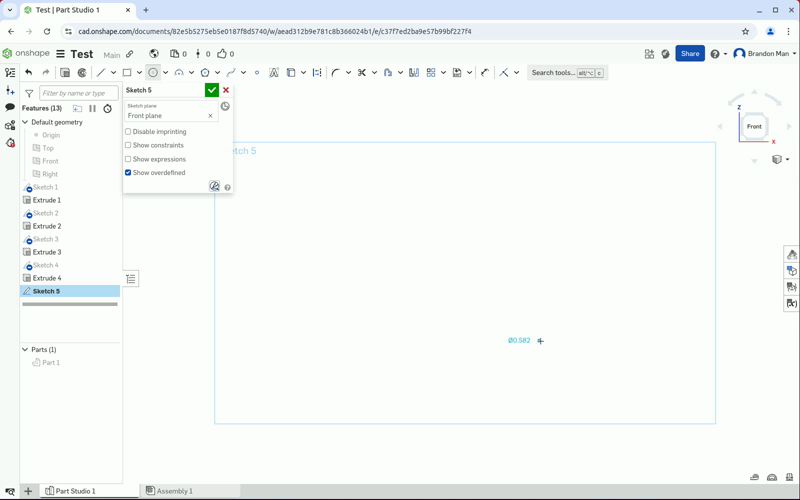
scroll(6)
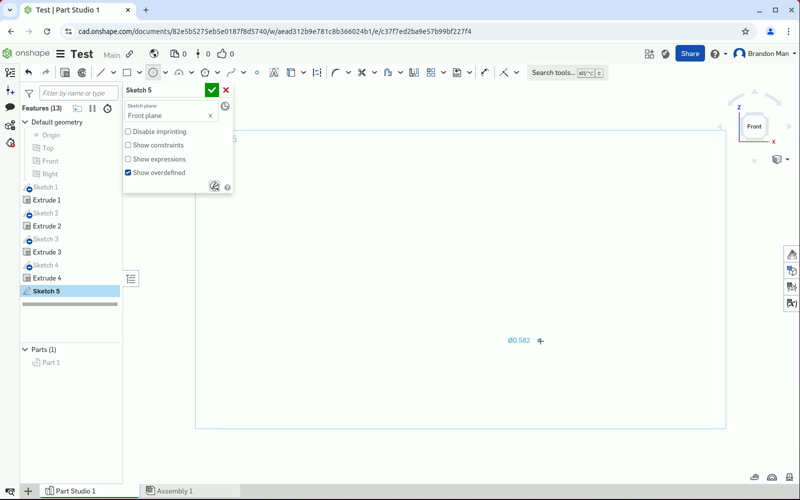
scroll(6)
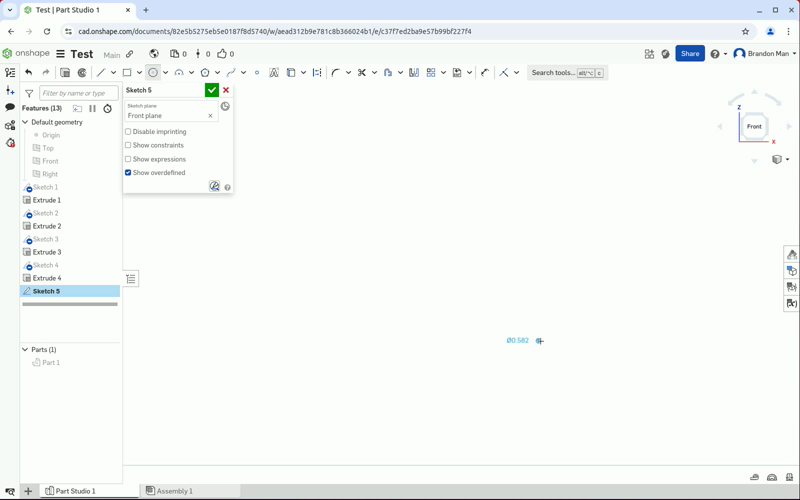
scroll(6)
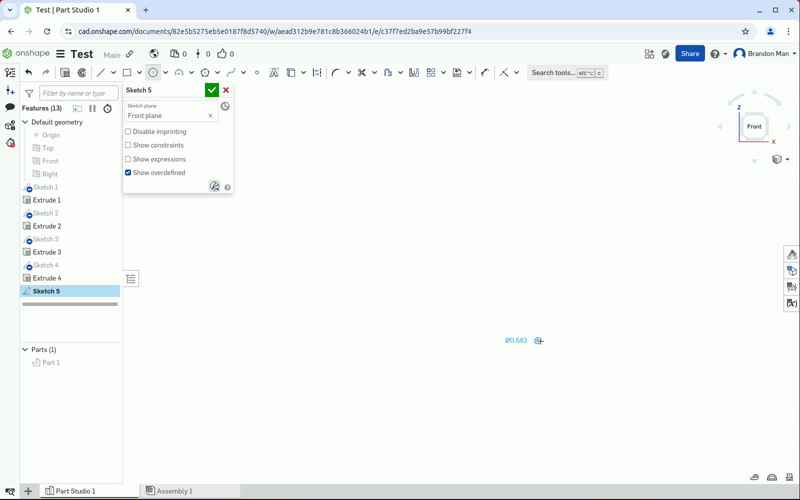
scroll(6)
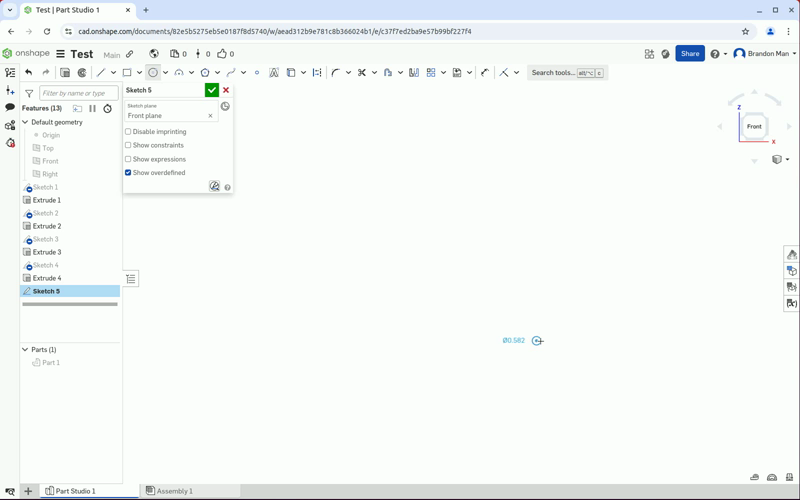
scroll(6)
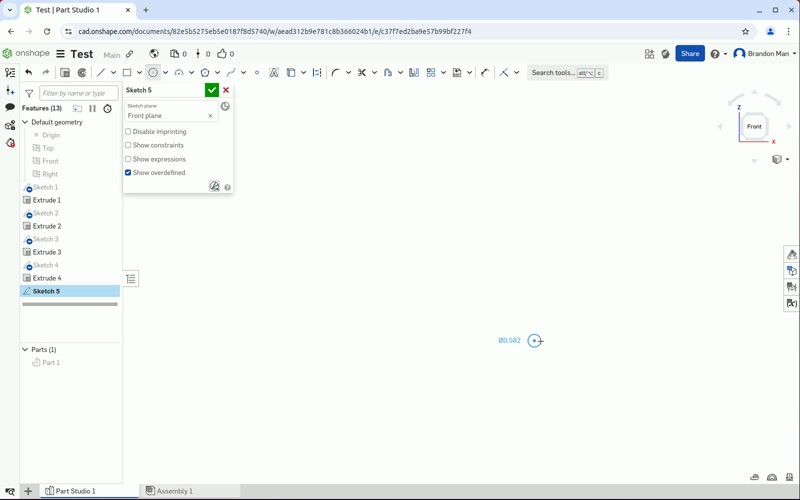
scroll(6)
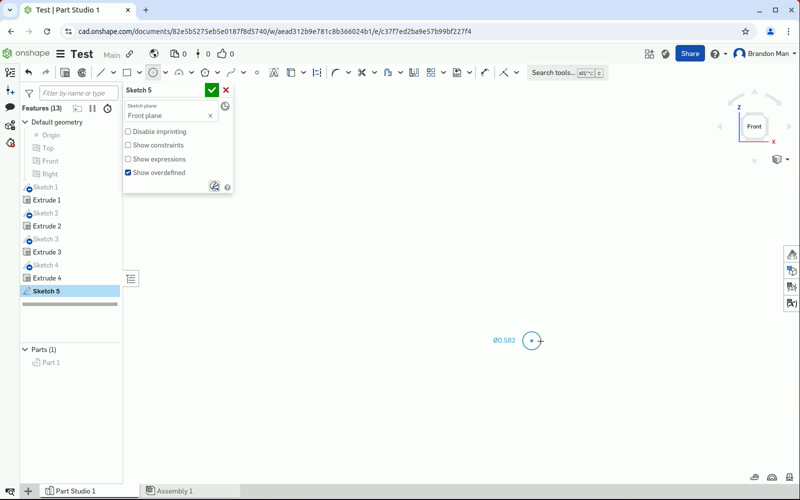
scroll(6)
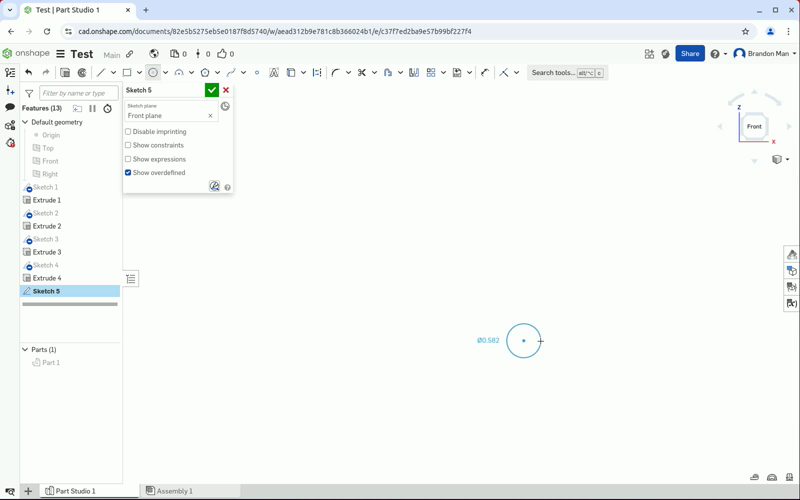
click(540, 340)
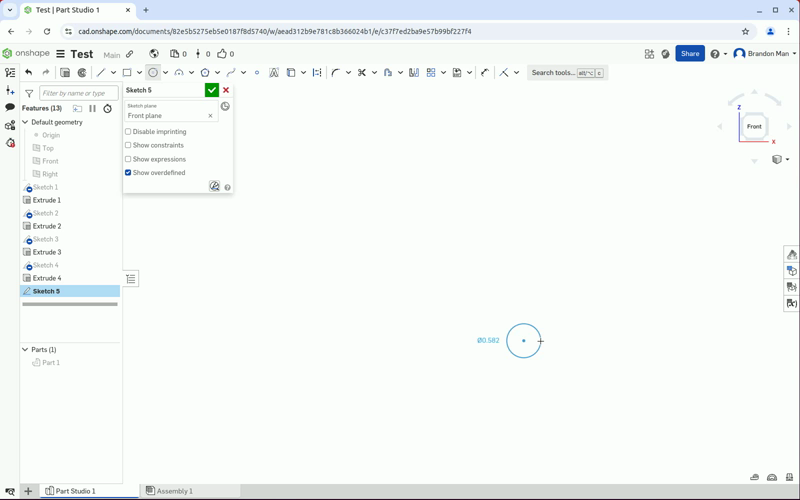
scroll(-6)
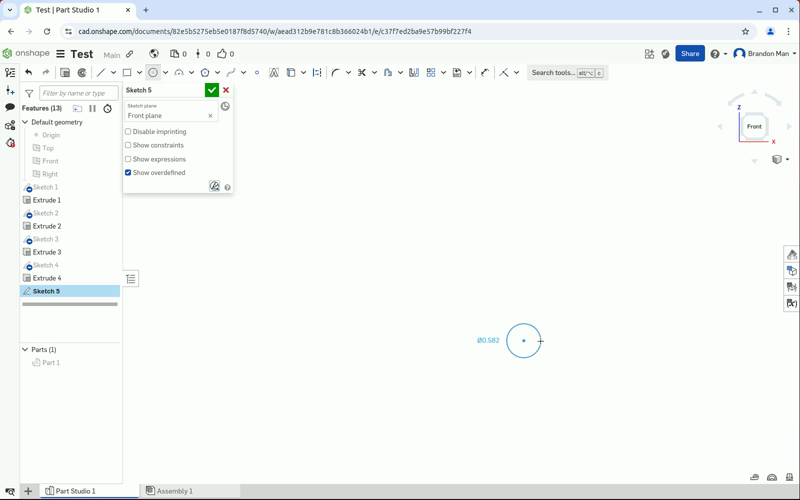
scroll(-6)
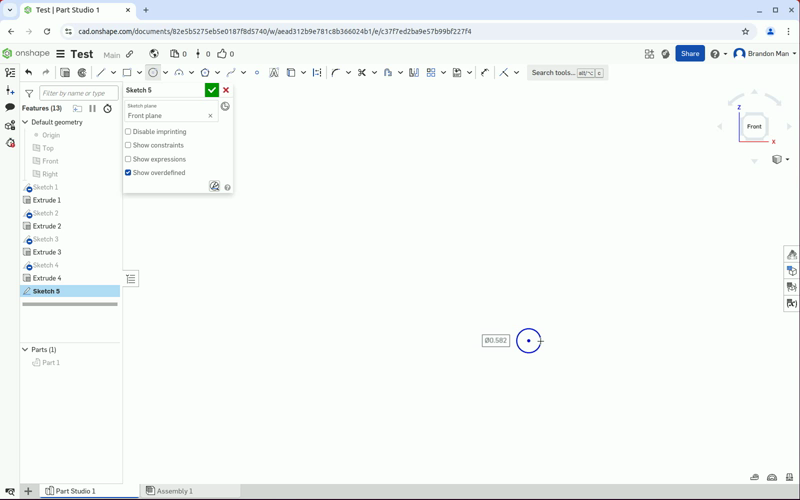
scroll(-6)
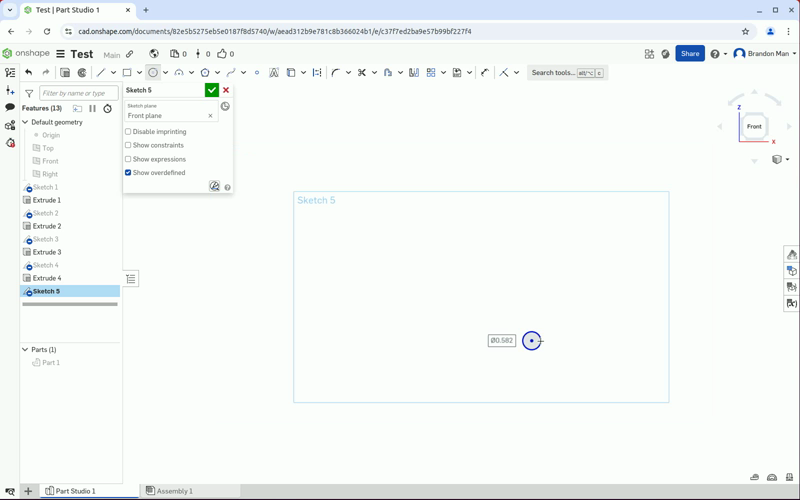
scroll(-6)
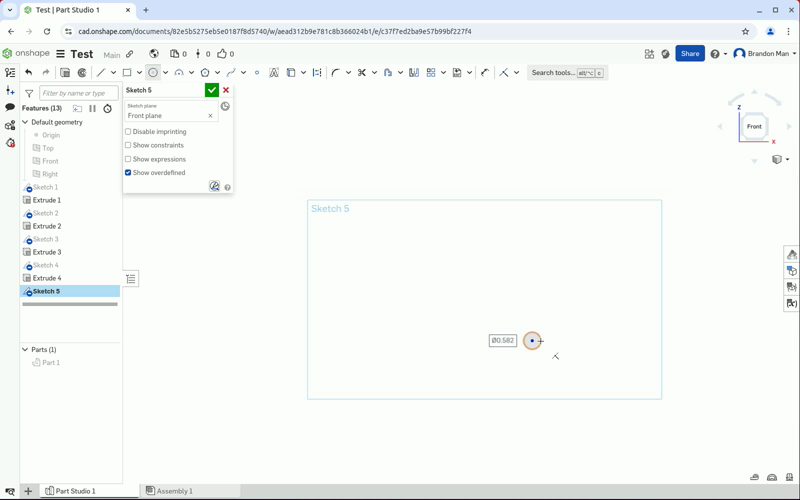
scroll(-6)
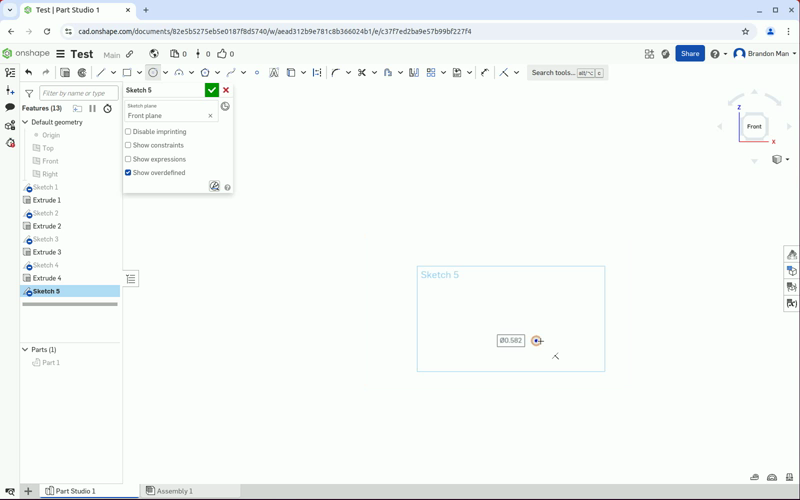
scroll(-6)
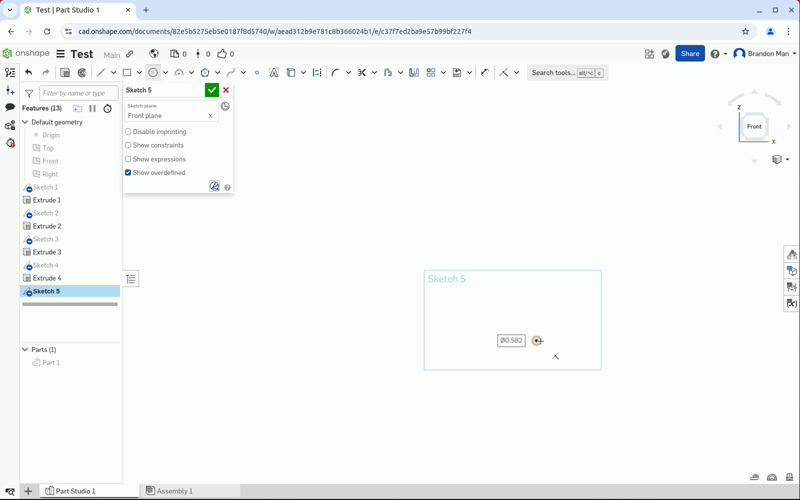
scroll(-6)
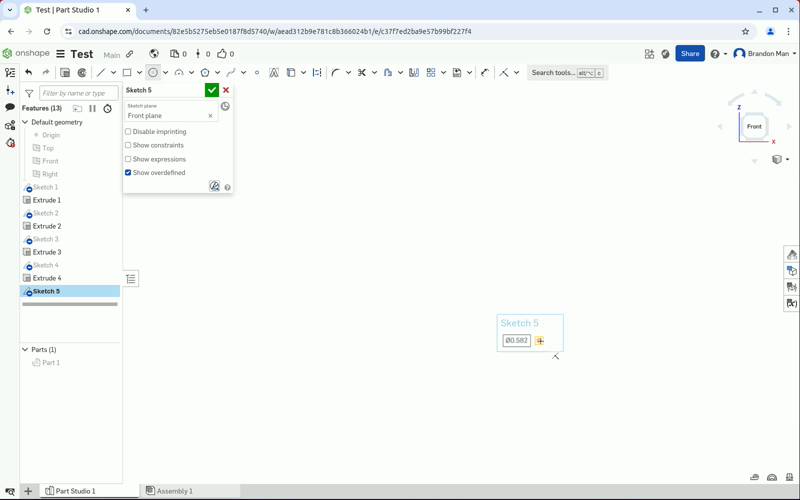
key(esc)
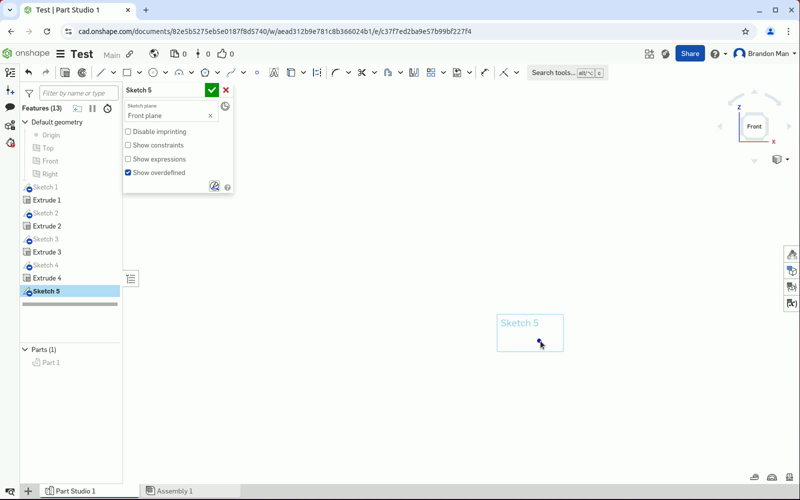
mouse_move(540, 340)
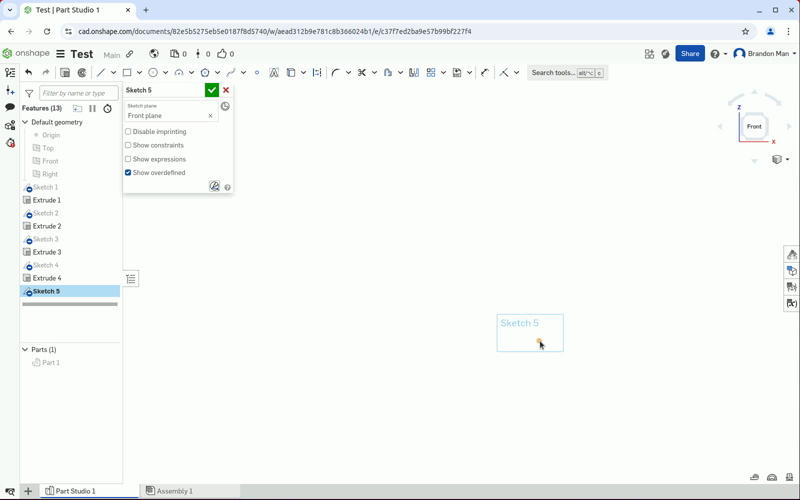
scroll(6)
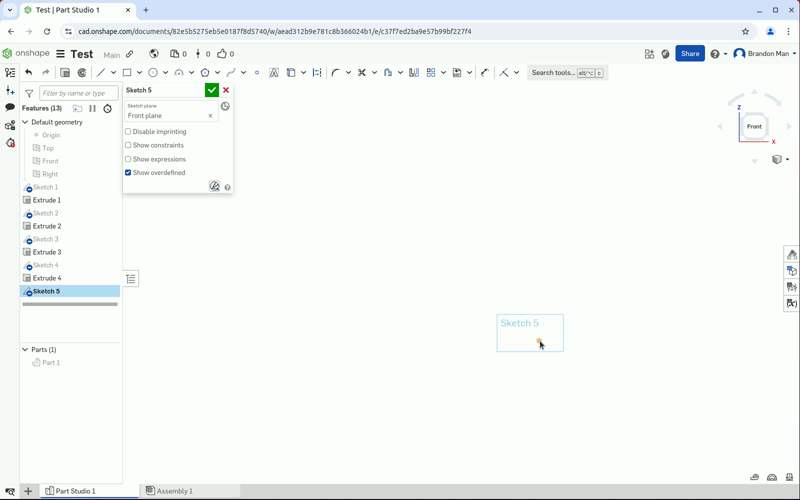
scroll(6)
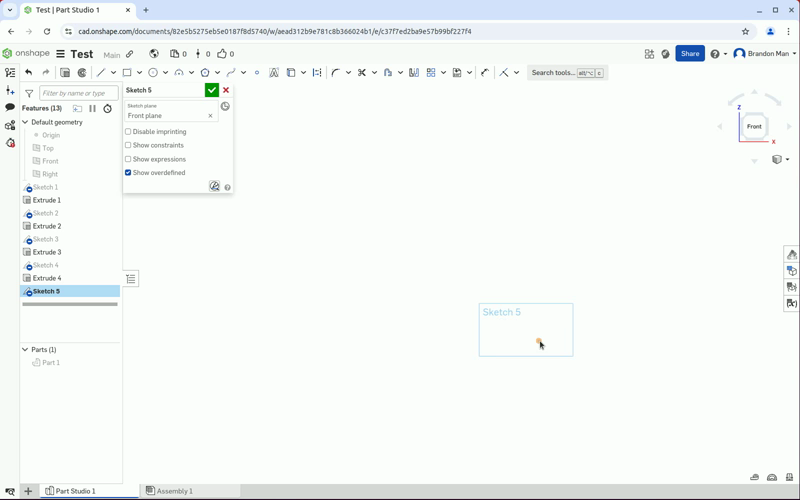
scroll(6)
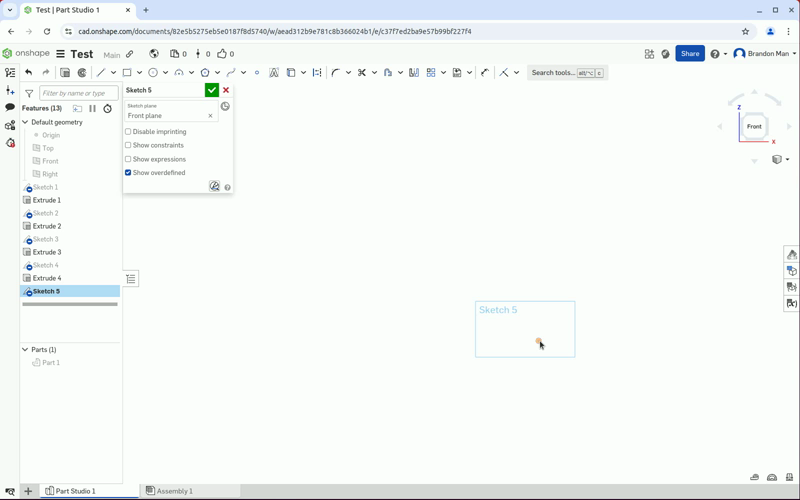
scroll(6)
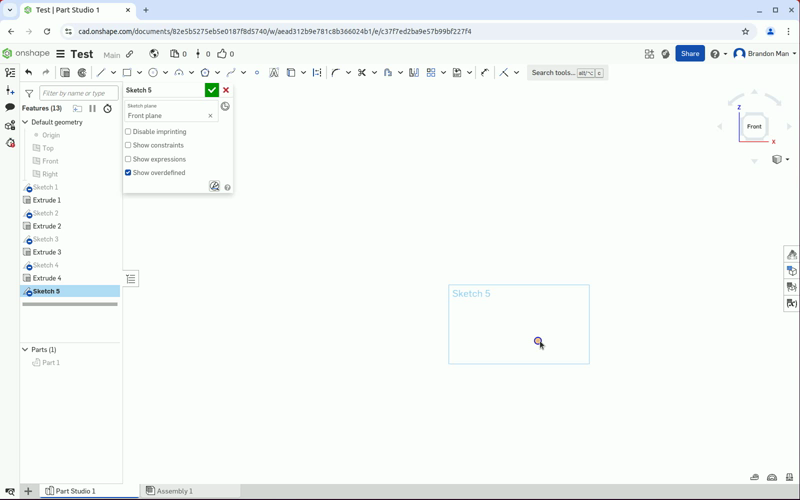
scroll(6)
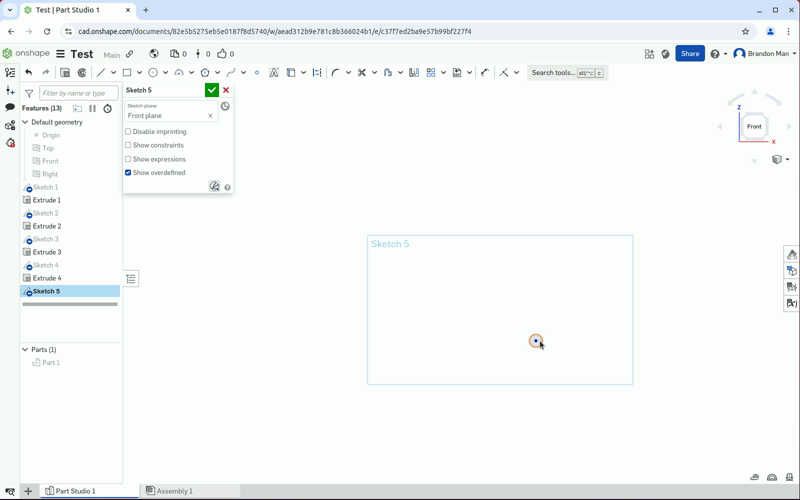
scroll(6)
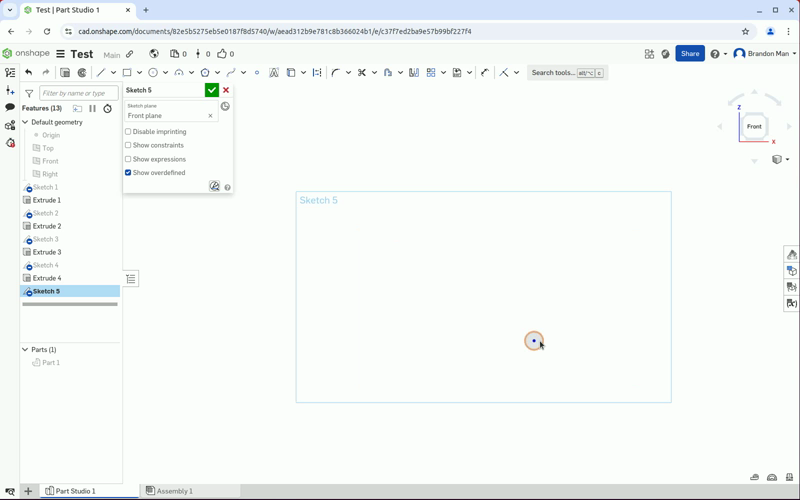
scroll(6)
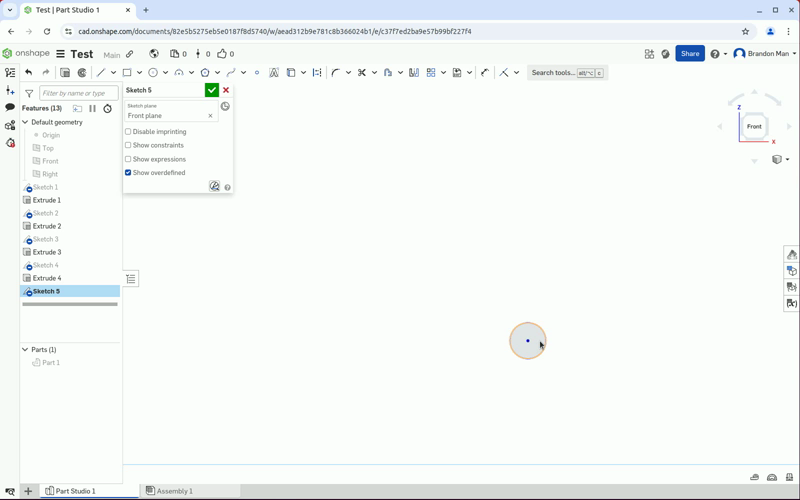
click(540, 340)
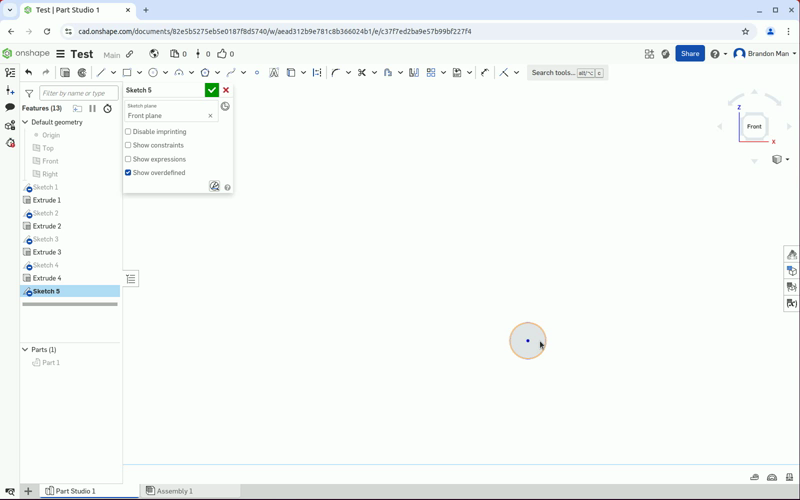
scroll(-6)
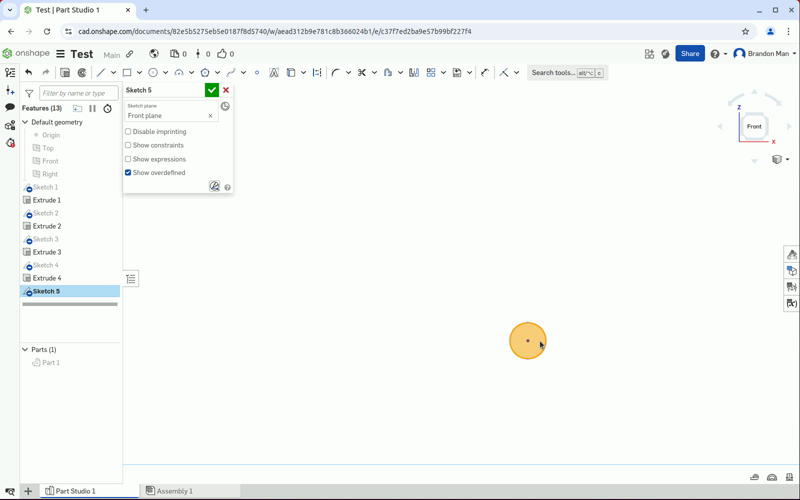
scroll(-6)
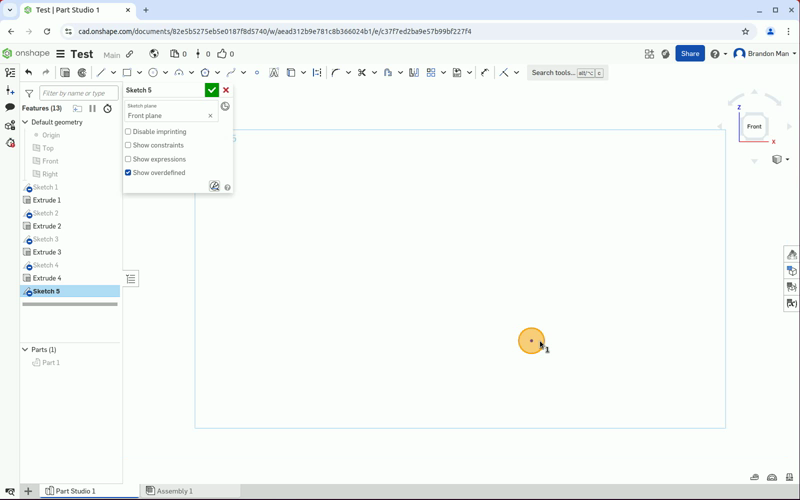
scroll(-6)
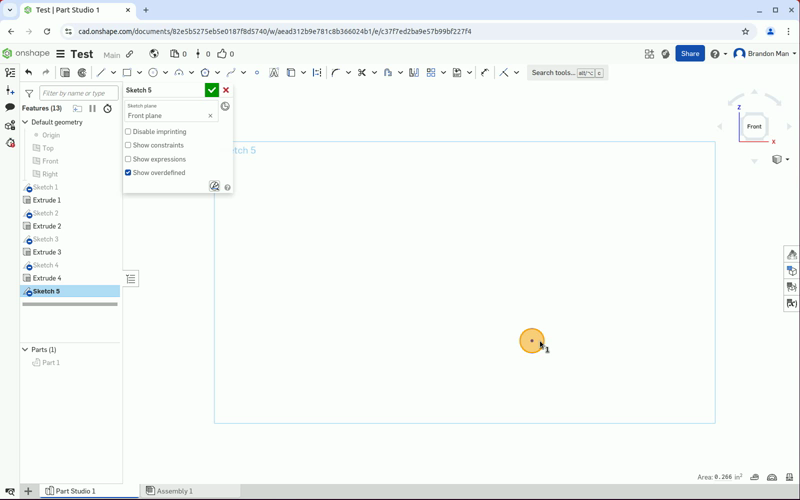
scroll(-6)
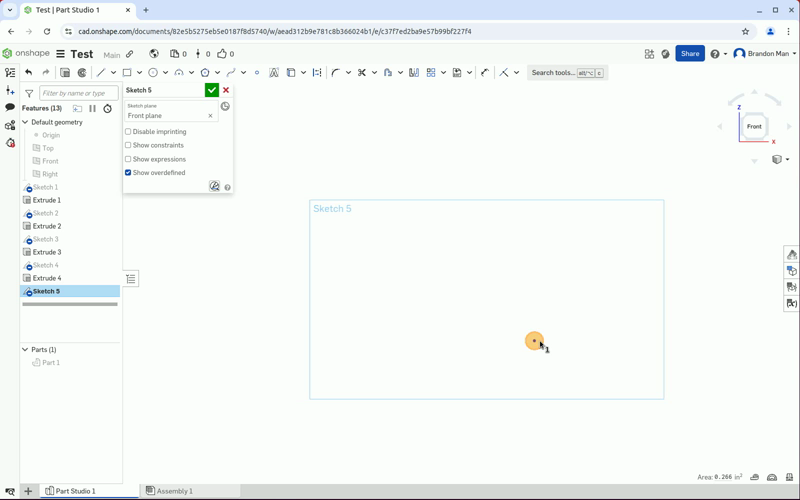
scroll(-6)
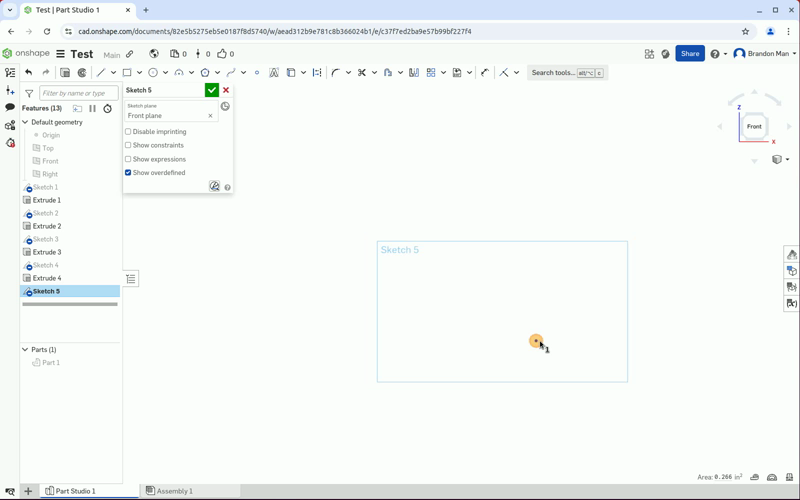
scroll(-6)
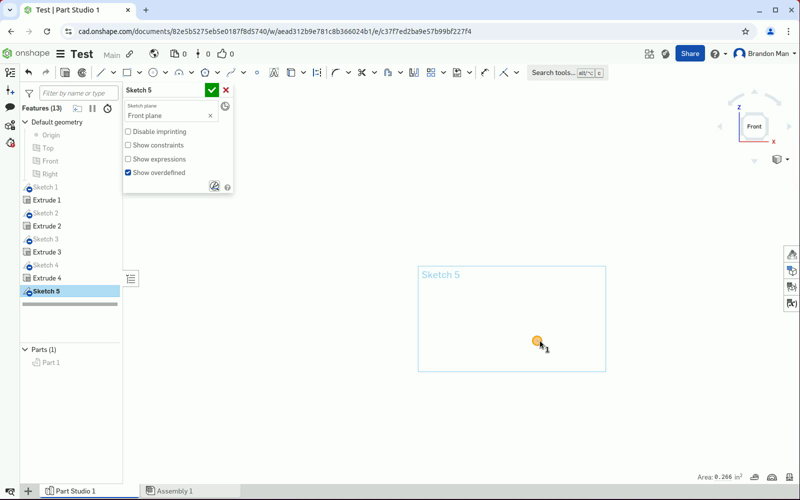
scroll(-6)
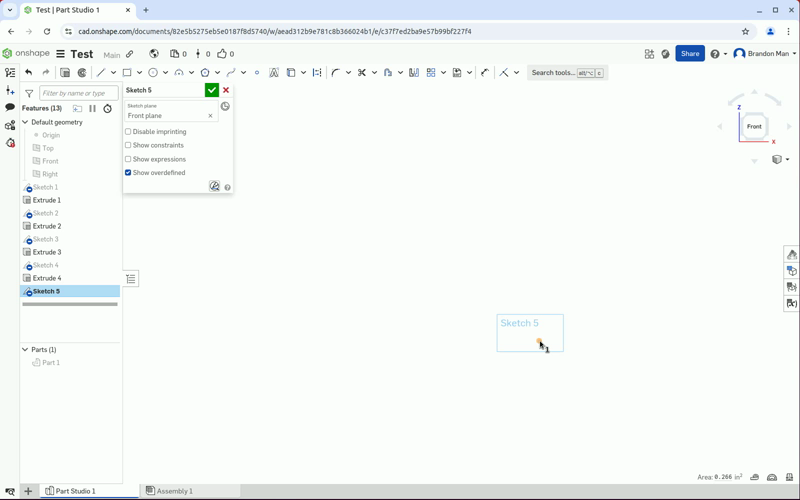
mouse_move(73, 352)
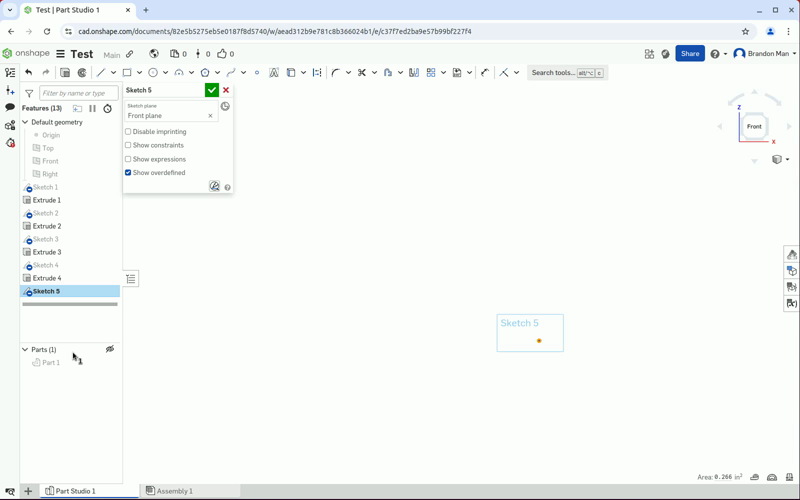
key(shift+y)
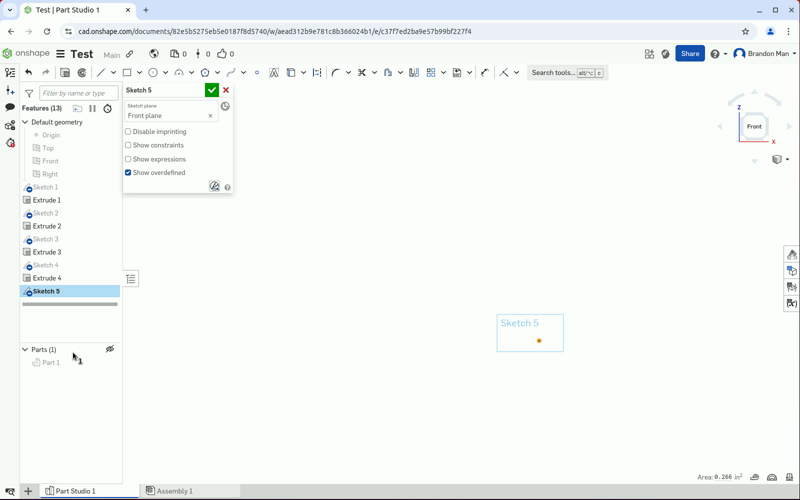
key(shift+e)
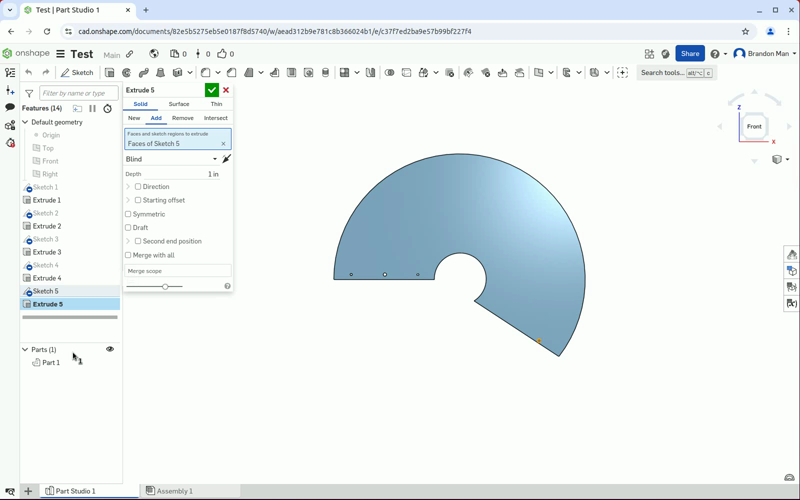
mouse_move(143, 106)
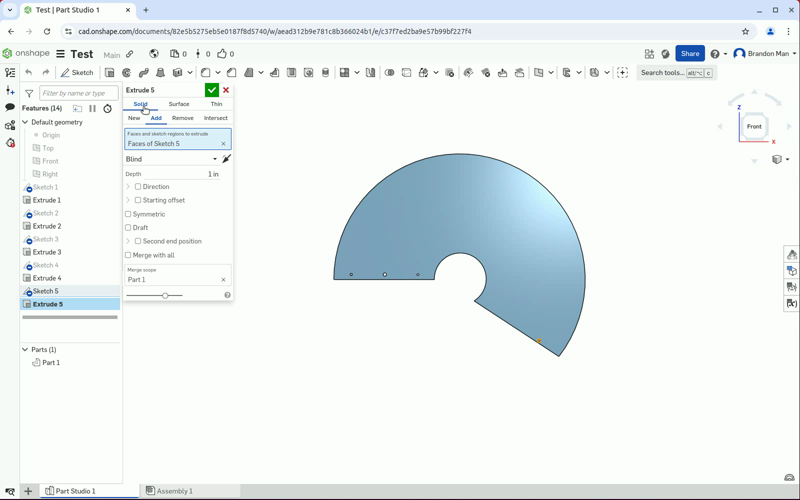
click(143, 106)
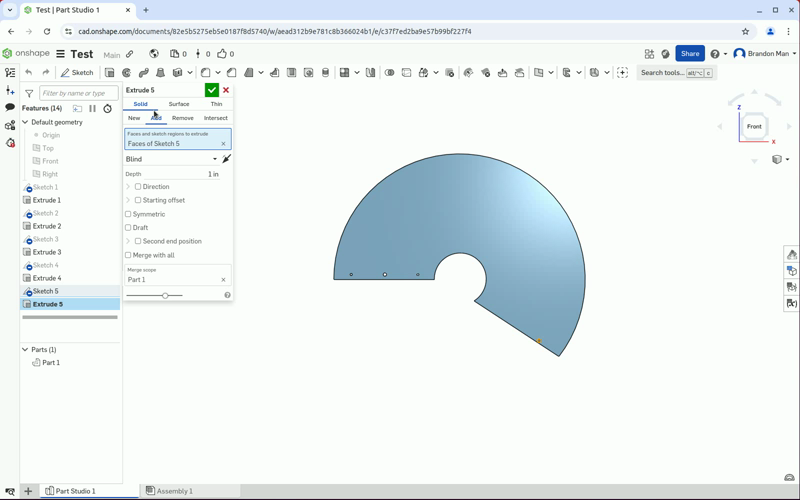
mouse_move(186, 120)
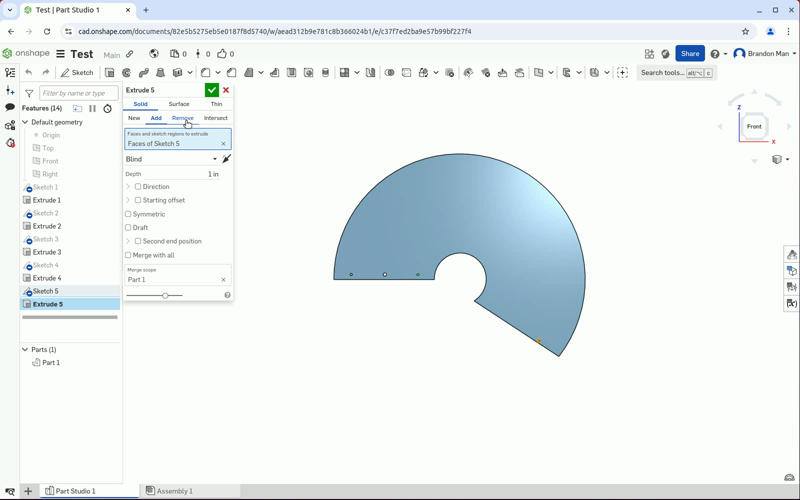
click(186, 120)
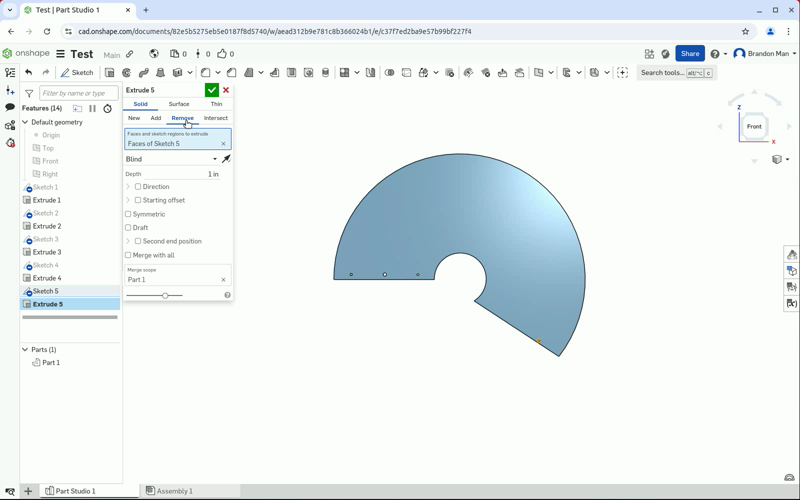
key(tab, 4)
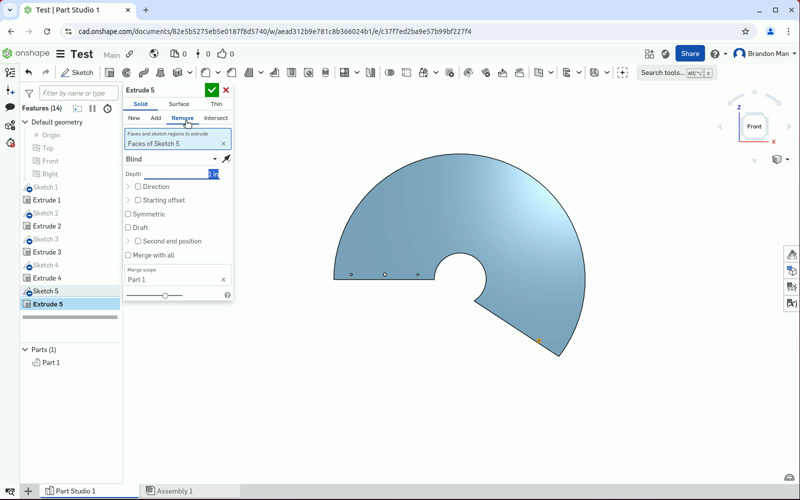
text(2.648)
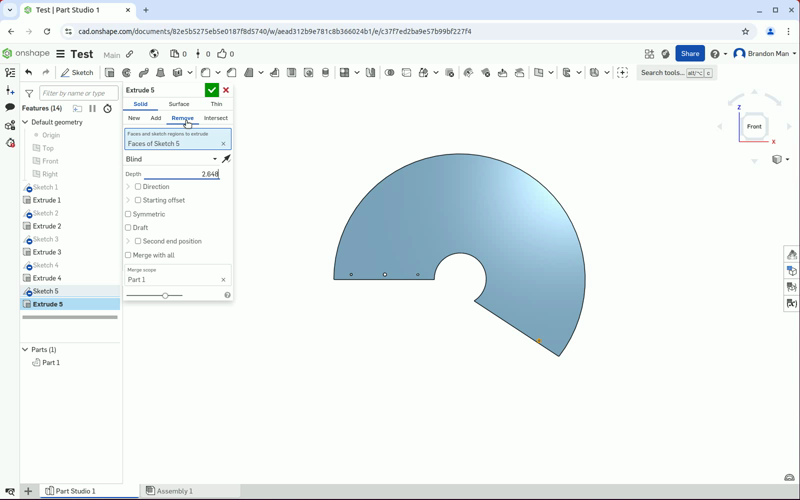
key(tab, 6)
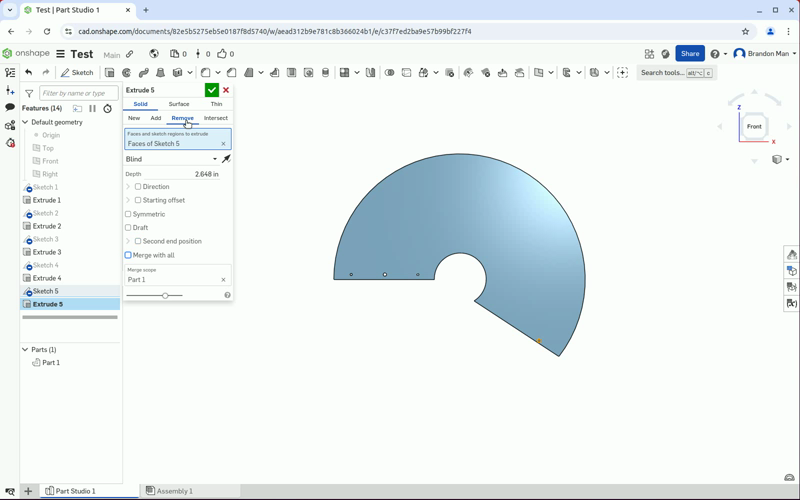
key(space)
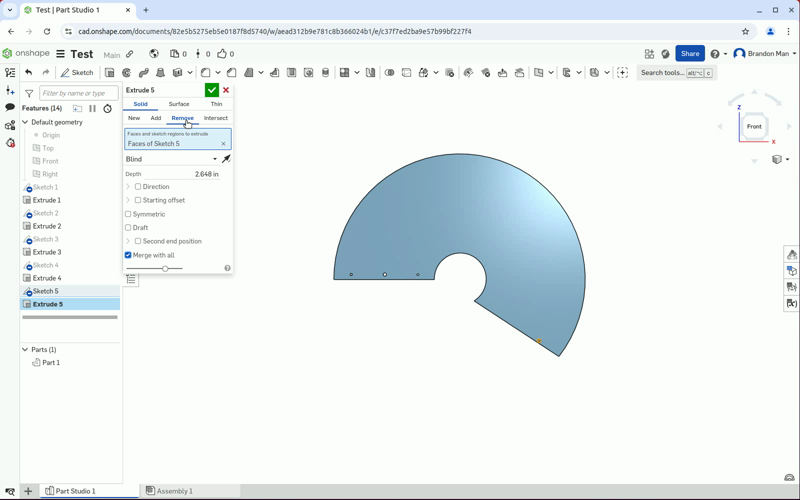
key(enter)
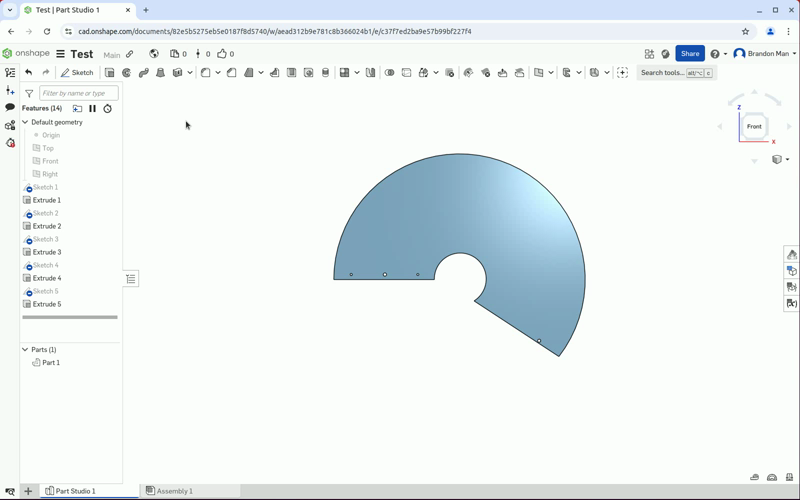
key(shift+h)
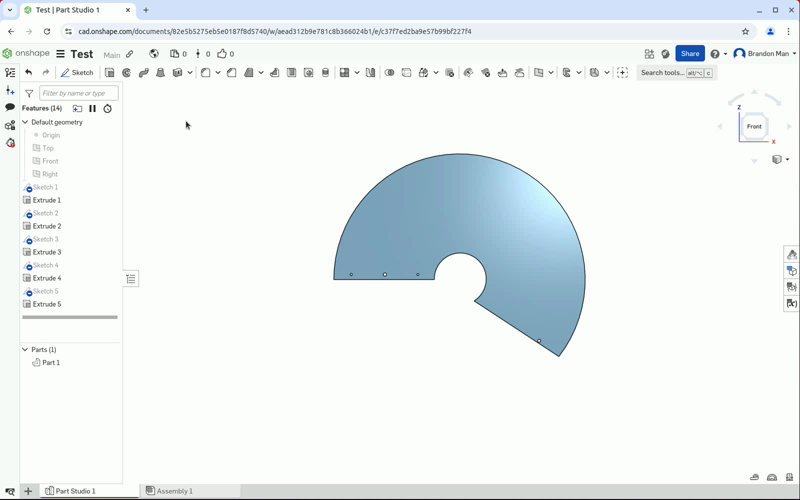
key(shift+h)
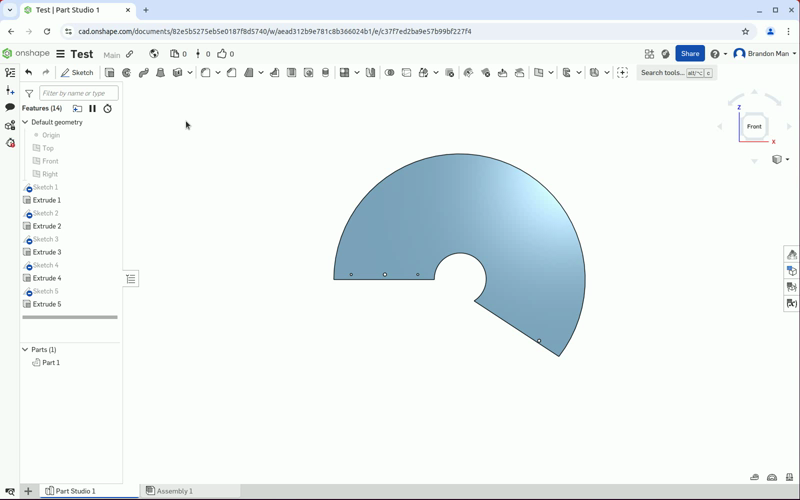
mouse_move(73, 189)
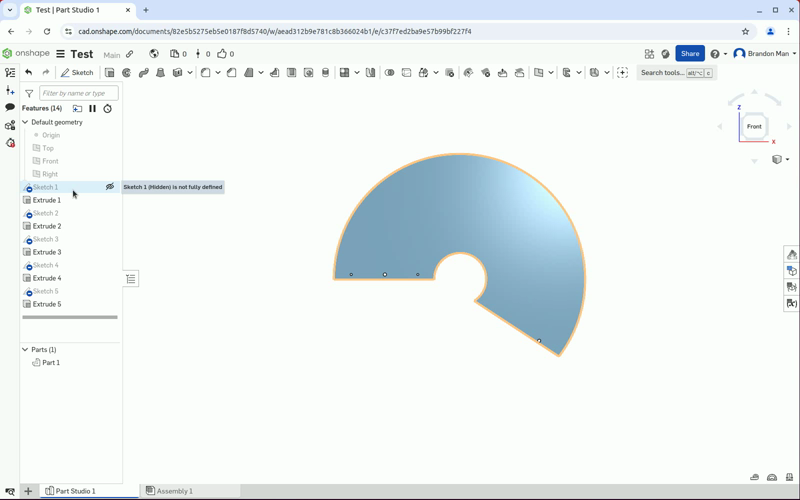
click(73, 189)
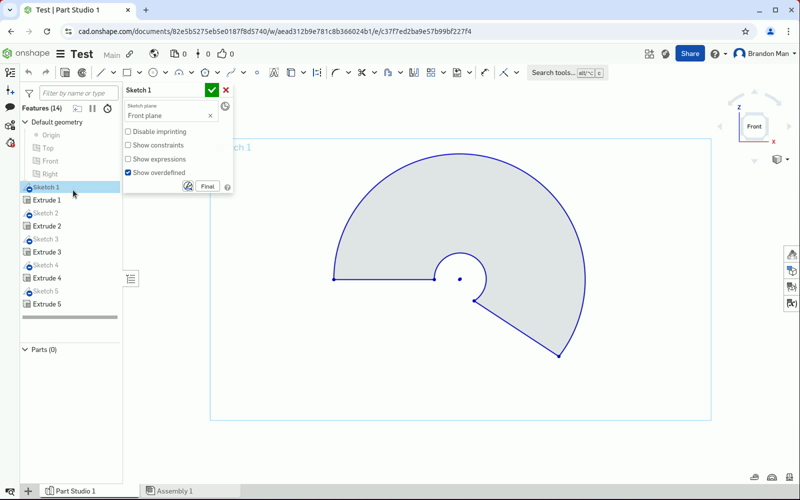
mouse_move(229, 92)
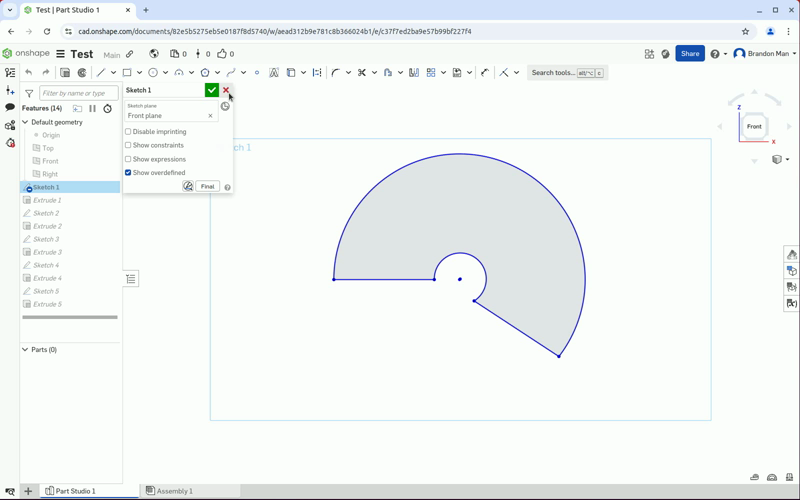
click(229, 92)
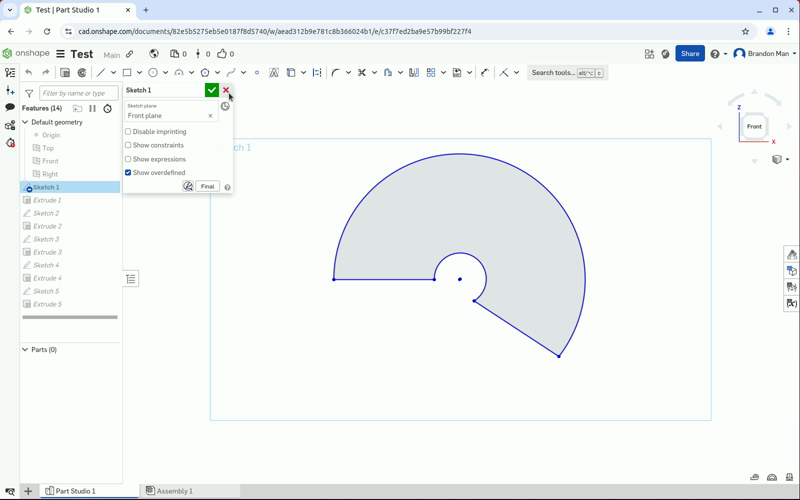
key(shift+s)
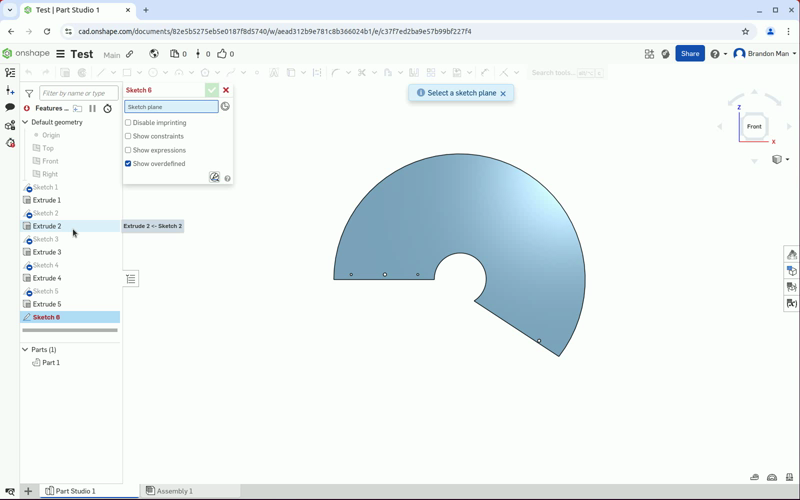
scroll(3)
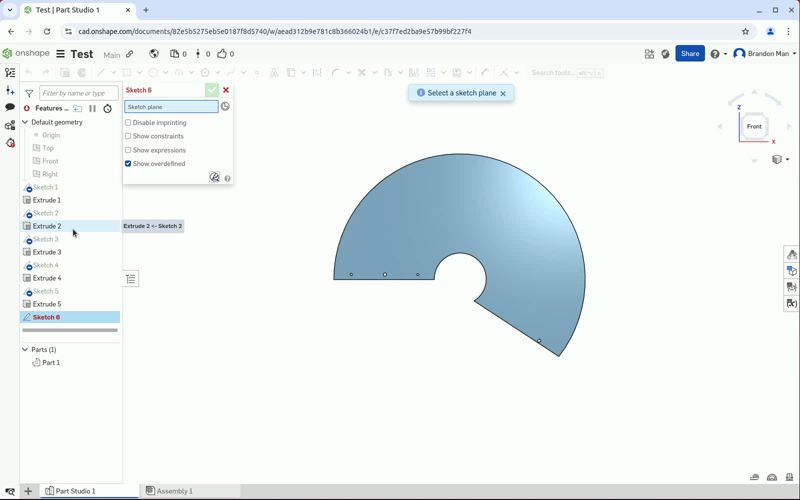
mouse_move(73, 163)
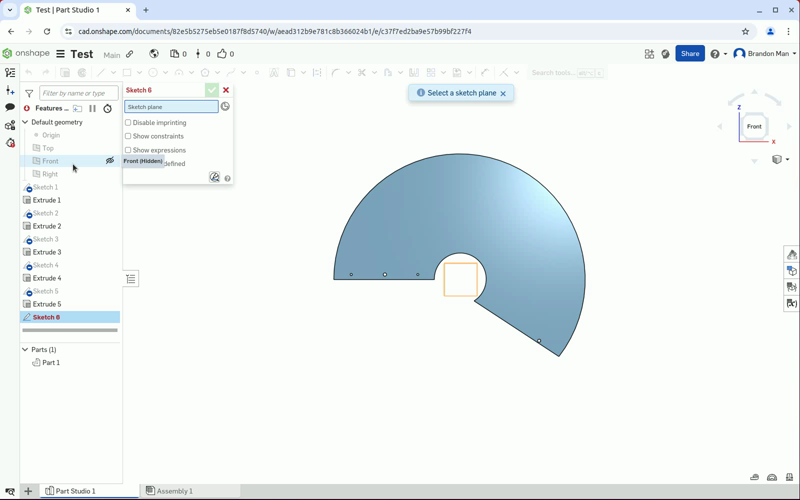
click(73, 163)
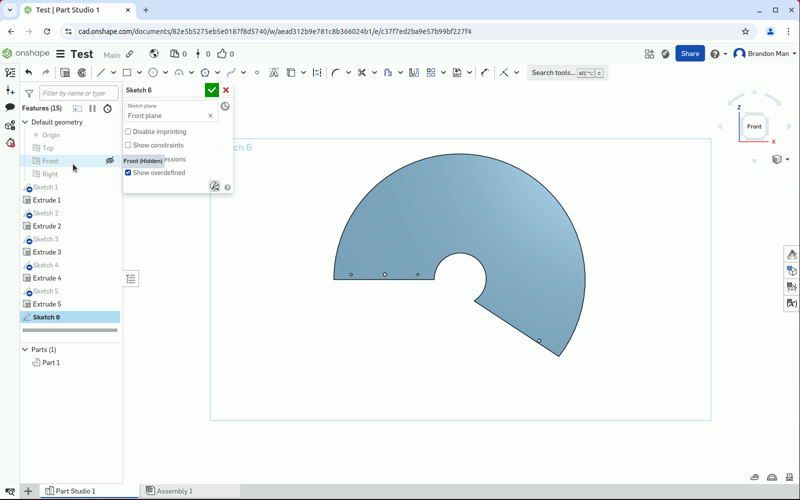
mouse_move(73, 352)
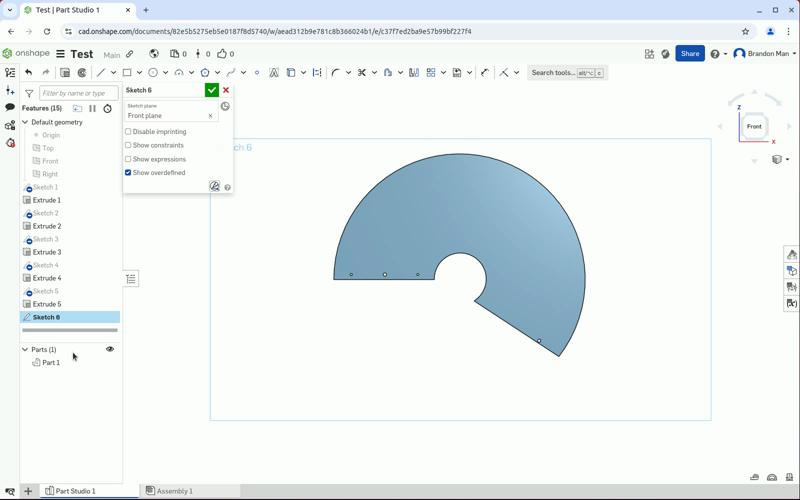
key(y)
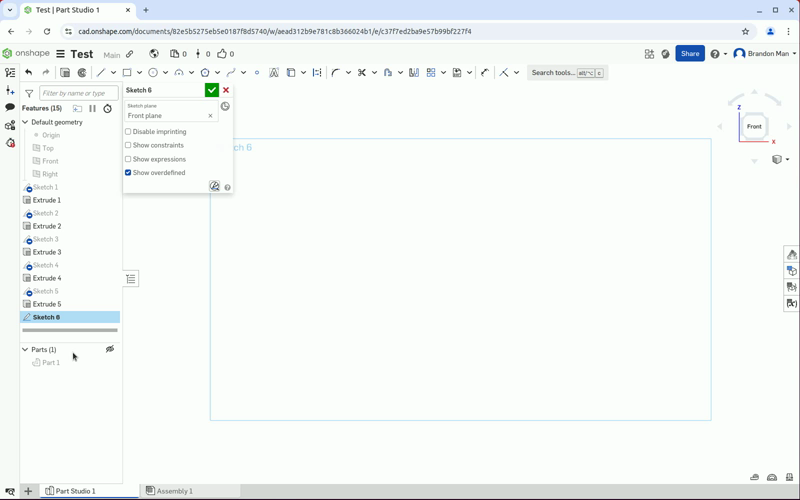
key(c)
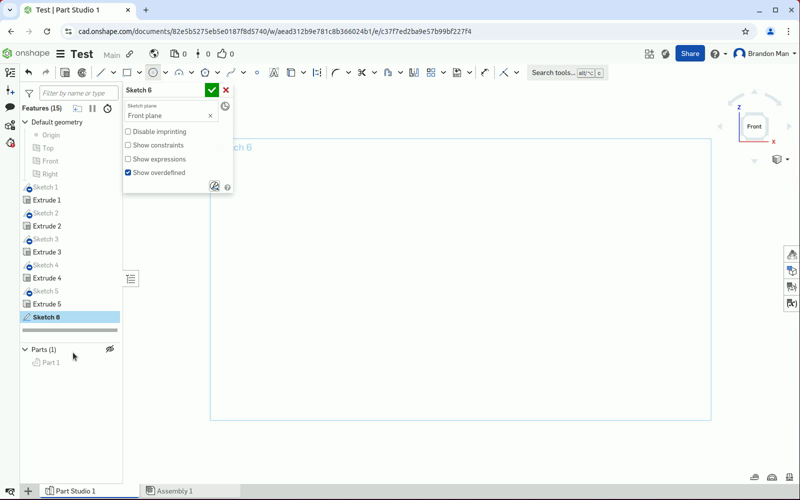
key_down(shift)
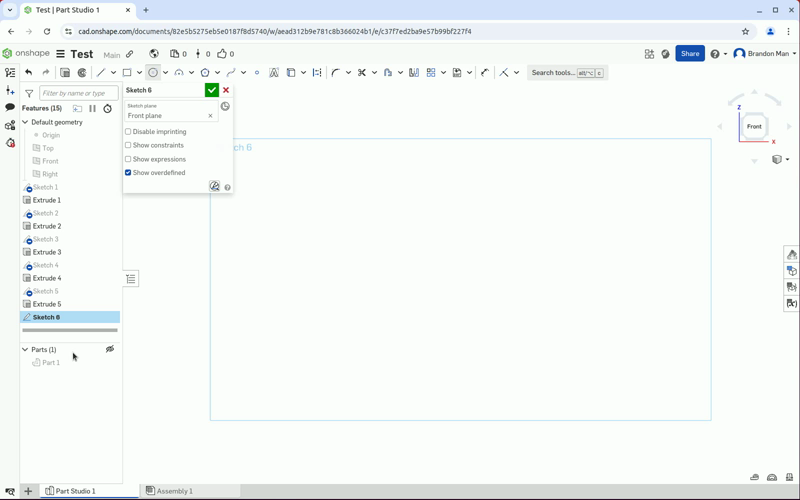
mouse_move(513, 324)
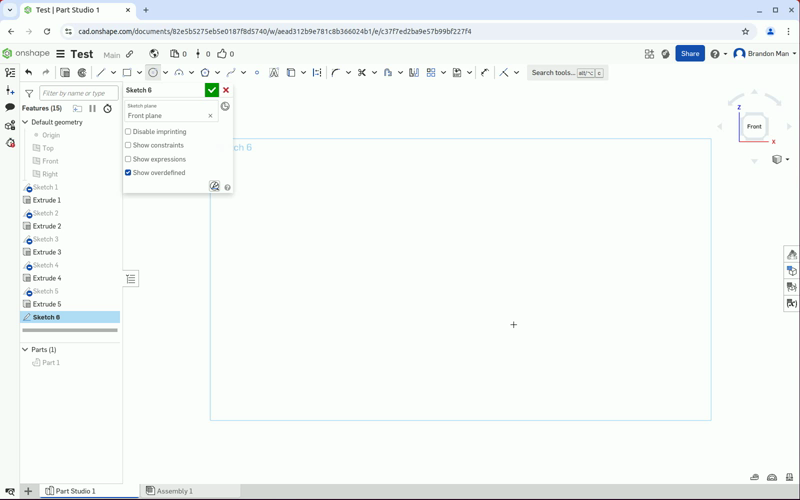
click(513, 324)
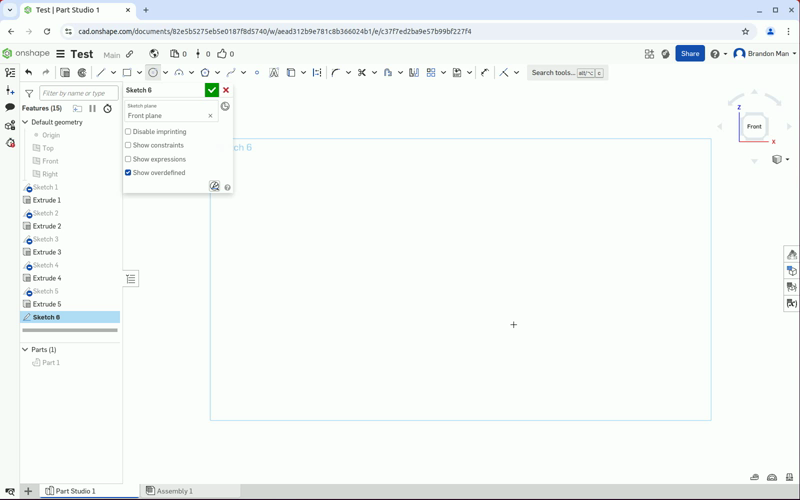
key_up(shift)
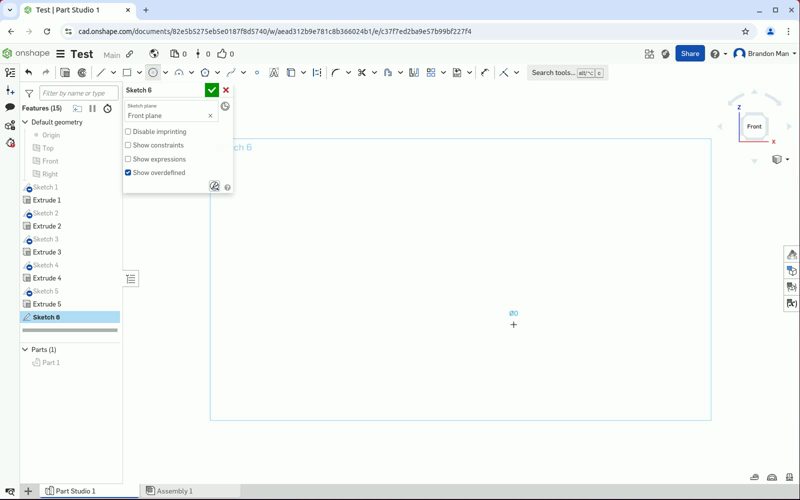
mouse_move(514, 324)
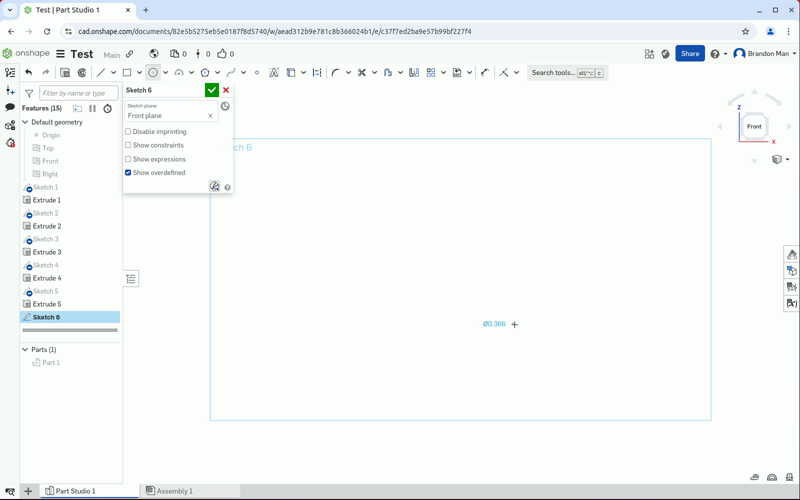
scroll(6)
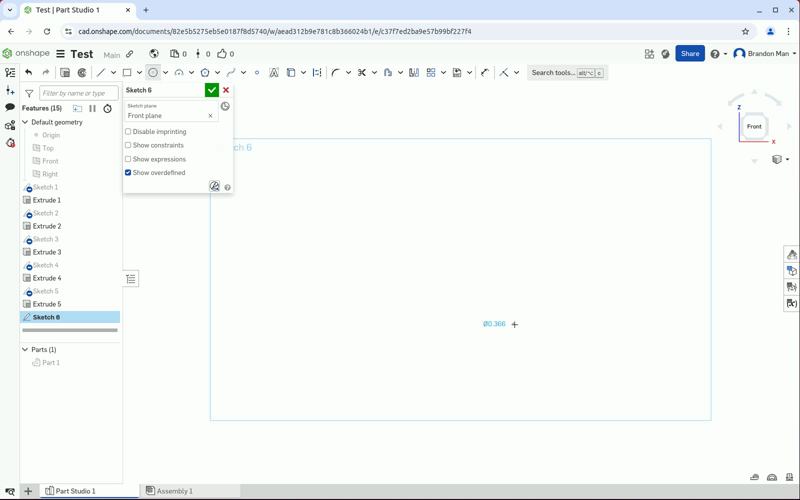
scroll(6)
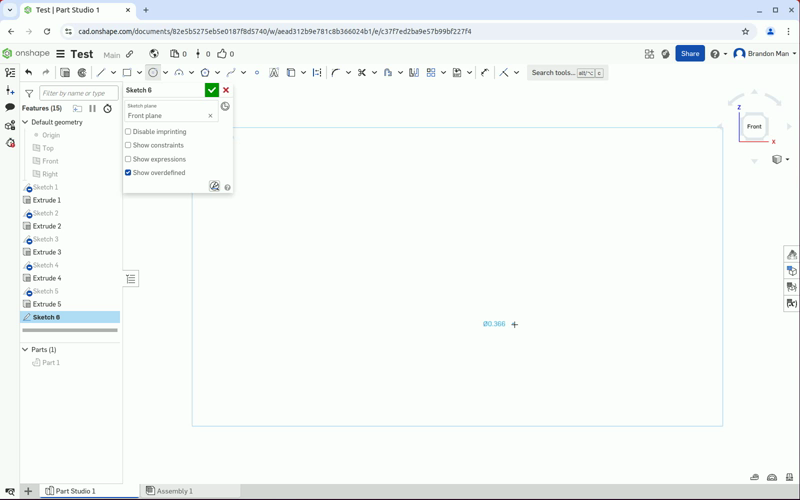
scroll(6)
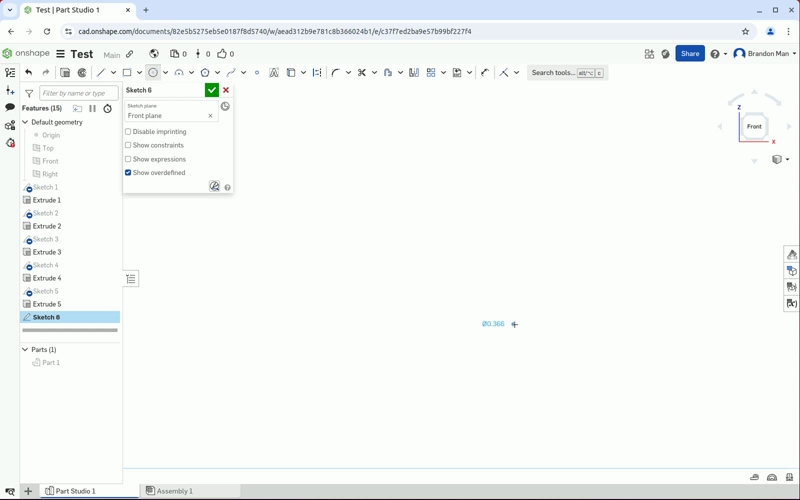
scroll(6)
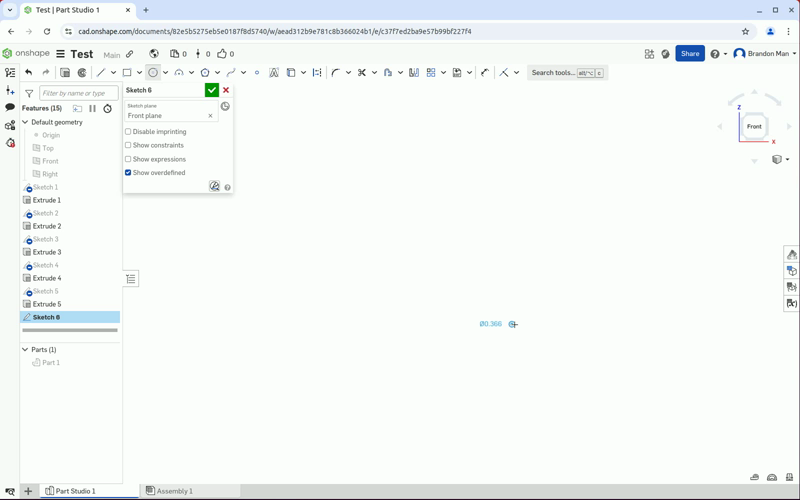
scroll(6)
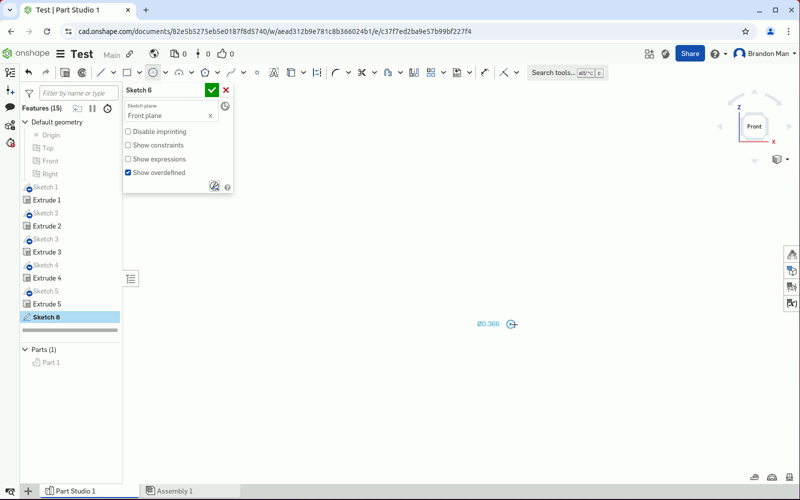
scroll(6)
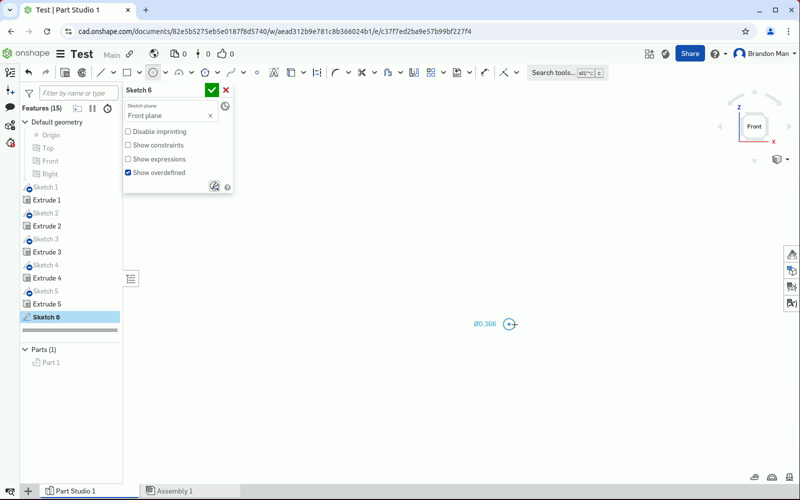
scroll(6)
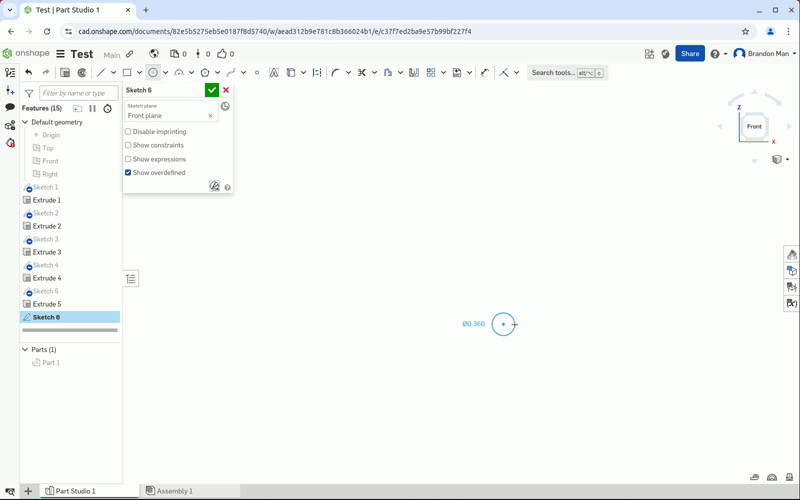
click(514, 324)
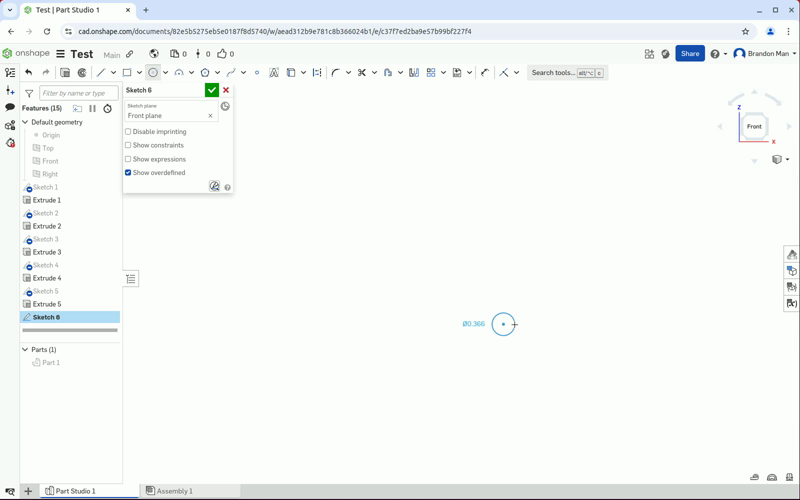
scroll(-6)
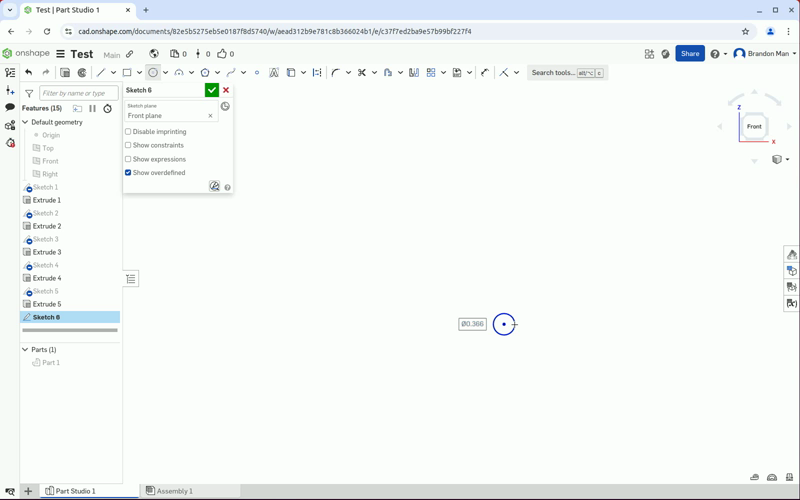
scroll(-6)
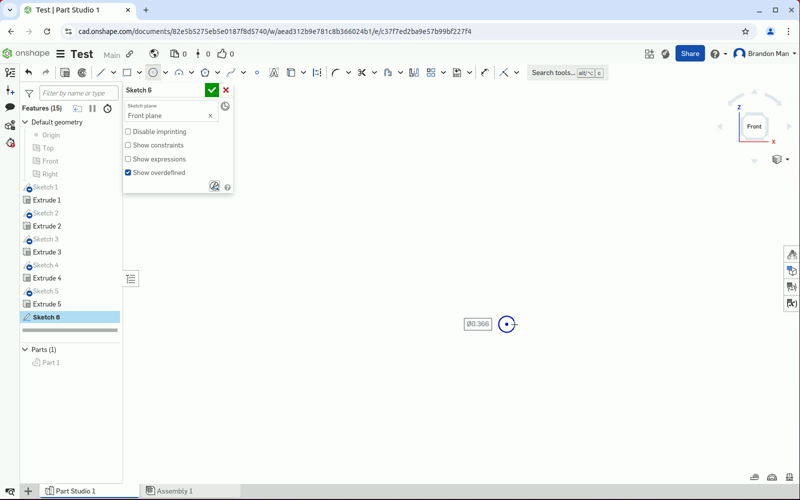
scroll(-6)
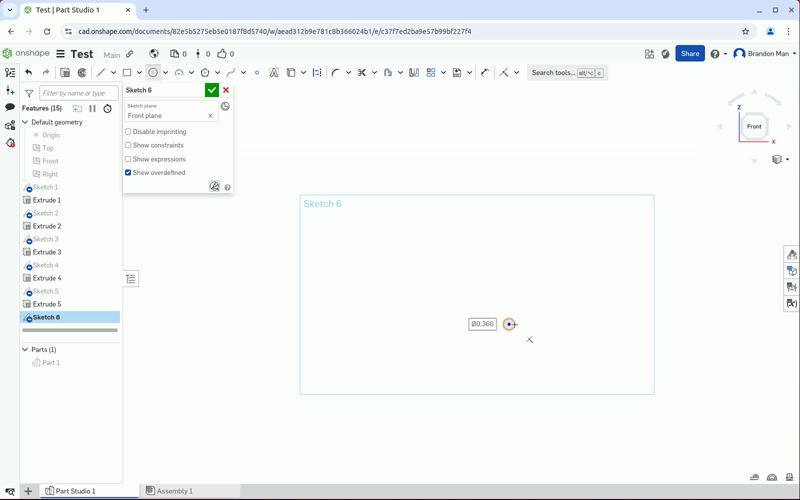
scroll(-6)
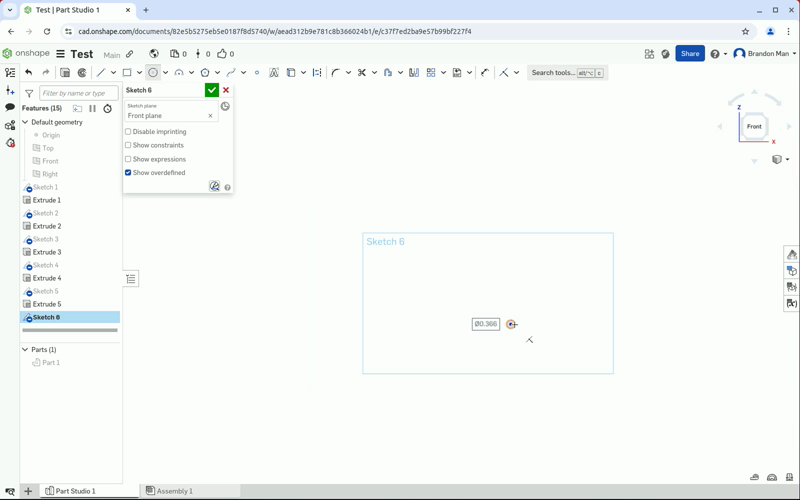
scroll(-6)
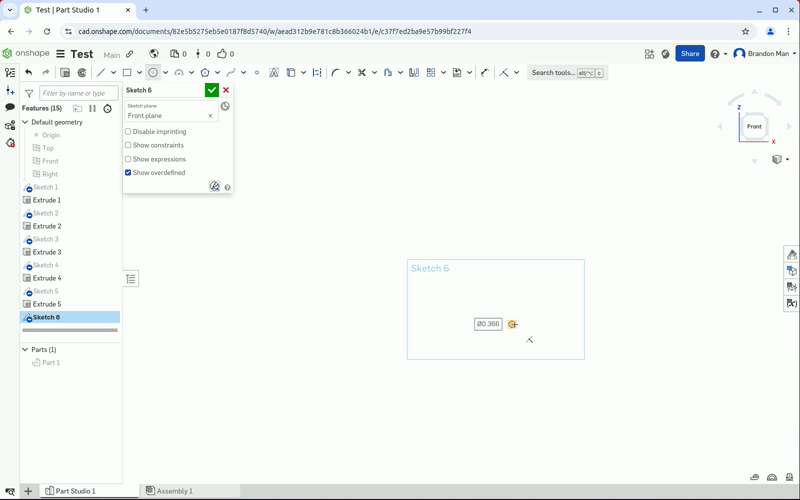
scroll(-6)
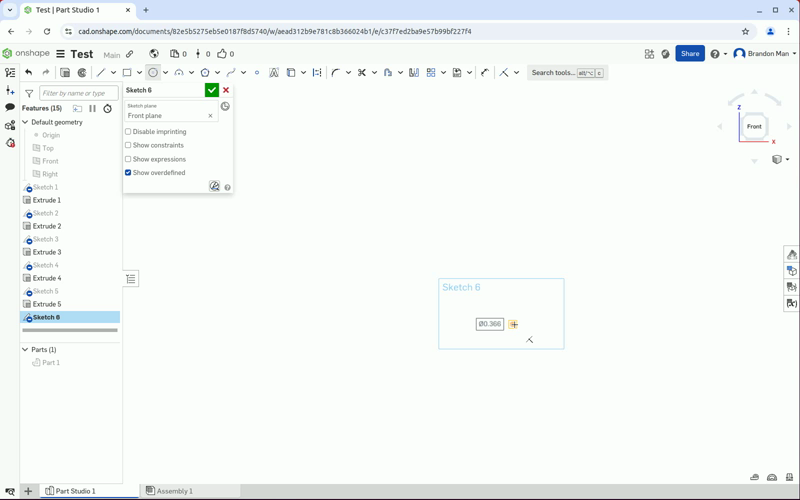
scroll(-6)
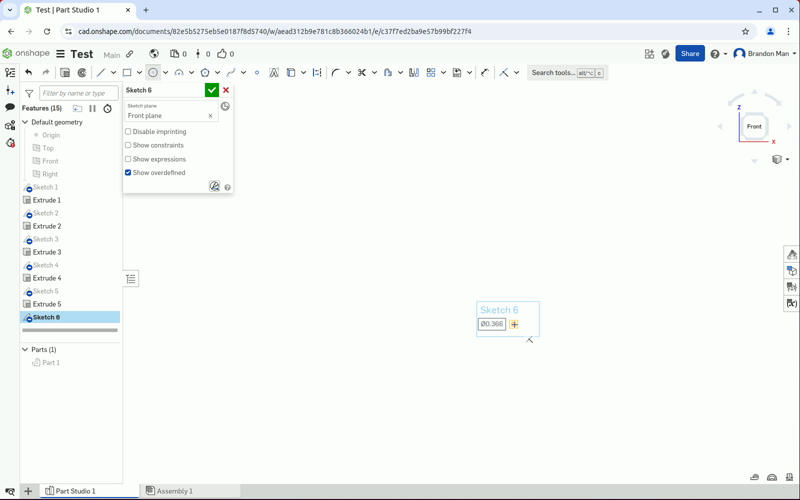
key(esc)
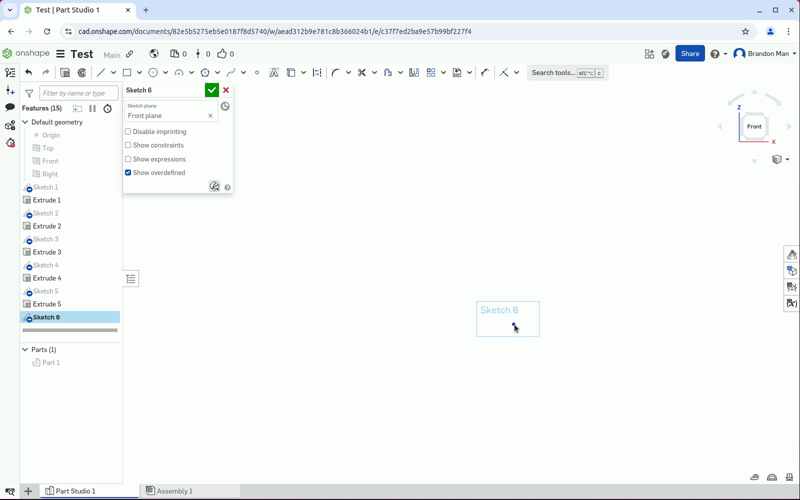
mouse_move(512, 324)
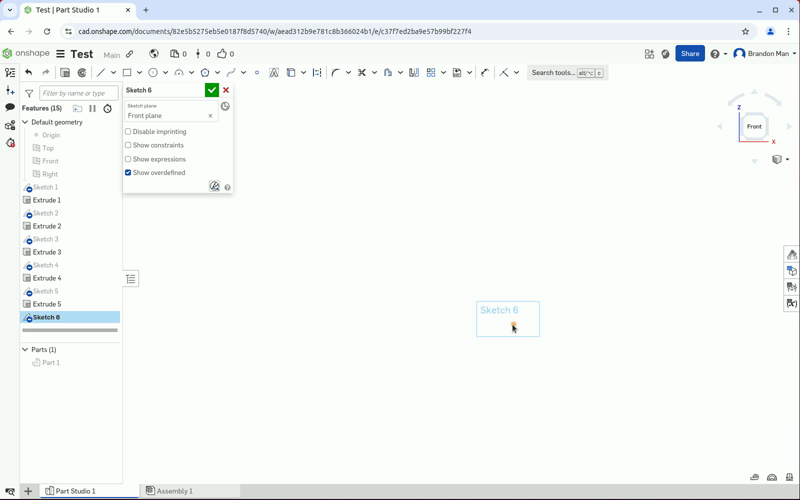
scroll(6)
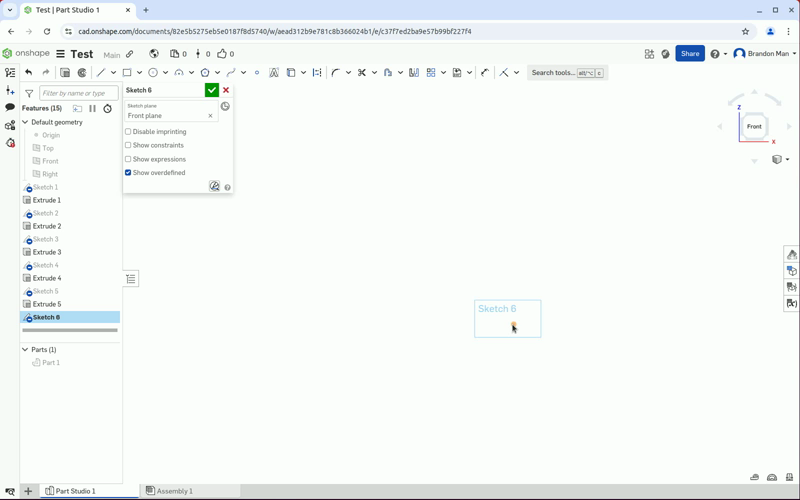
scroll(6)
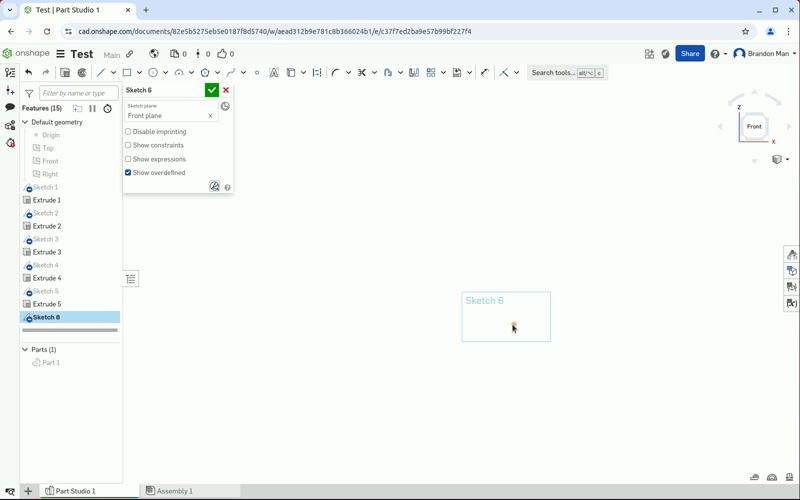
scroll(6)
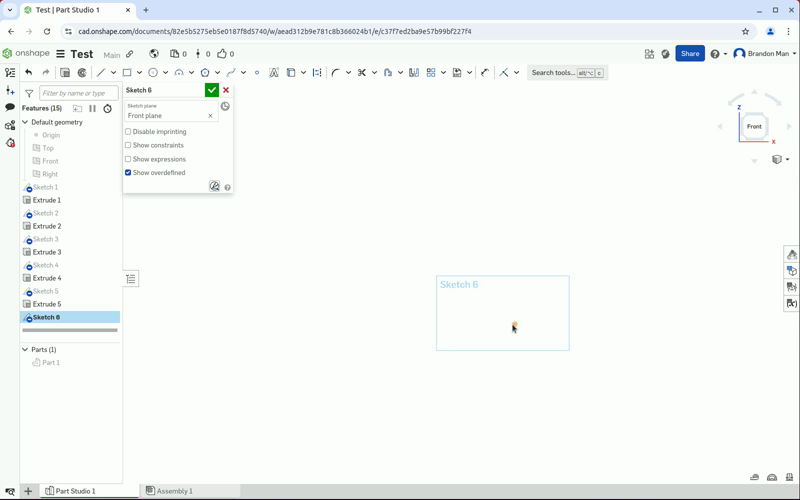
scroll(6)
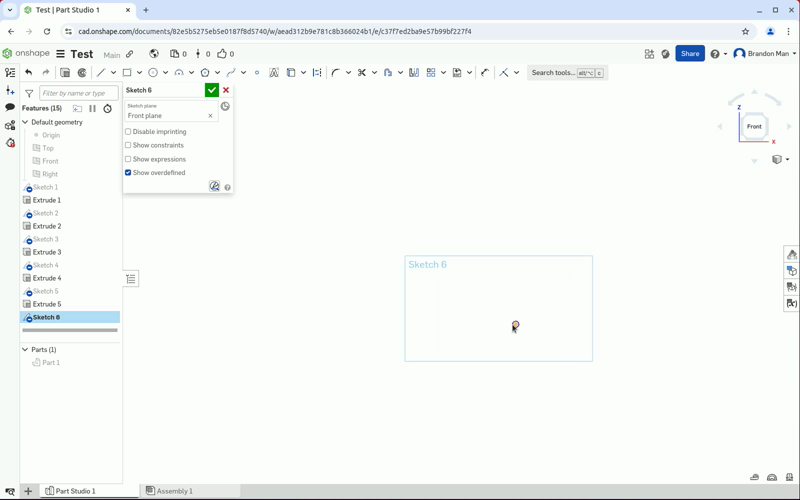
scroll(6)
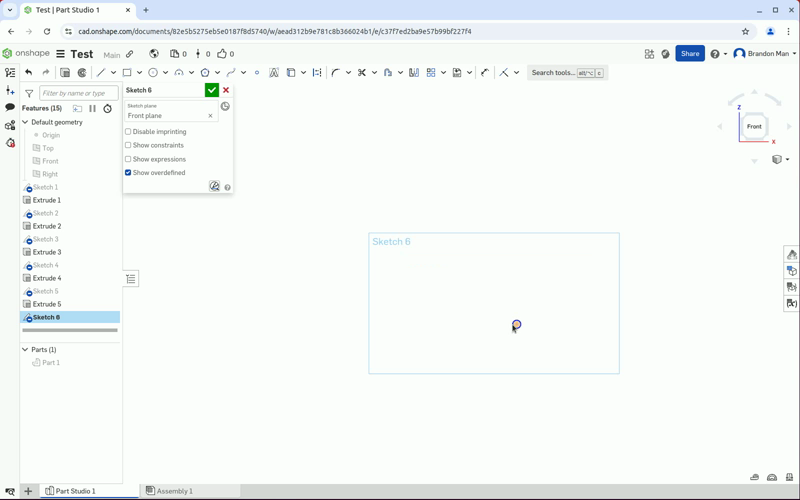
scroll(6)
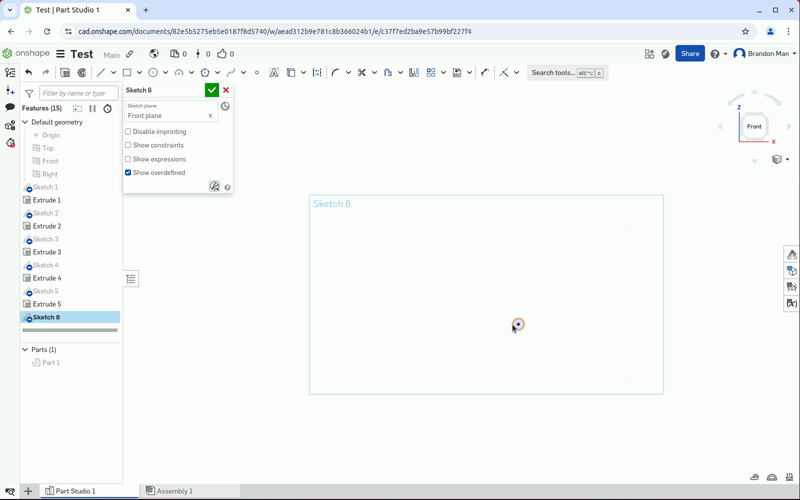
scroll(6)
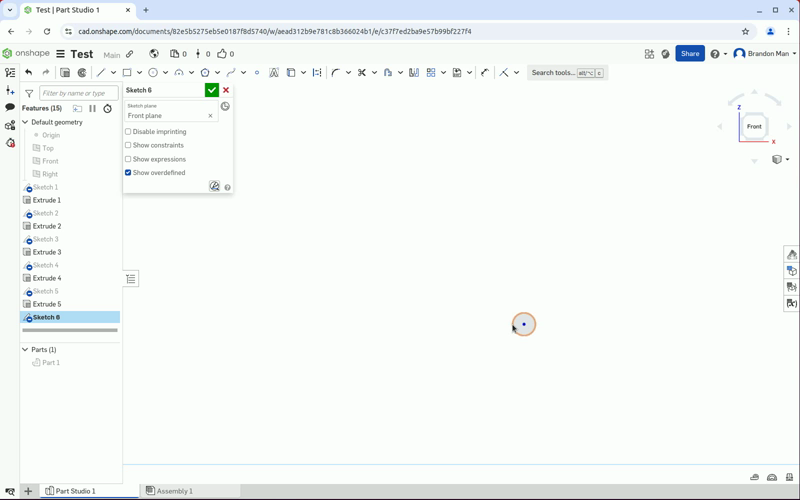
click(512, 324)
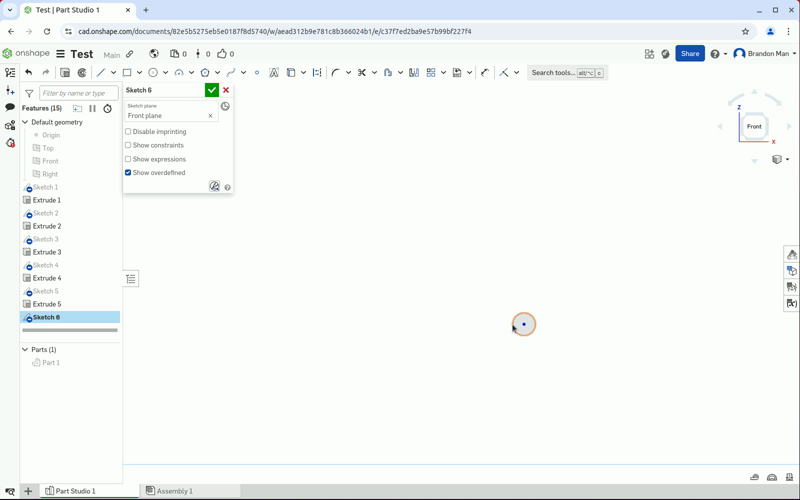
scroll(-6)
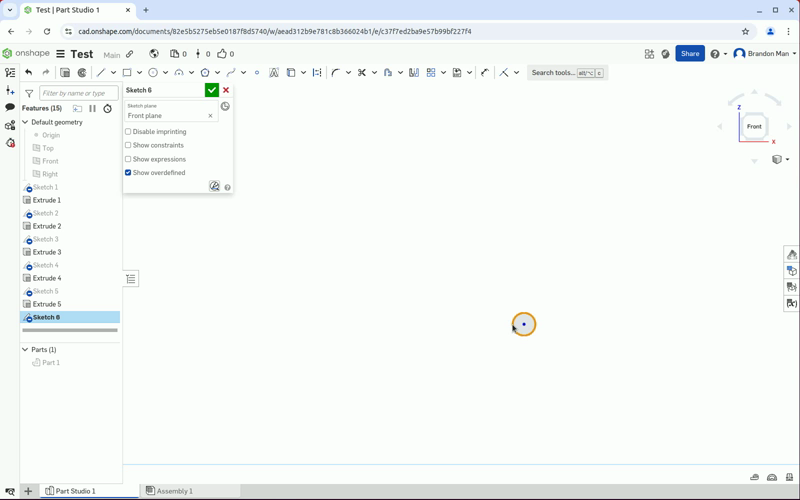
scroll(-6)
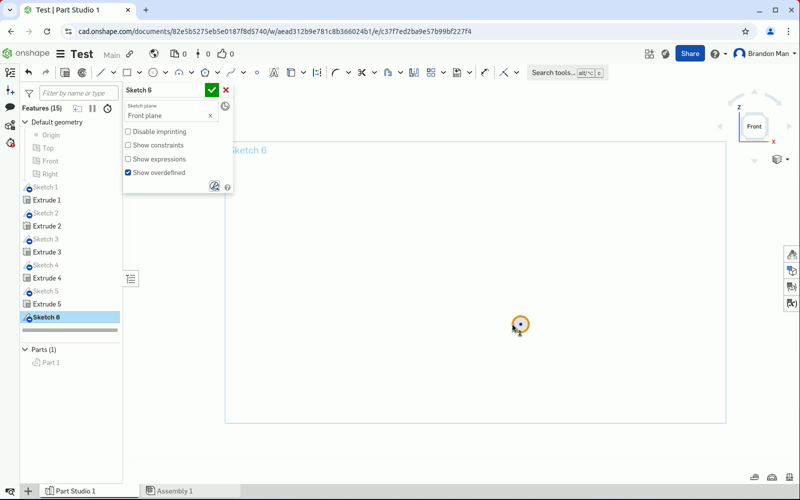
scroll(-6)
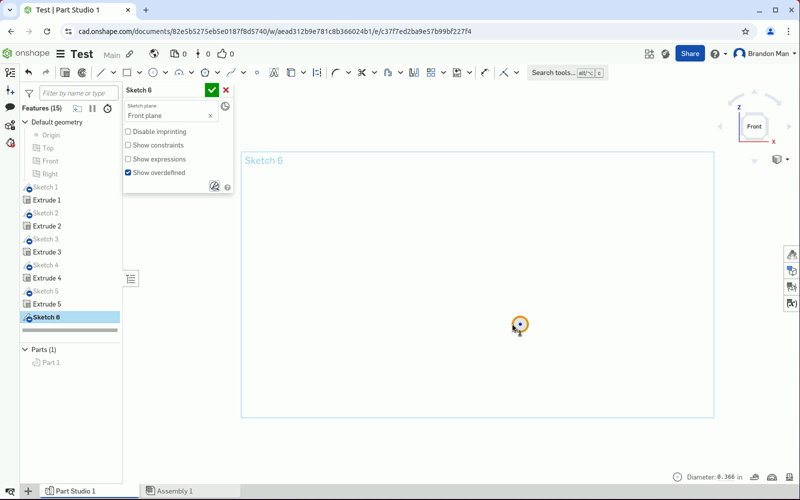
scroll(-6)
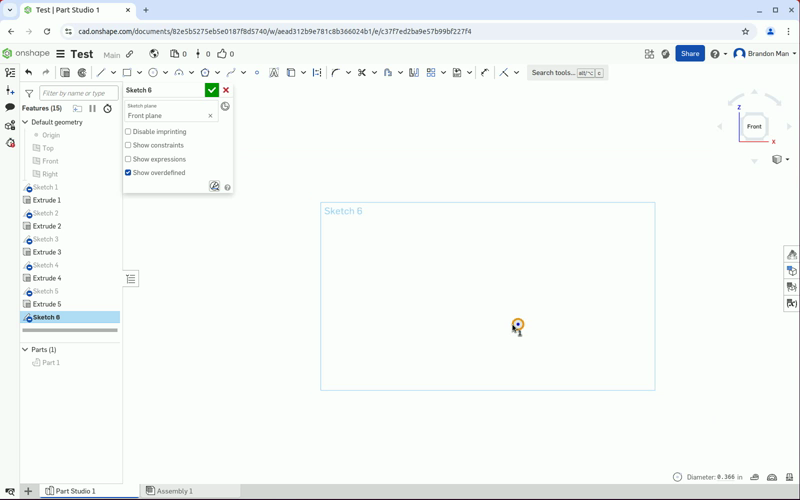
scroll(-6)
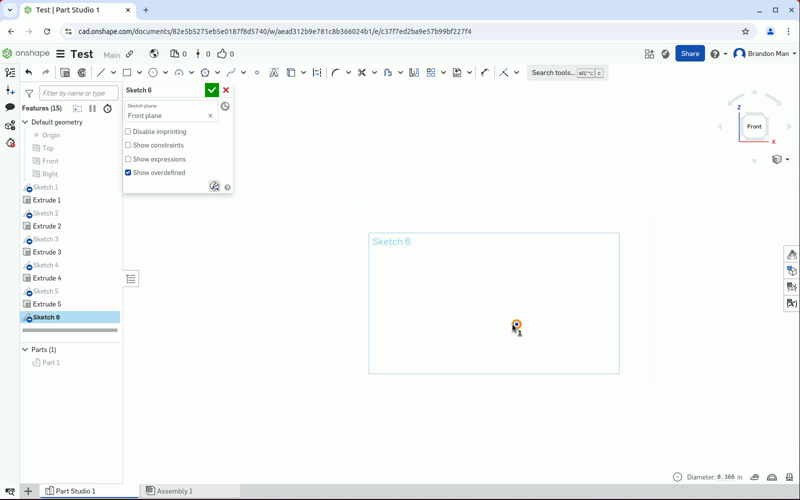
scroll(-6)
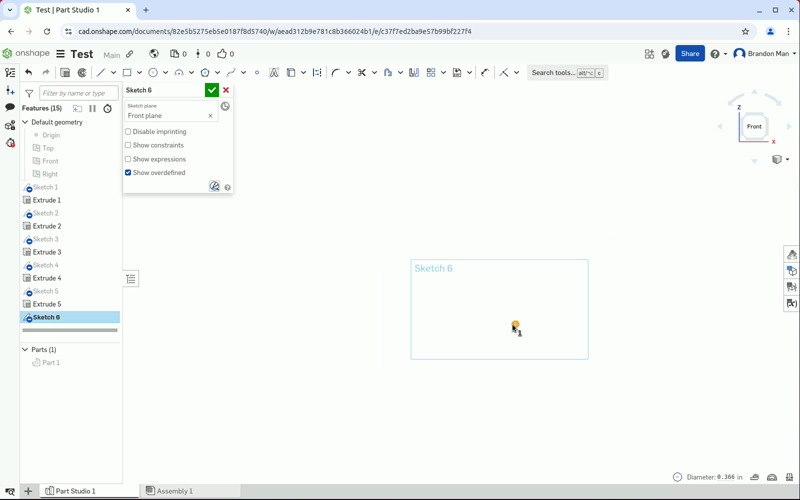
scroll(-6)
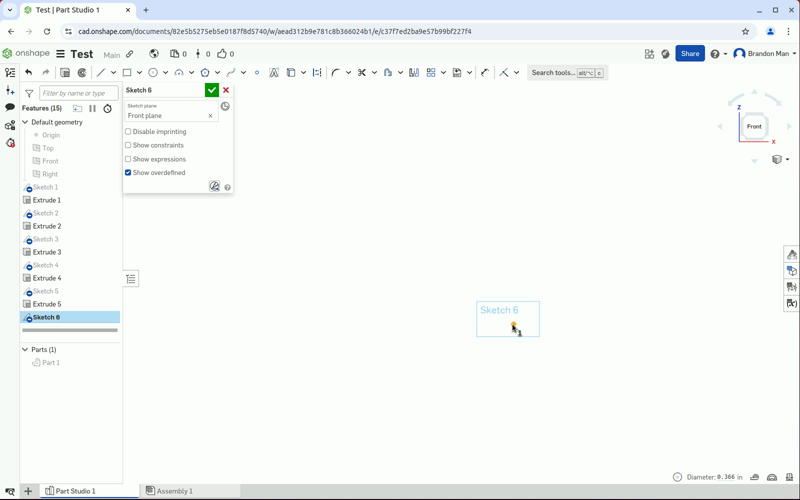
mouse_move(73, 352)
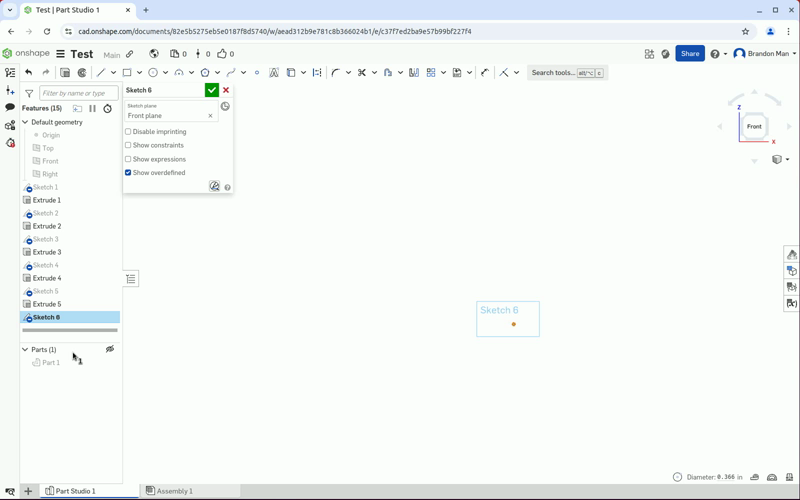
key(shift+y)
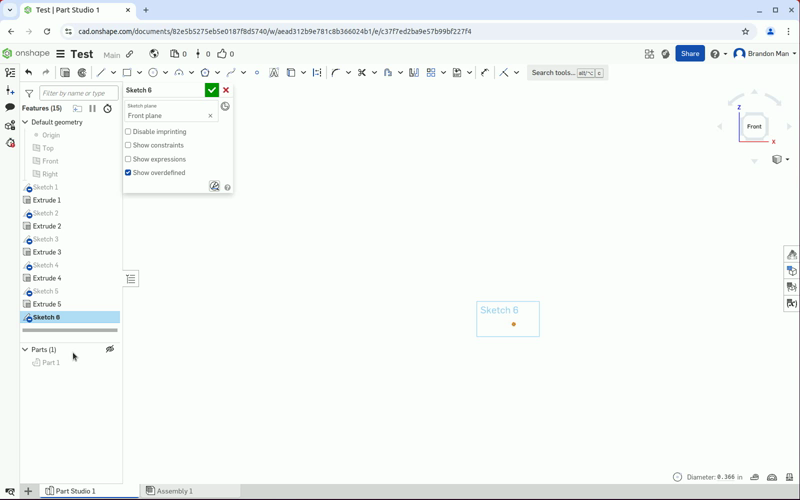
key(shift+e)
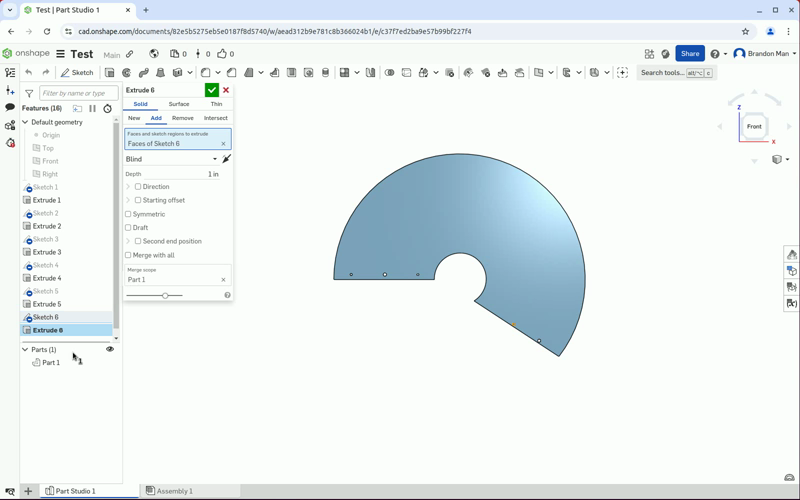
mouse_move(143, 106)
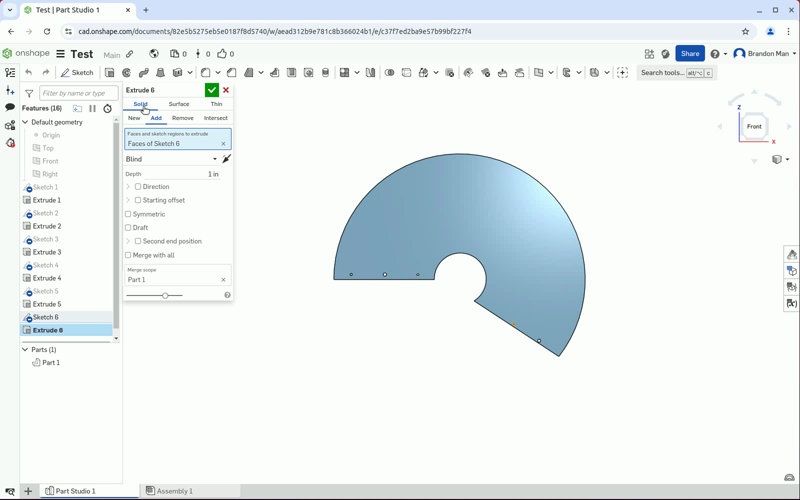
click(143, 106)
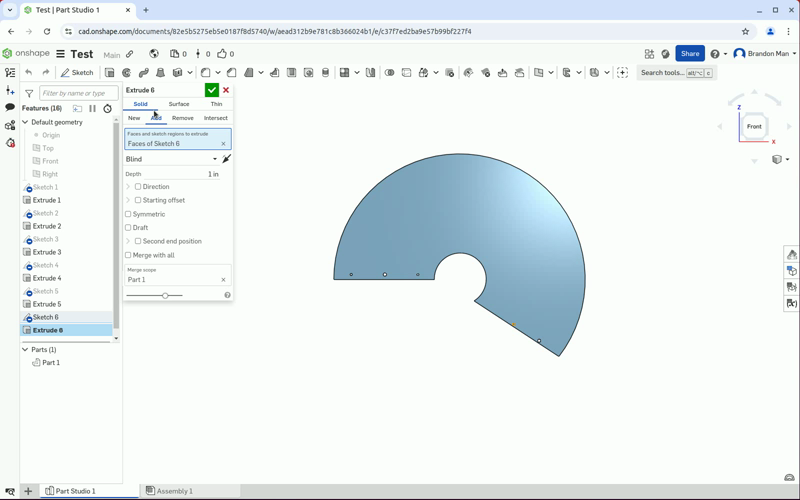
mouse_move(186, 120)
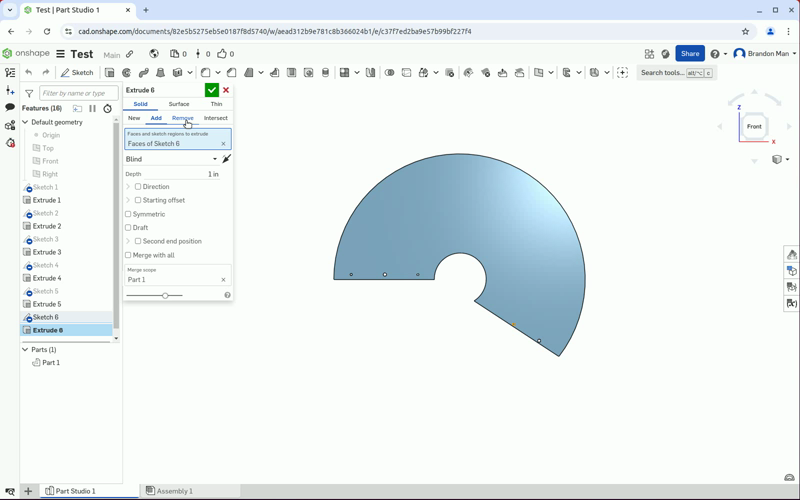
click(186, 120)
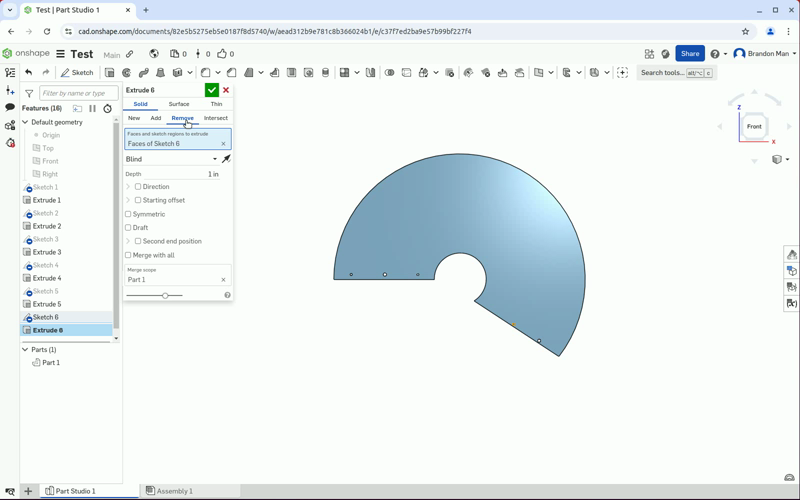
key(tab, 4)
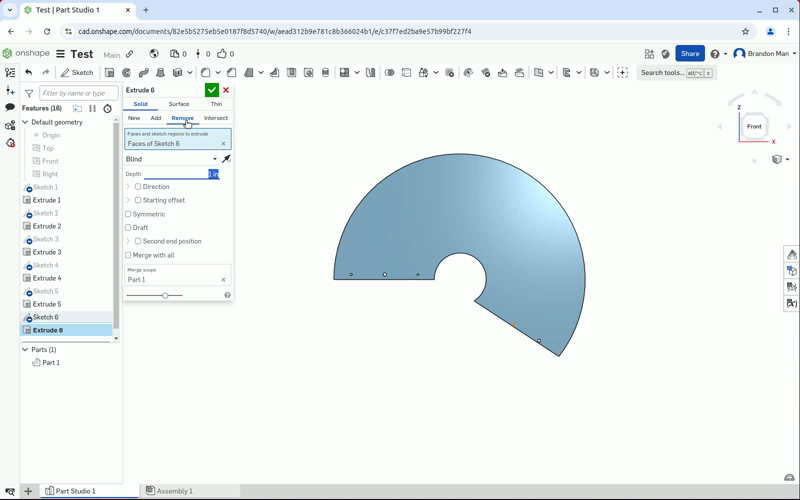
text(2.648)
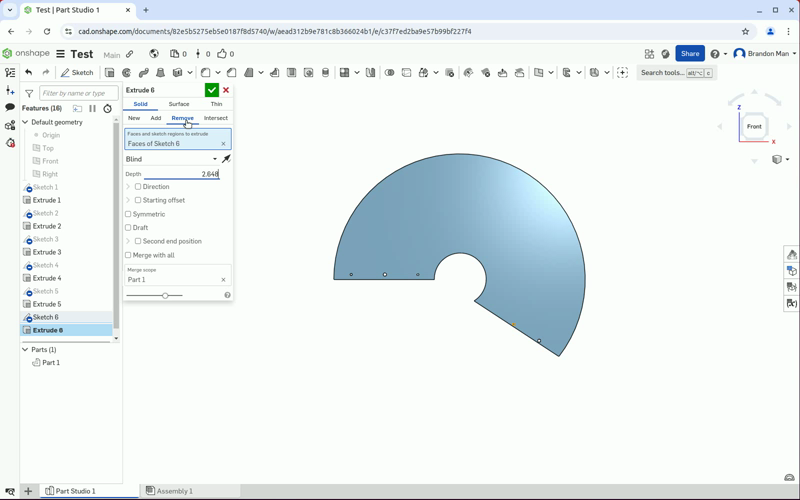
key(tab, 6)
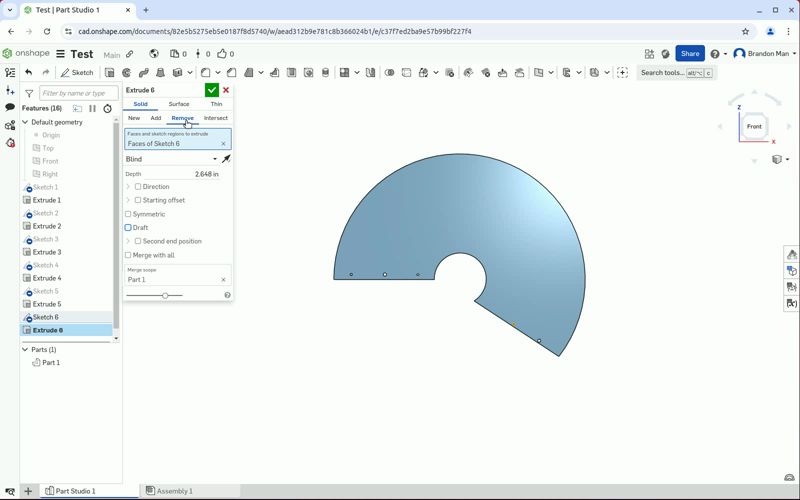
key(space)
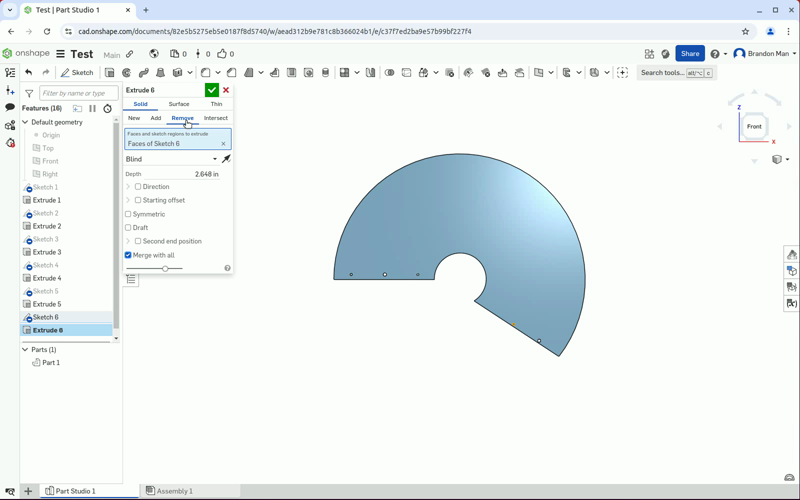
key(enter)
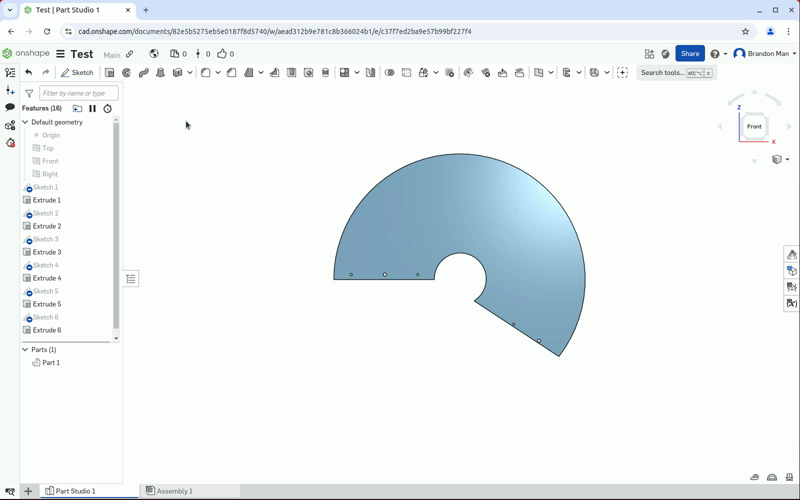
key(shift+h)
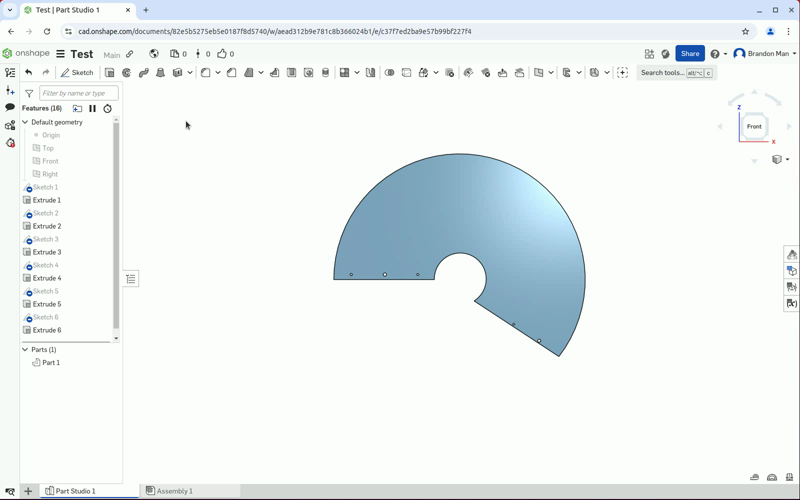
key(shift+h)
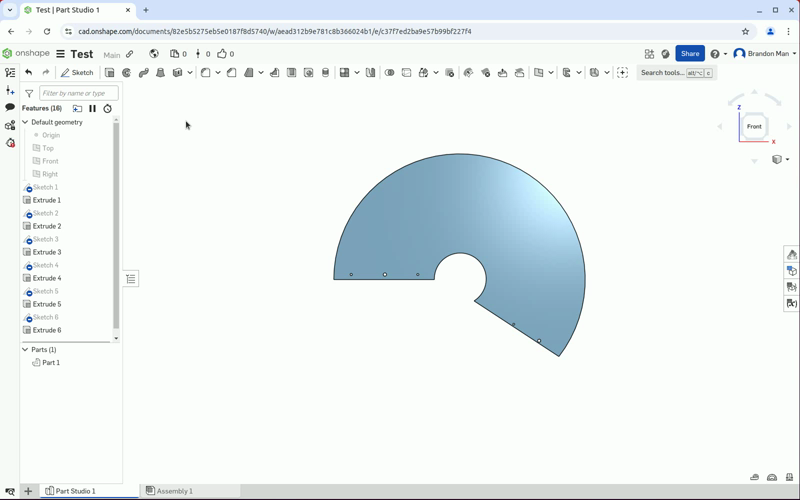
mouse_move(69, 189)
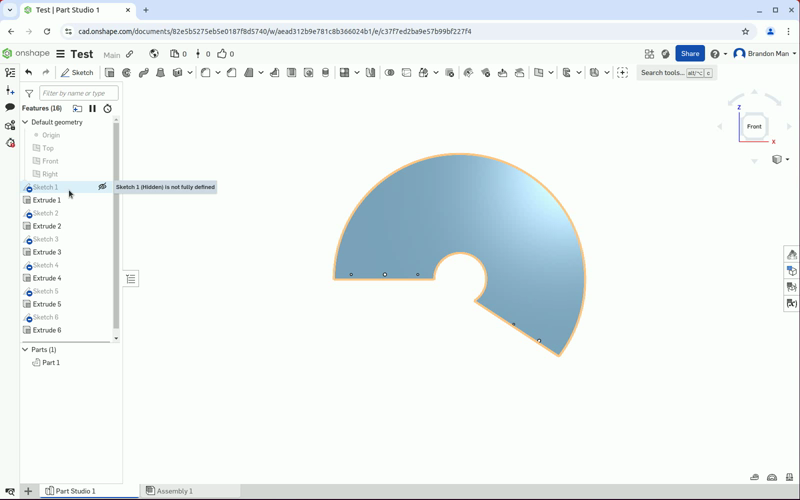
click(69, 189)
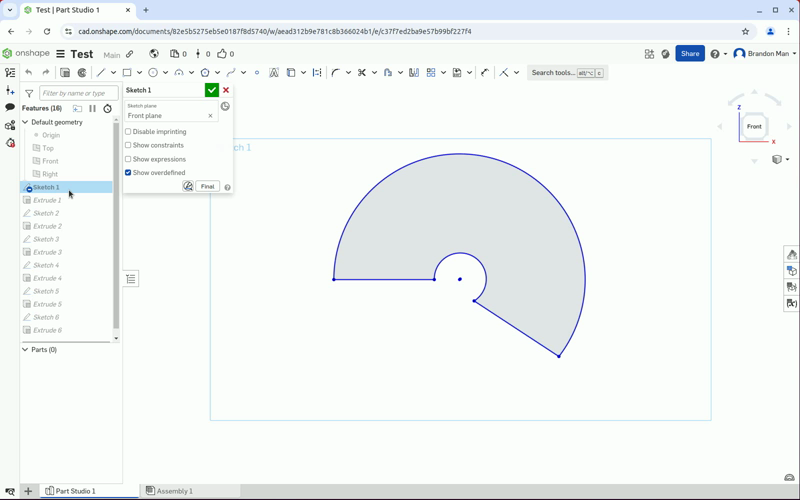
mouse_move(229, 92)
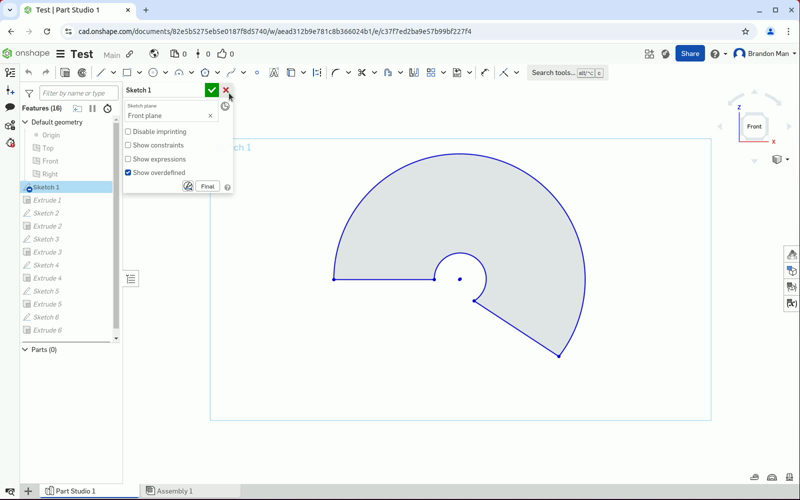
click(229, 92)
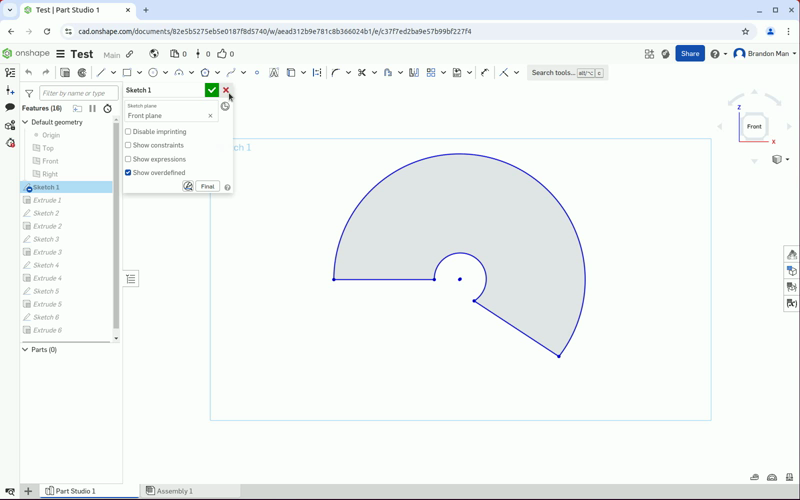
key(shift+s)
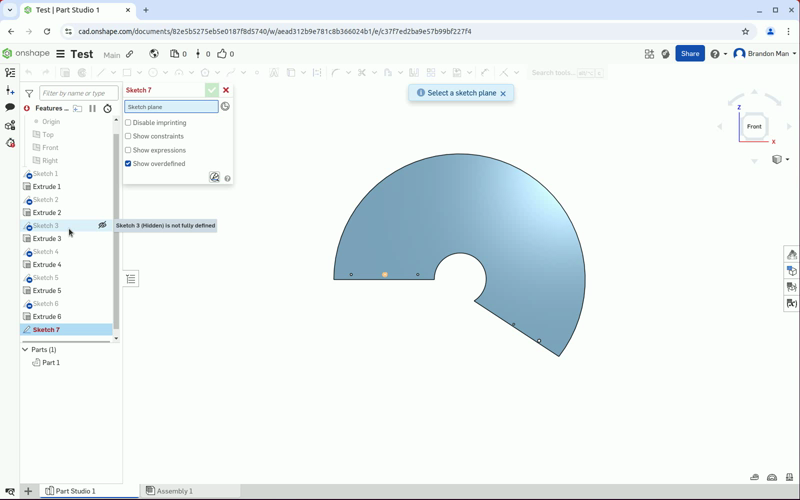
scroll(3)
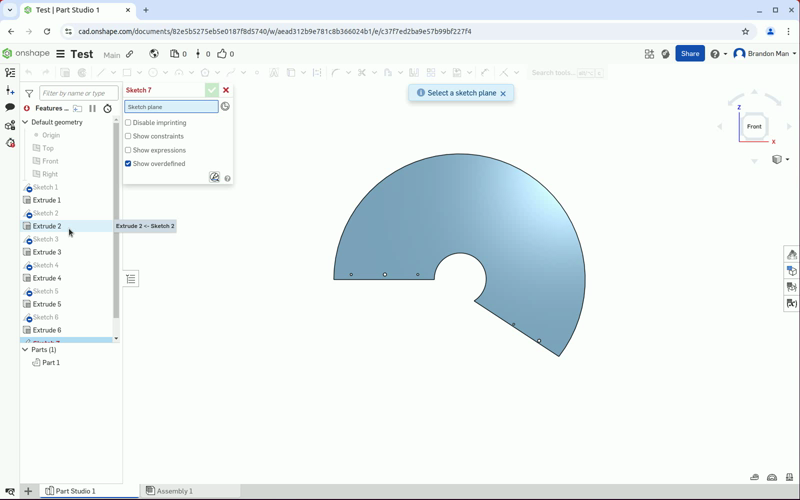
mouse_move(69, 163)
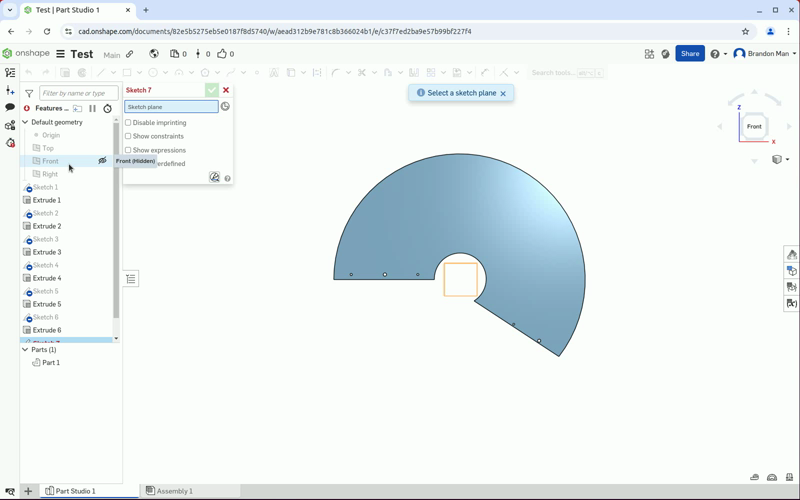
click(69, 163)
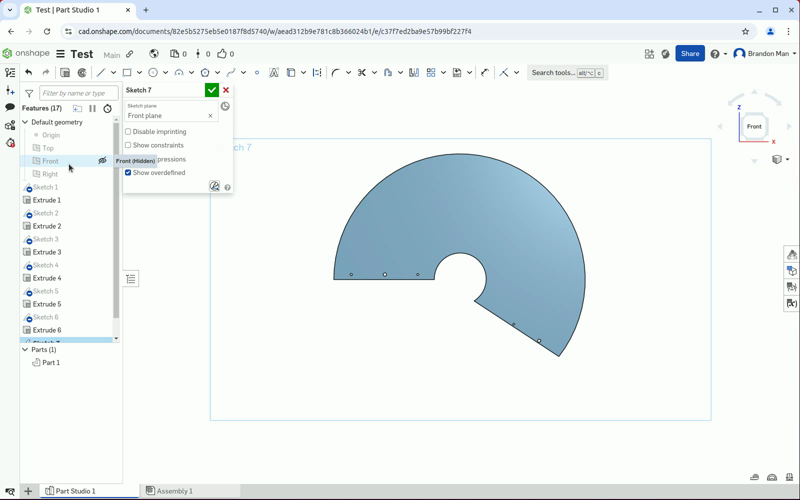
mouse_move(73, 352)
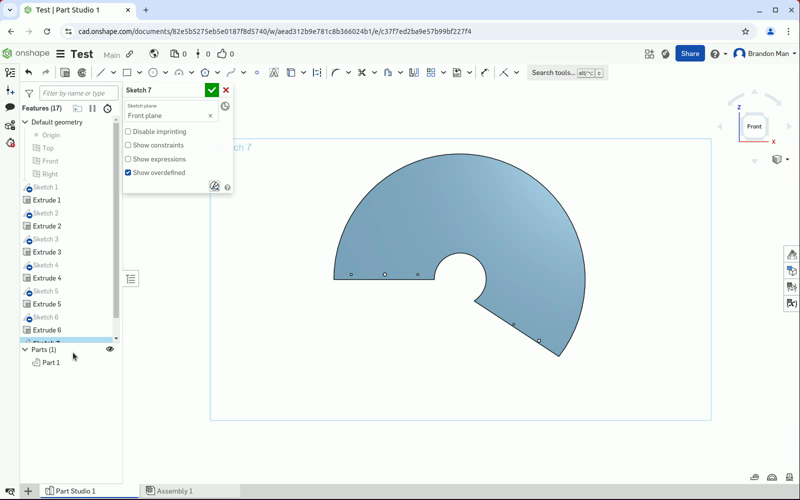
key(y)
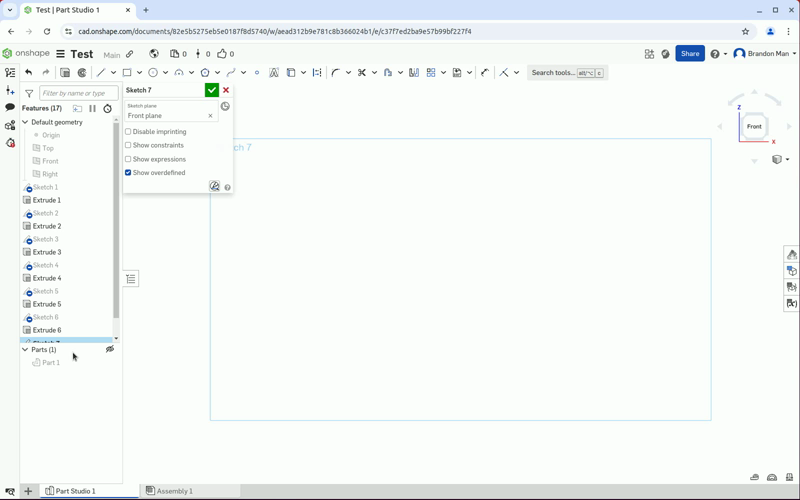
key(c)
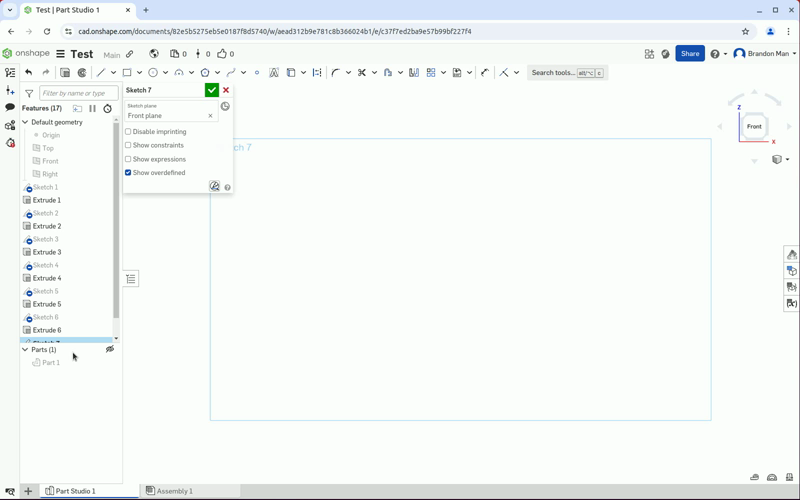
key_down(shift)
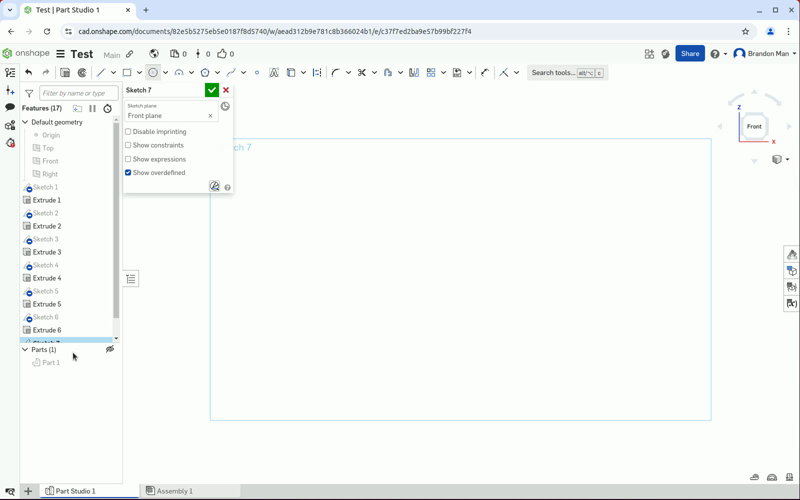
mouse_move(489, 307)
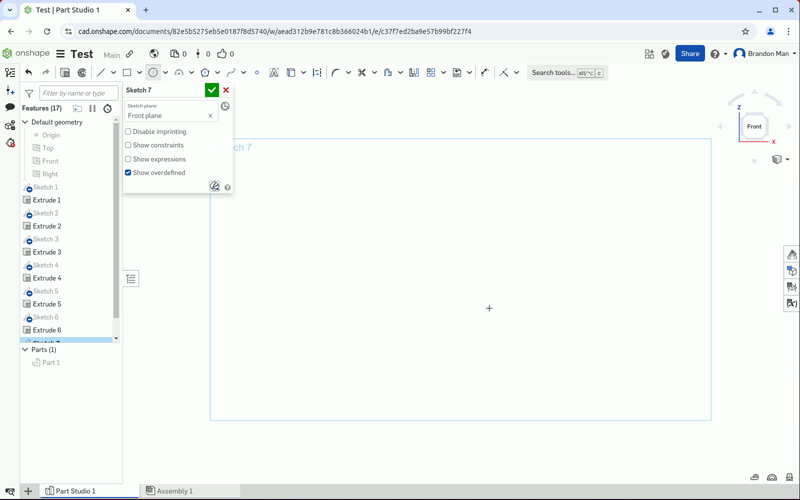
click(489, 307)
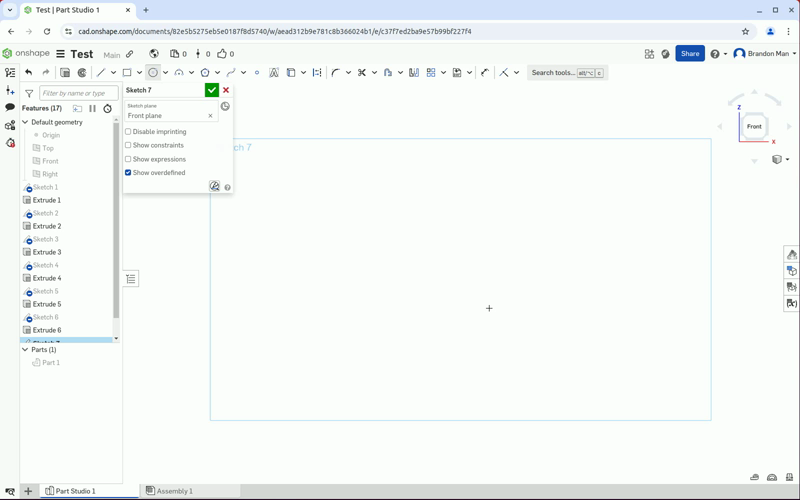
key_up(shift)
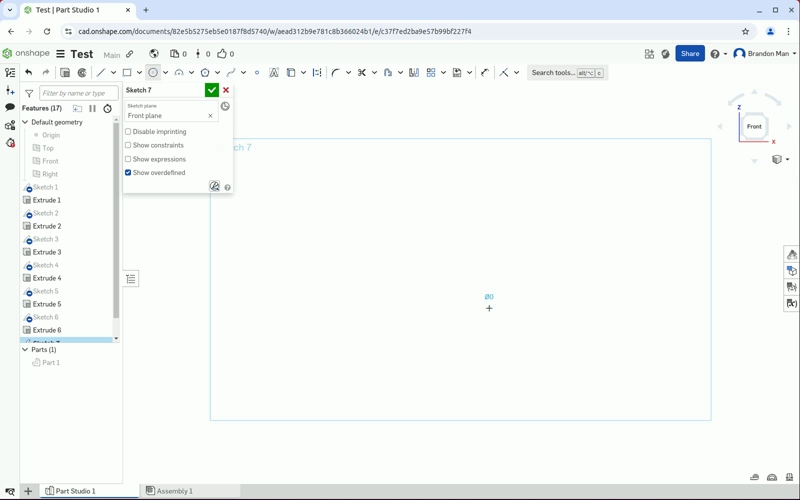
mouse_move(490, 307)
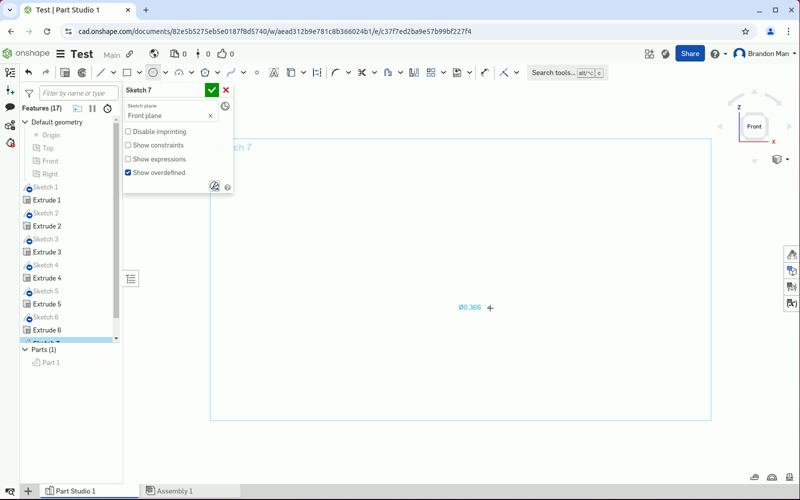
scroll(6)
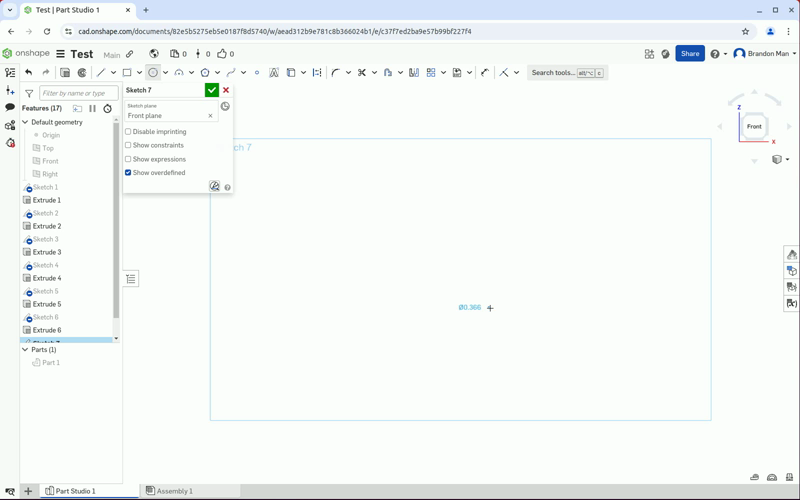
scroll(6)
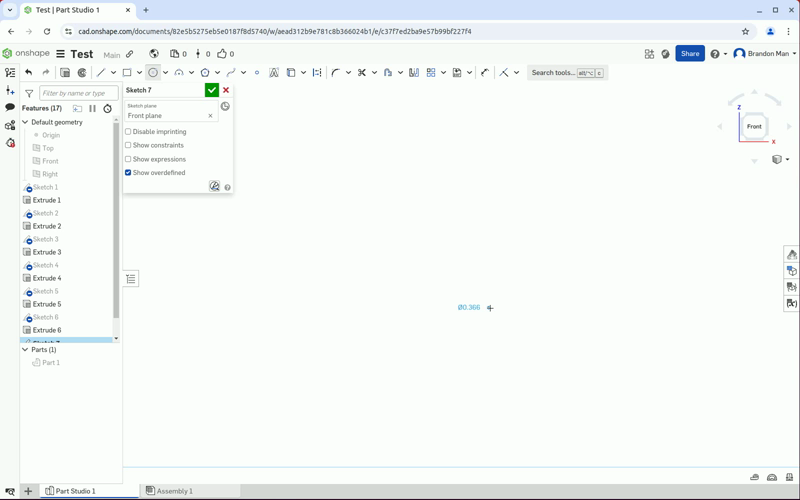
scroll(6)
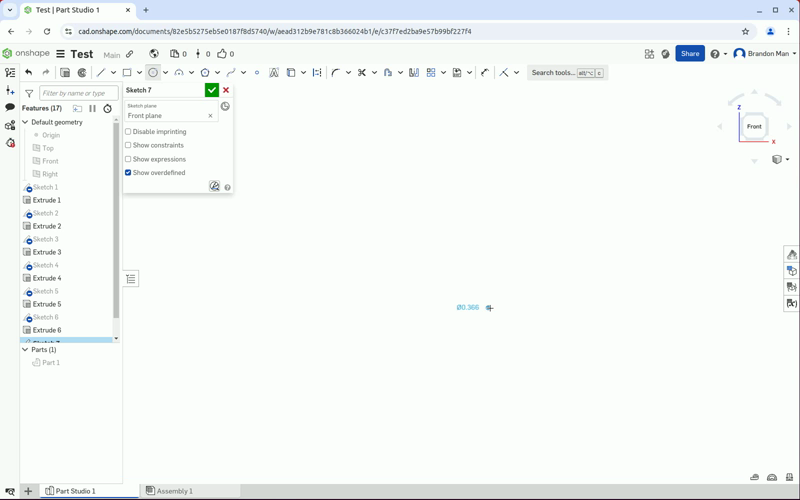
scroll(6)
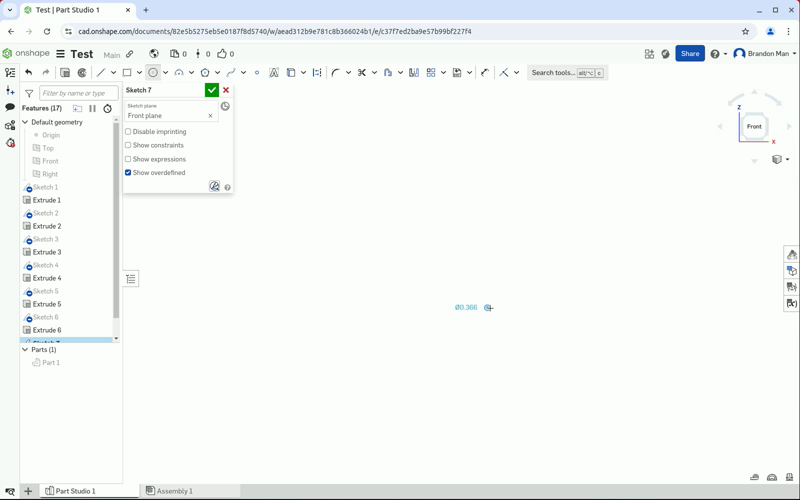
scroll(6)
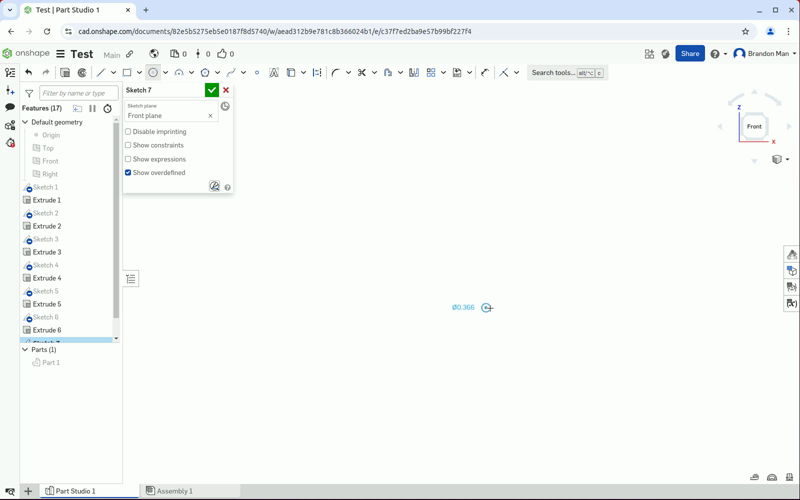
scroll(6)
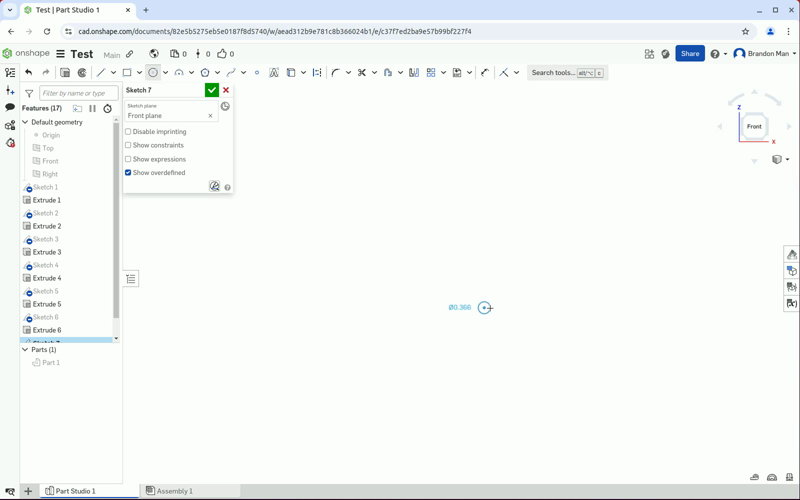
scroll(6)
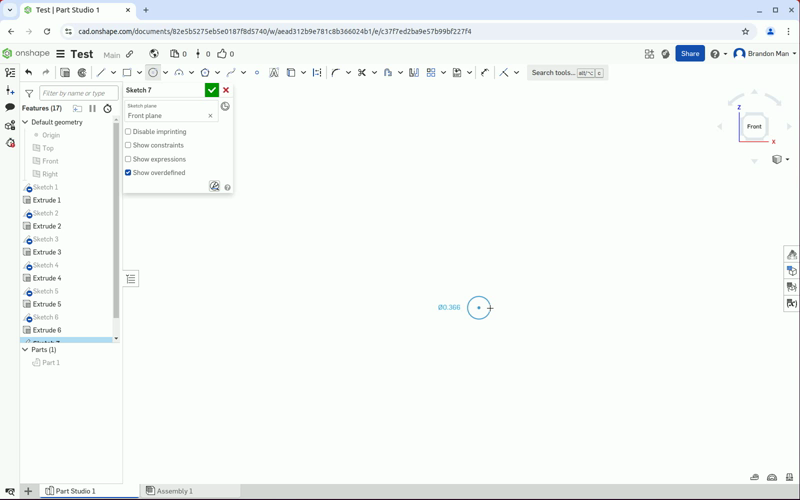
click(490, 307)
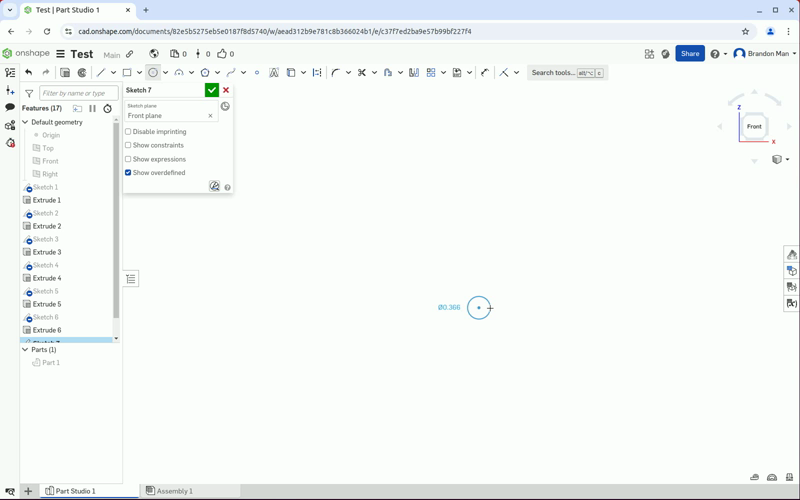
scroll(-6)
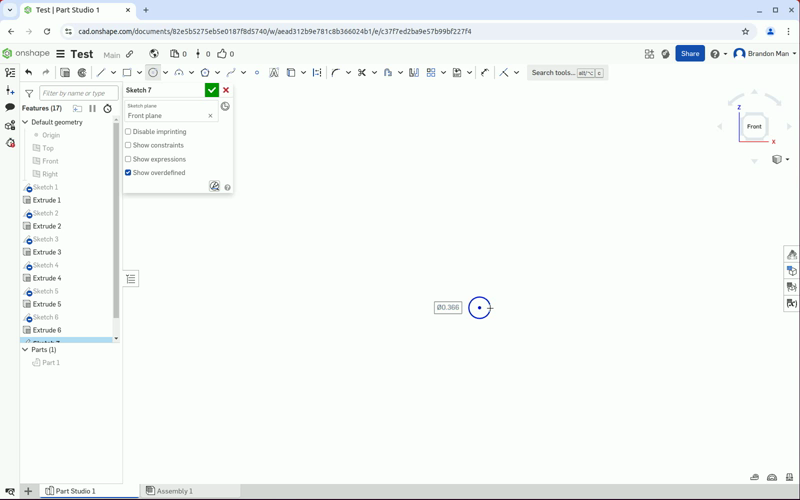
scroll(-6)
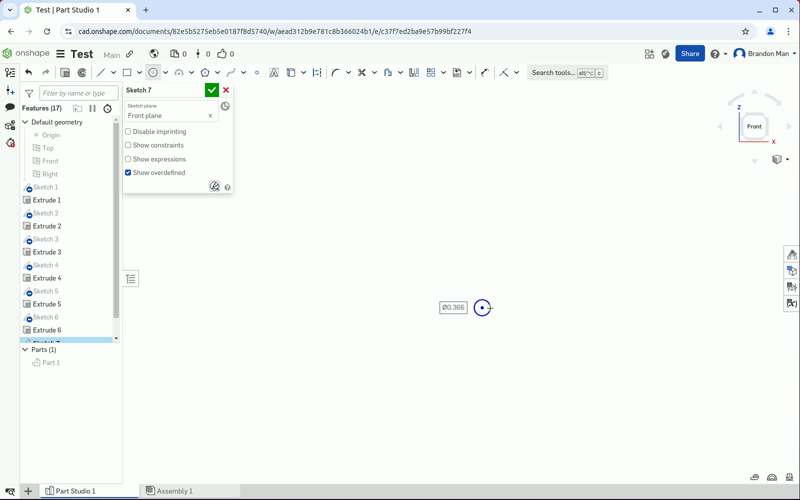
scroll(-6)
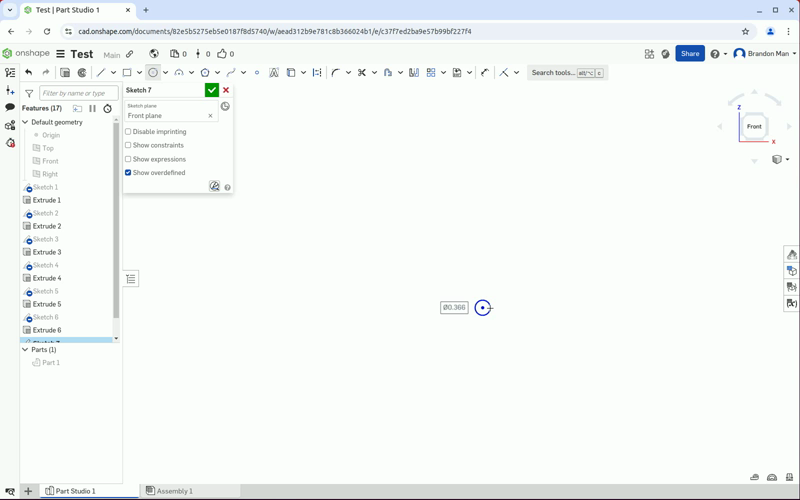
scroll(-6)
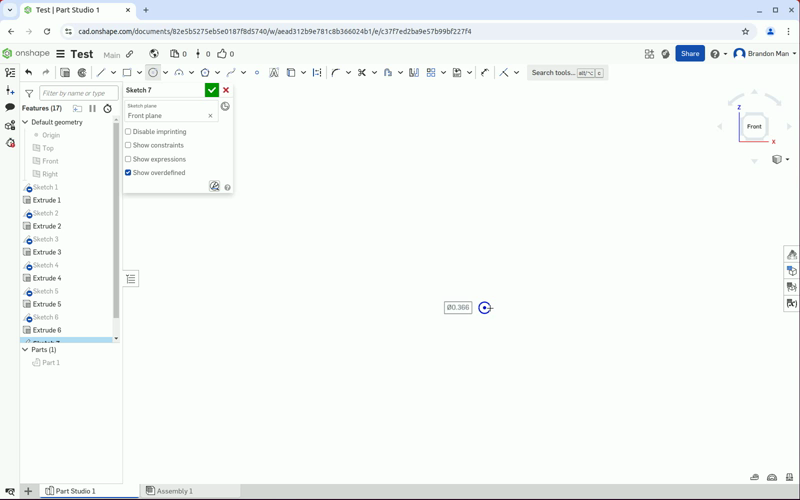
scroll(-6)
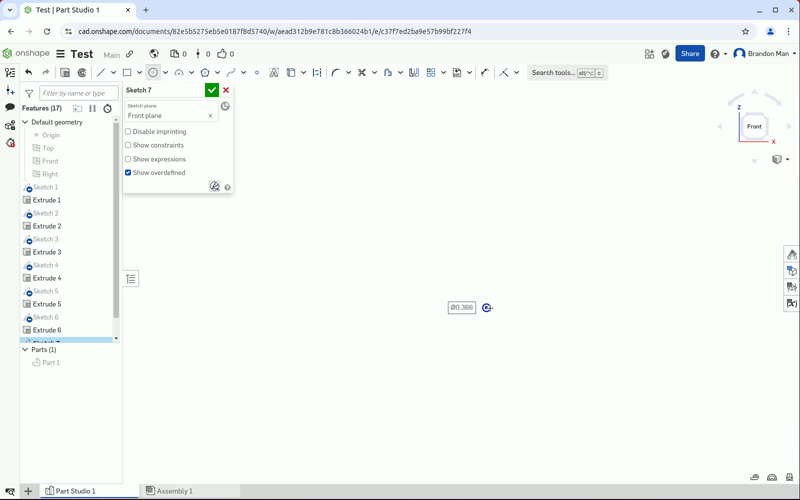
scroll(-6)
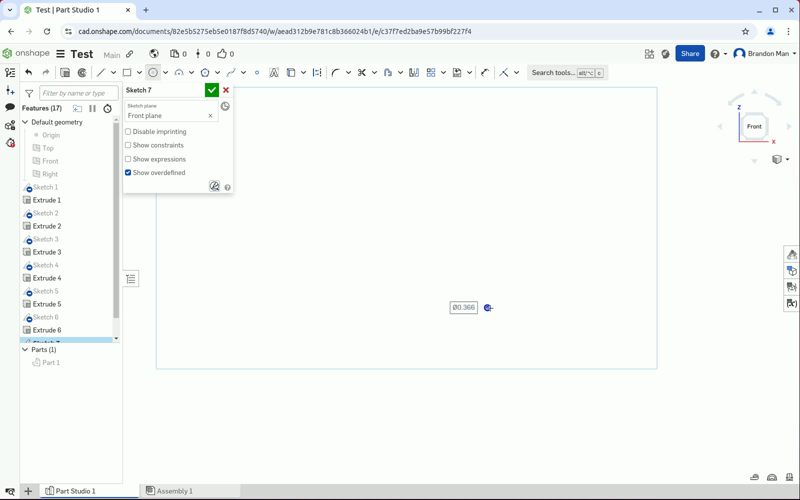
scroll(-6)
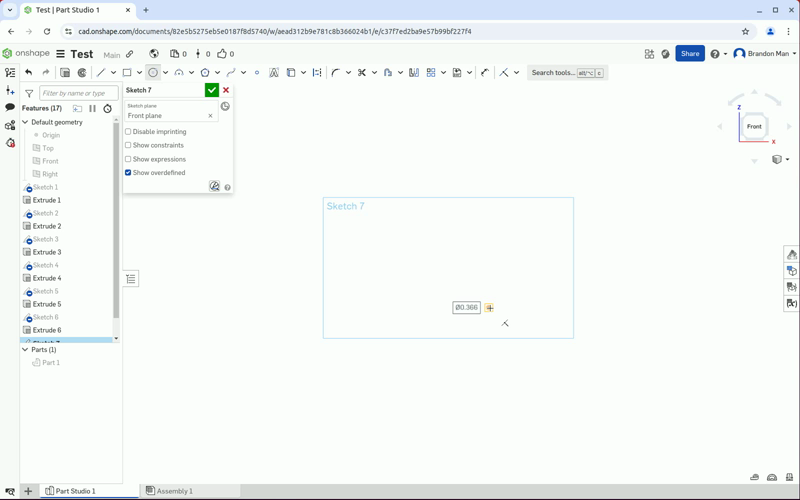
key(esc)
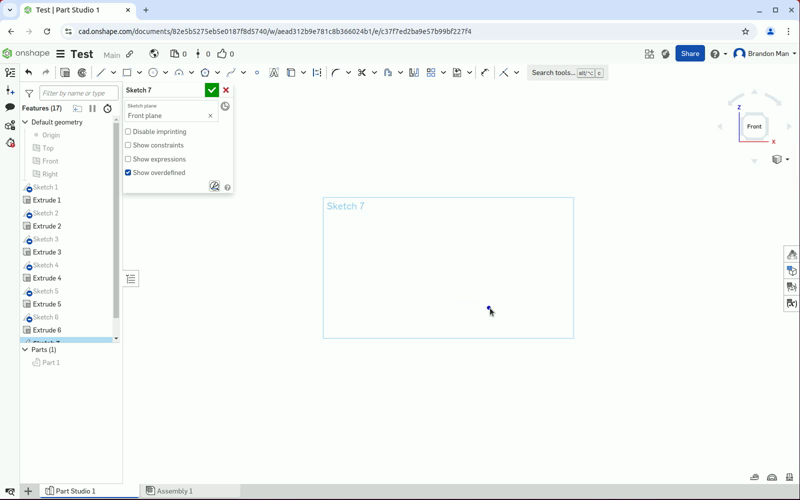
mouse_move(489, 308)
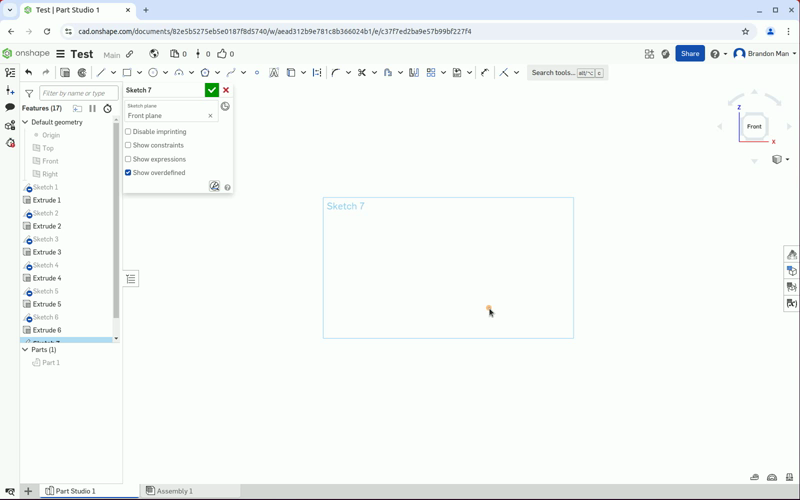
scroll(6)
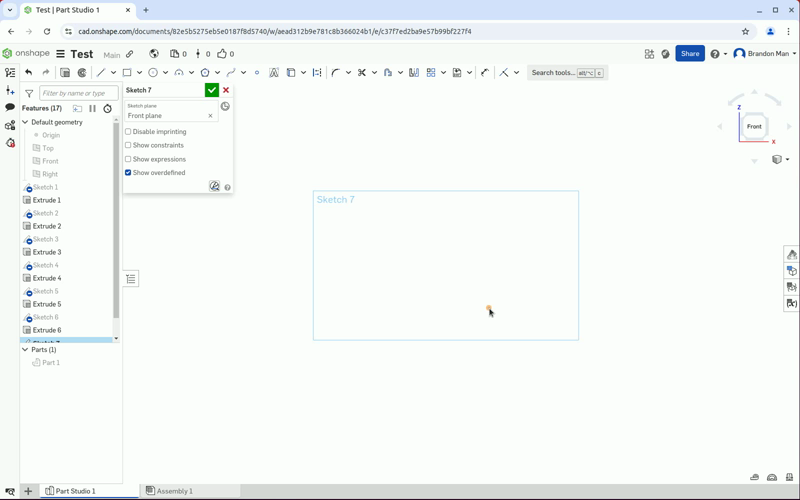
scroll(6)
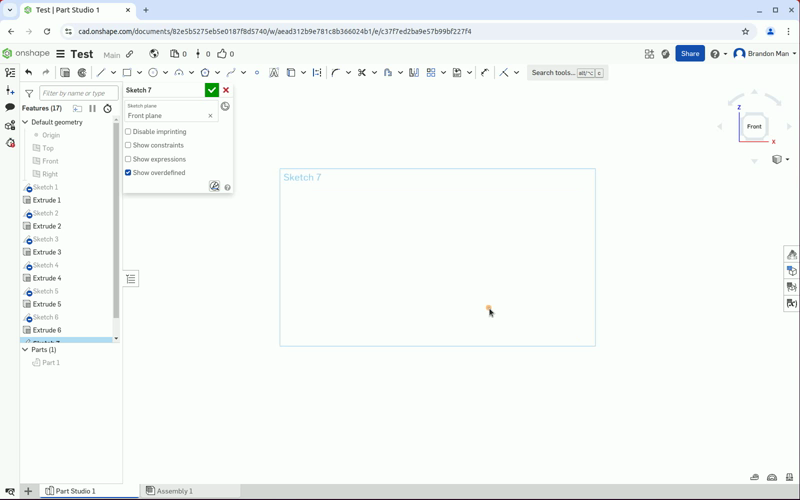
scroll(6)
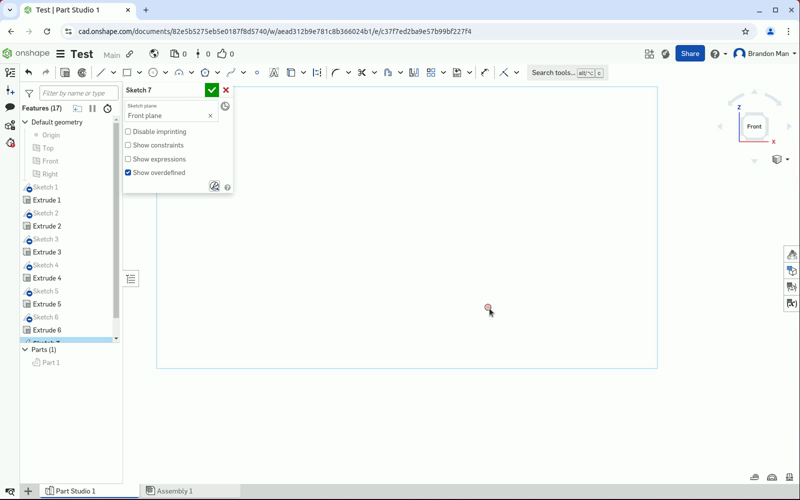
scroll(6)
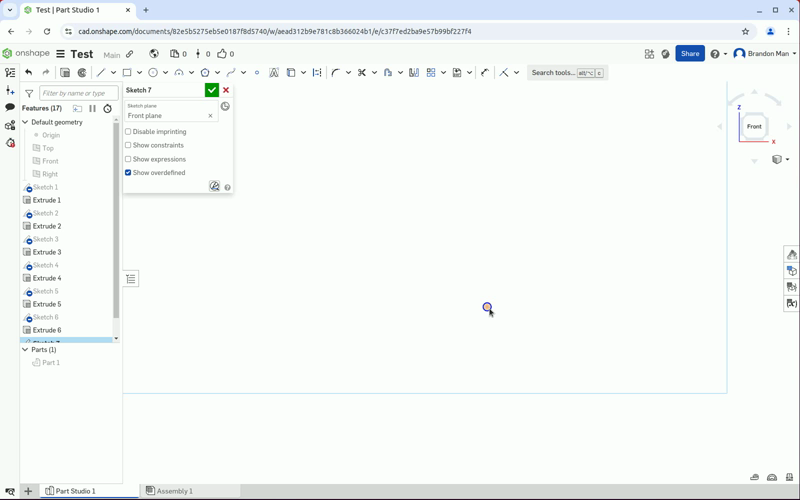
scroll(6)
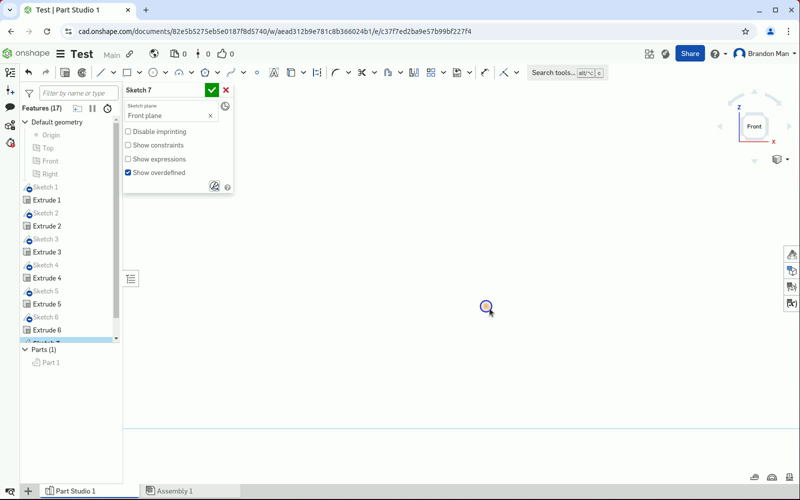
scroll(6)
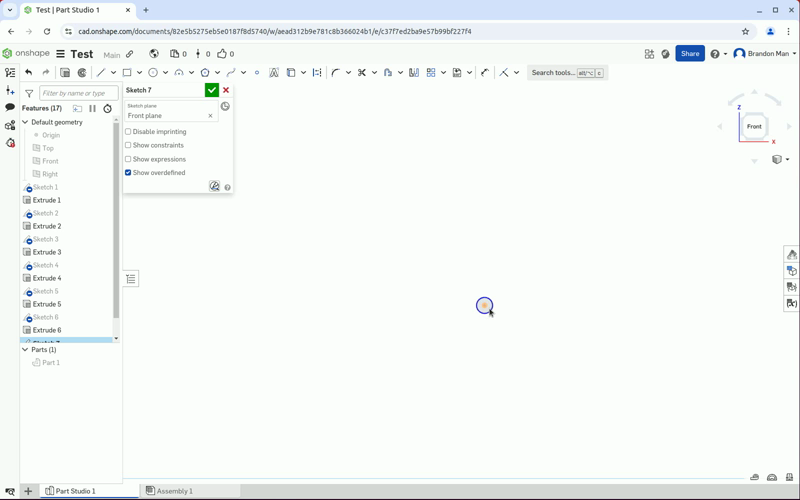
scroll(6)
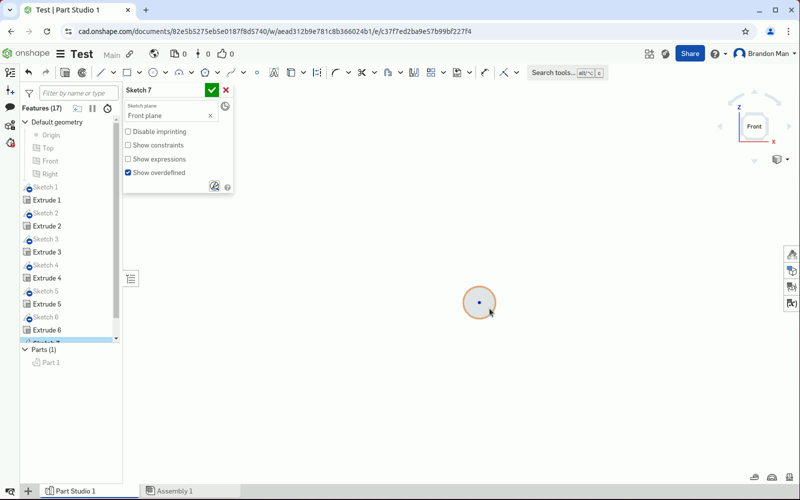
click(489, 308)
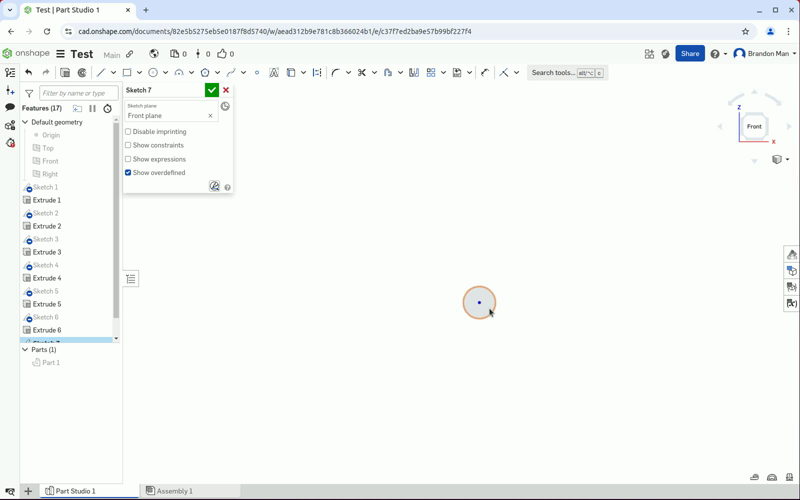
scroll(-6)
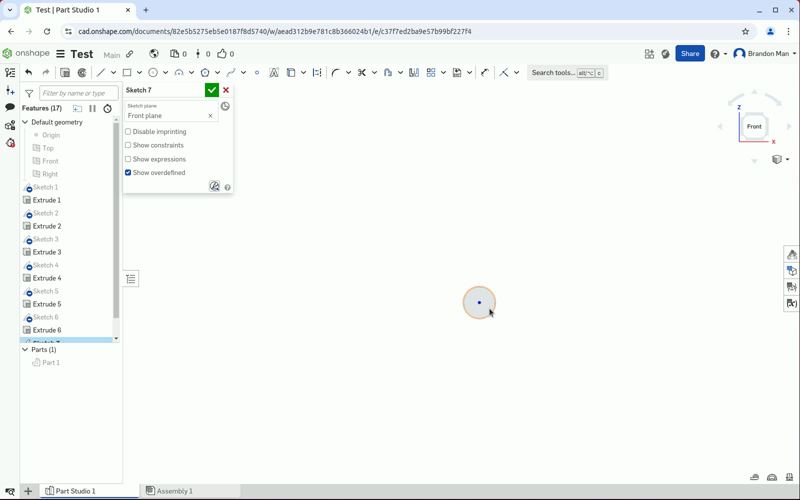
scroll(-6)
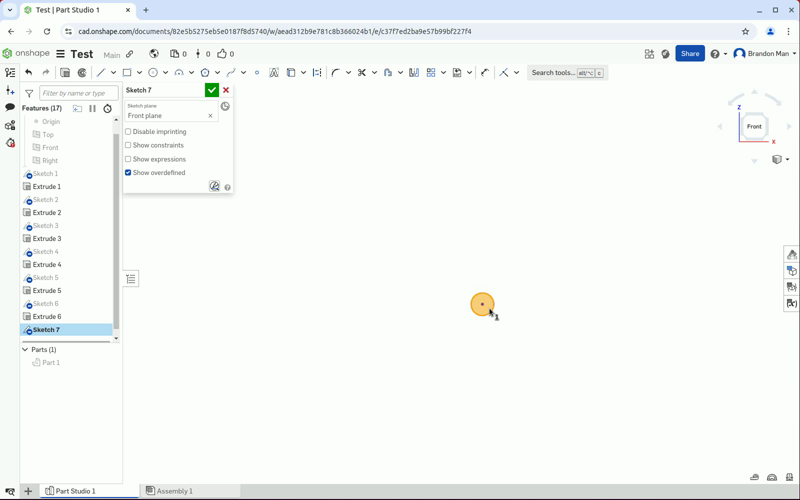
scroll(-6)
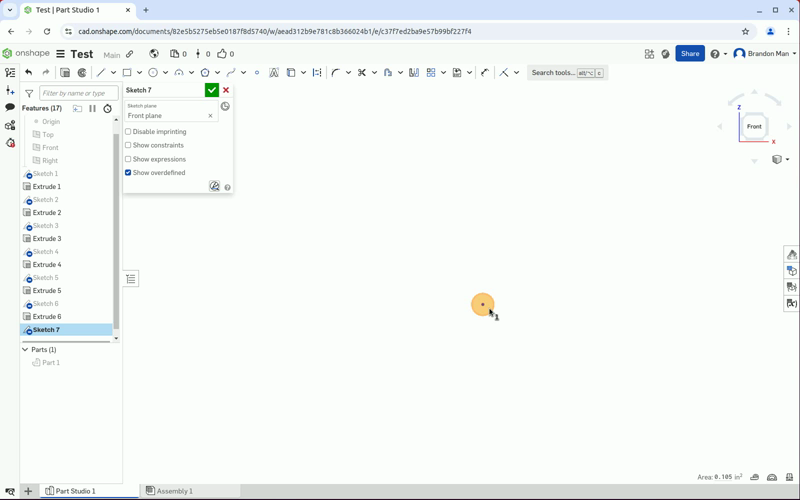
scroll(-6)
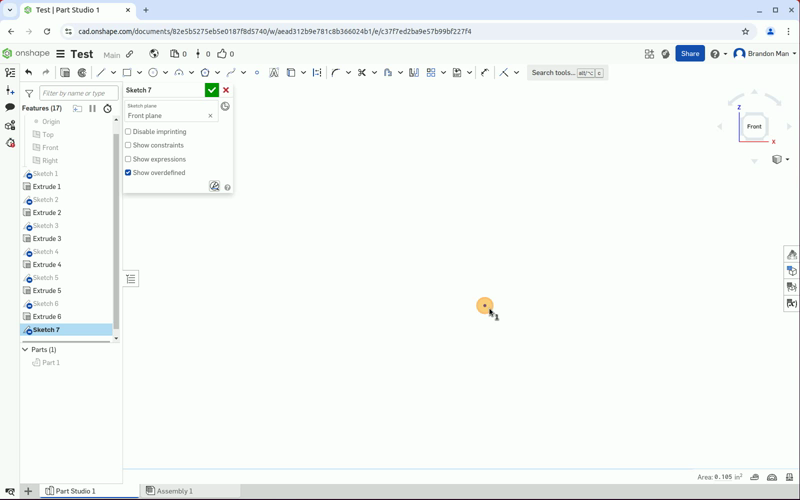
scroll(-6)
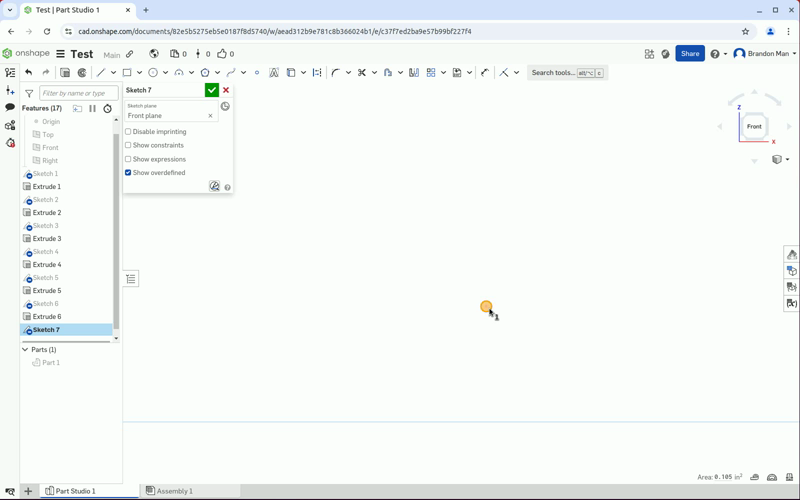
scroll(-6)
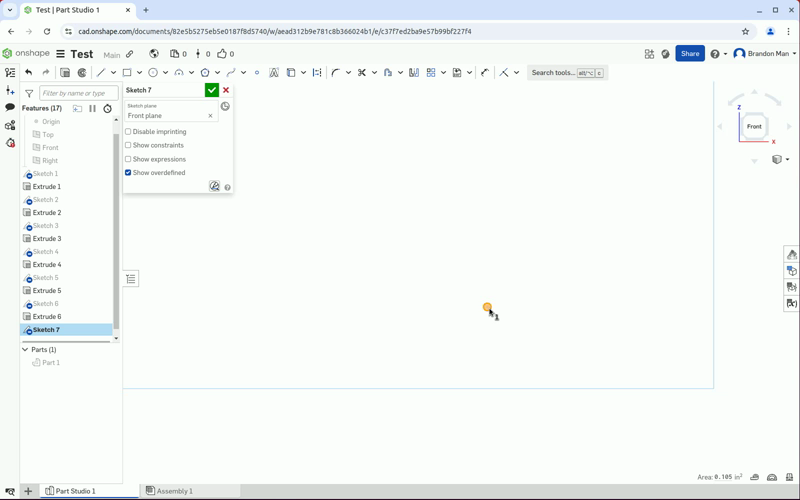
scroll(-6)
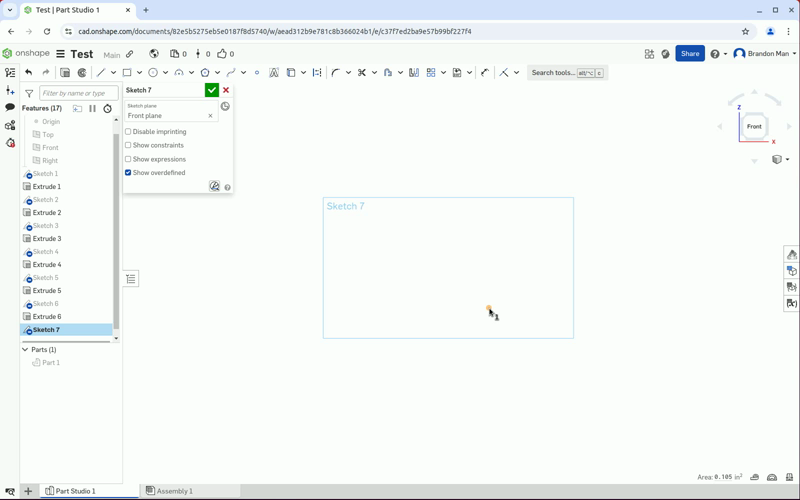
mouse_move(73, 352)
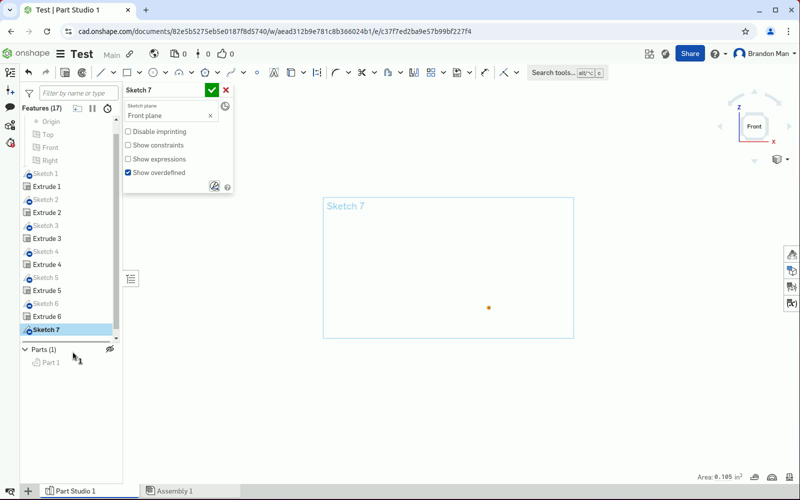
key(shift+y)
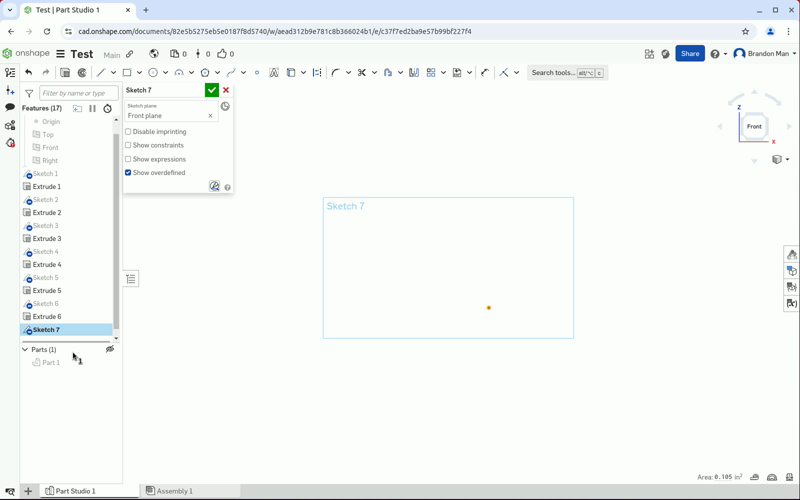
key(shift+e)
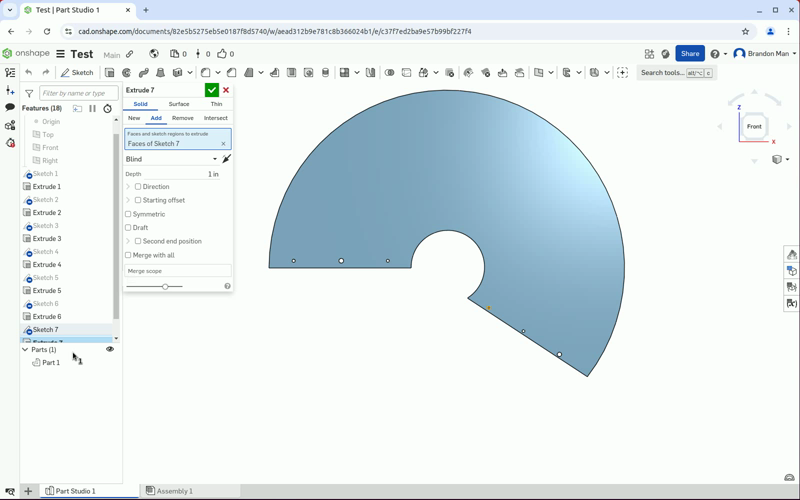
mouse_move(143, 106)
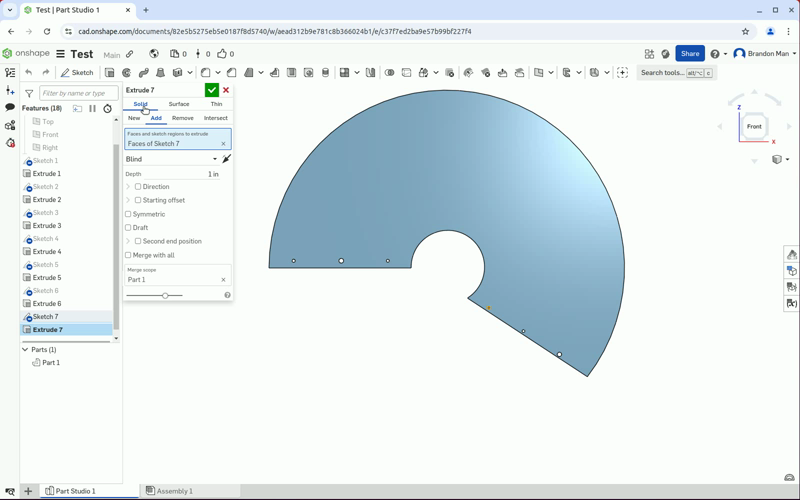
click(143, 106)
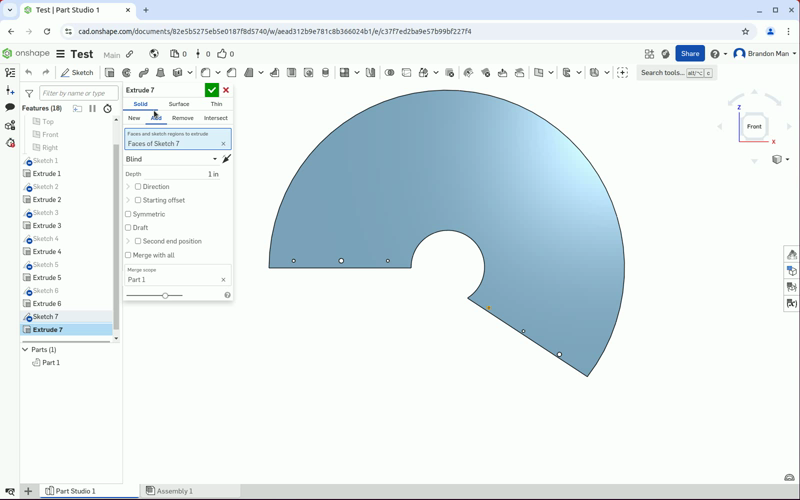
mouse_move(186, 120)
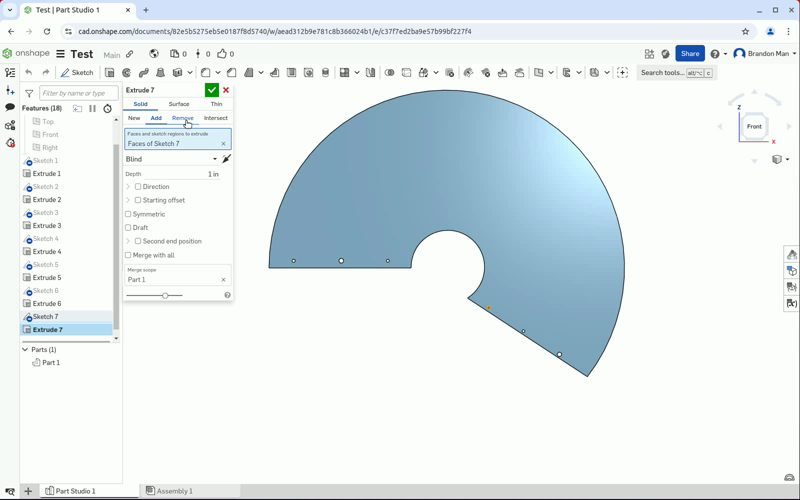
click(186, 120)
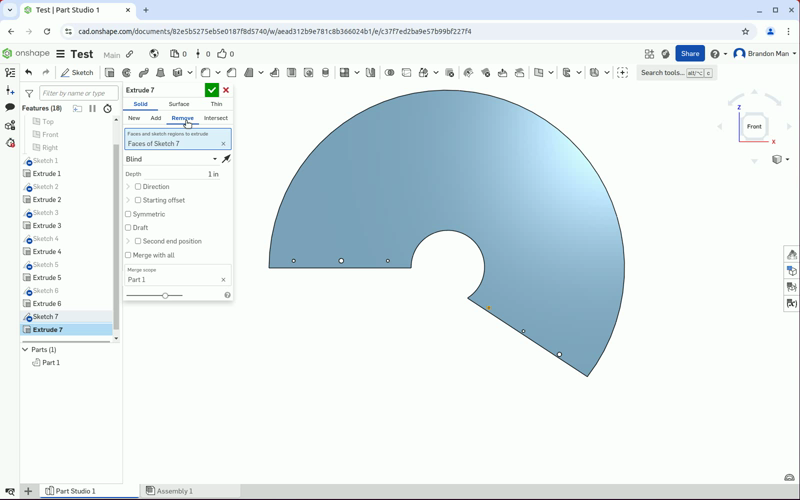
key(tab, 4)
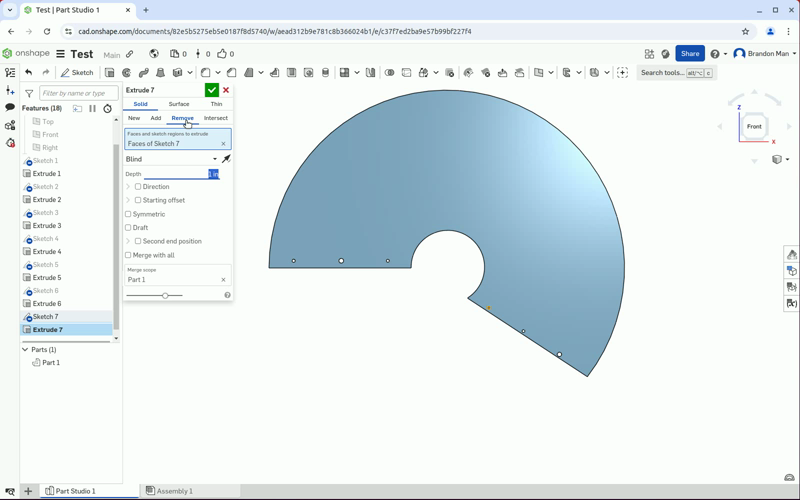
text(2.648)
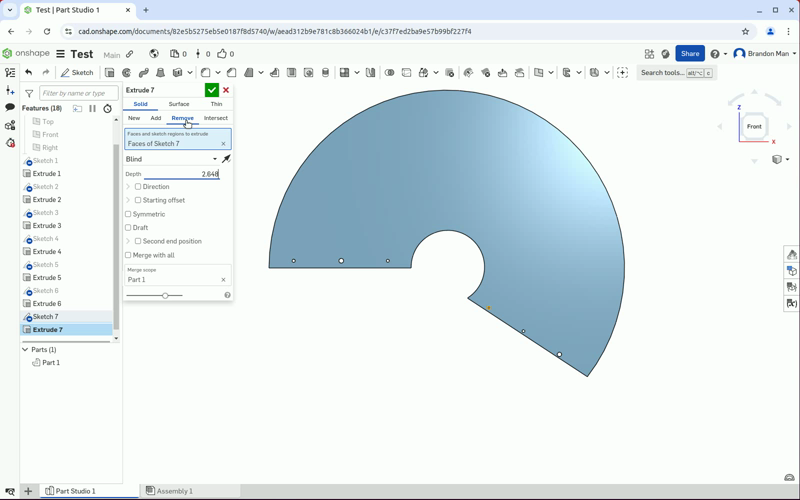
key(tab, 6)
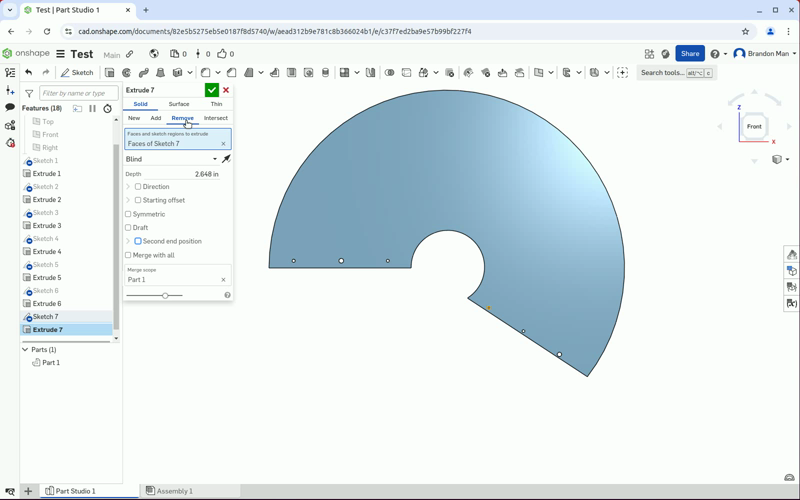
key(space)
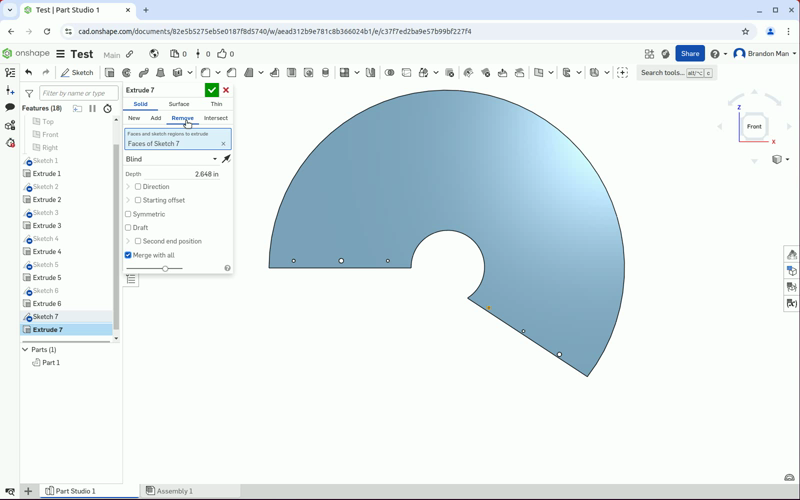
key(enter)
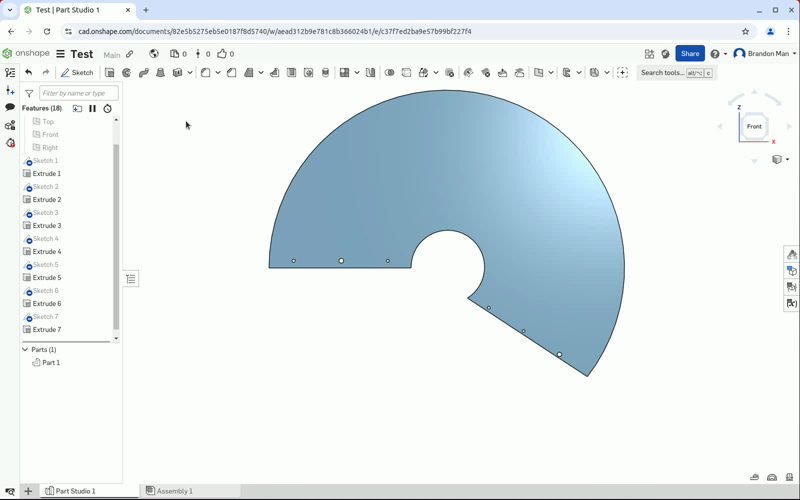
key(shift+h)
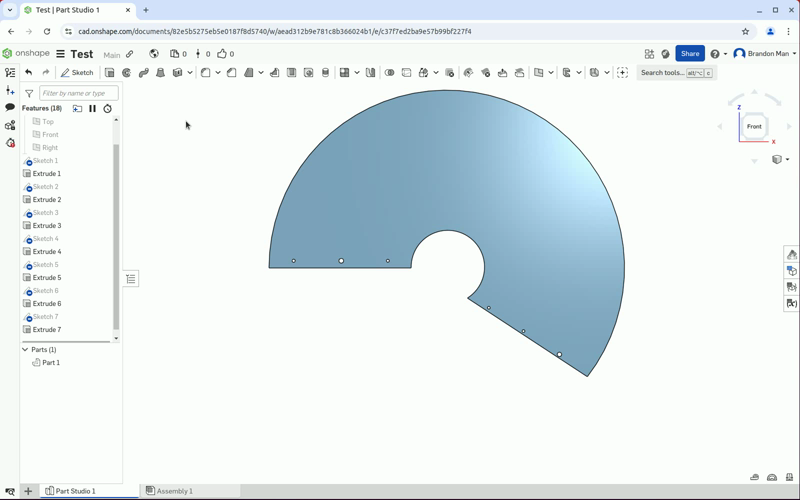
key(shift+h)
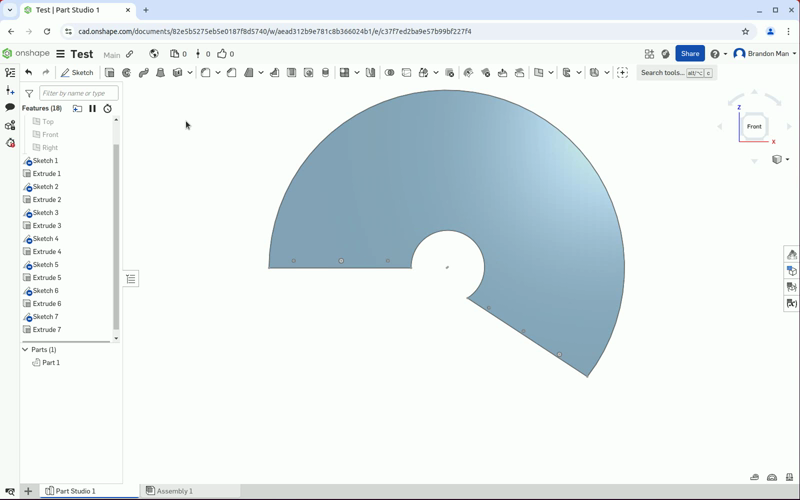
key(shift+7)
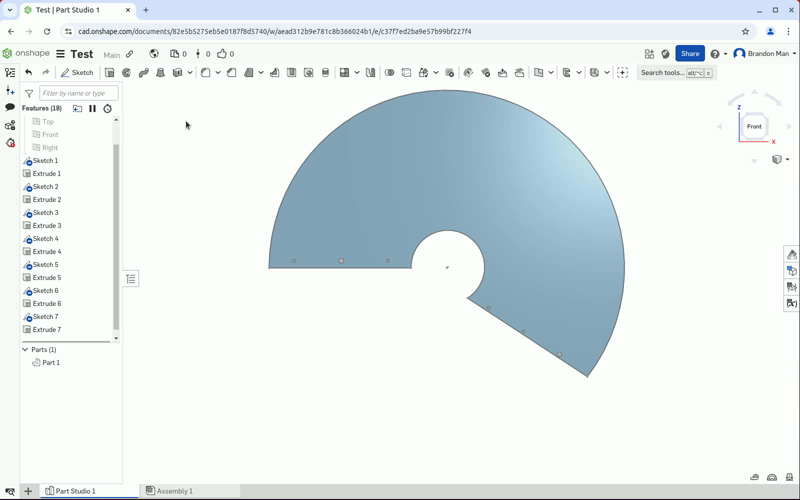
key(left, 2)
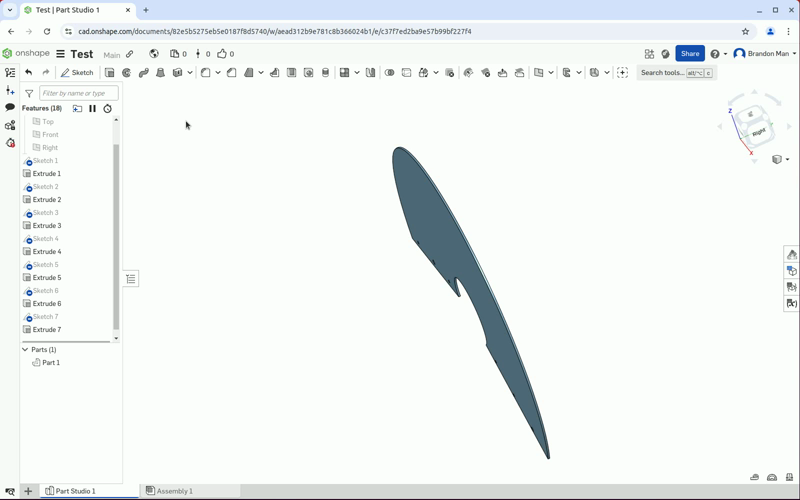
key(down, 2)
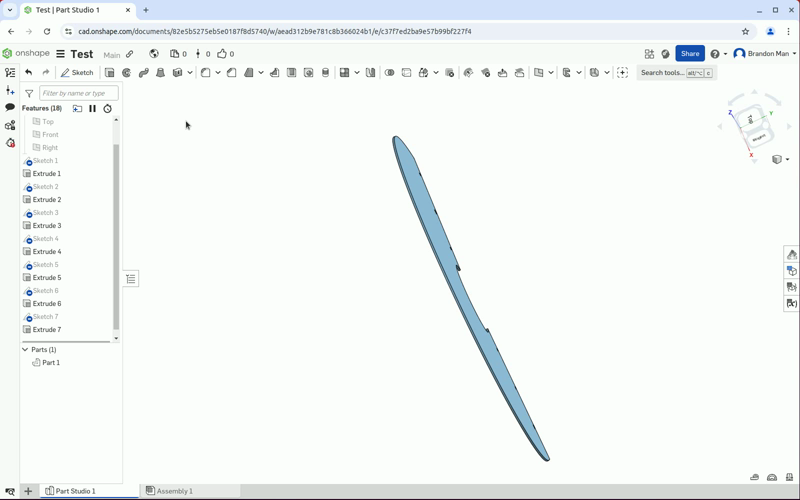
key(up, 2)
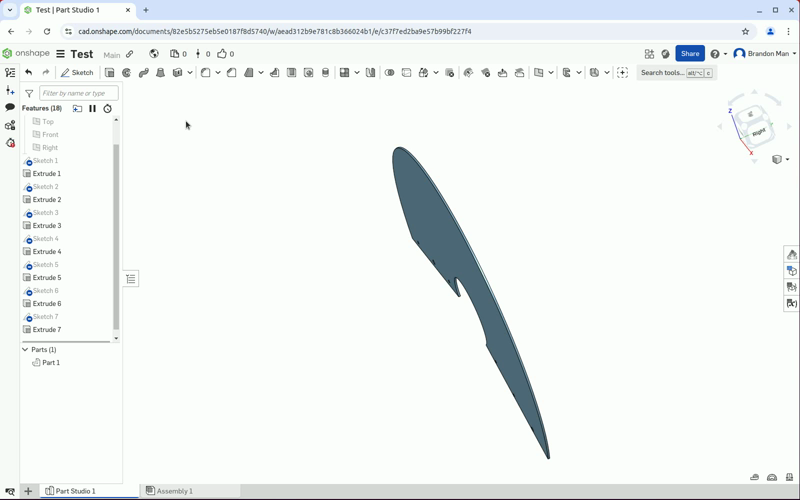
key(right, 2)
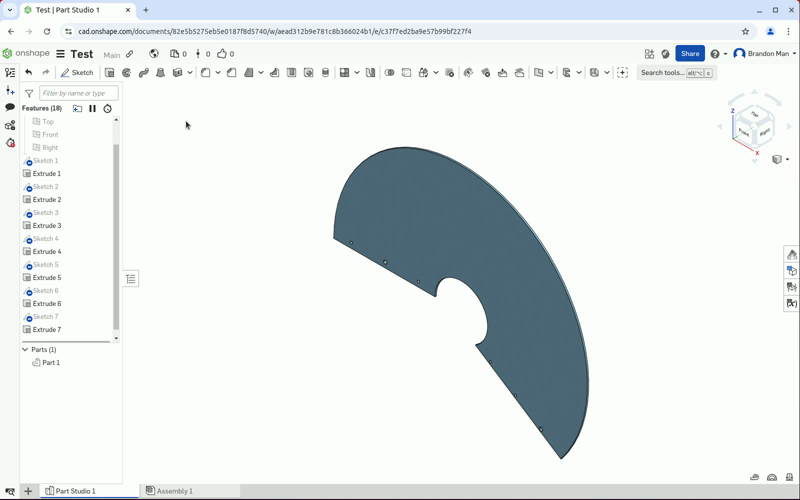
mouse_move(69, 163)
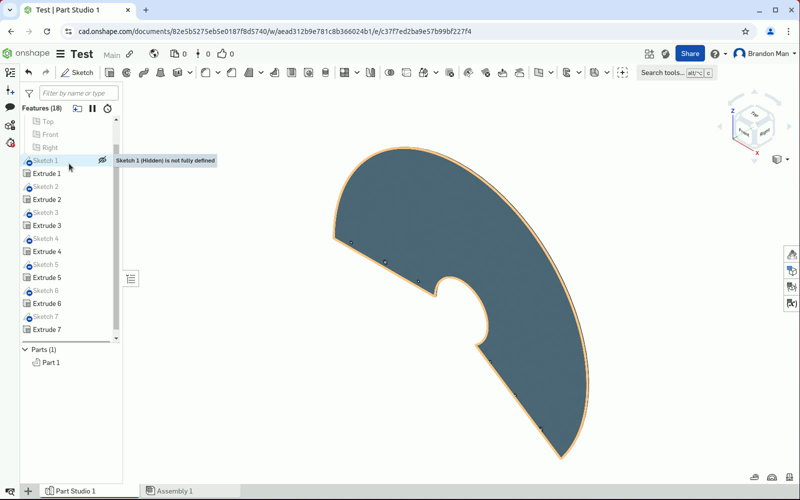
click(69, 163)